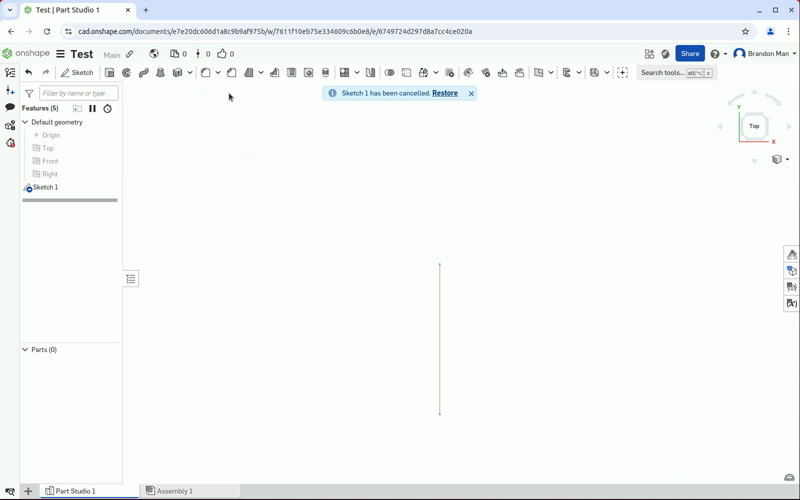
key(shift+h)
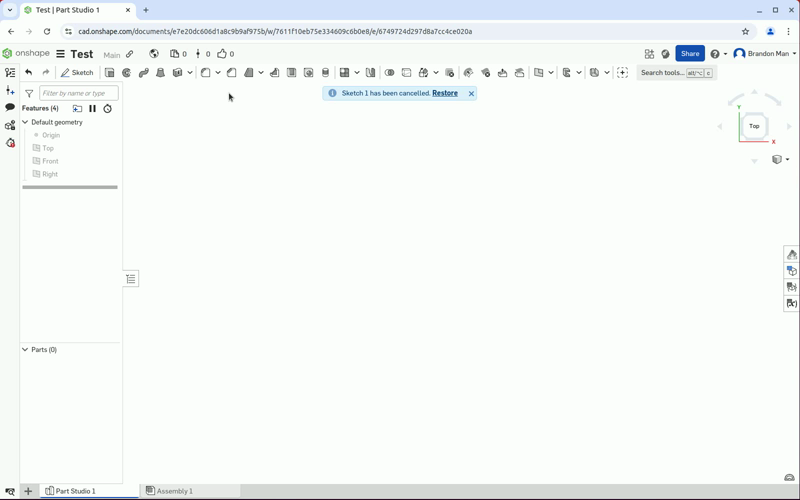
mouse_move(73, 352)
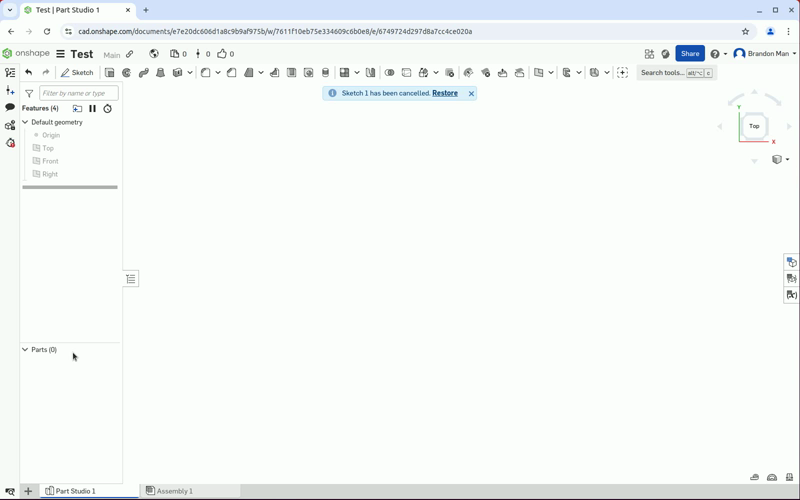
key(y)
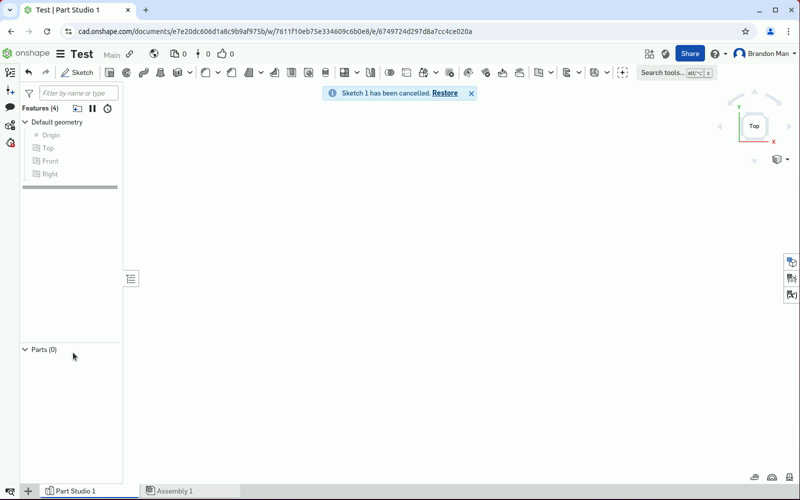
key(shift+p)
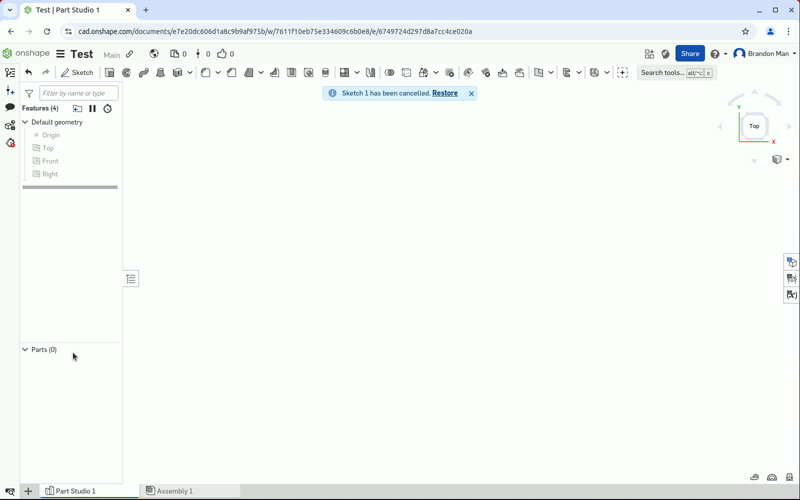
key(space)
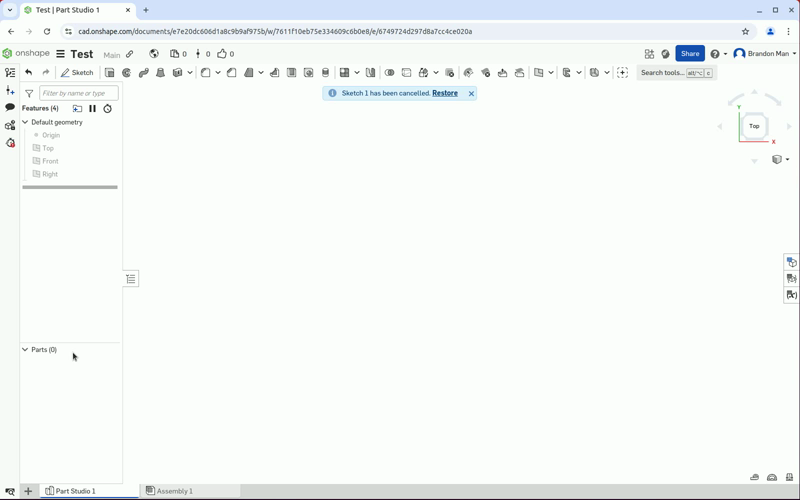
key_down(shift)
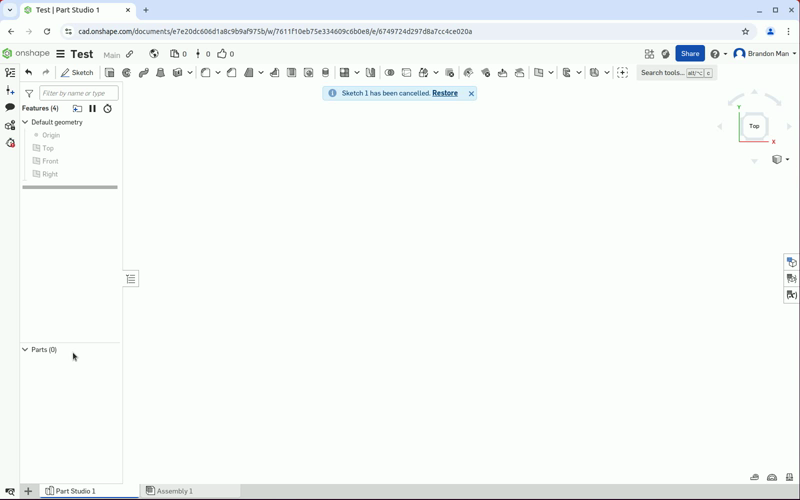
key(up)
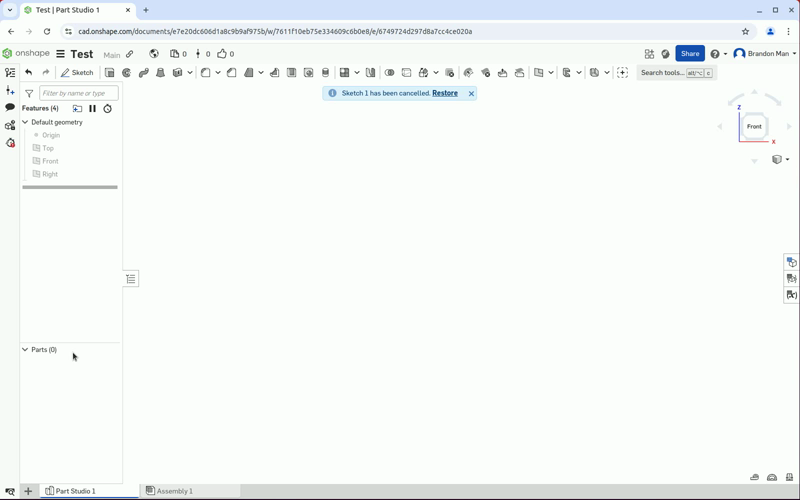
key_up(shift)
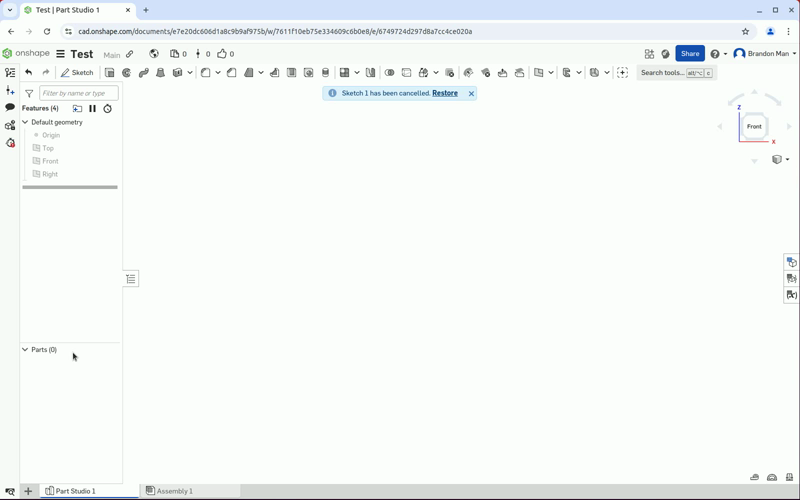
mouse_move(73, 352)
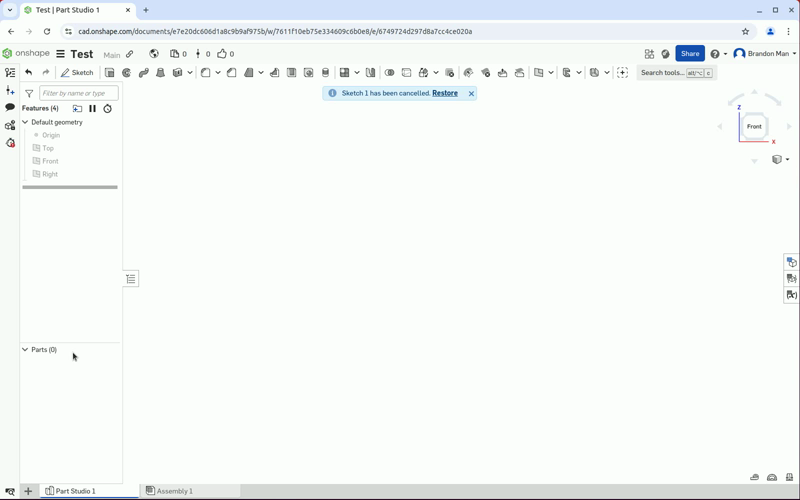
key(shift+y)
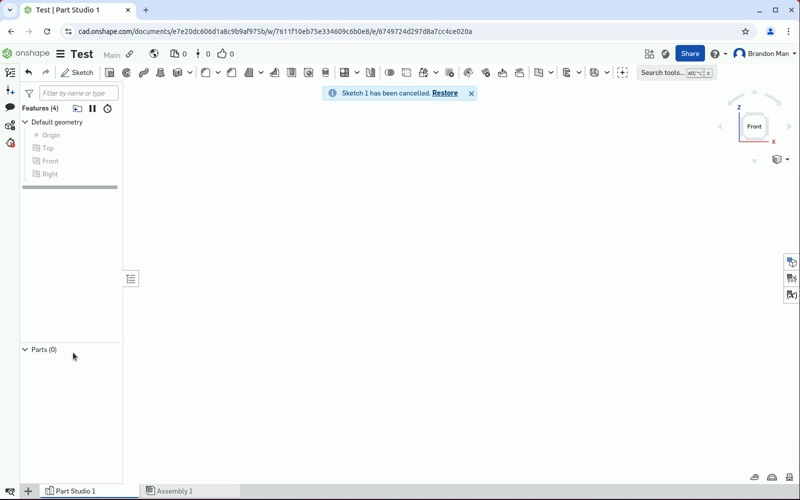
key(shift+s)
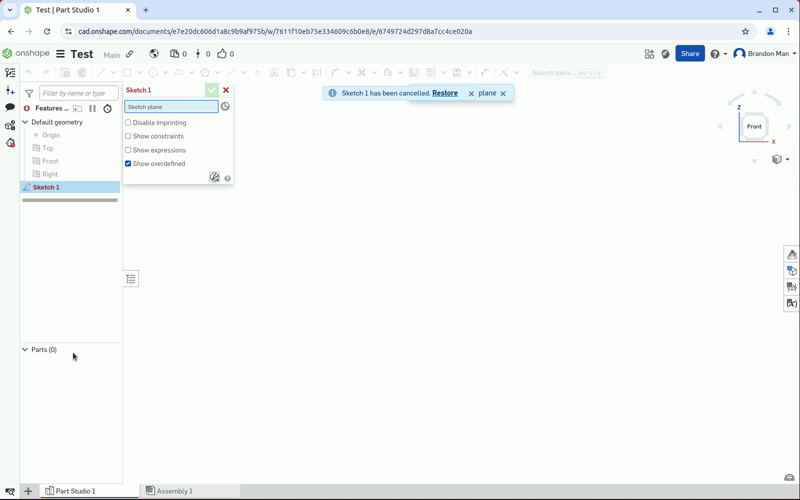
mouse_move(73, 163)
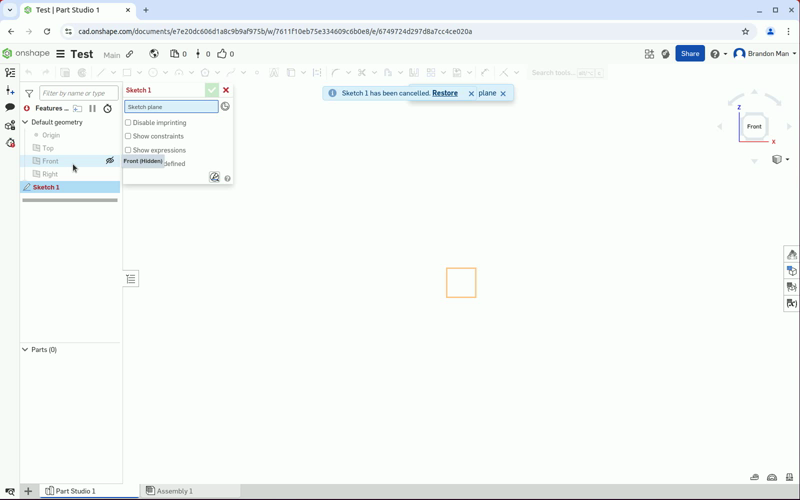
click(73, 163)
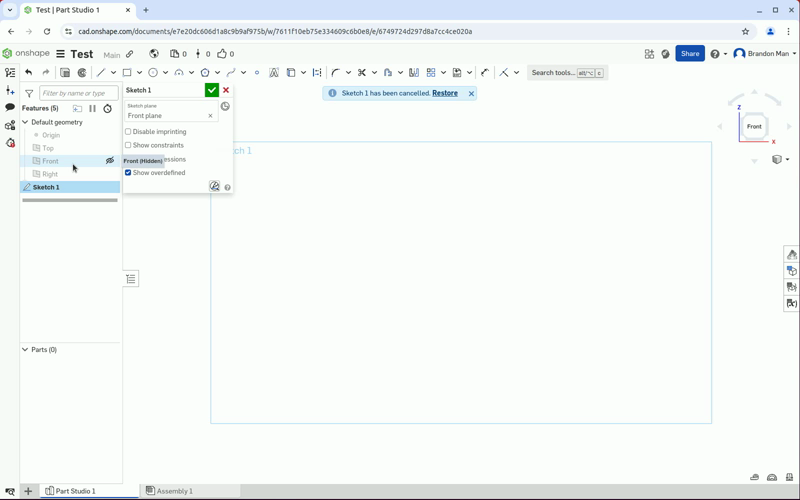
mouse_move(73, 352)
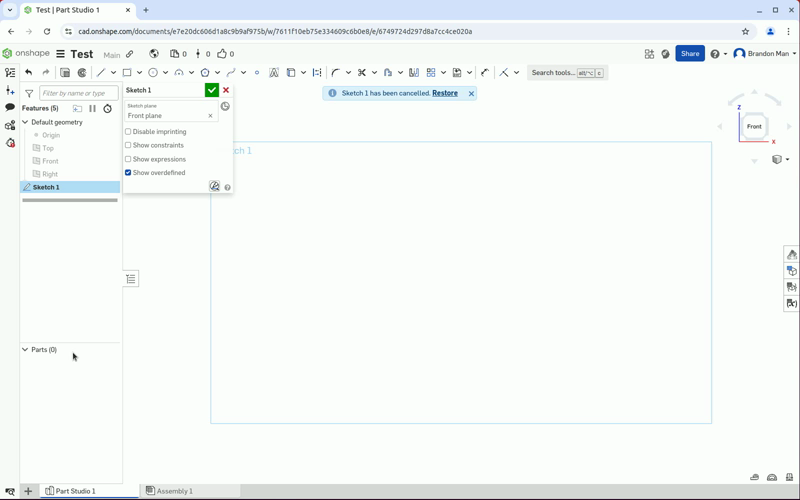
key(y)
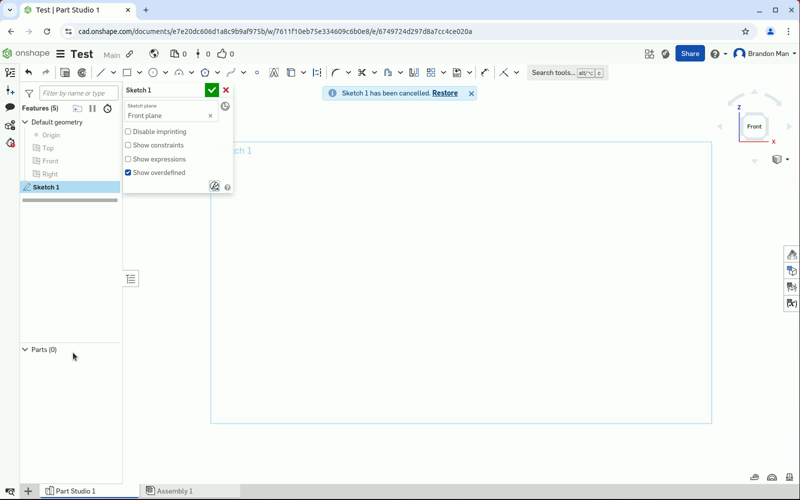
key(l)
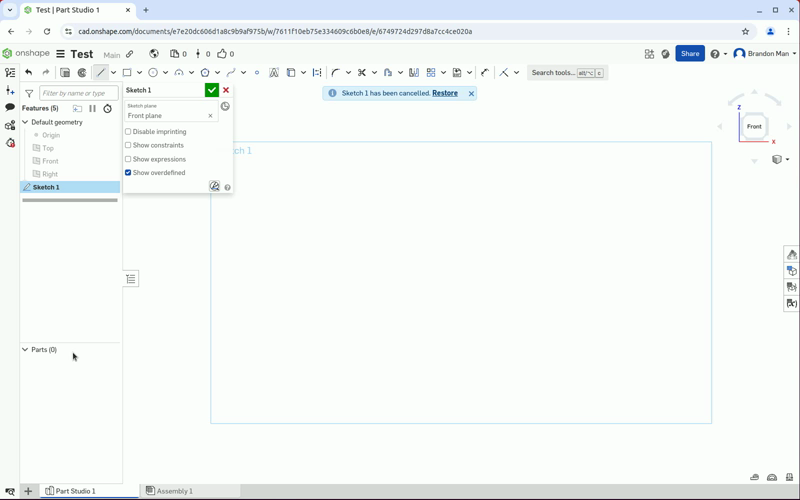
key_down(shift)
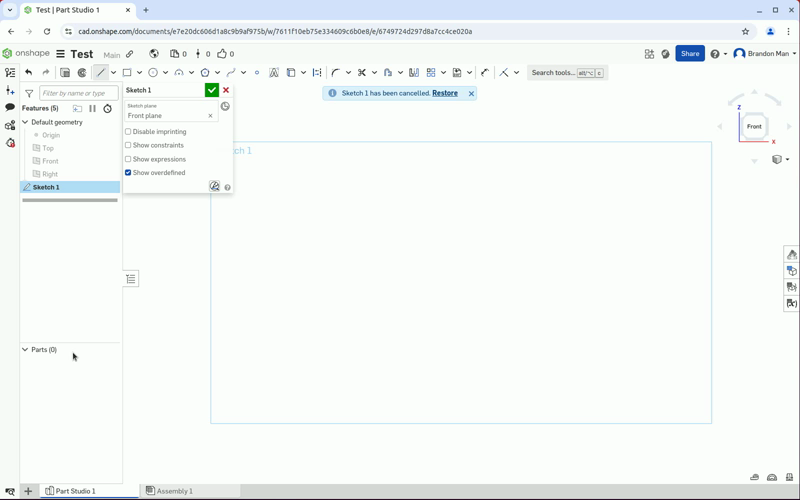
mouse_move(393, 245)
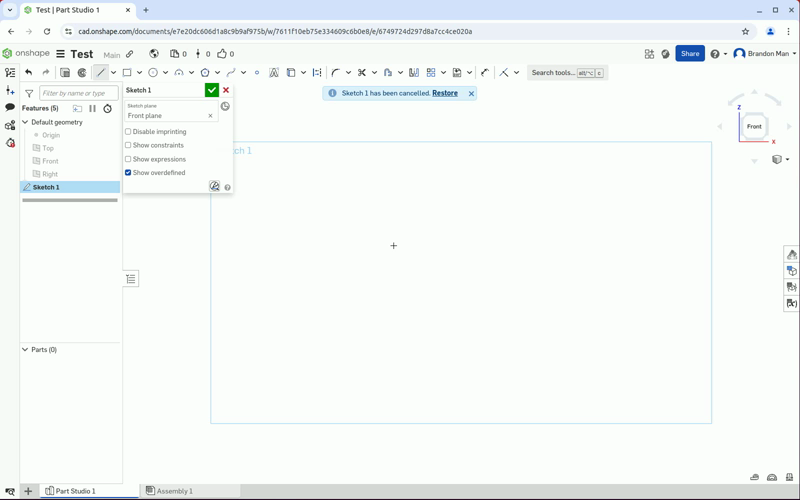
click(393, 245)
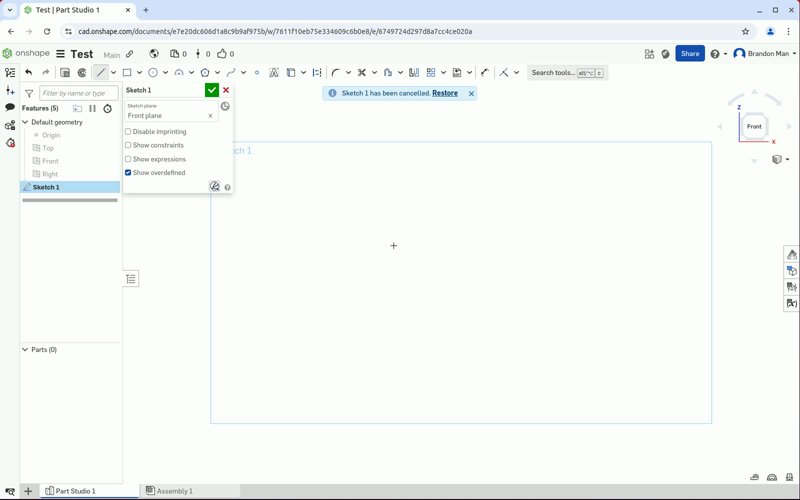
key_up(shift)
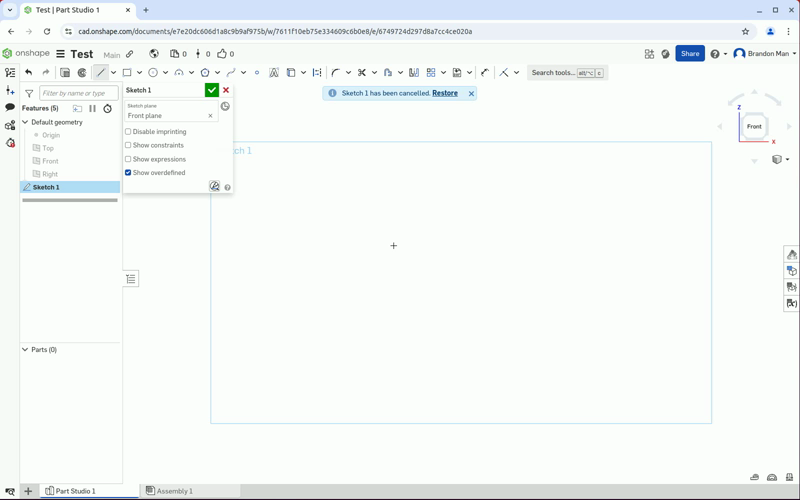
key_down(shift)
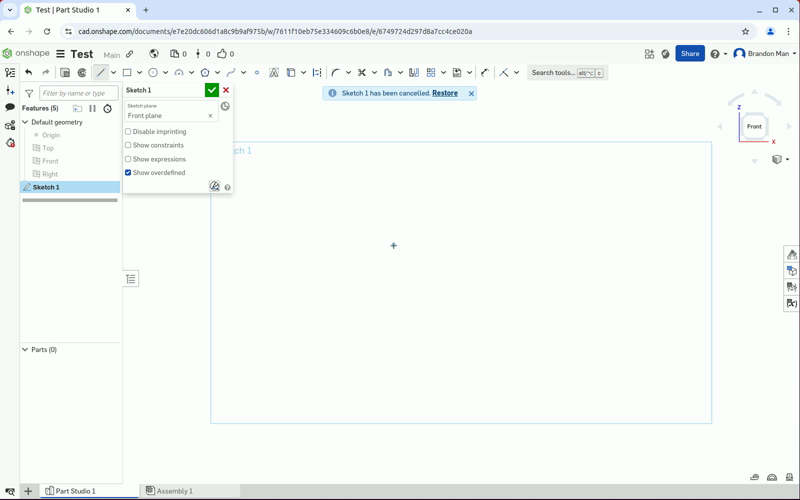
mouse_move(423, 245)
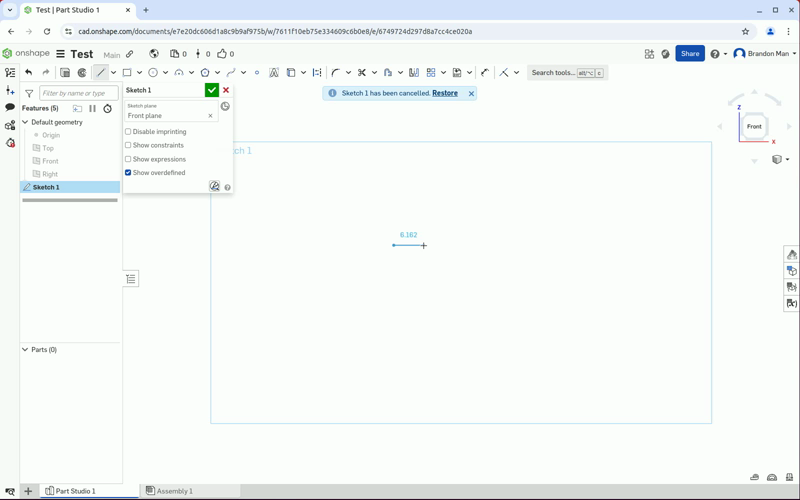
mouse_move(441, 245)
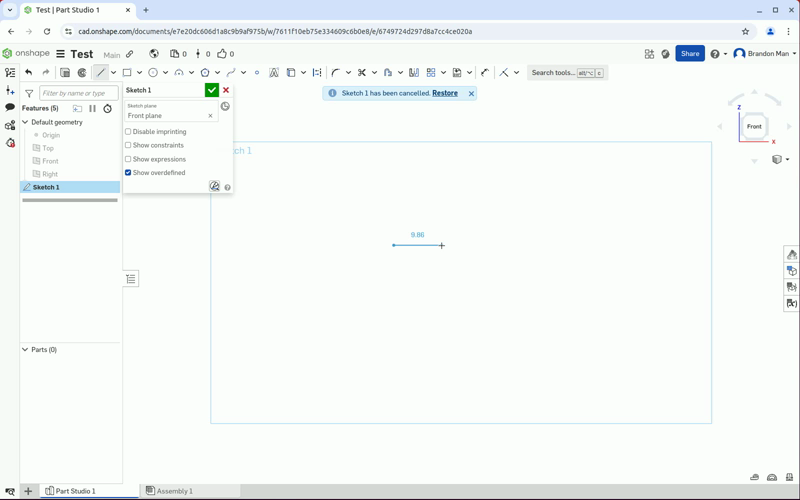
click(441, 245)
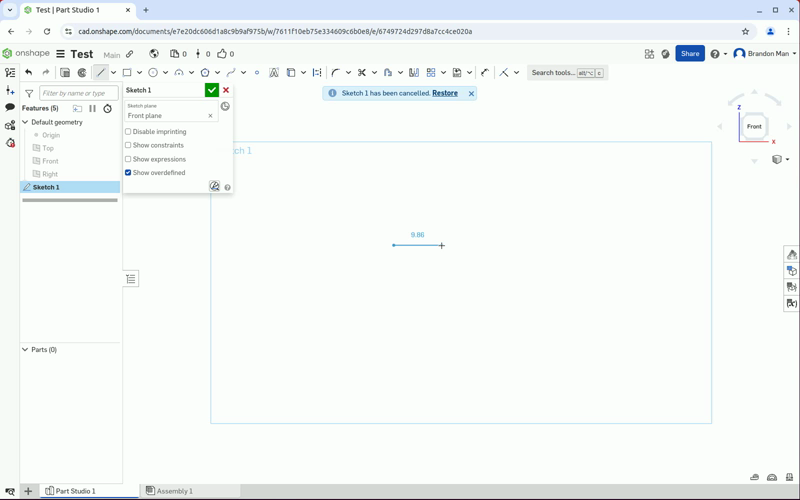
key_up(shift)
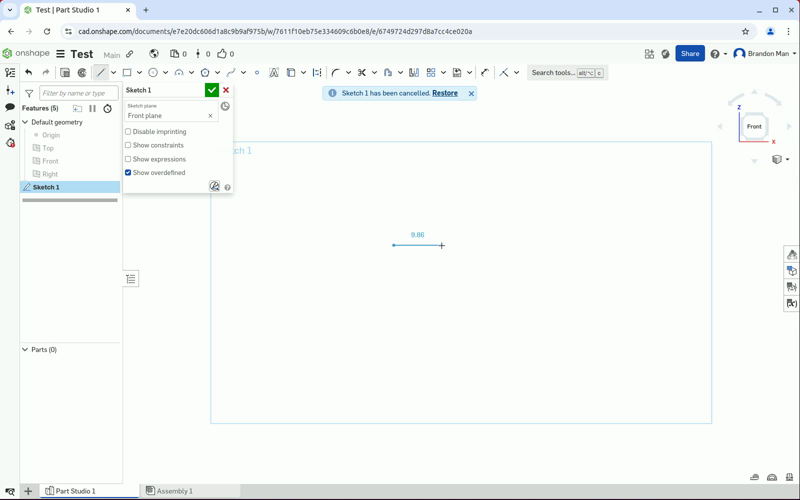
key_down(shift)
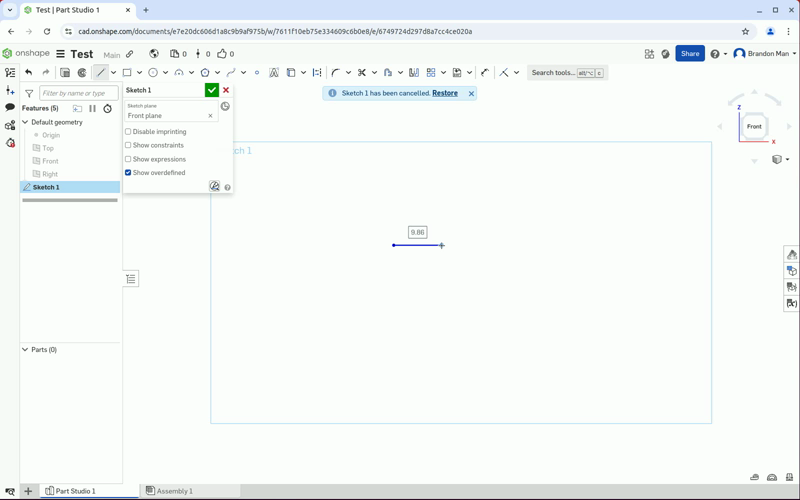
mouse_move(471, 245)
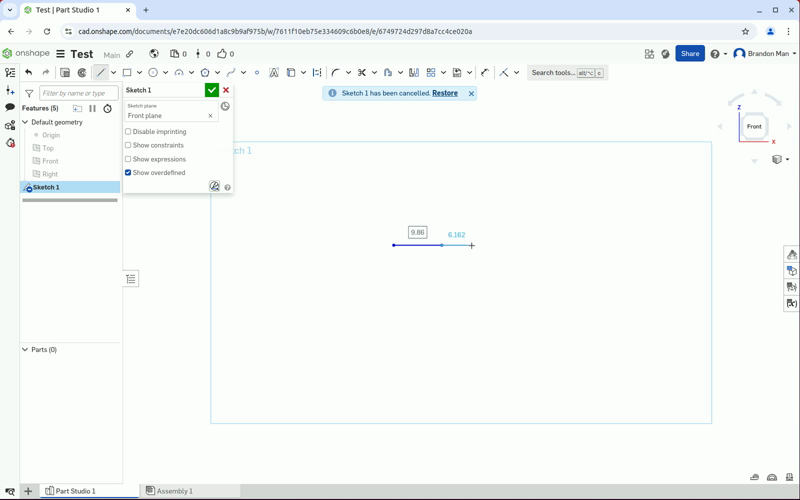
mouse_move(441, 206)
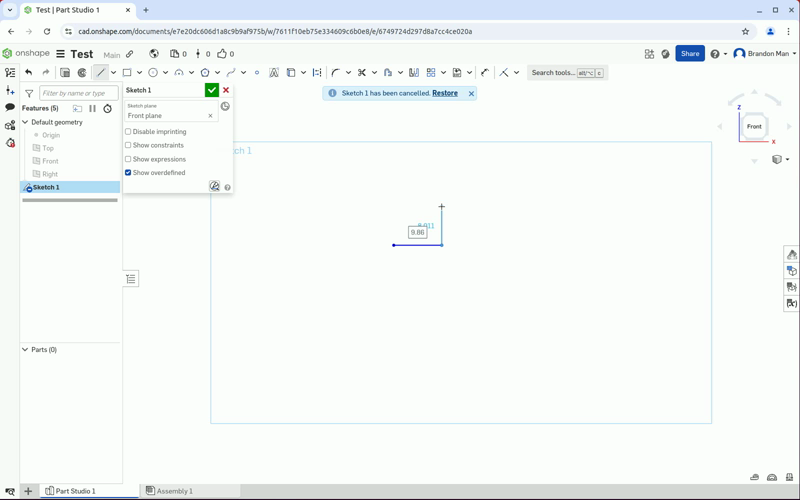
click(441, 206)
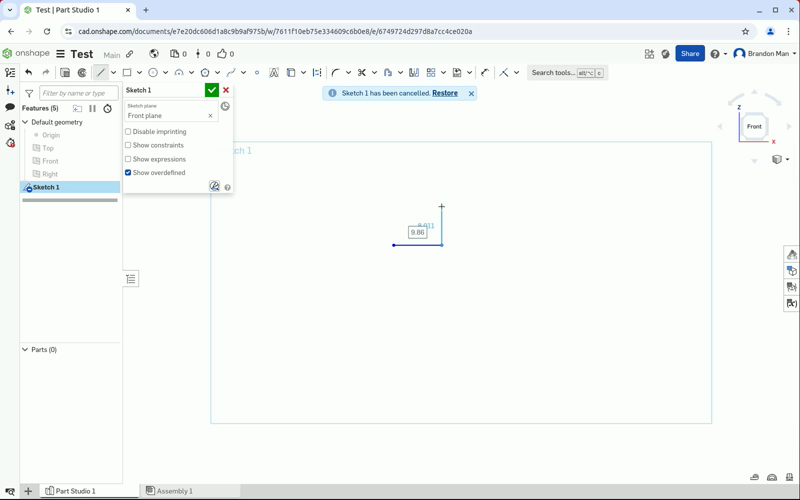
key_up(shift)
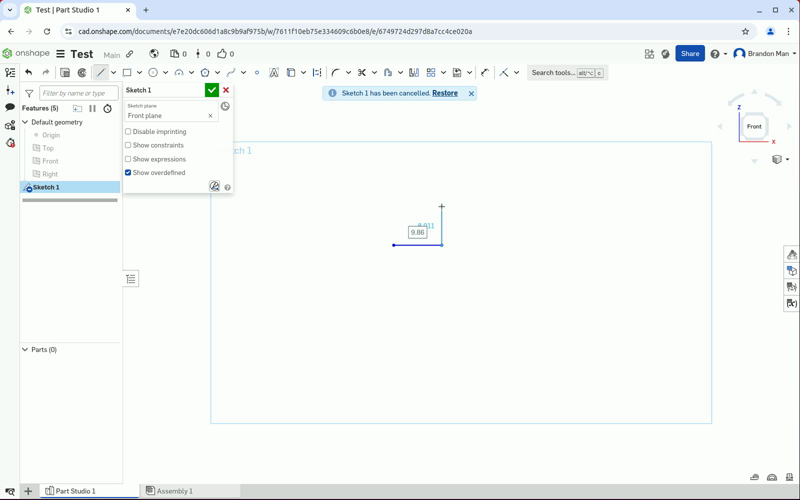
key_down(shift)
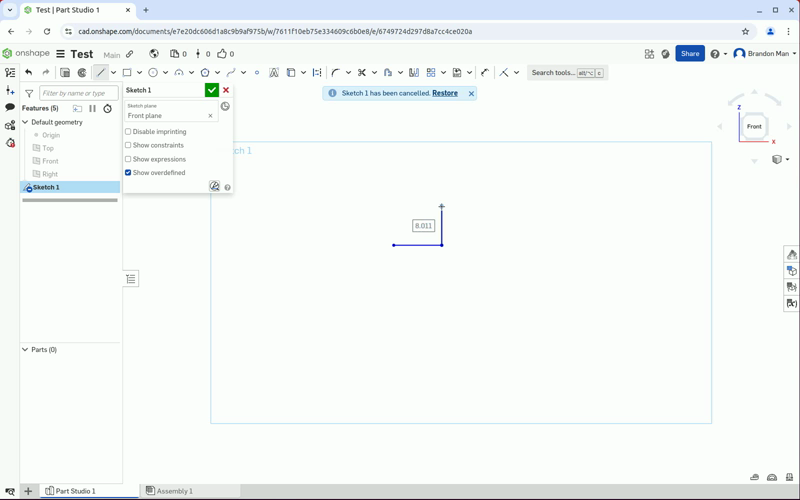
mouse_move(393, 245)
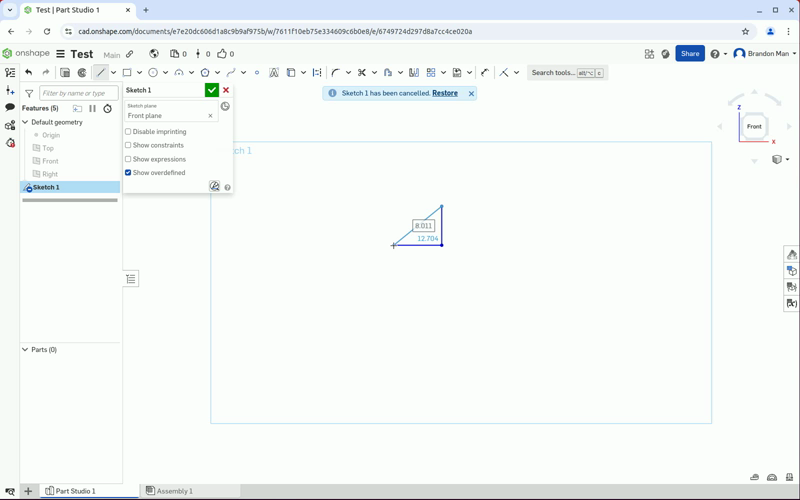
key_up(shift)
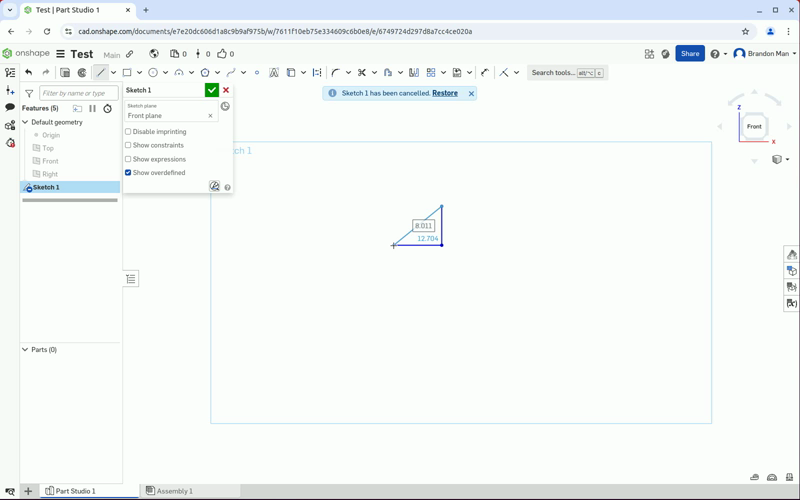
click(393, 245)
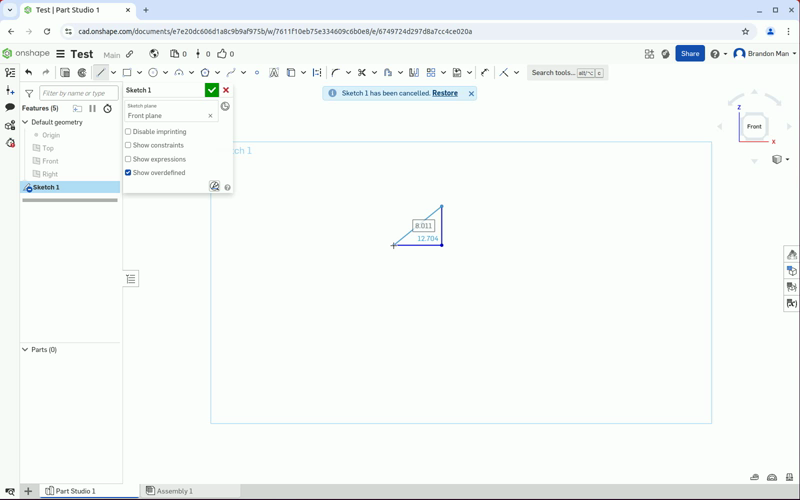
key(esc)
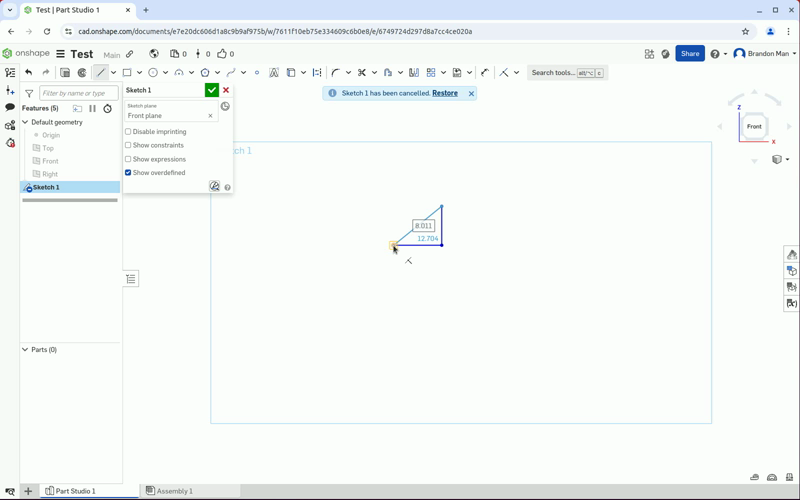
mouse_move(422, 240)
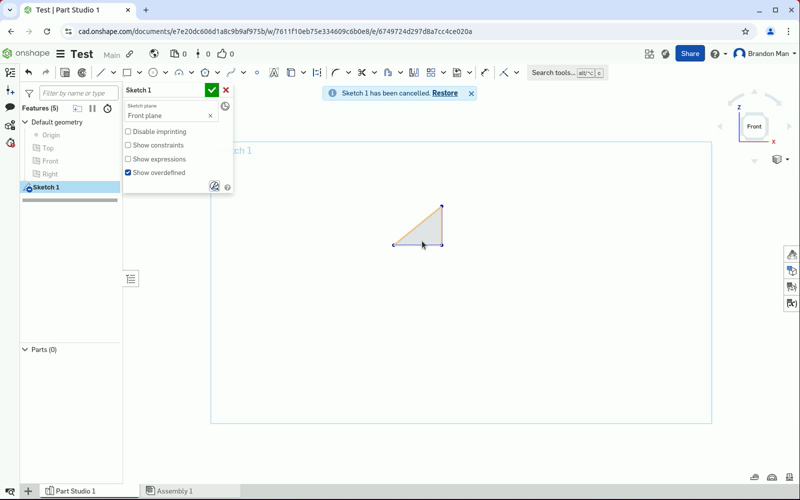
scroll(6)
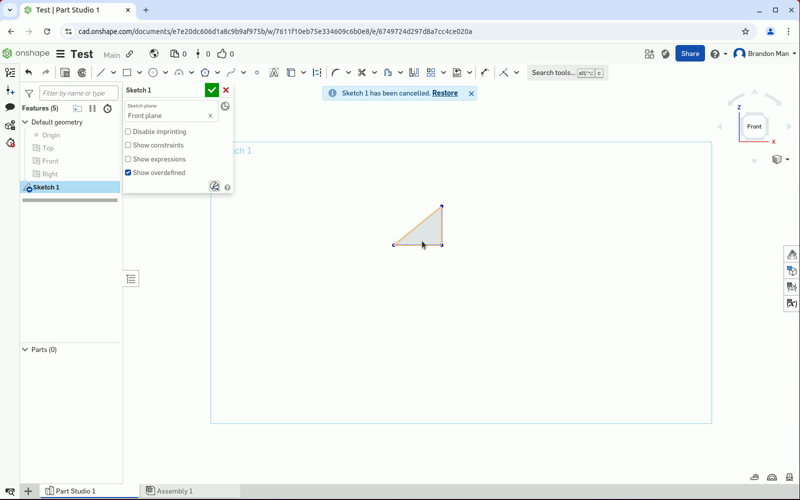
scroll(6)
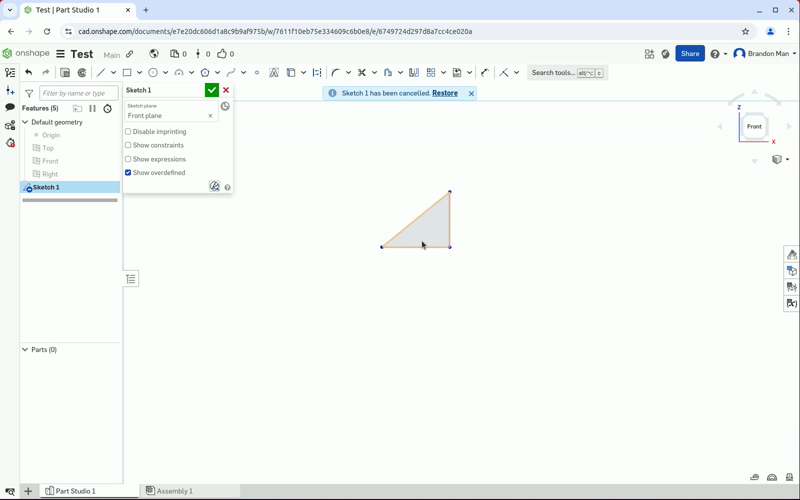
scroll(6)
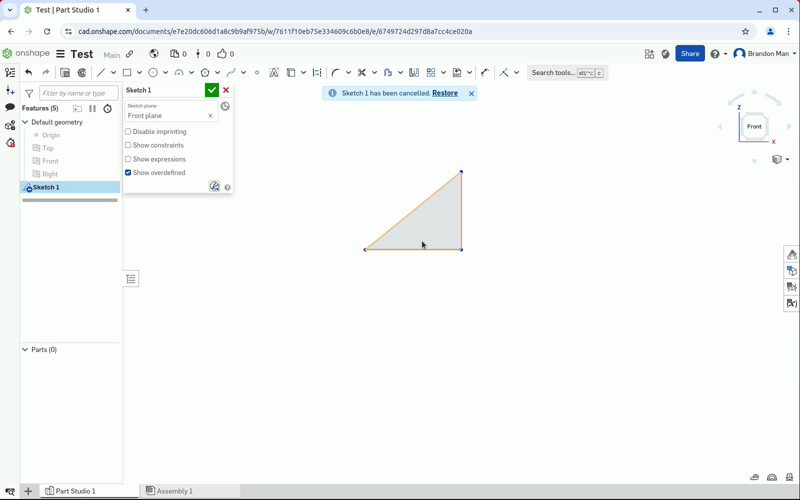
scroll(6)
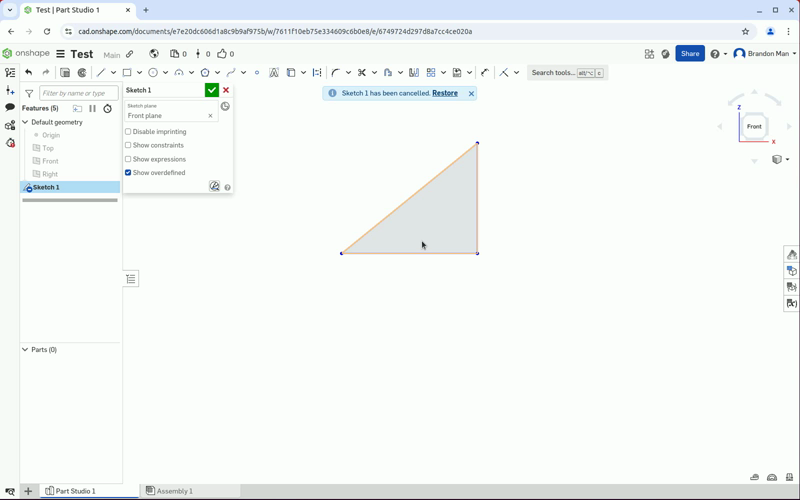
scroll(6)
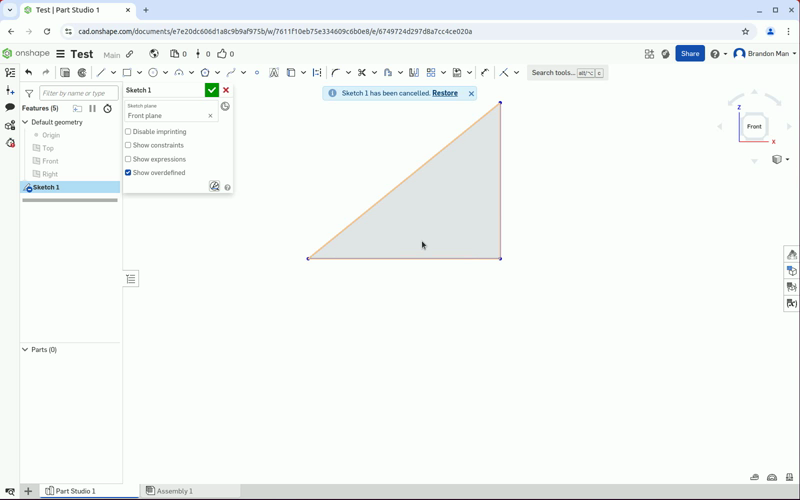
scroll(6)
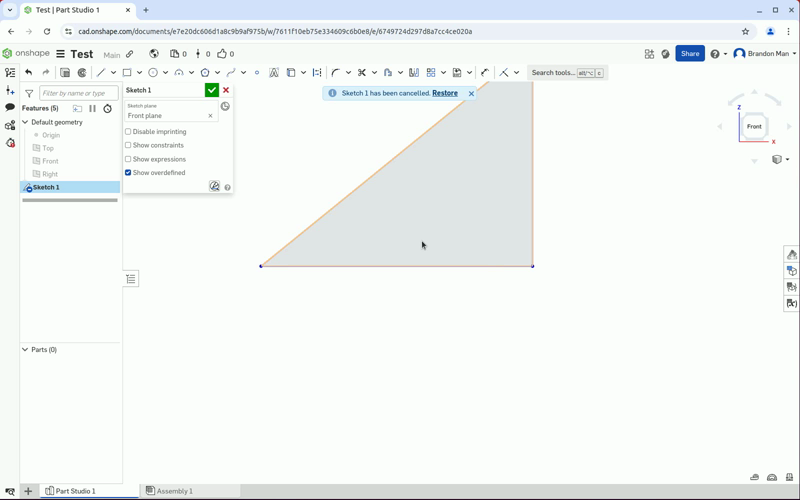
scroll(6)
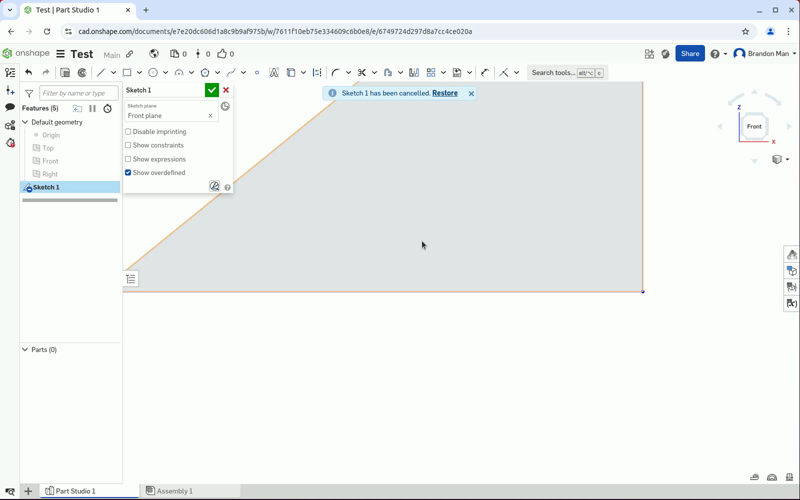
click(422, 240)
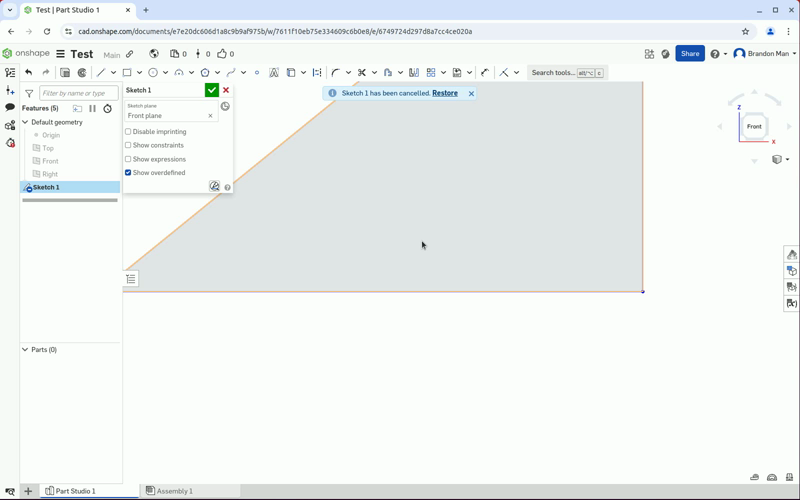
scroll(-6)
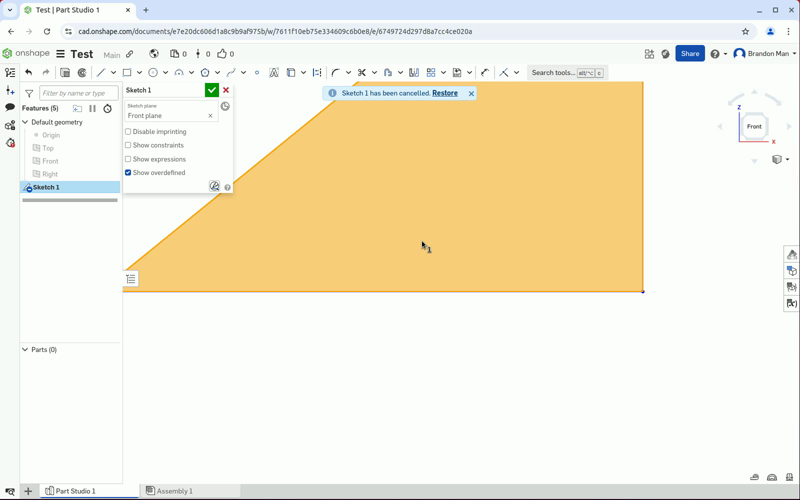
scroll(-6)
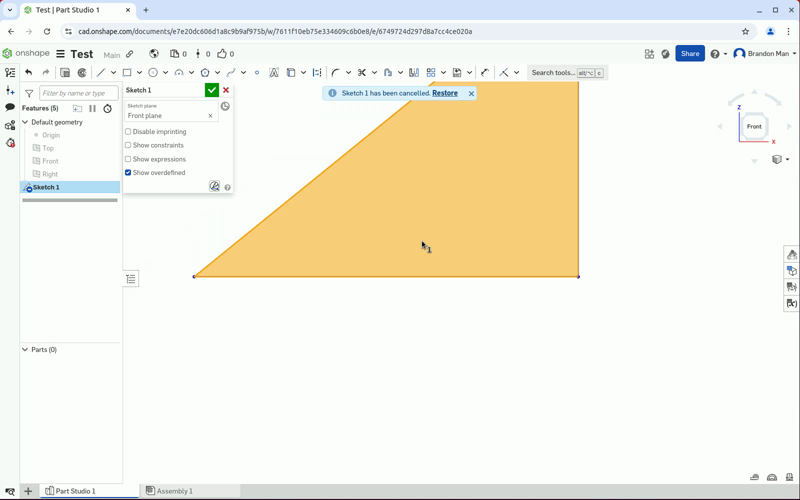
scroll(-6)
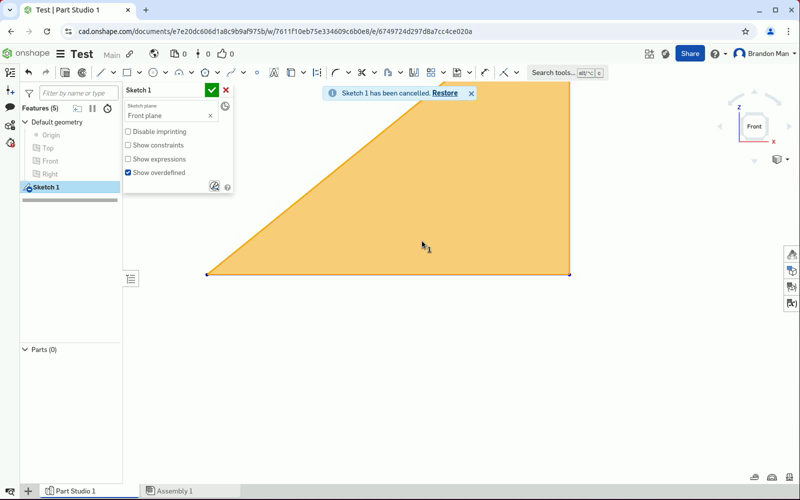
scroll(-6)
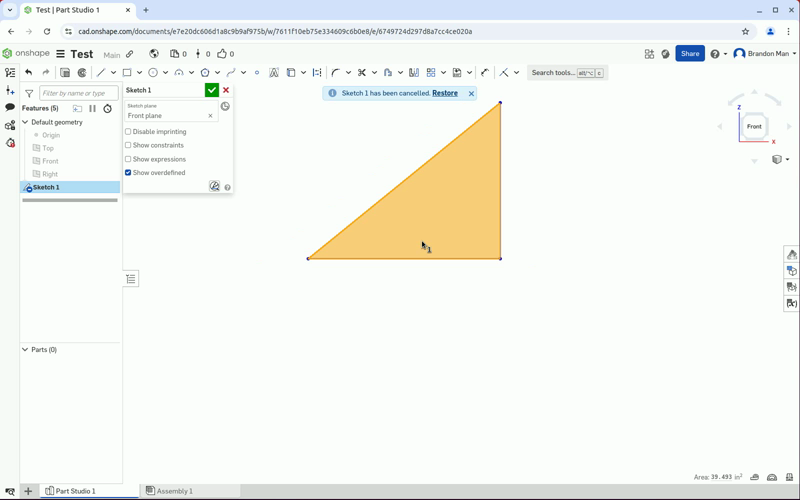
scroll(-6)
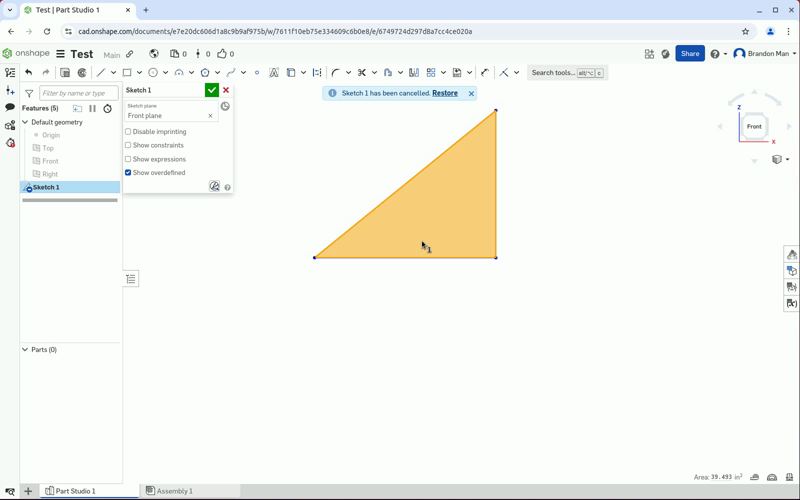
scroll(-6)
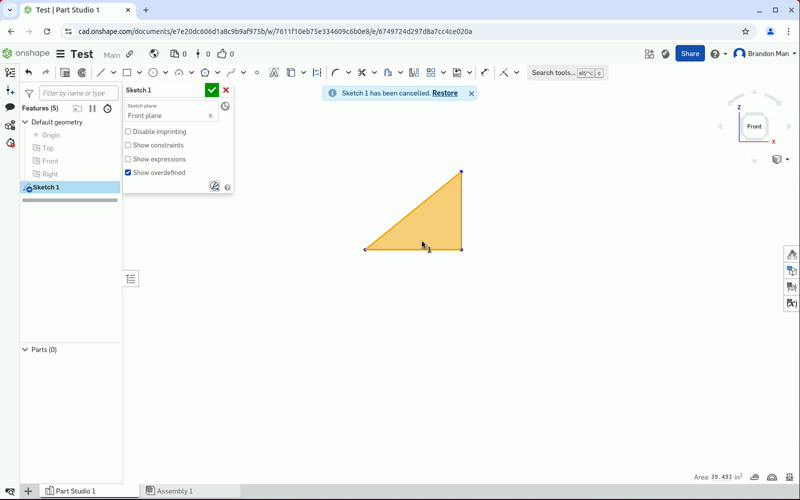
scroll(-6)
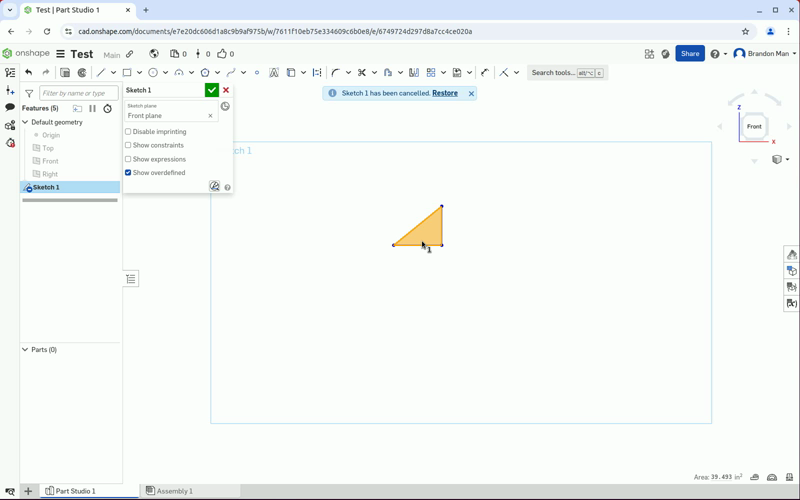
mouse_move(73, 352)
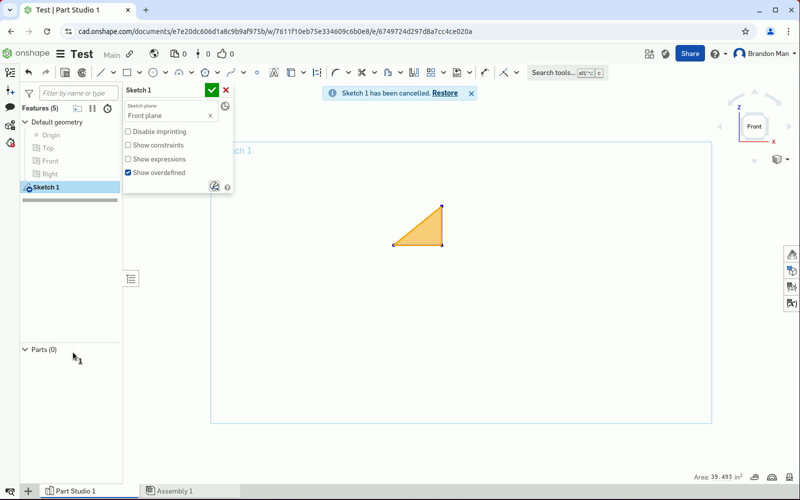
key(shift+y)
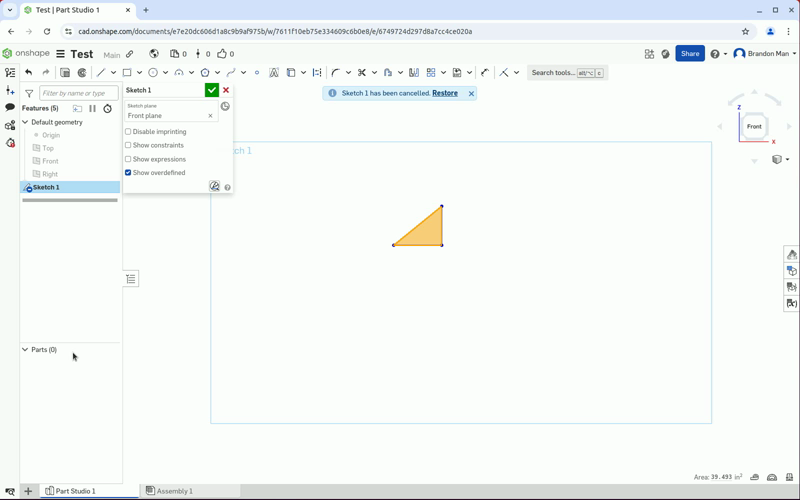
key(shift+e)
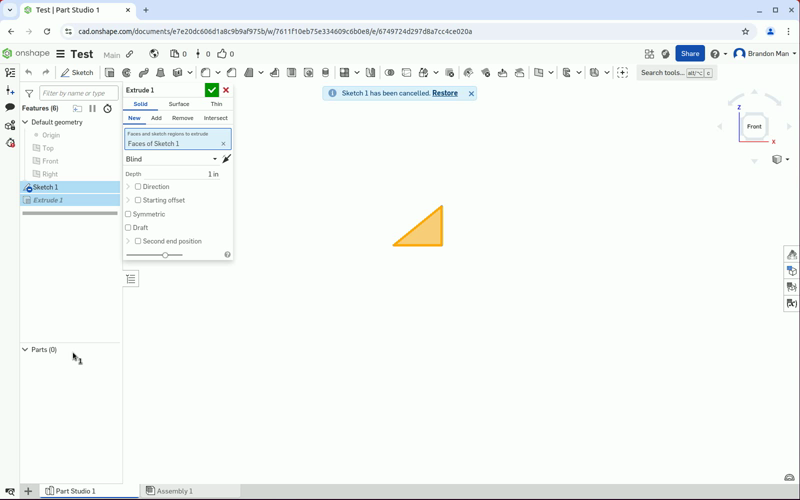
mouse_move(143, 106)
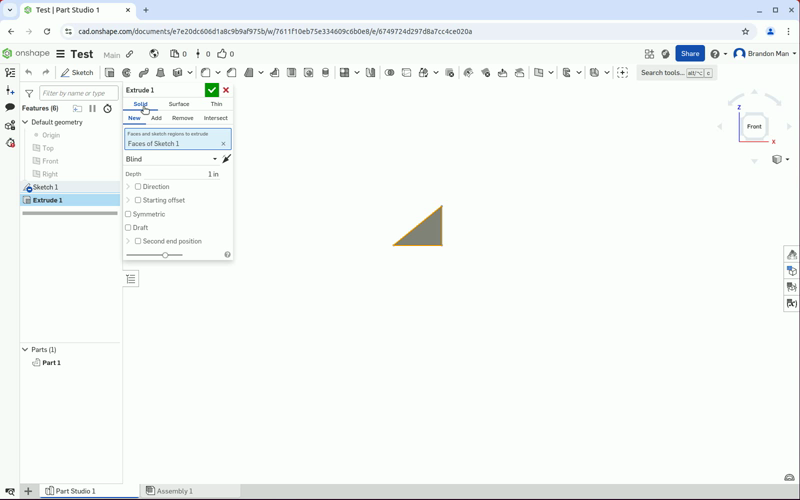
click(143, 106)
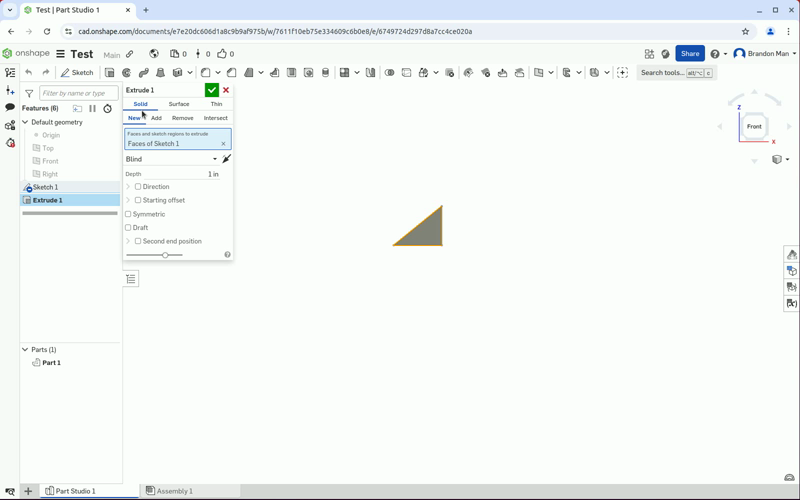
mouse_move(137, 120)
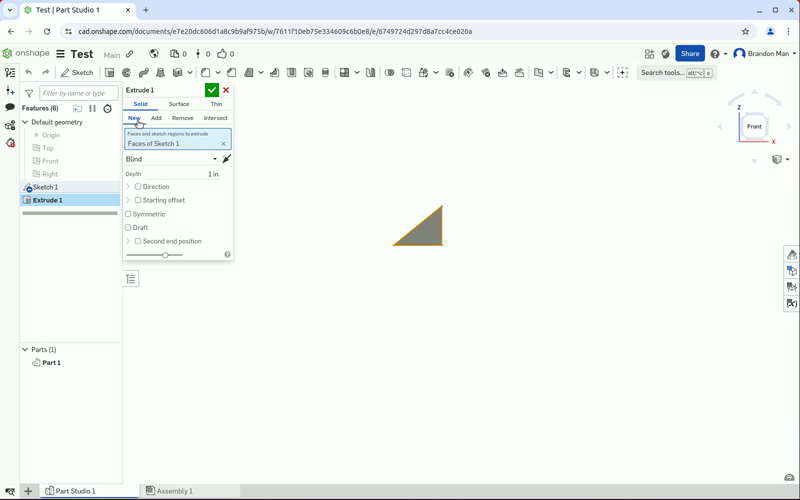
click(137, 120)
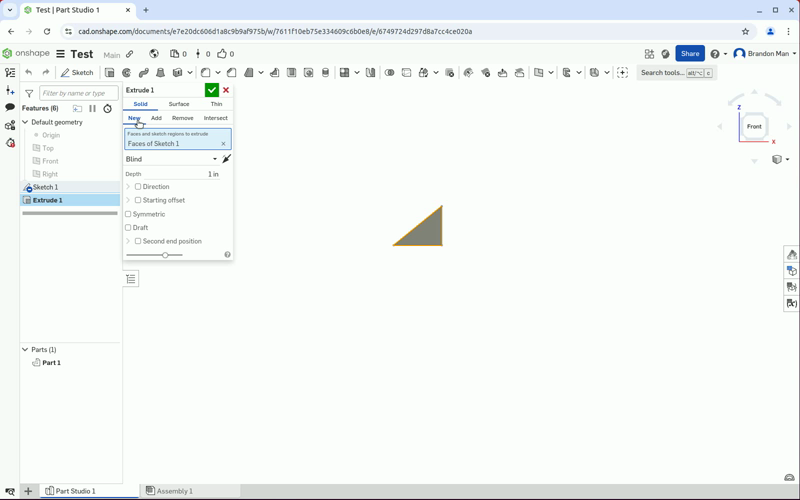
key(tab, 4)
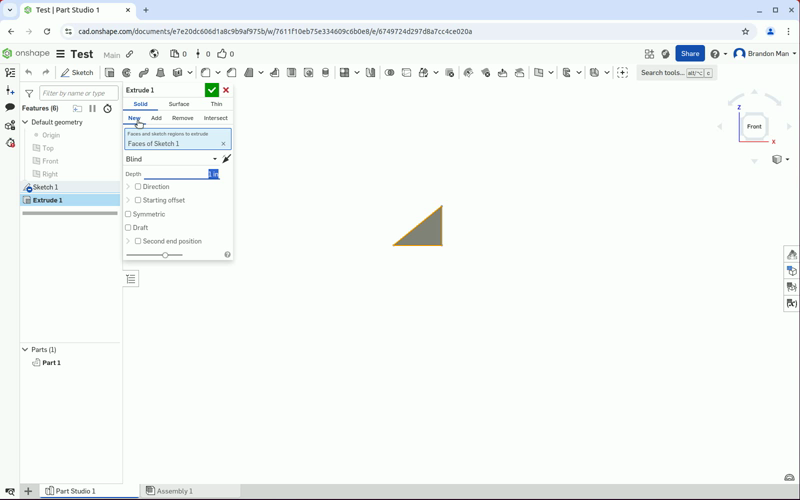
text(4.574)
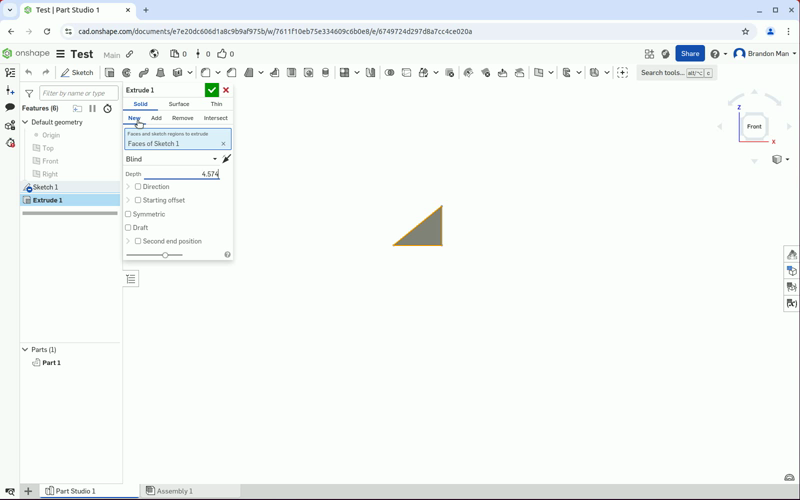
key(enter)
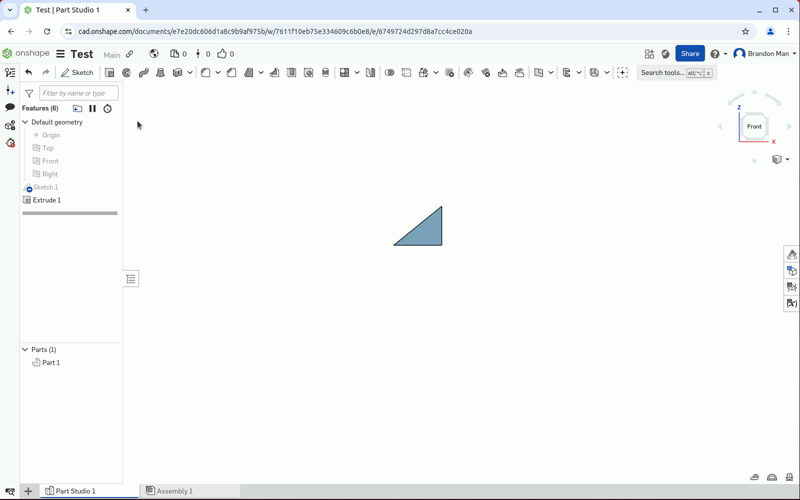
key(shift+h)
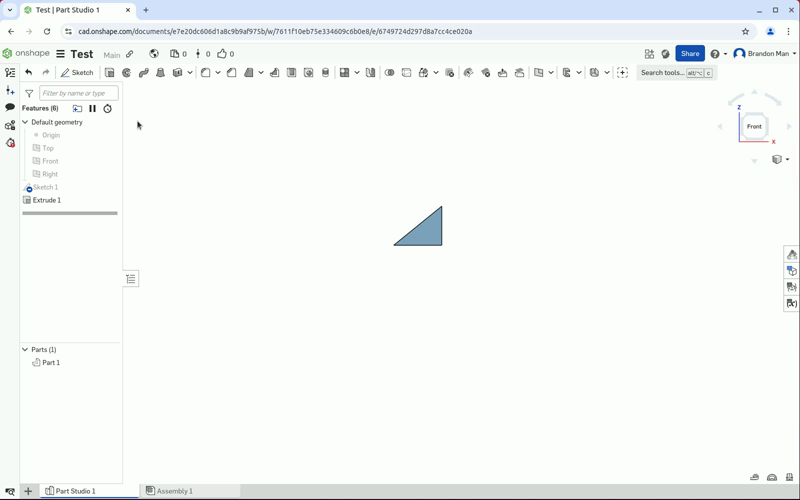
key(shift+h)
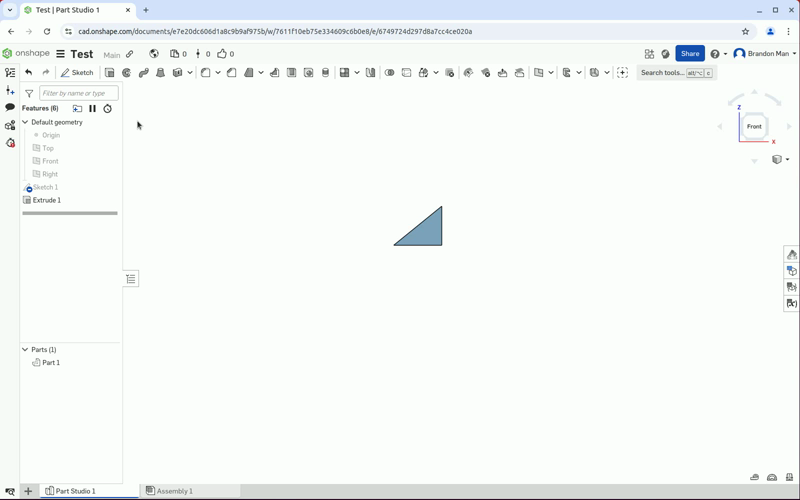
mouse_move(73, 189)
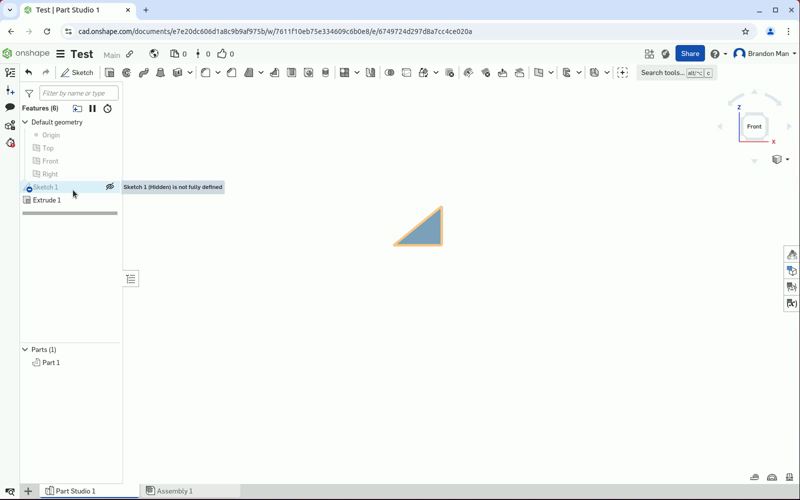
click(73, 189)
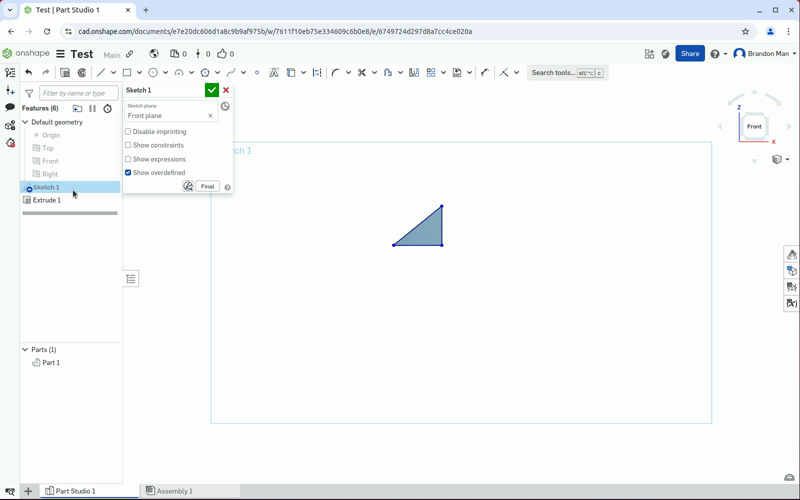
mouse_move(229, 92)
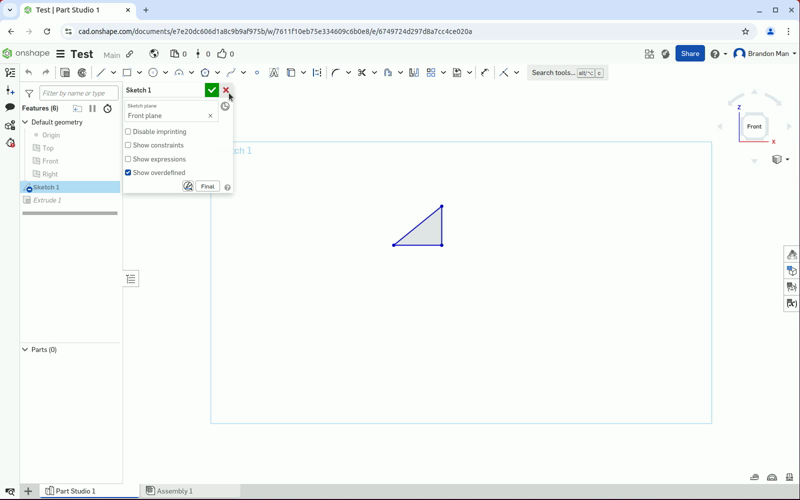
click(229, 92)
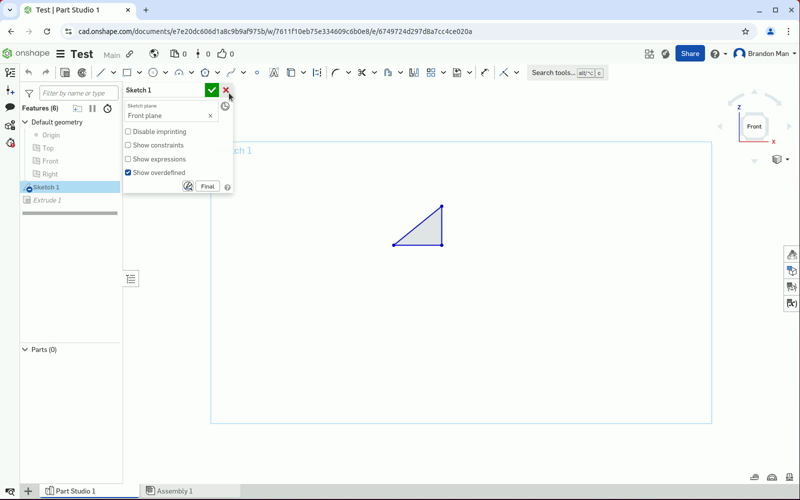
key(shift+s)
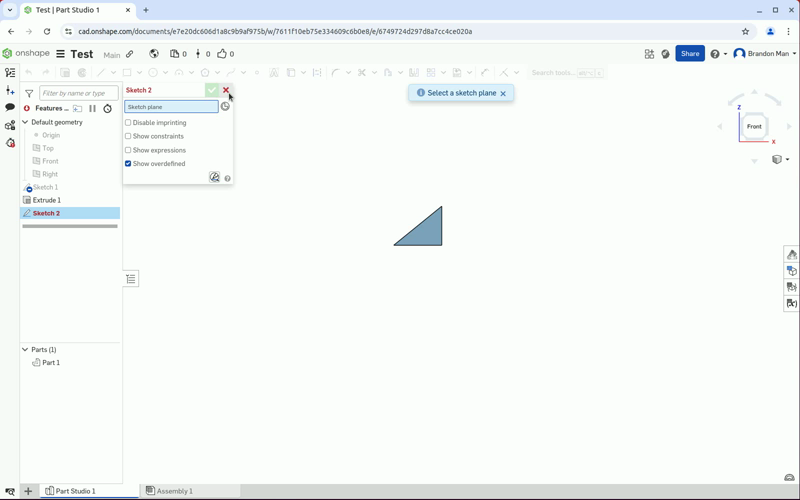
mouse_move(73, 163)
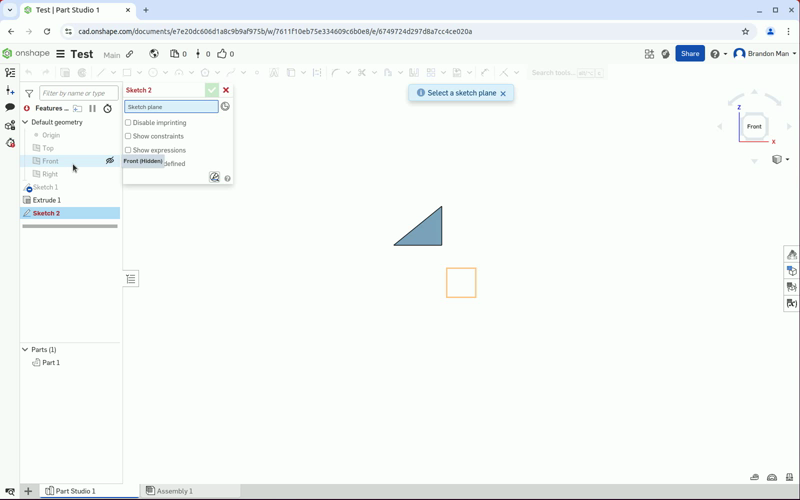
click(73, 163)
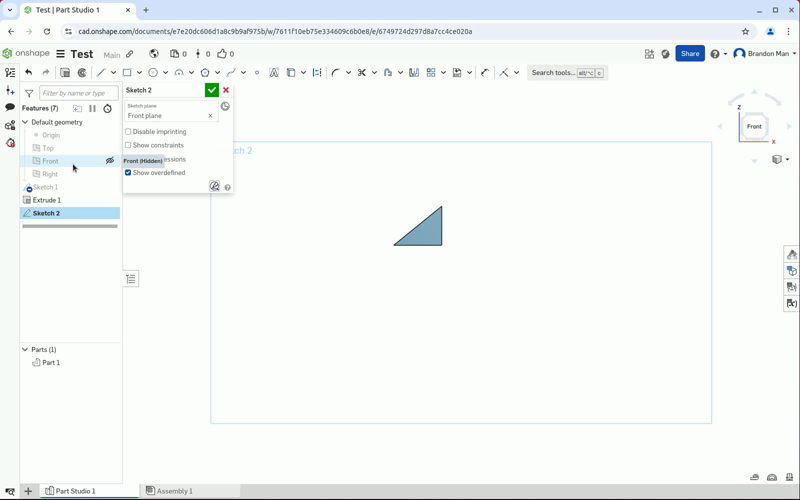
mouse_move(73, 352)
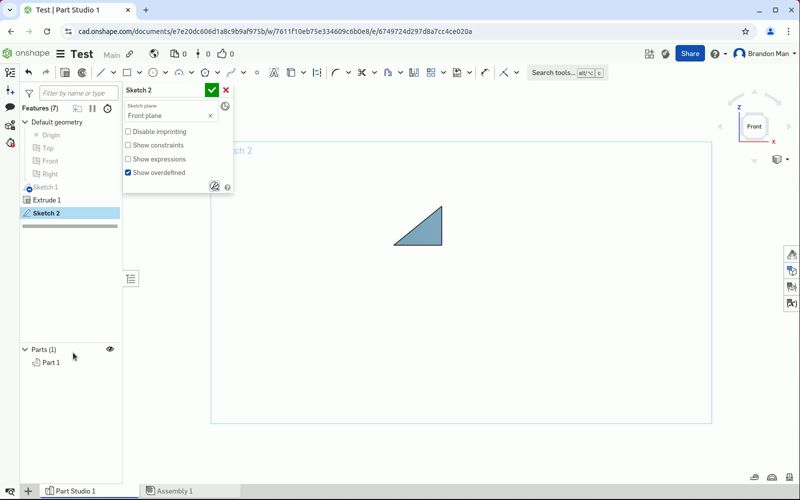
key(y)
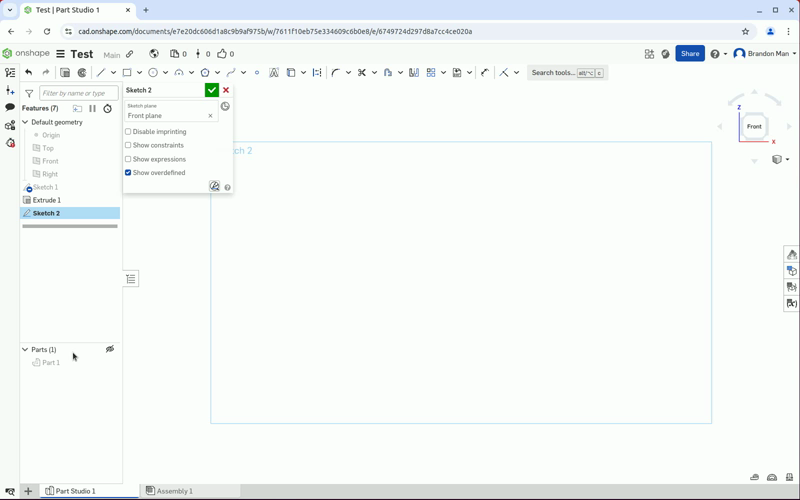
key(l)
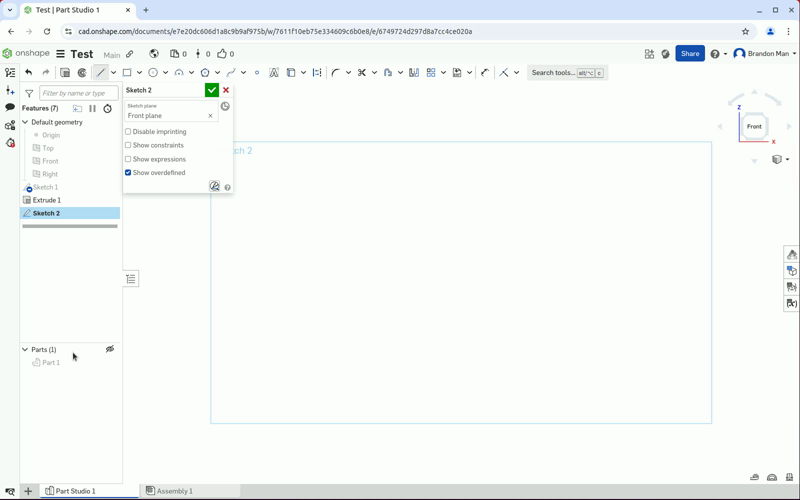
key_down(shift)
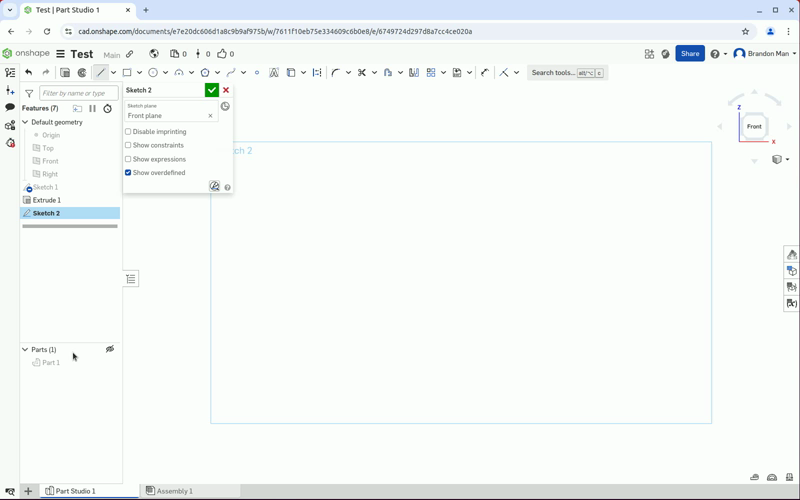
mouse_move(527, 320)
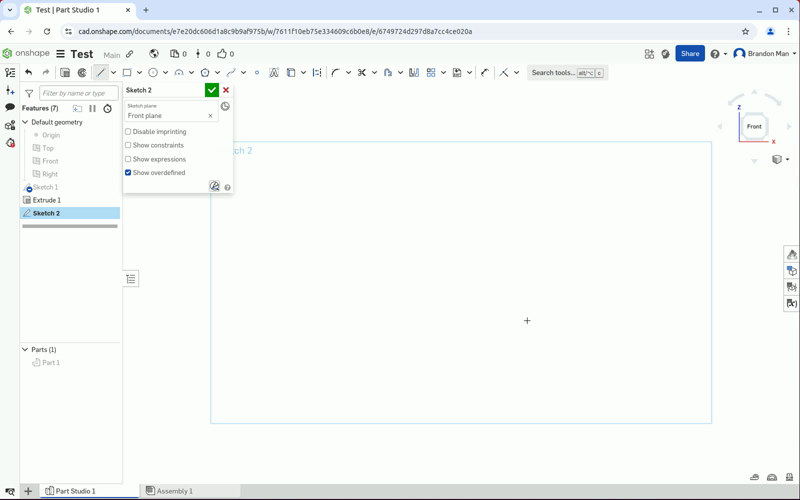
click(527, 320)
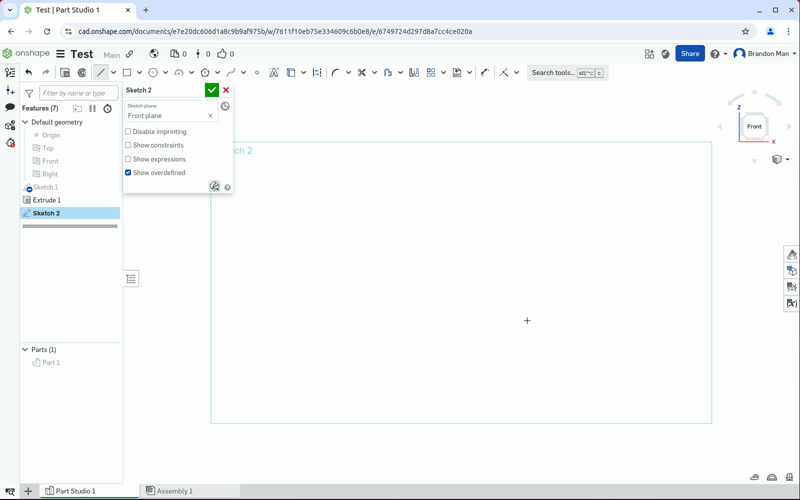
key_up(shift)
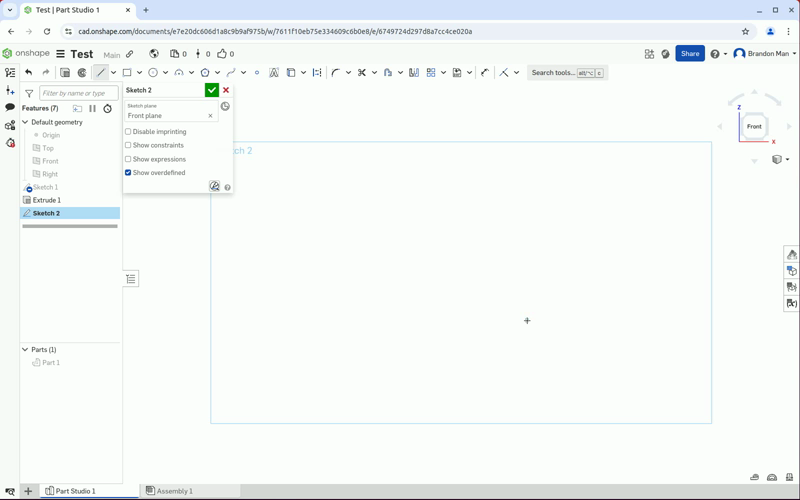
key_down(shift)
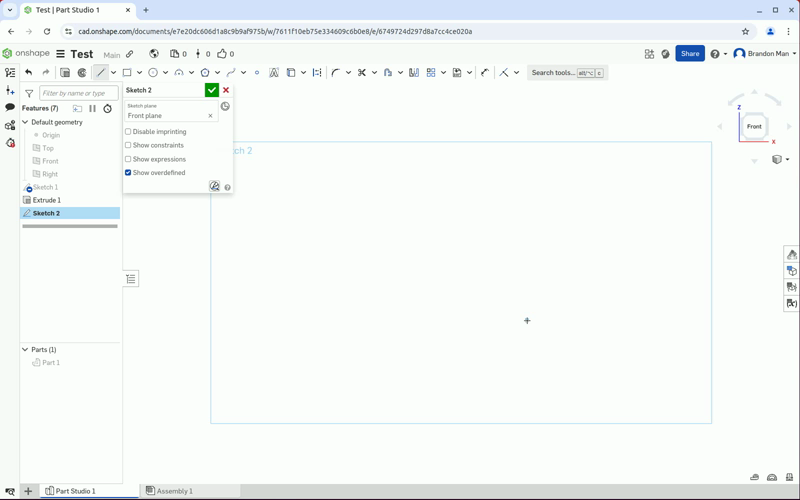
mouse_move(557, 320)
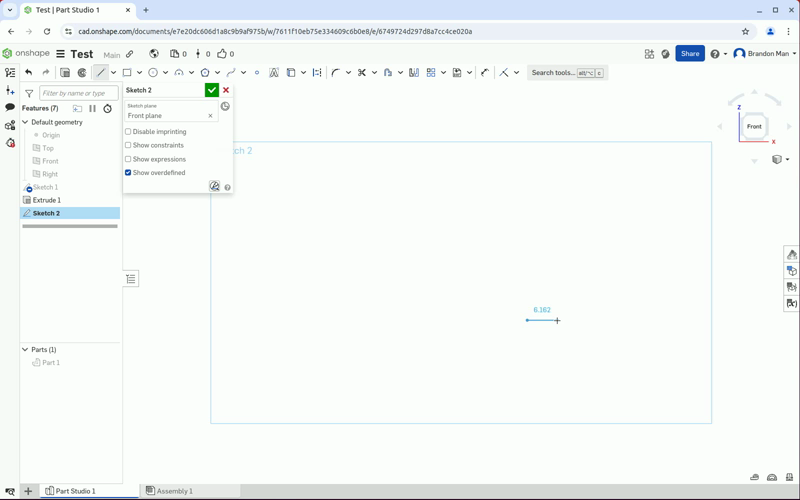
mouse_move(573, 282)
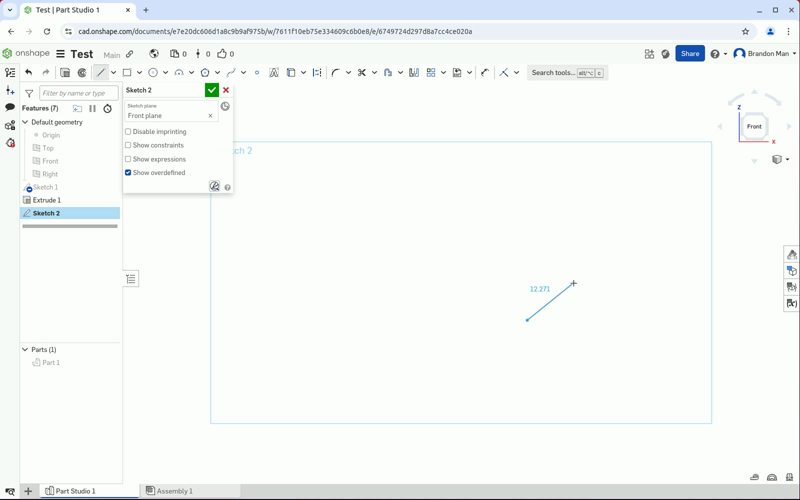
click(573, 282)
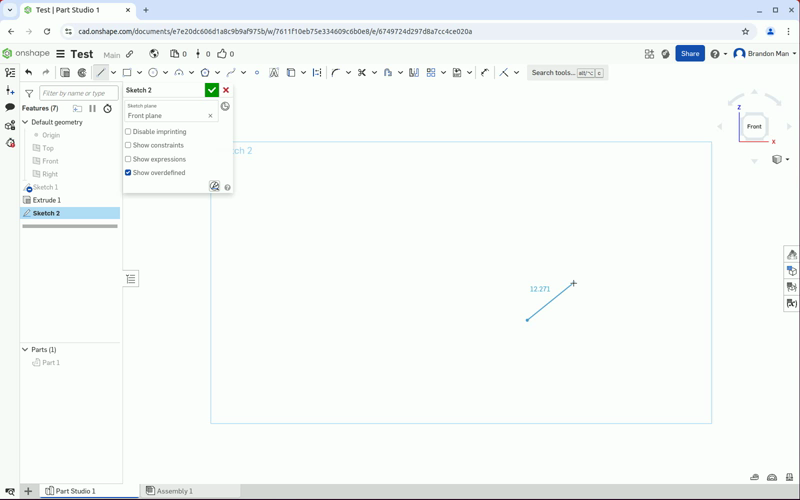
key_up(shift)
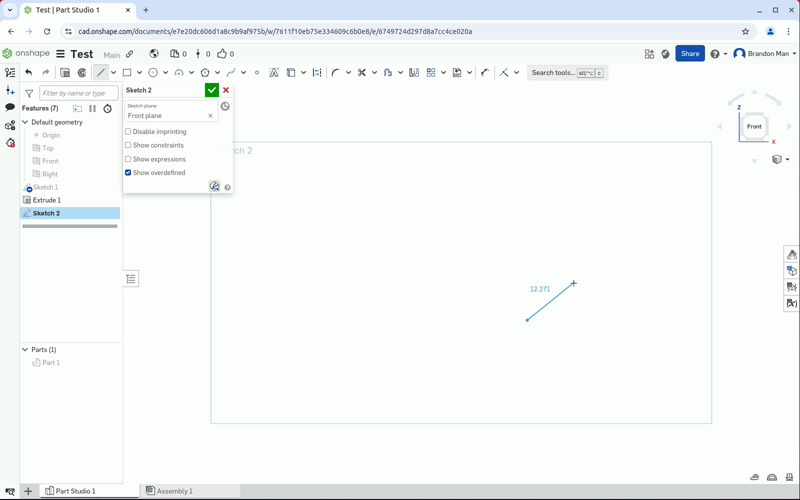
key_down(shift)
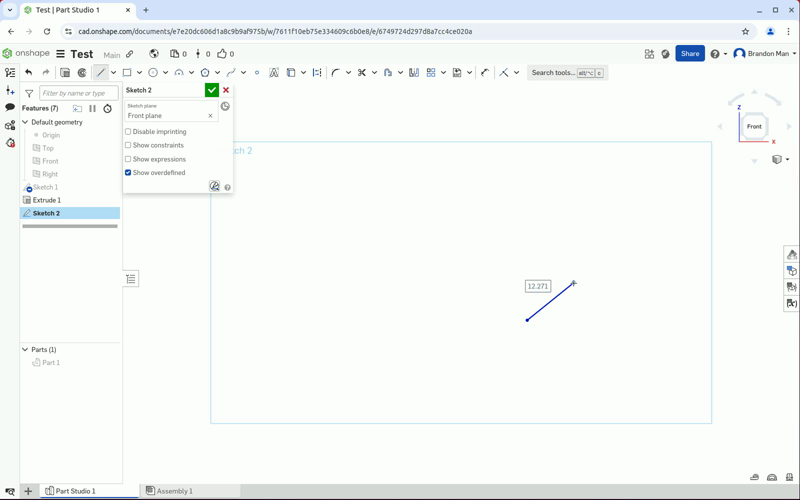
mouse_move(589, 282)
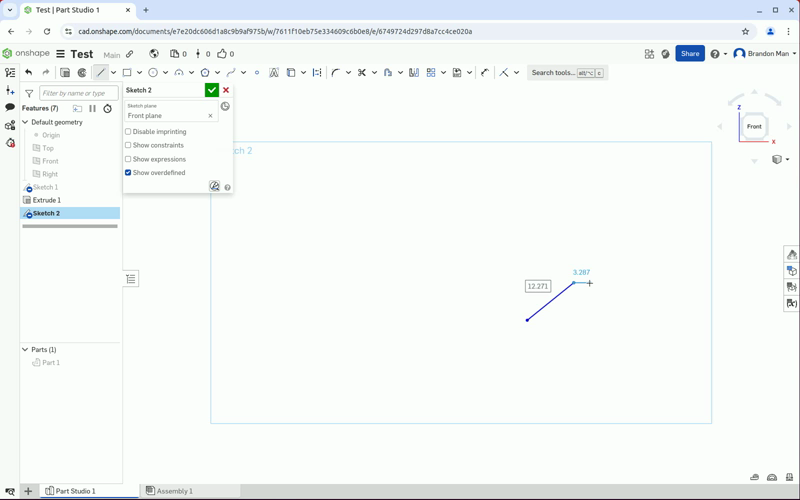
mouse_move(527, 282)
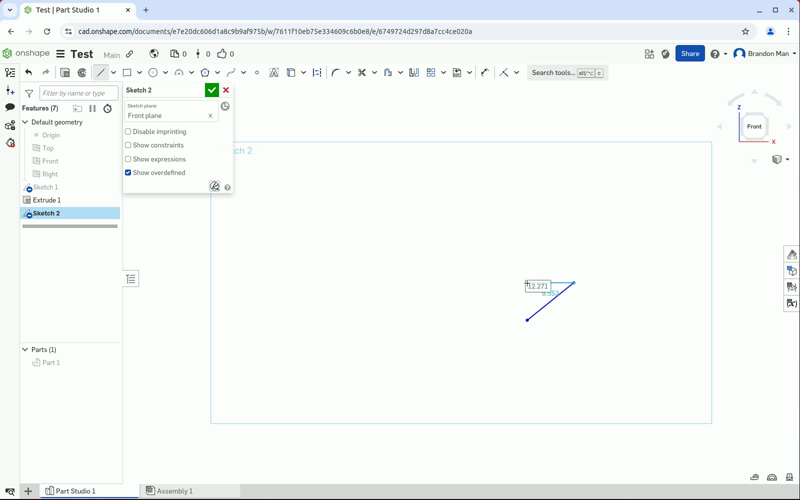
click(527, 282)
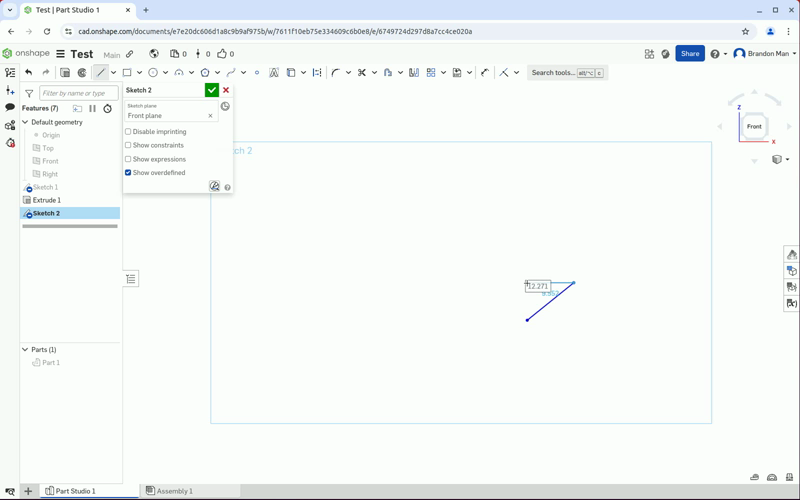
key_up(shift)
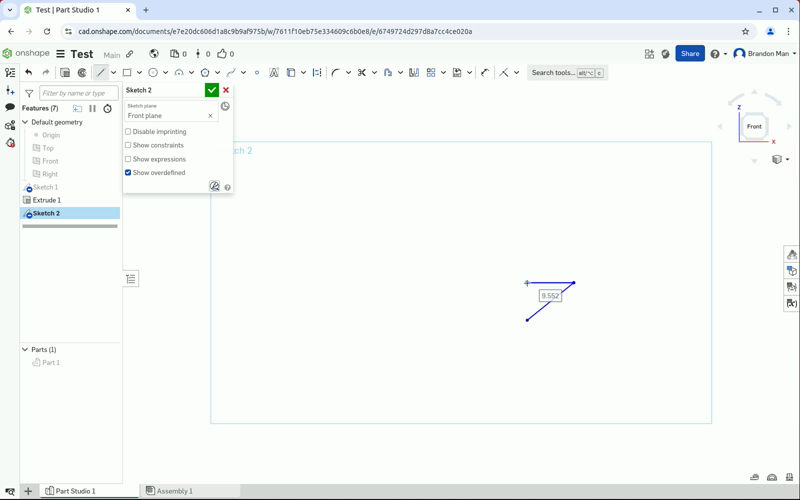
mouse_move(557, 282)
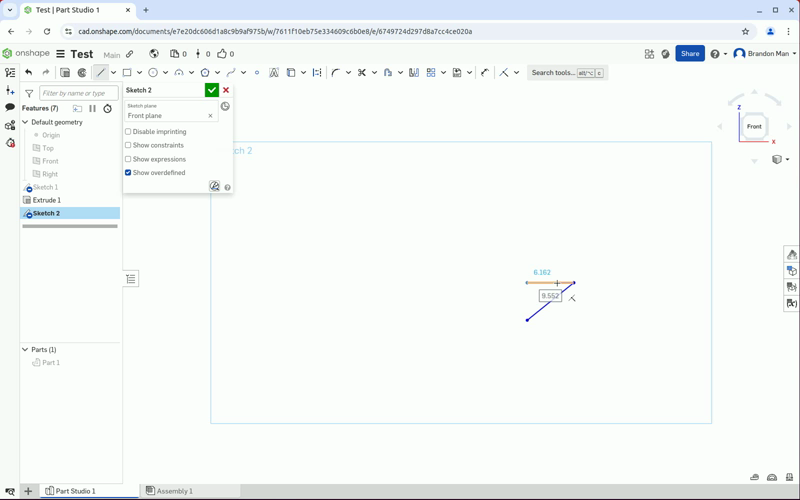
key_down(shift)
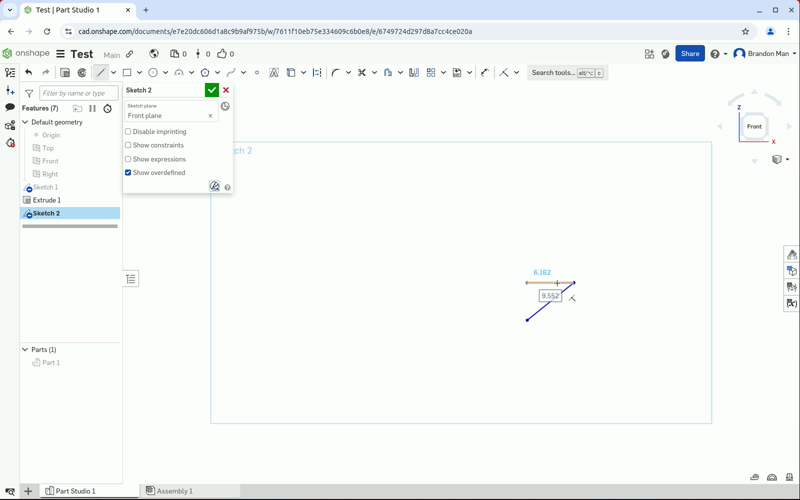
mouse_move(527, 320)
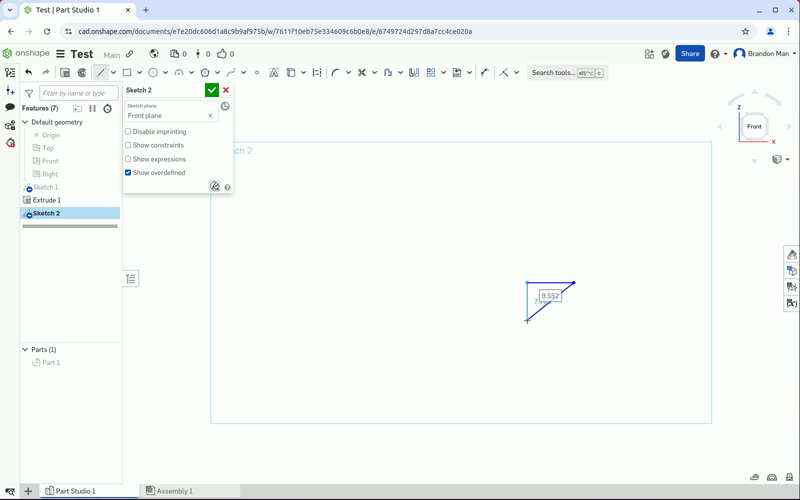
key_up(shift)
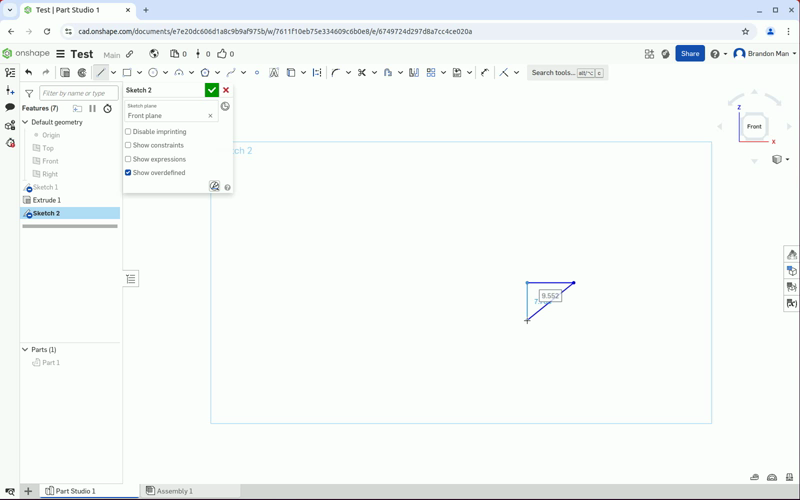
click(527, 320)
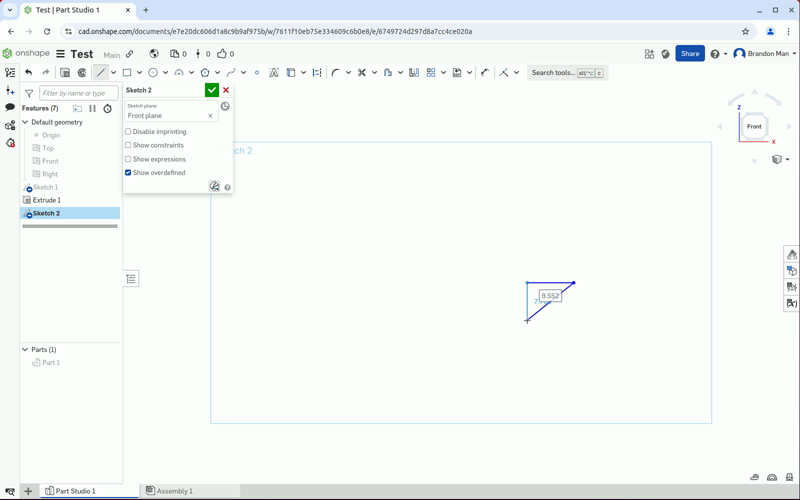
key(esc)
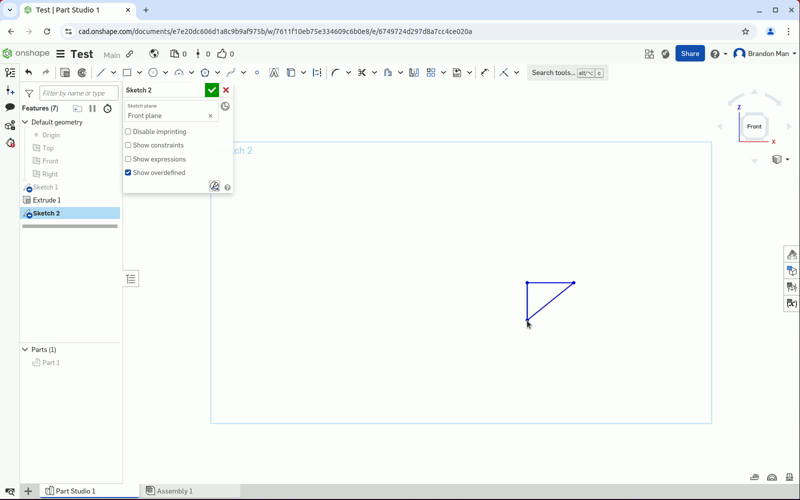
mouse_move(542, 285)
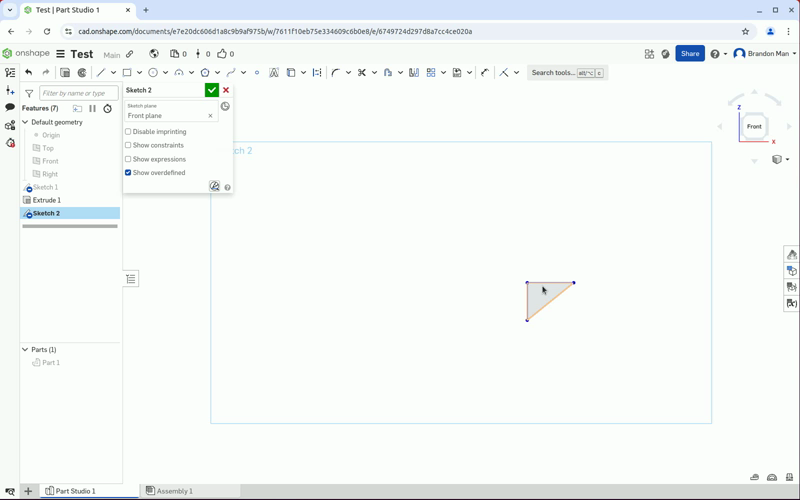
scroll(6)
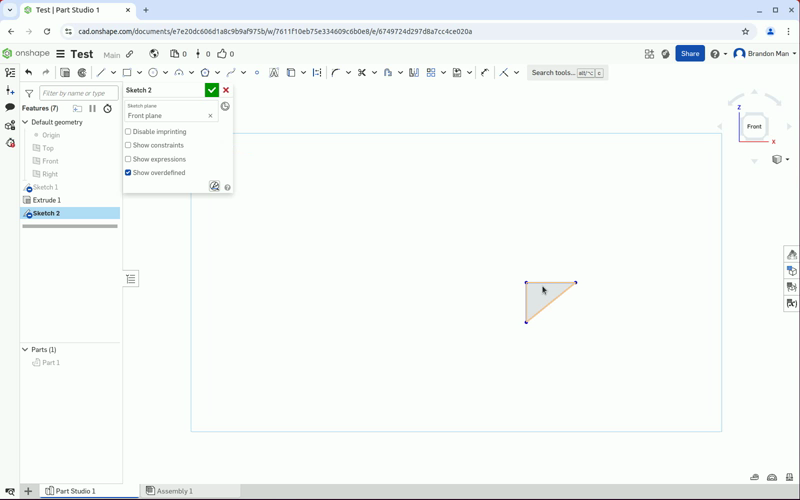
scroll(6)
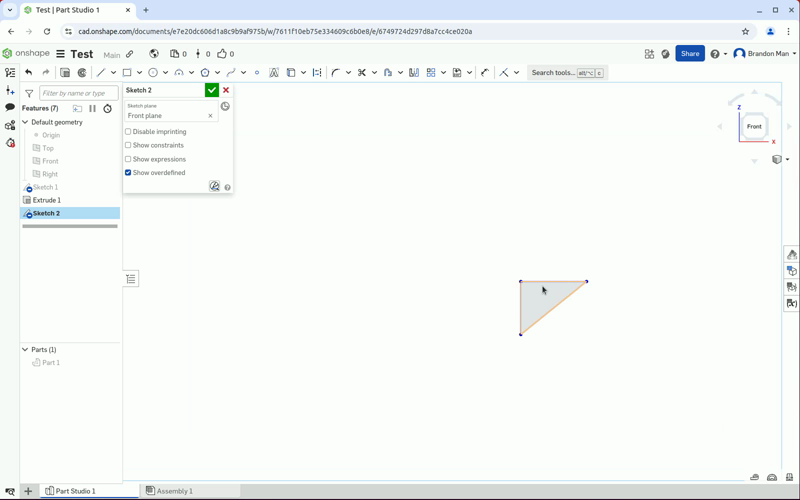
scroll(6)
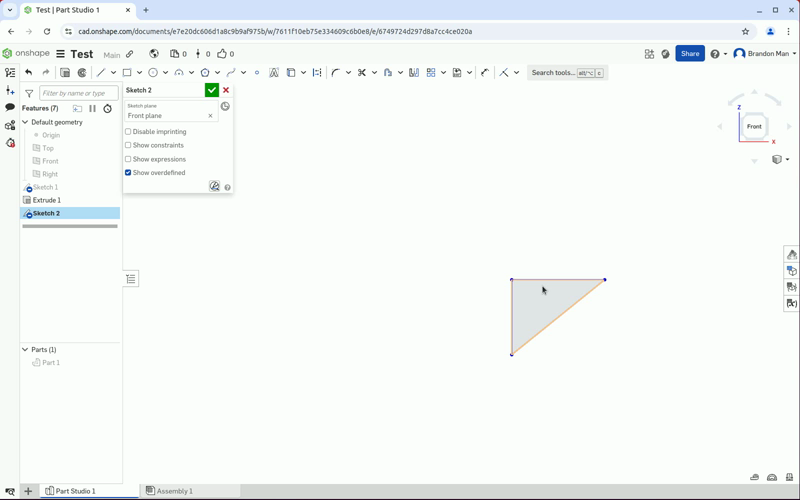
scroll(6)
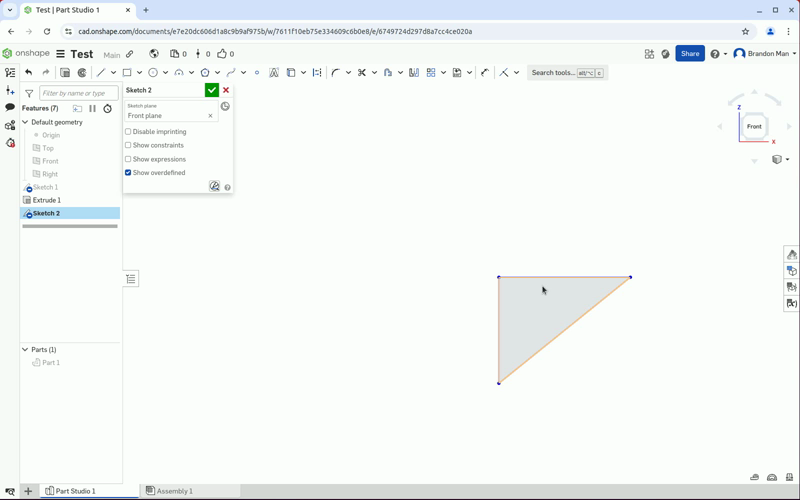
scroll(6)
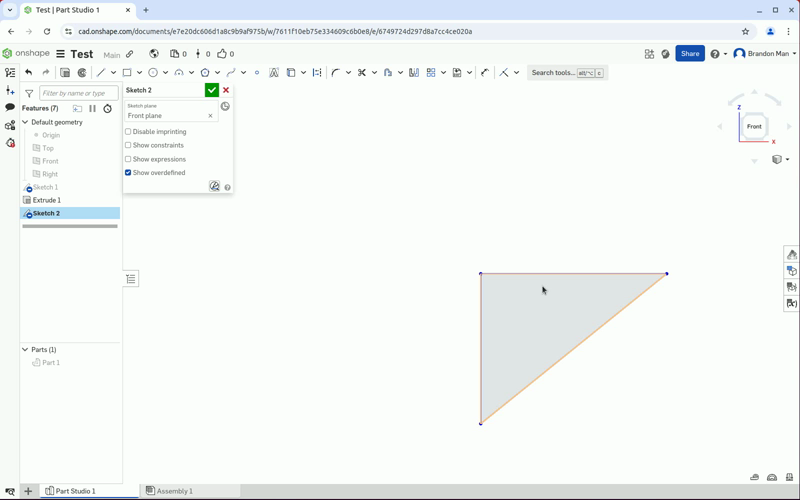
scroll(6)
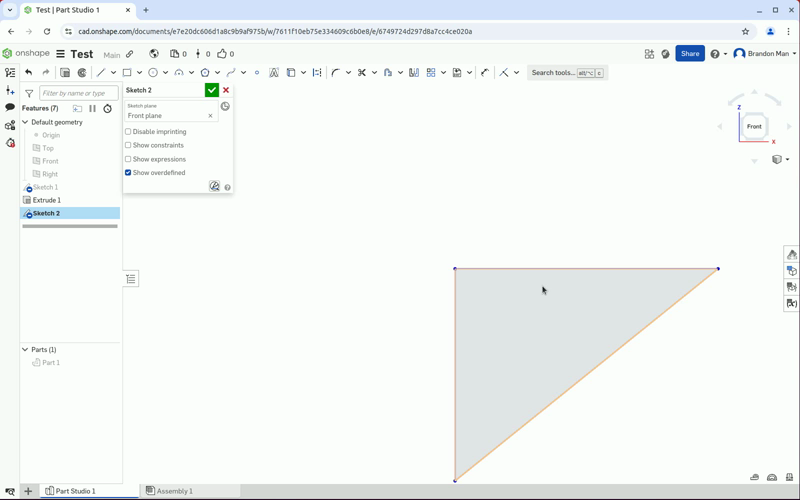
scroll(6)
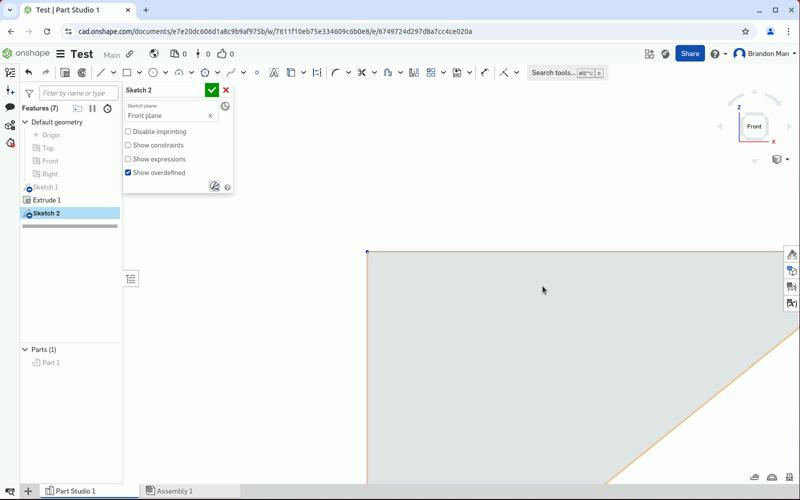
click(542, 285)
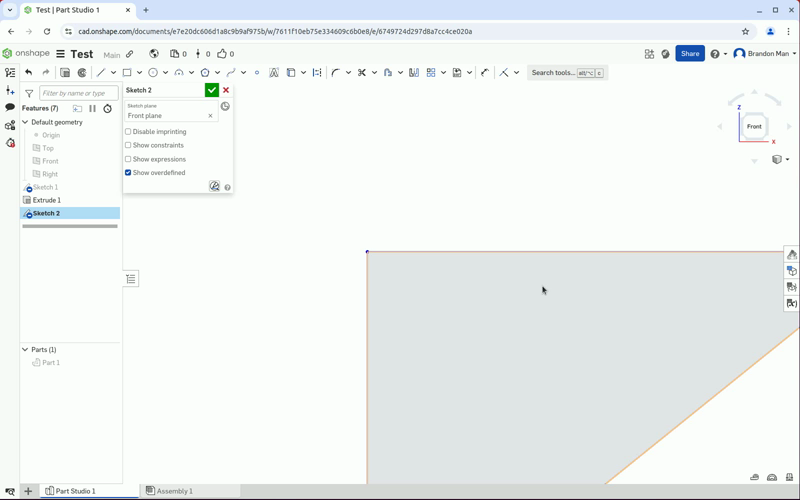
scroll(-6)
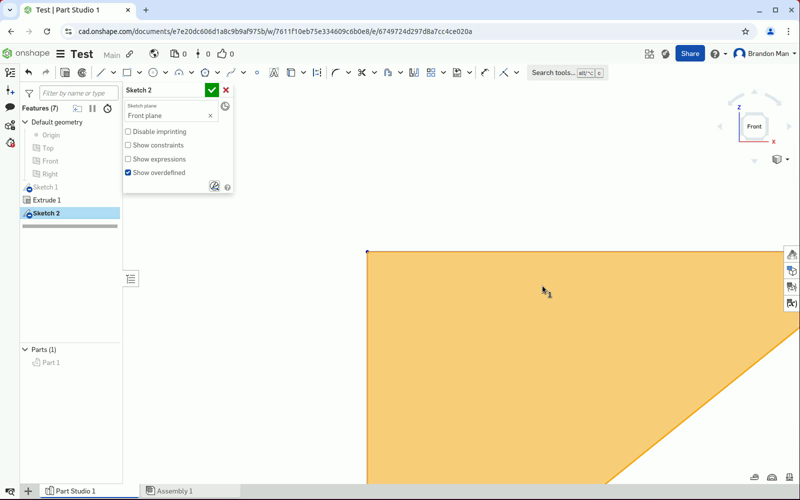
scroll(-6)
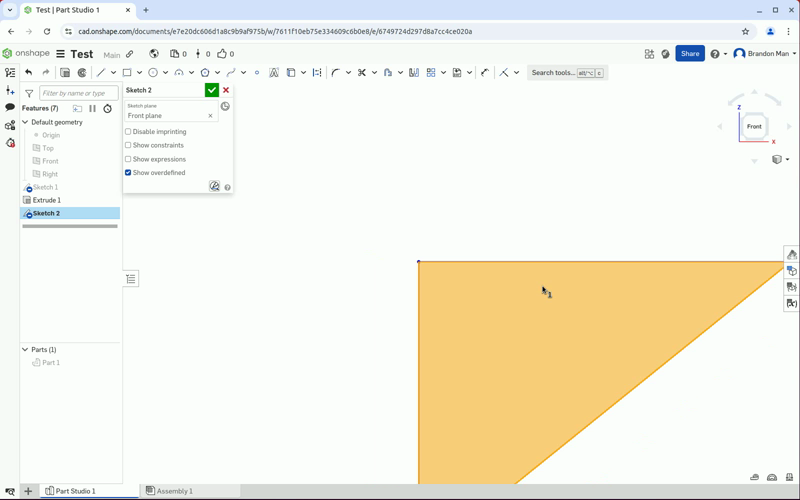
scroll(-6)
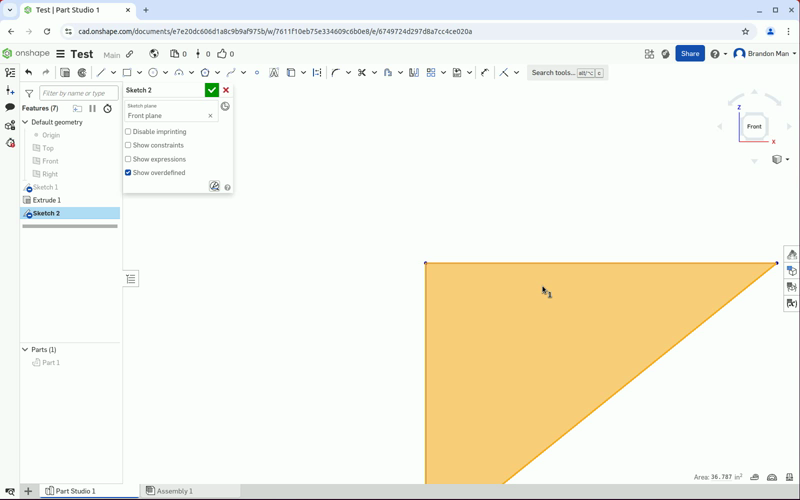
scroll(-6)
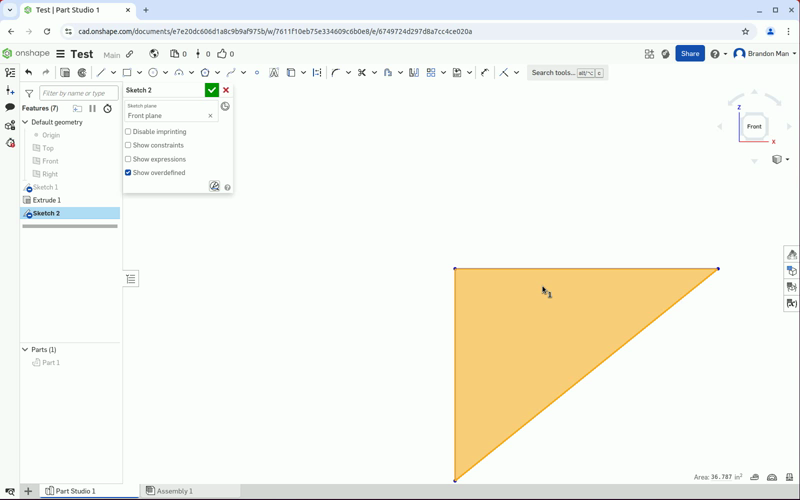
scroll(-6)
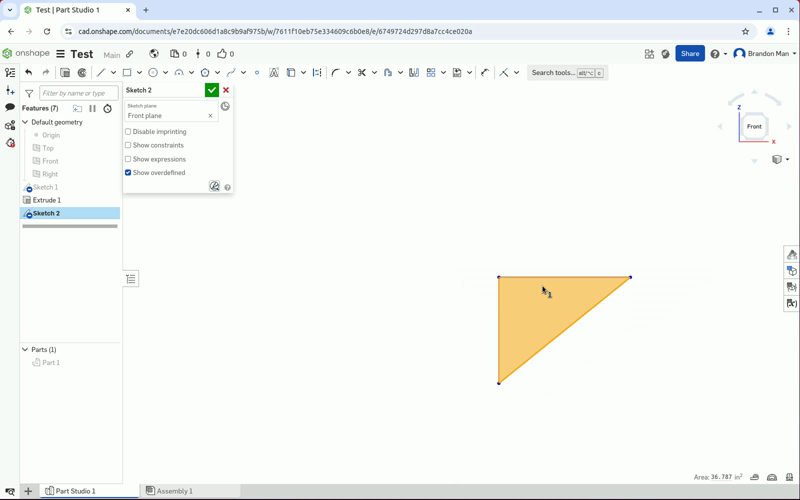
scroll(-6)
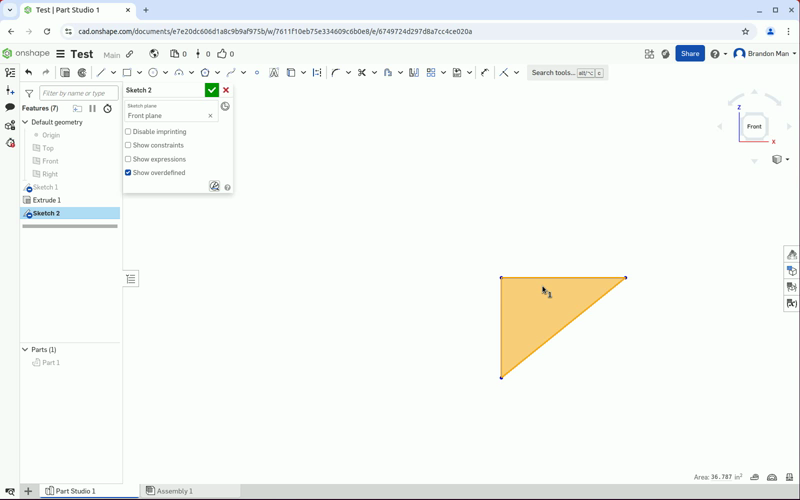
scroll(-6)
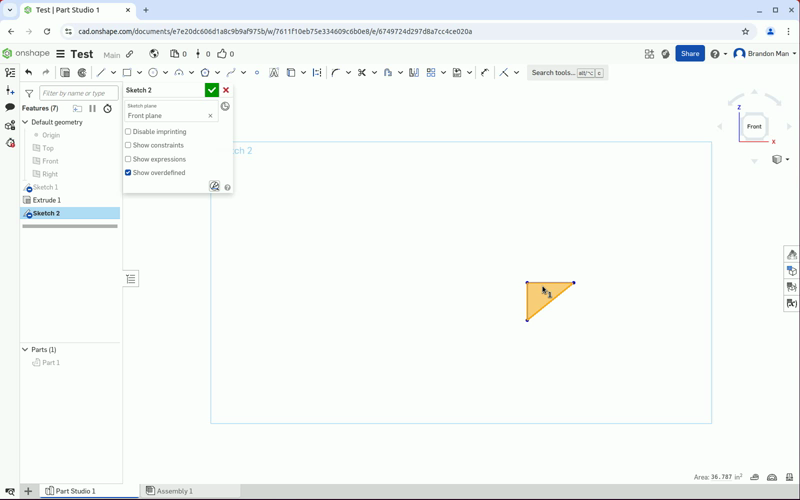
mouse_move(73, 352)
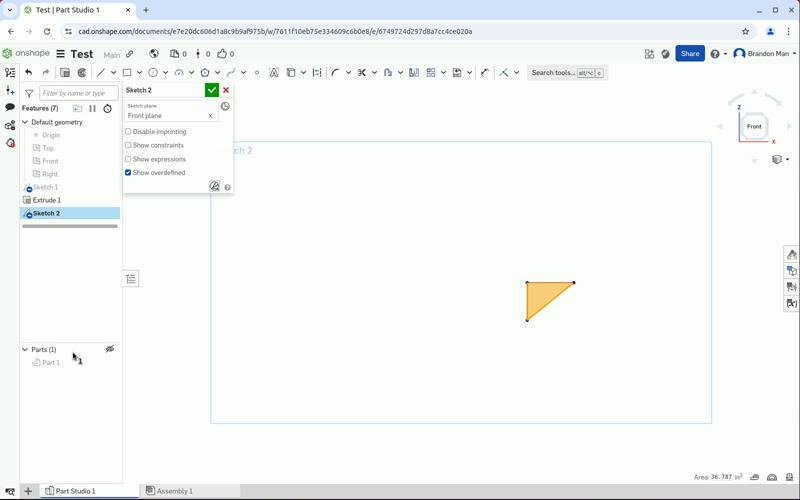
key(shift+y)
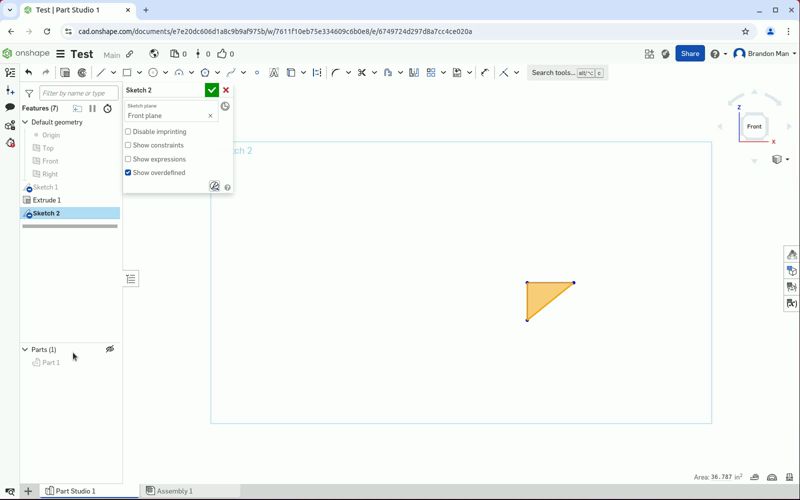
key(shift+e)
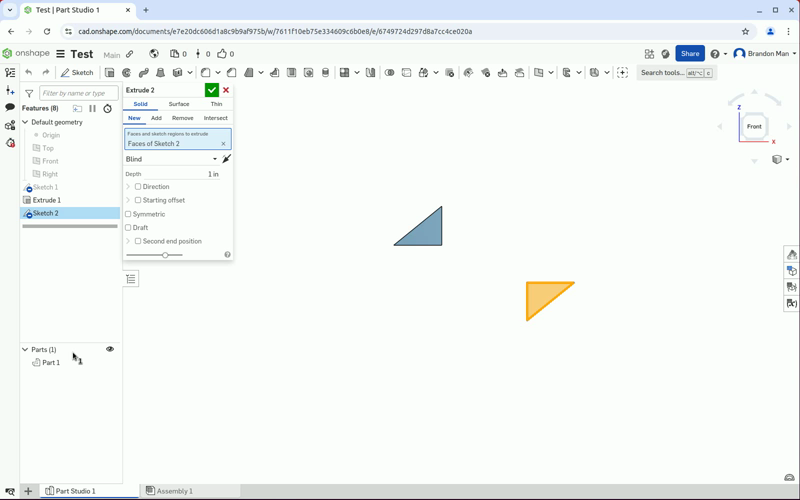
mouse_move(143, 106)
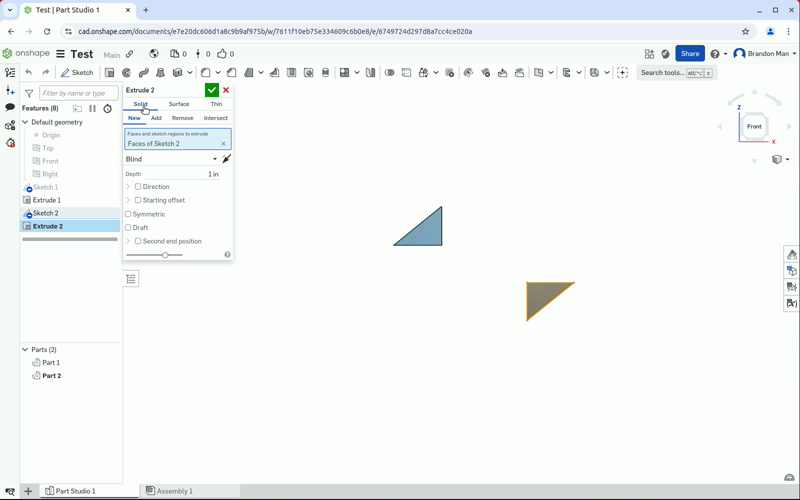
click(143, 106)
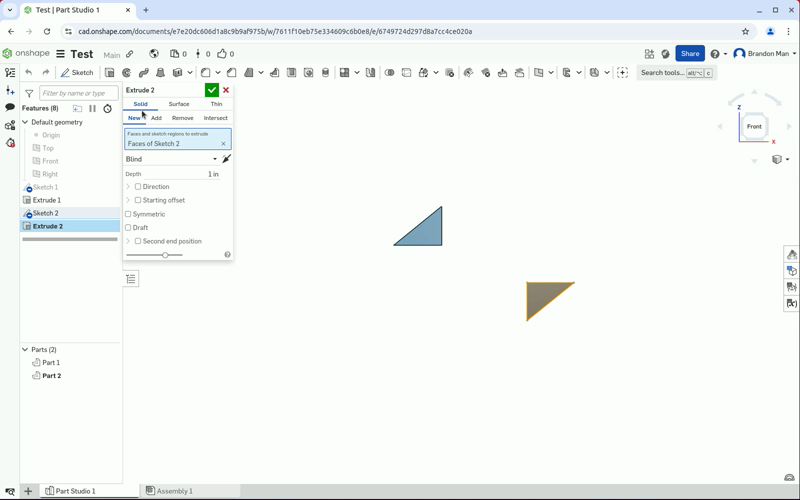
mouse_move(137, 120)
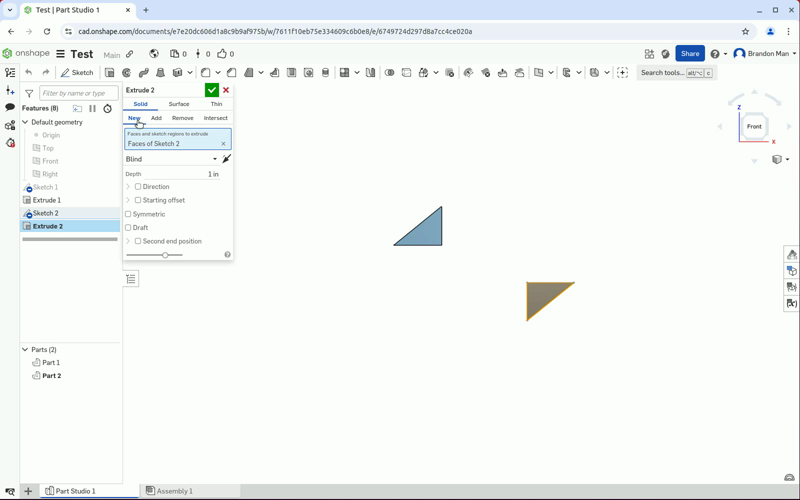
click(137, 120)
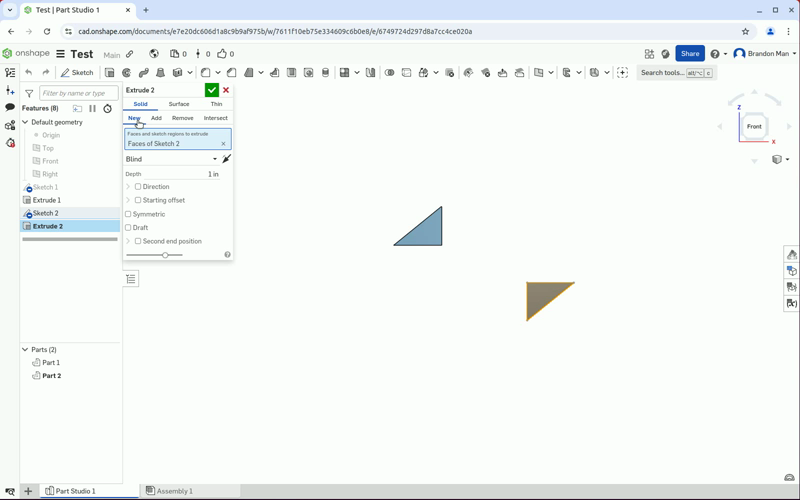
key(tab, 4)
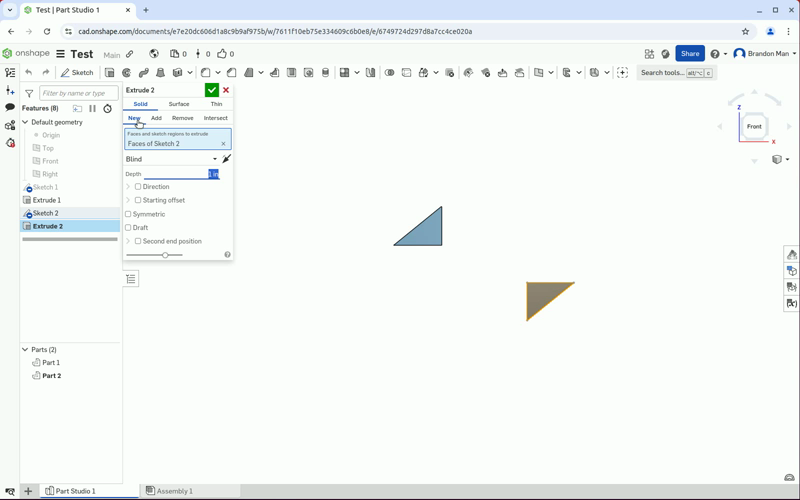
text(4.574)
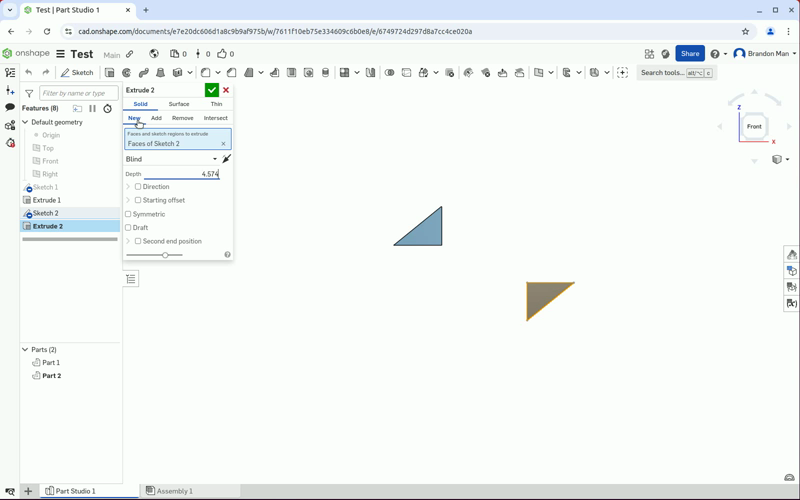
key(enter)
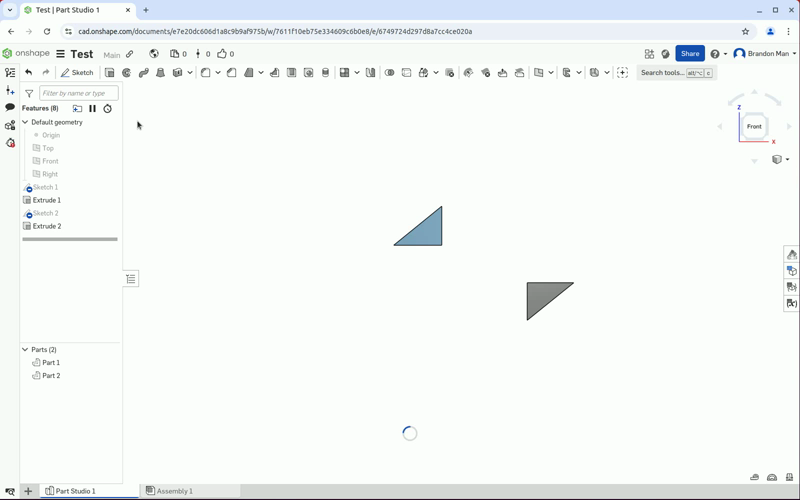
key(shift+h)
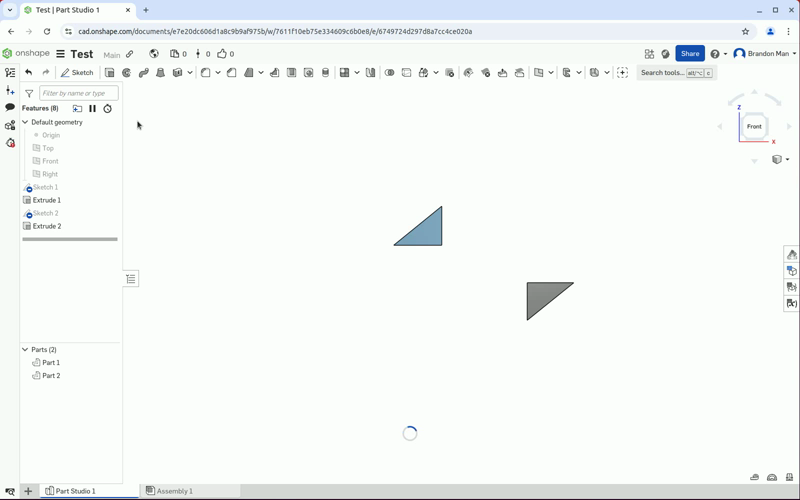
key(shift+h)
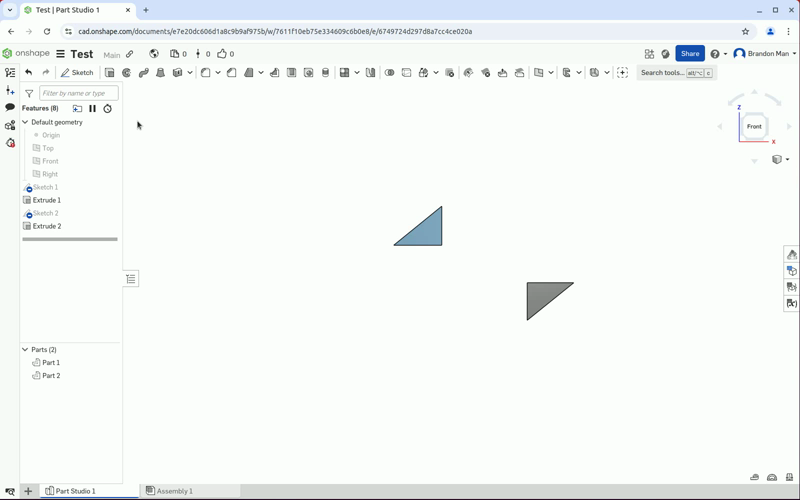
mouse_move(73, 189)
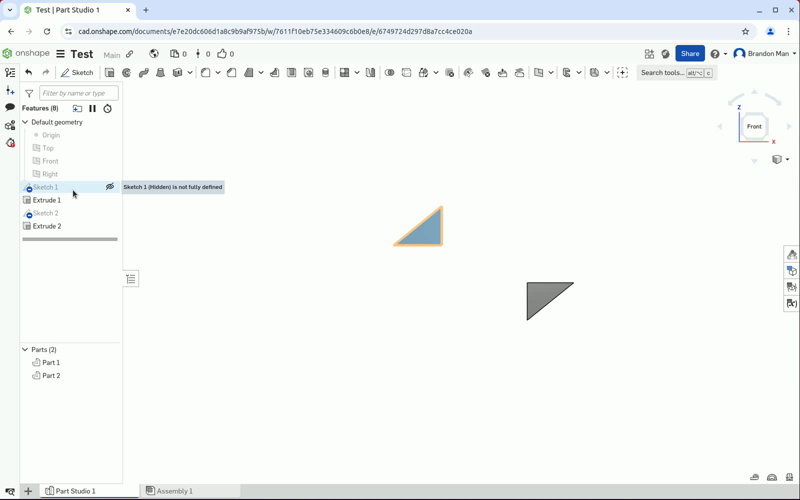
click(73, 189)
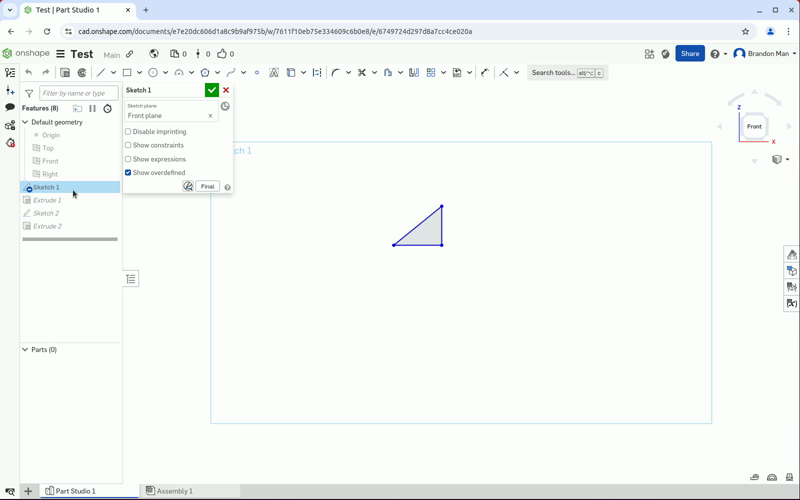
mouse_move(229, 92)
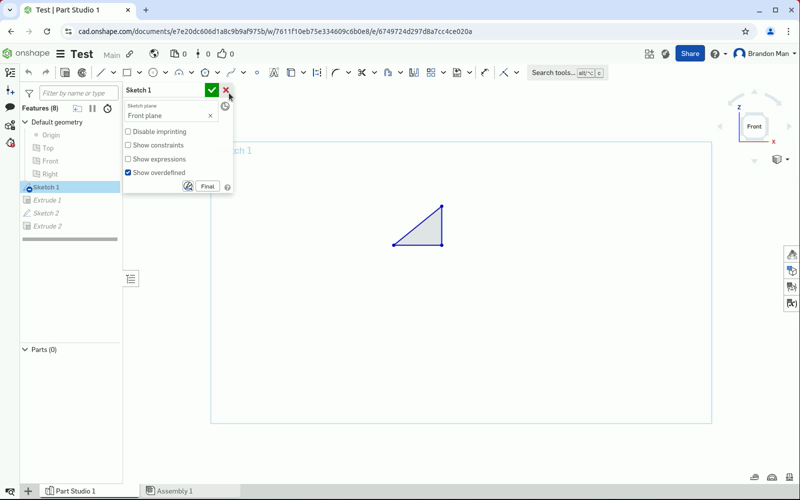
click(229, 92)
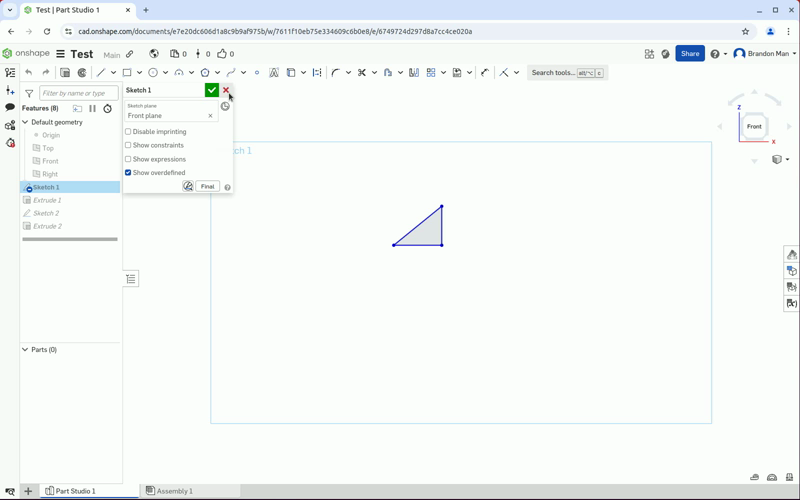
key(shift+s)
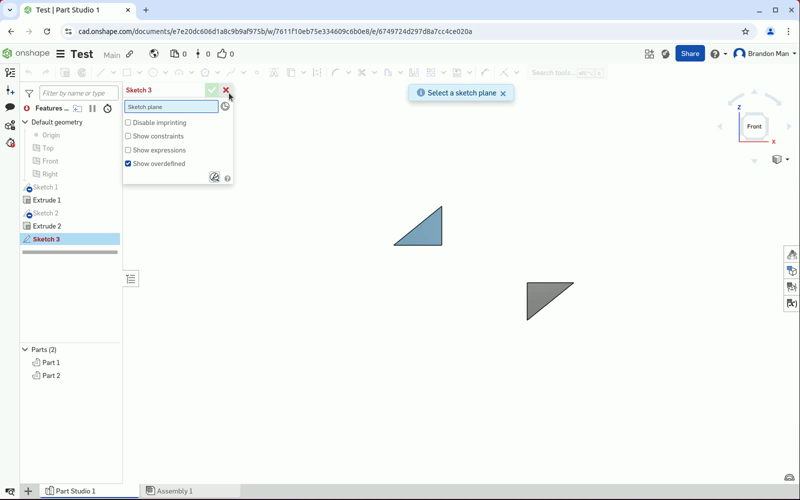
mouse_move(73, 163)
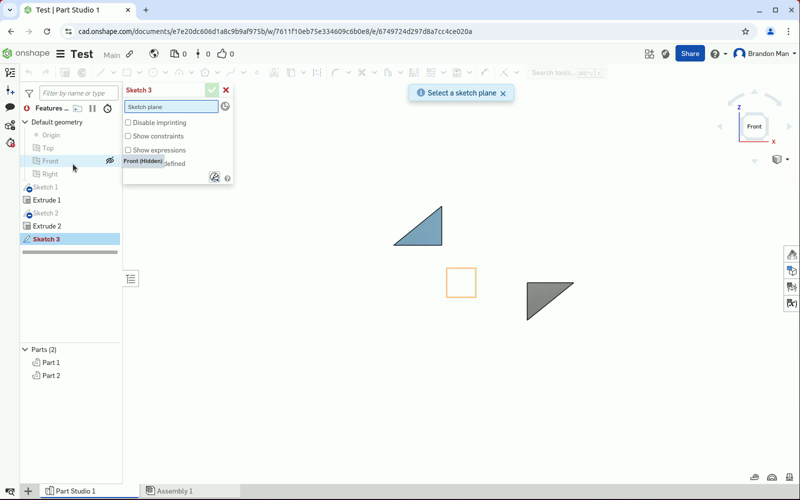
click(73, 163)
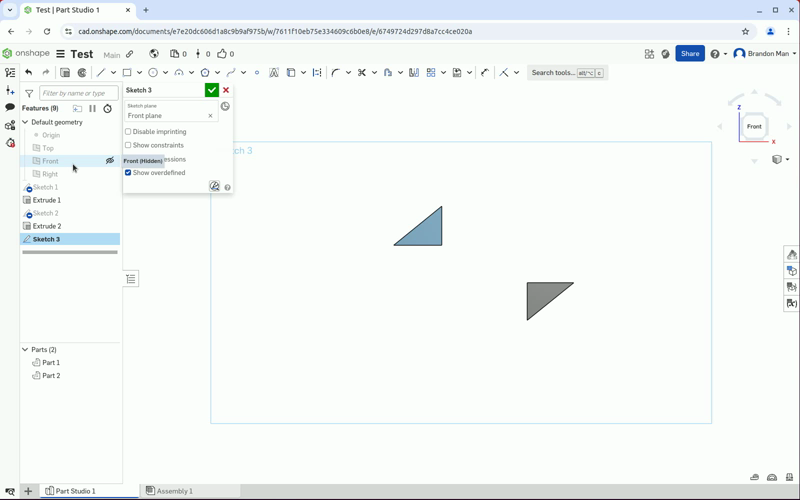
mouse_move(73, 352)
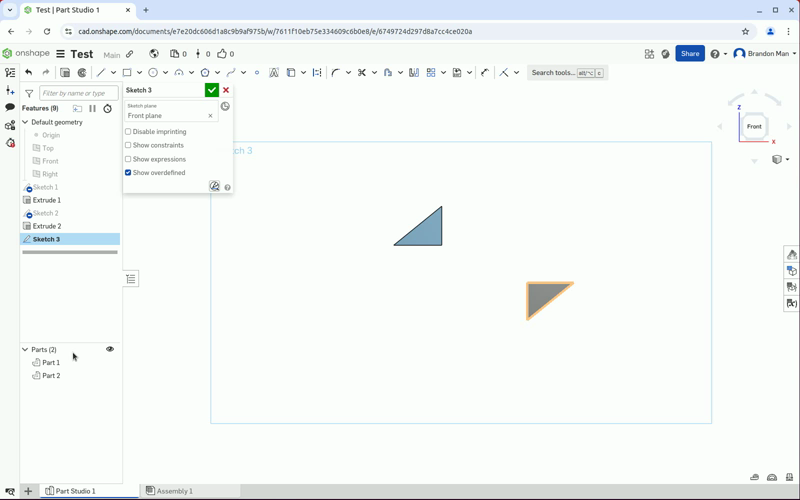
key(y)
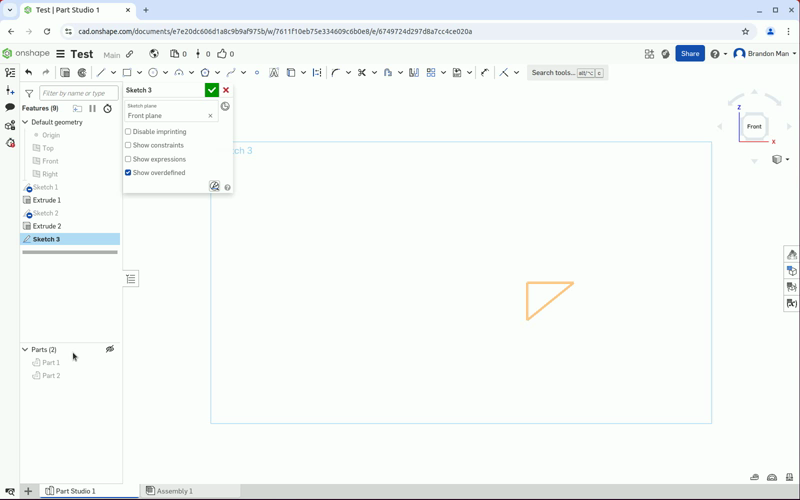
key(l)
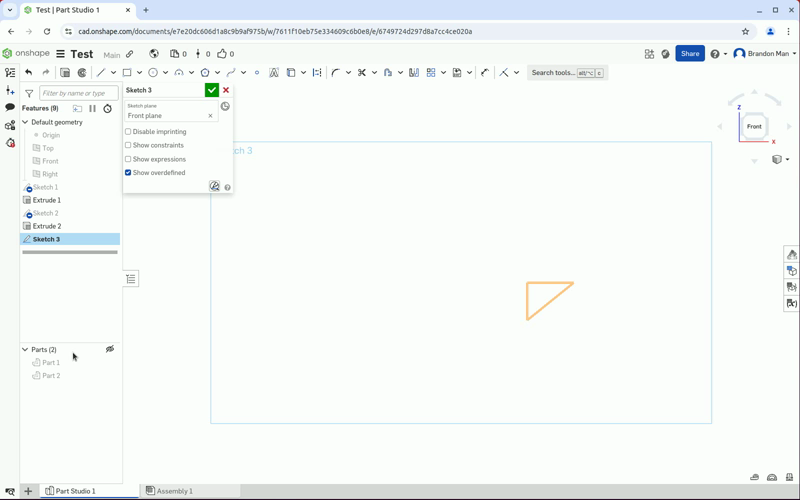
key_down(shift)
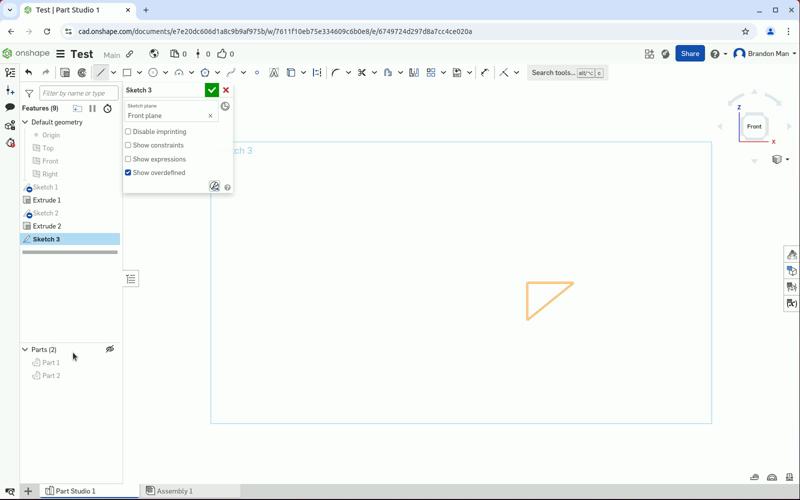
mouse_move(393, 320)
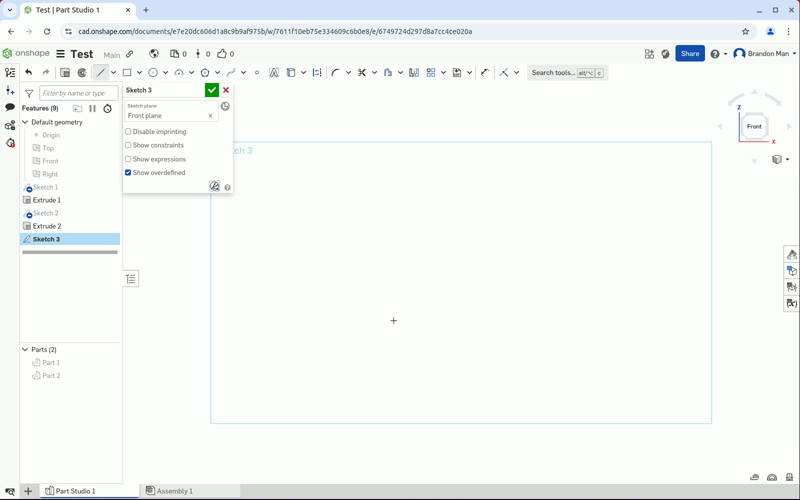
click(393, 320)
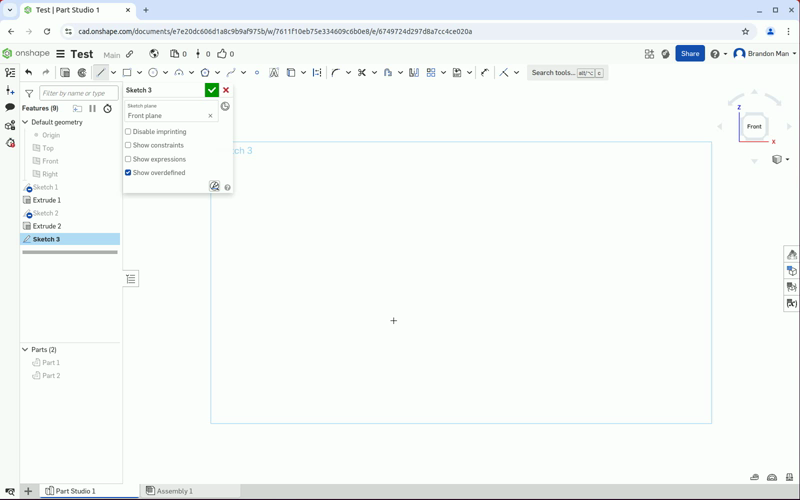
key_up(shift)
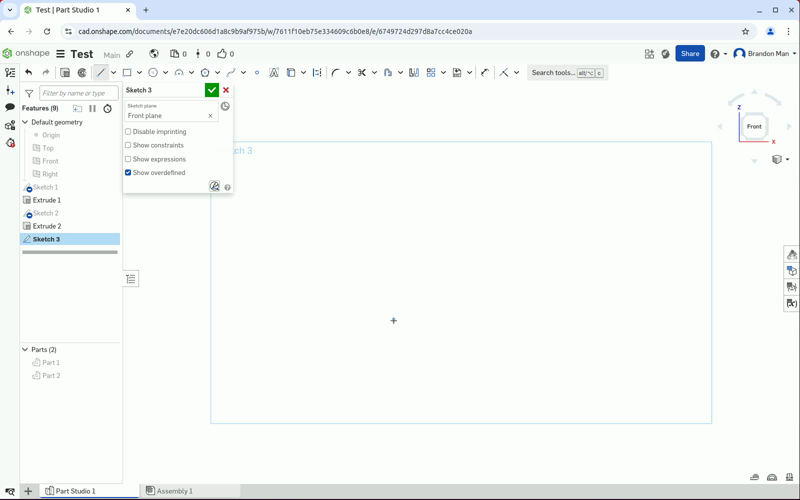
key_down(shift)
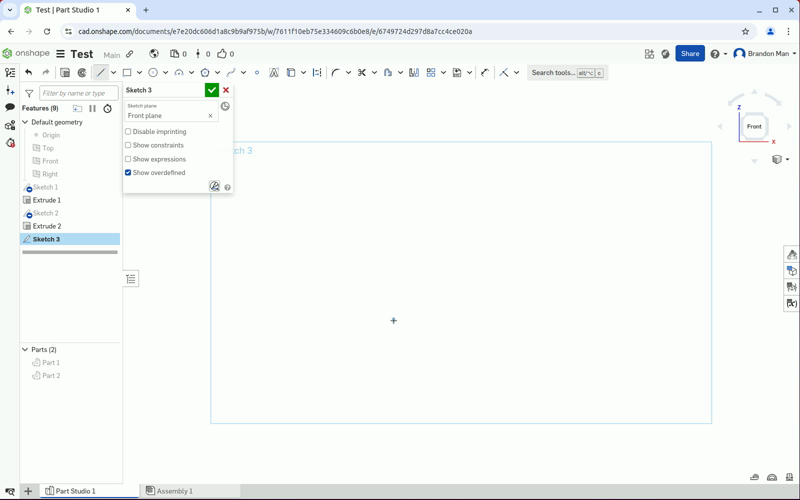
mouse_move(526, 320)
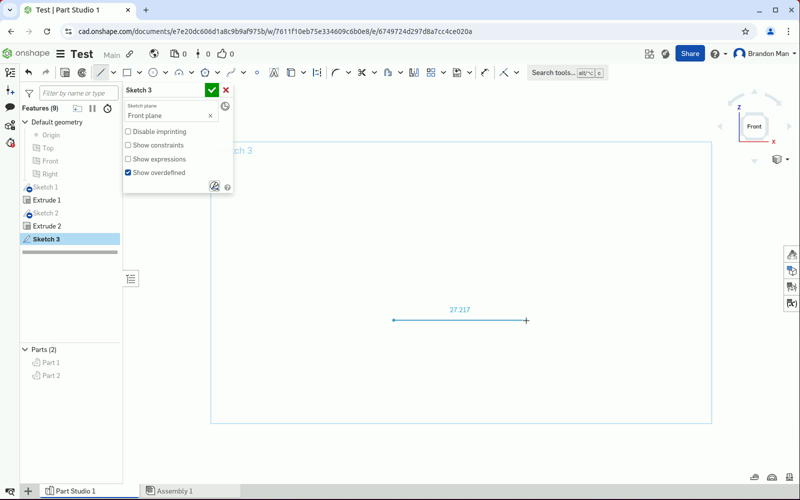
click(526, 320)
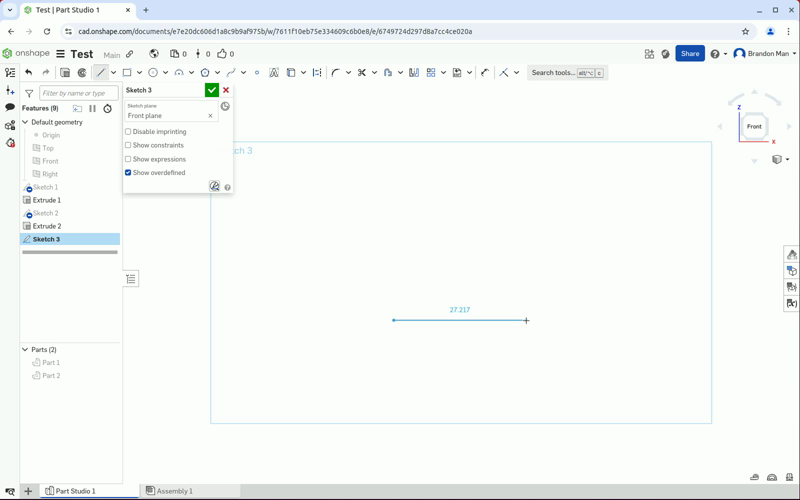
key_up(shift)
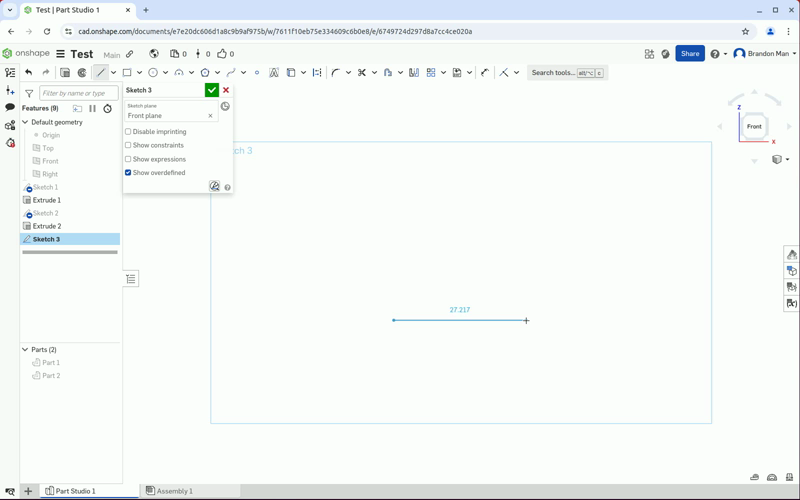
key_down(shift)
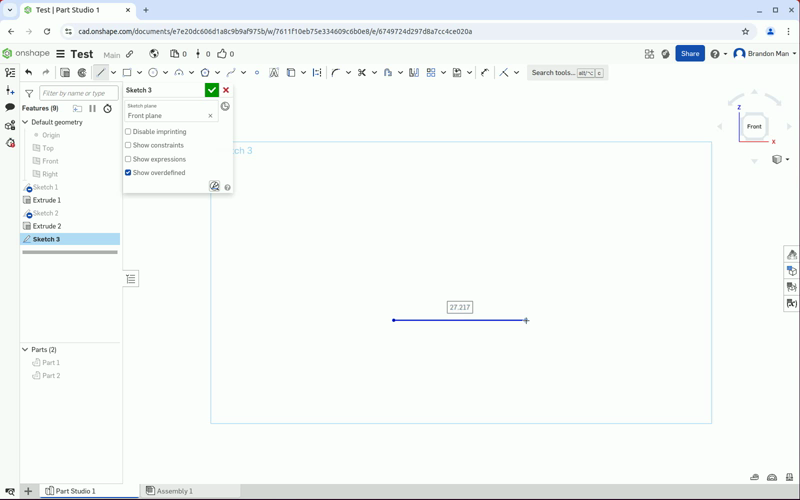
mouse_move(556, 320)
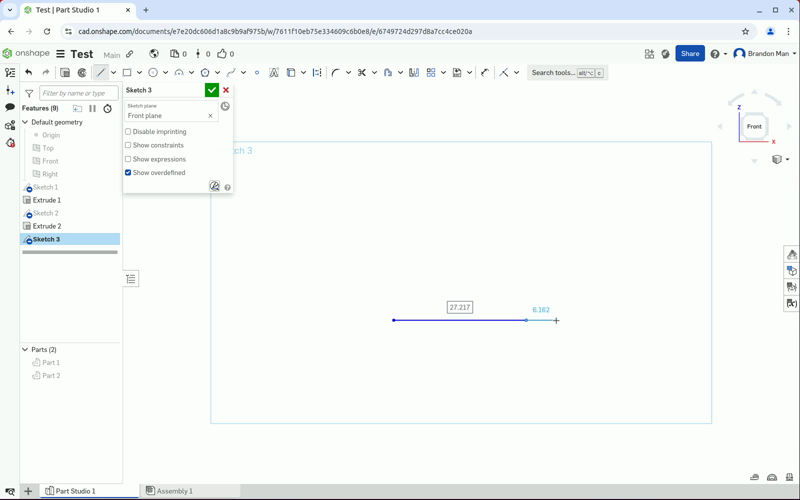
mouse_move(526, 282)
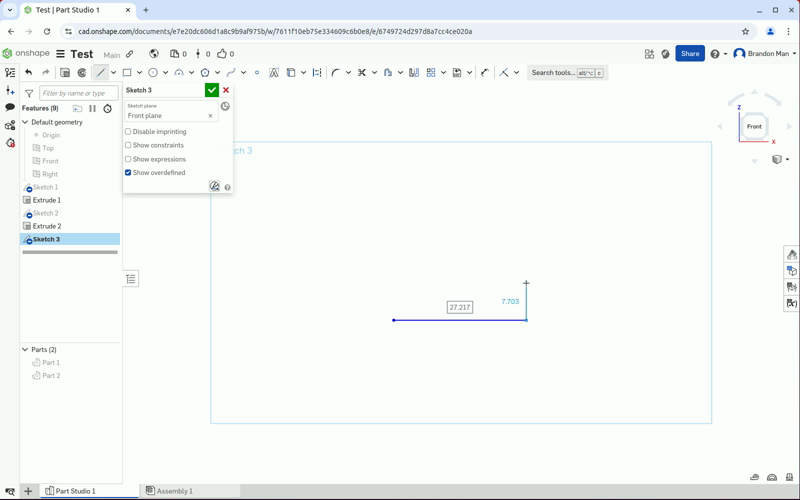
click(526, 282)
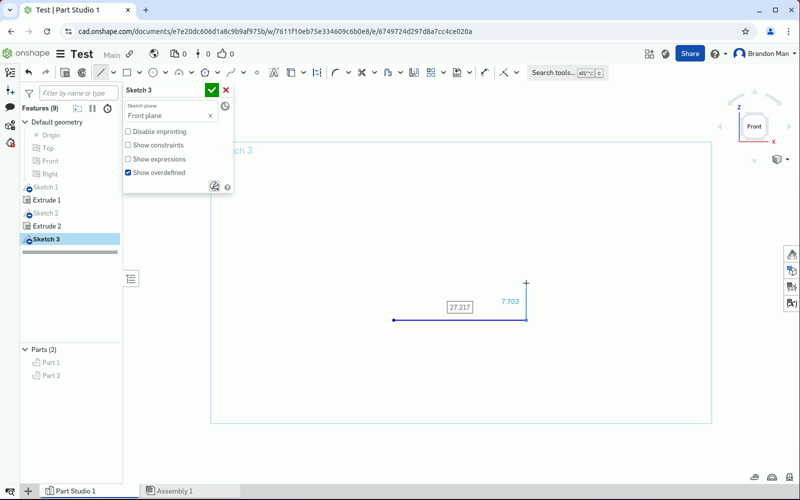
key_up(shift)
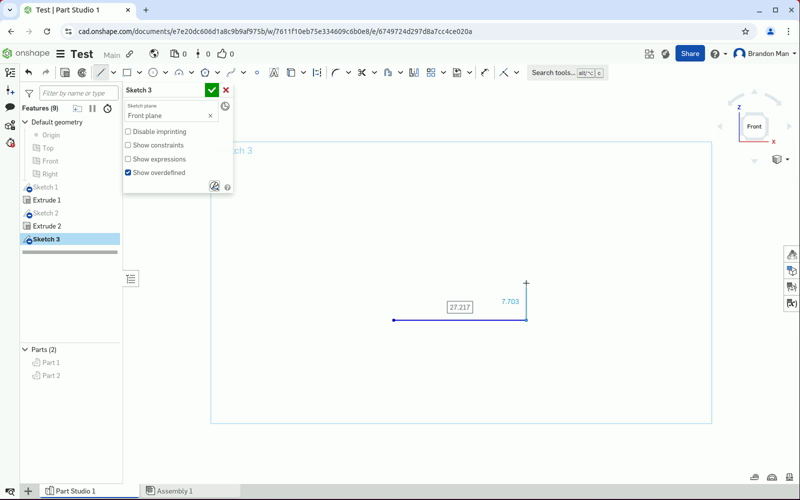
key_down(shift)
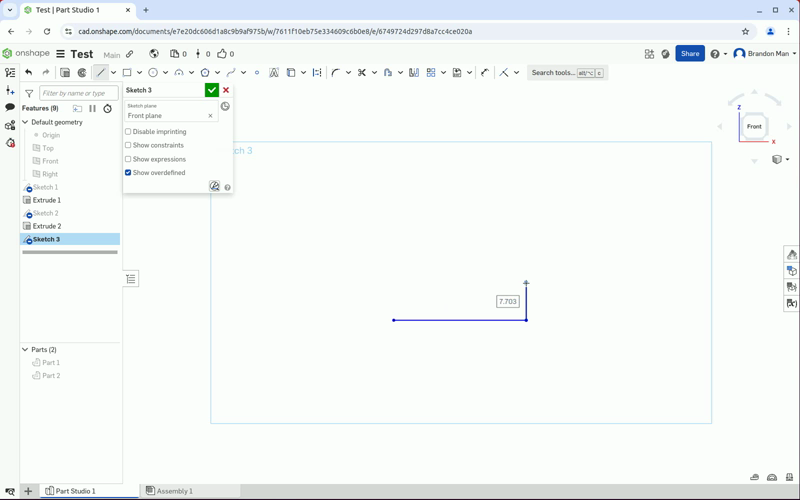
mouse_move(444, 282)
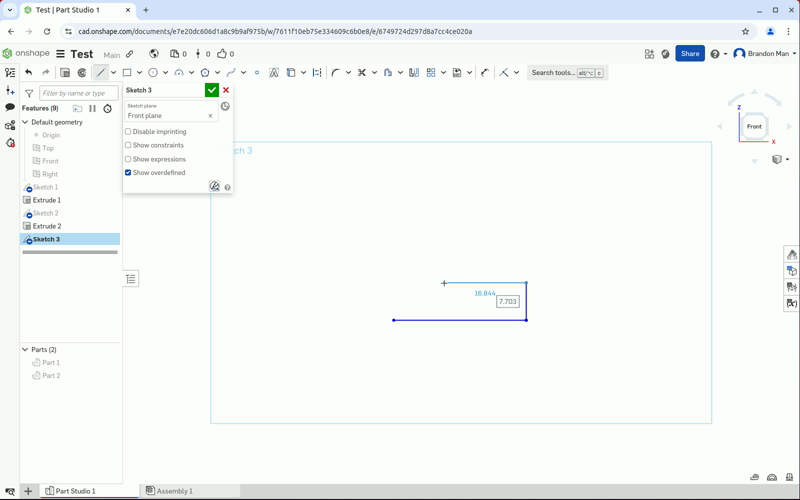
click(444, 282)
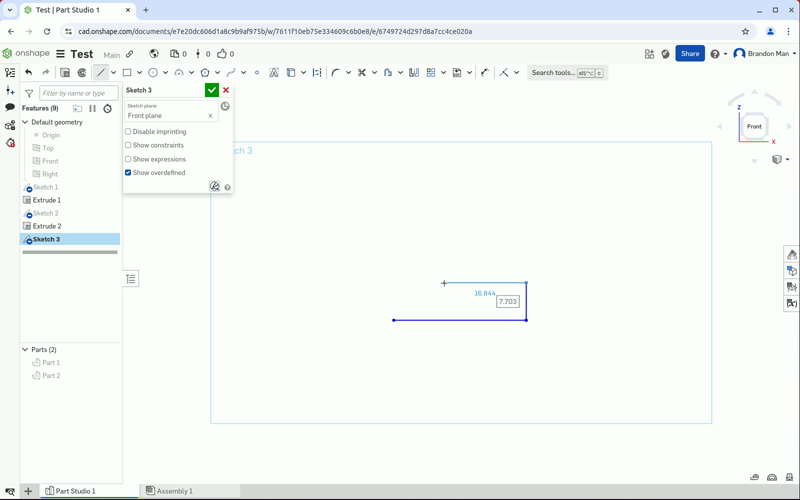
key_up(shift)
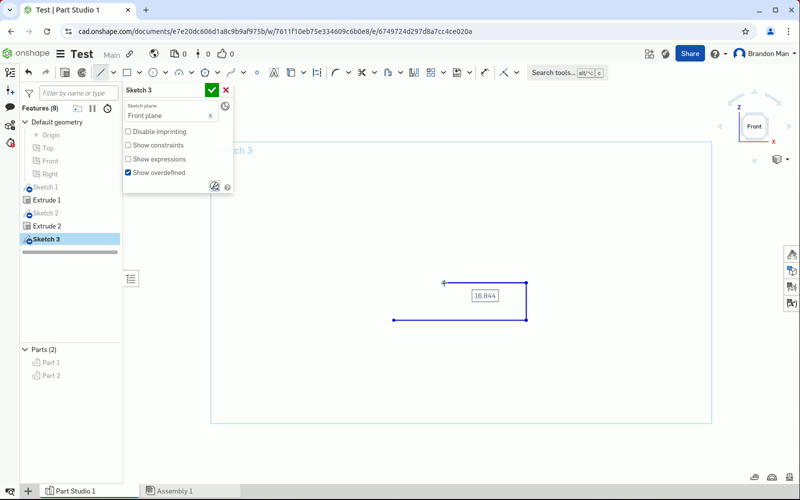
key_down(shift)
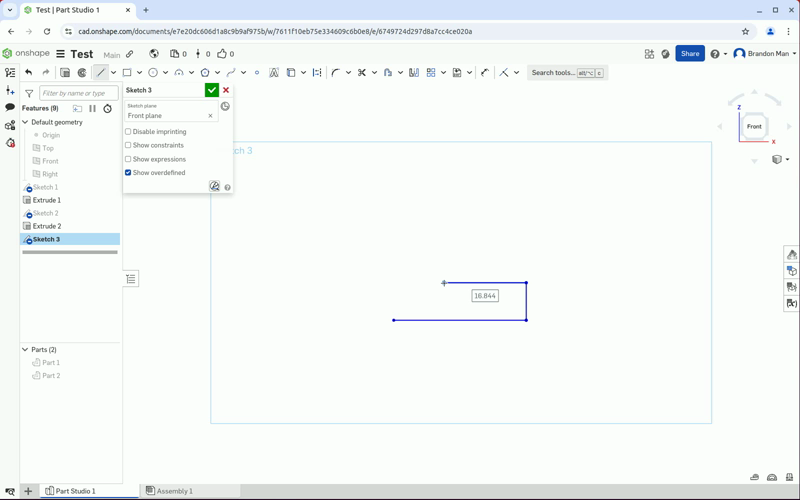
mouse_move(474, 282)
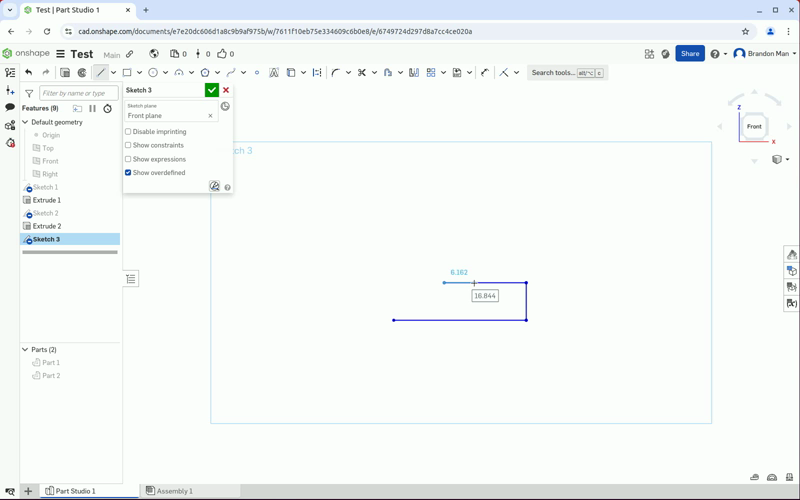
mouse_move(440, 282)
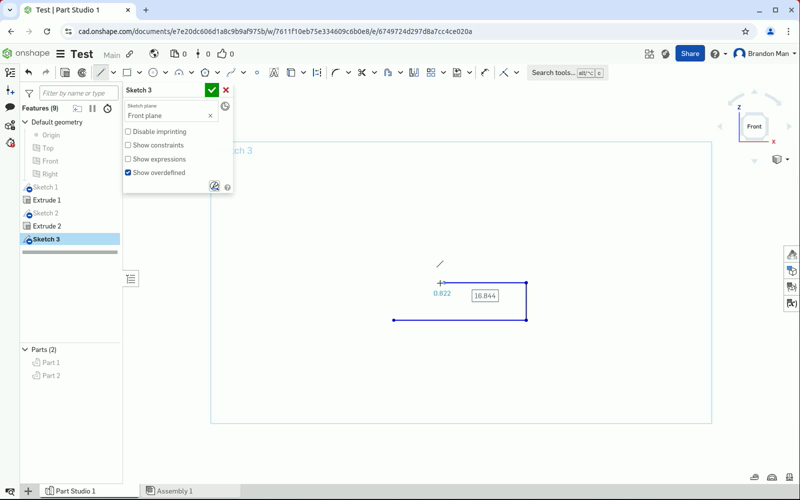
scroll(6)
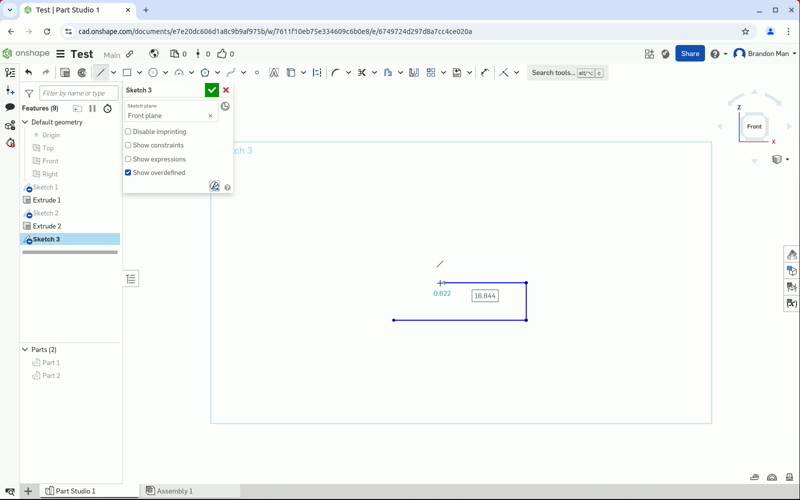
scroll(6)
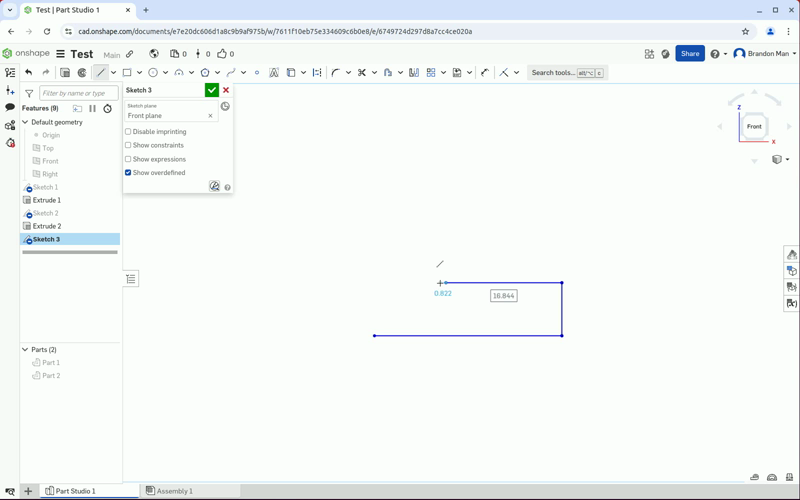
scroll(6)
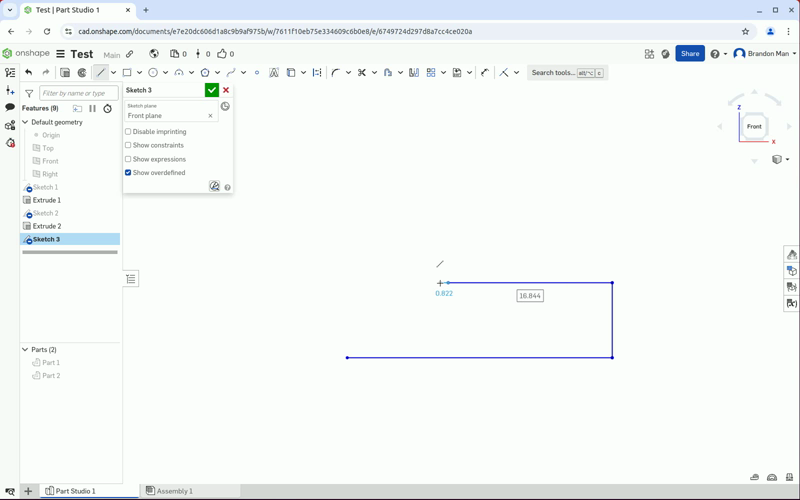
scroll(6)
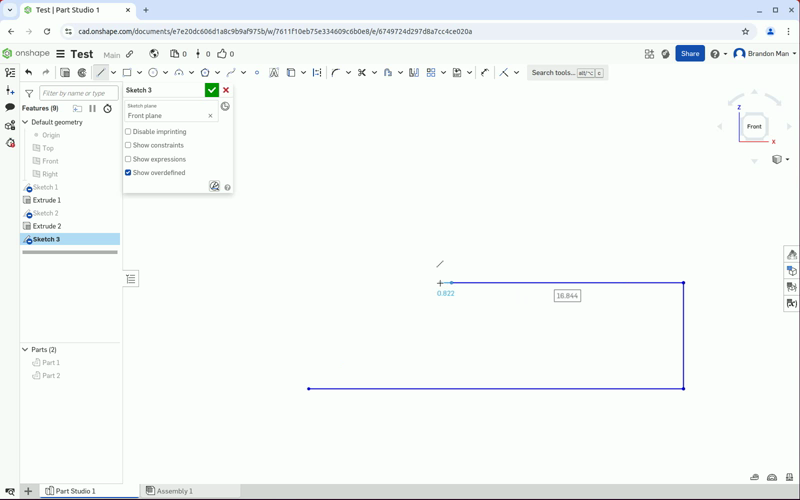
scroll(6)
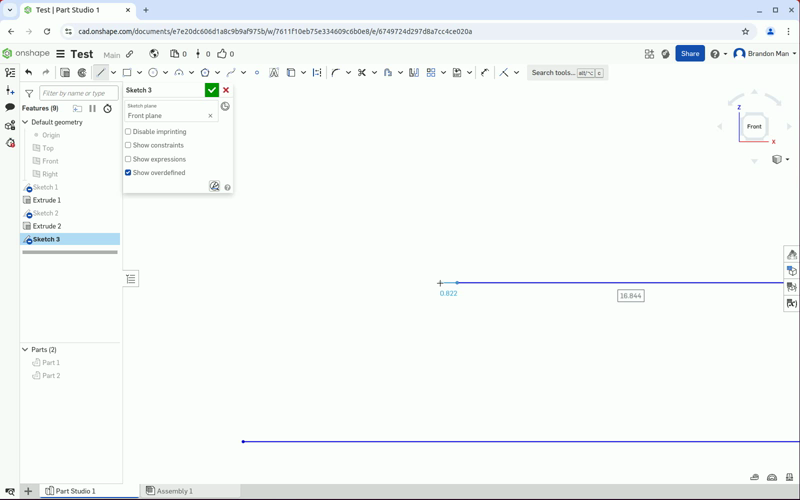
scroll(6)
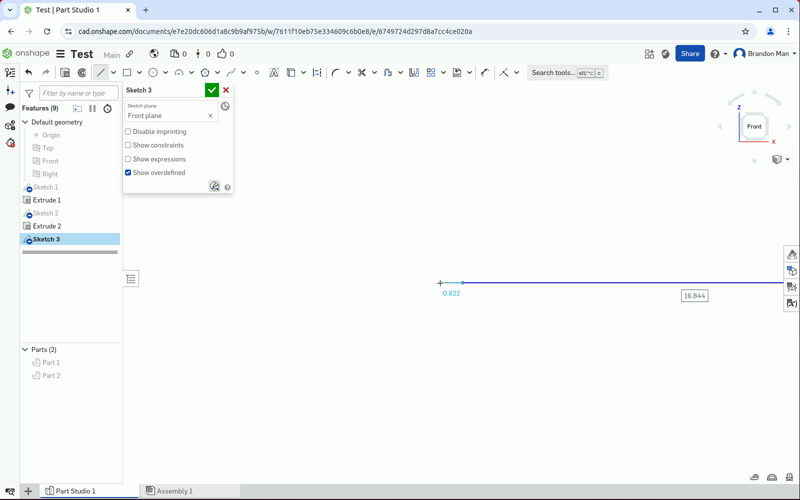
scroll(6)
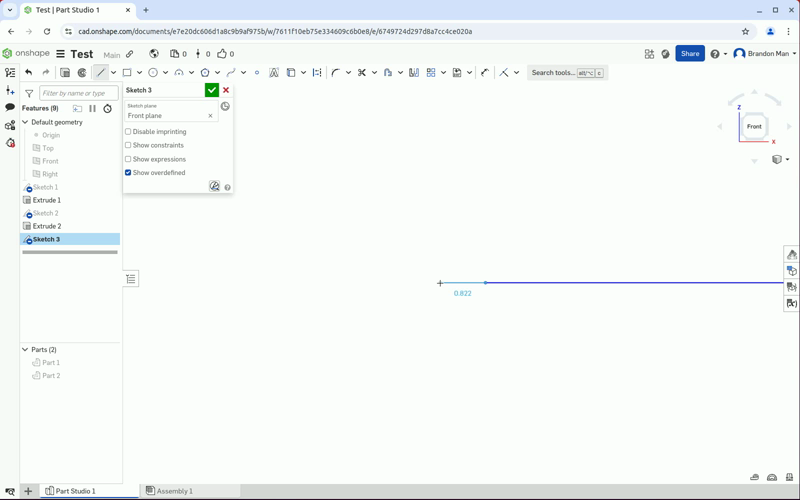
click(440, 282)
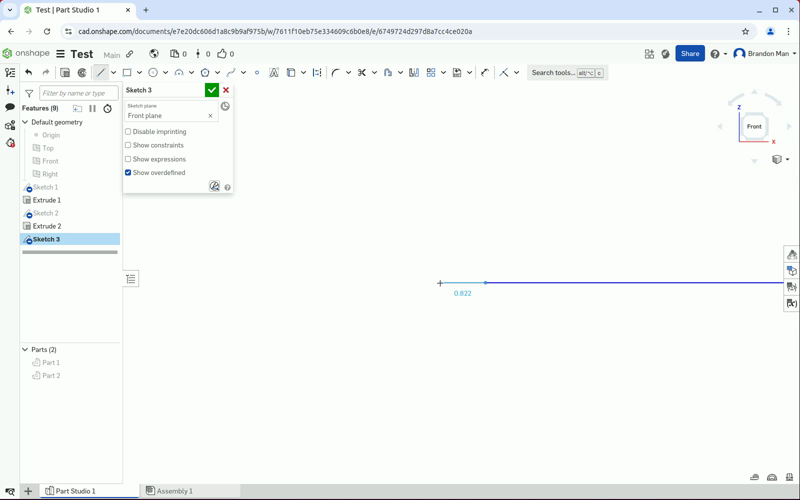
scroll(-6)
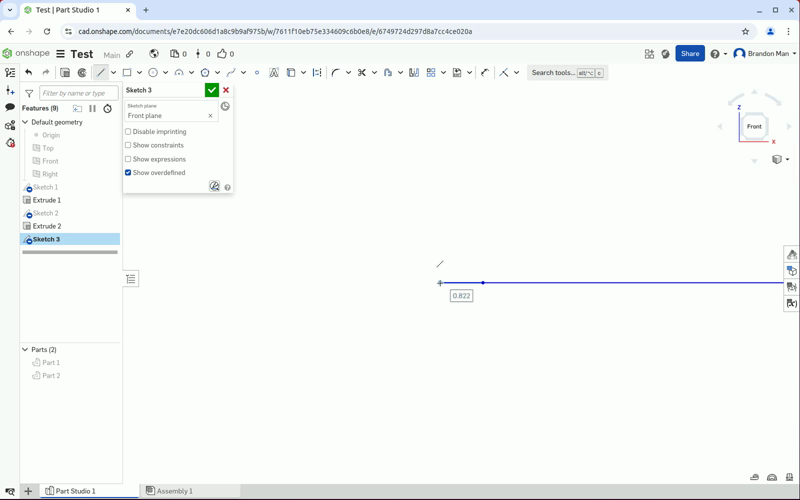
scroll(-6)
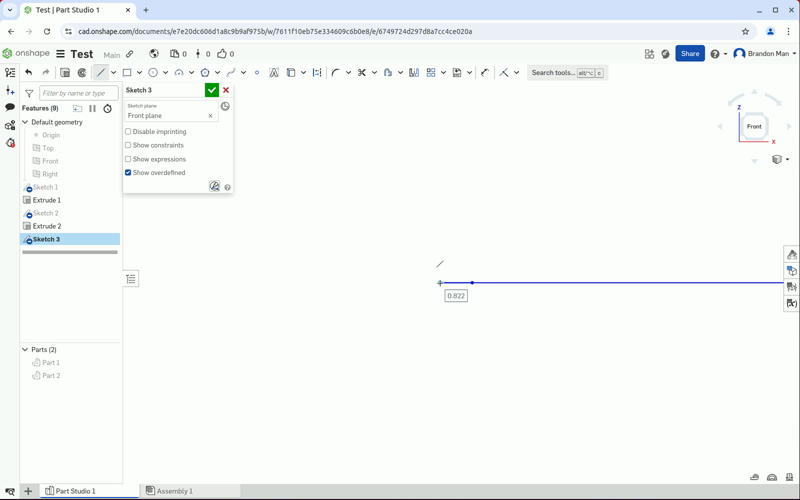
scroll(-6)
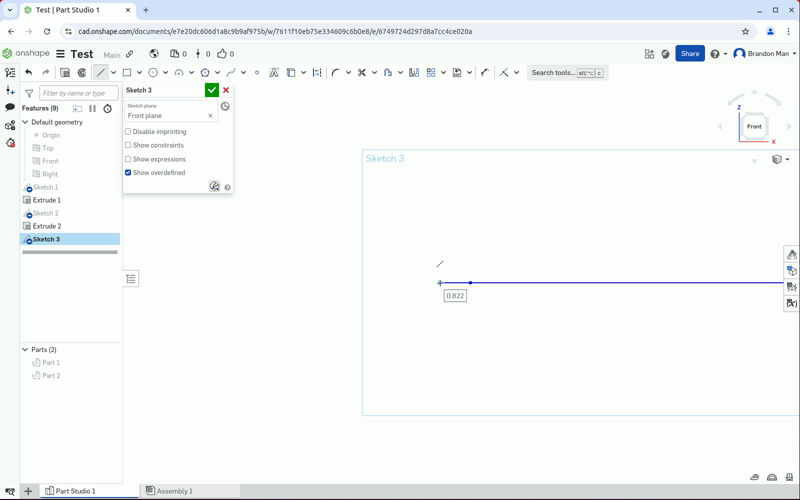
scroll(-6)
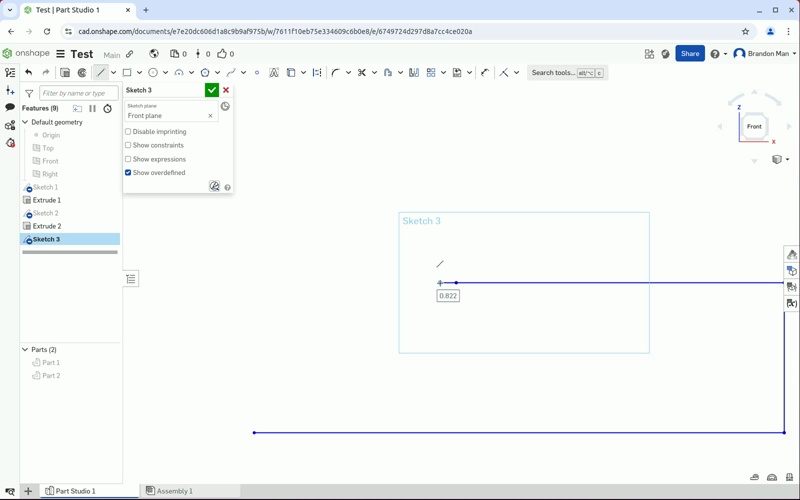
scroll(-6)
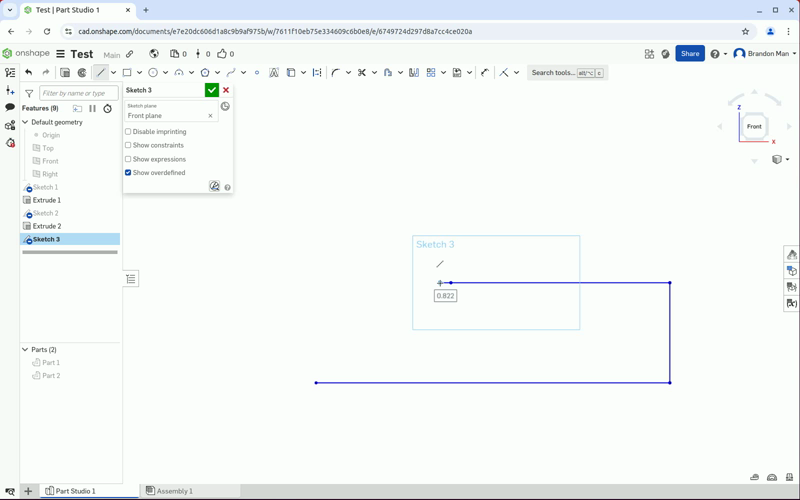
scroll(-6)
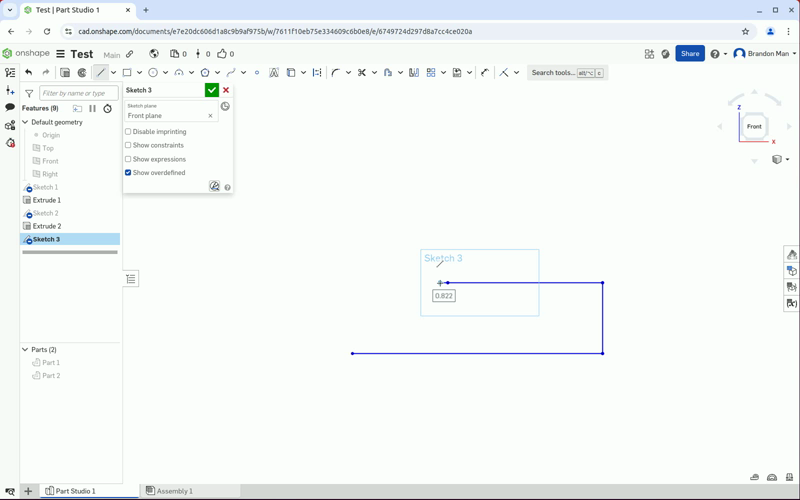
scroll(-6)
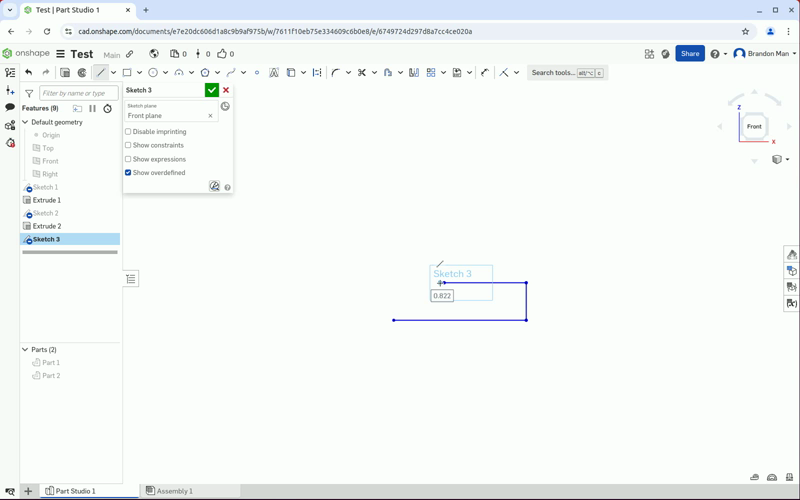
key_up(shift)
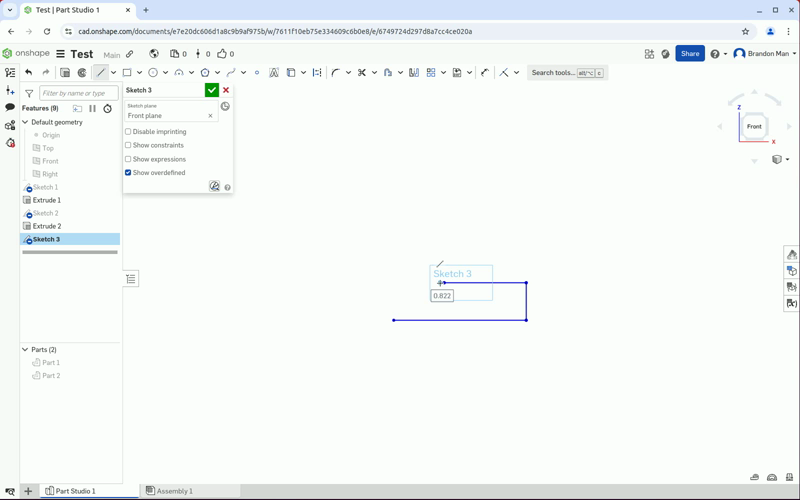
mouse_move(470, 282)
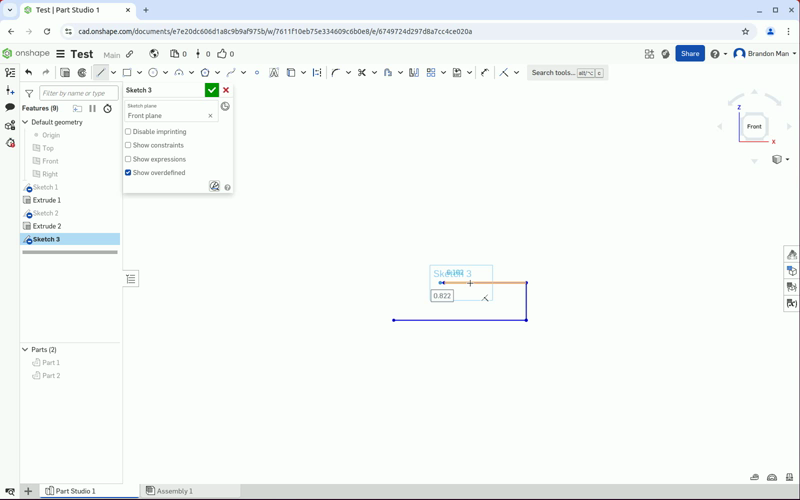
key_down(shift)
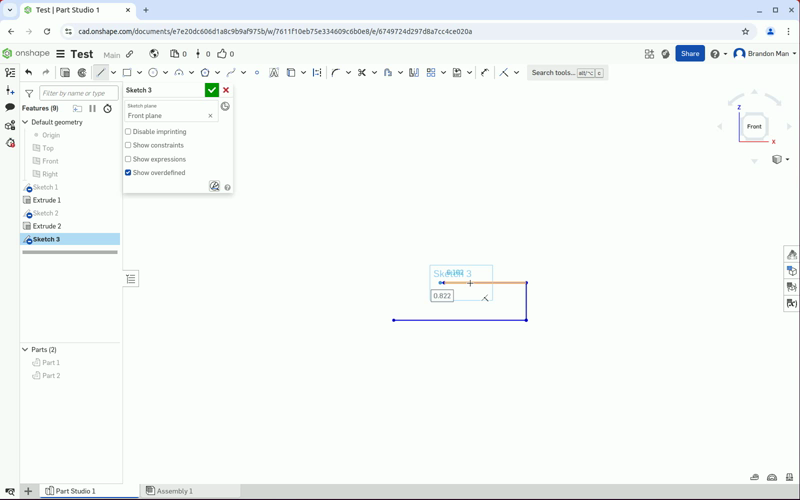
mouse_move(393, 320)
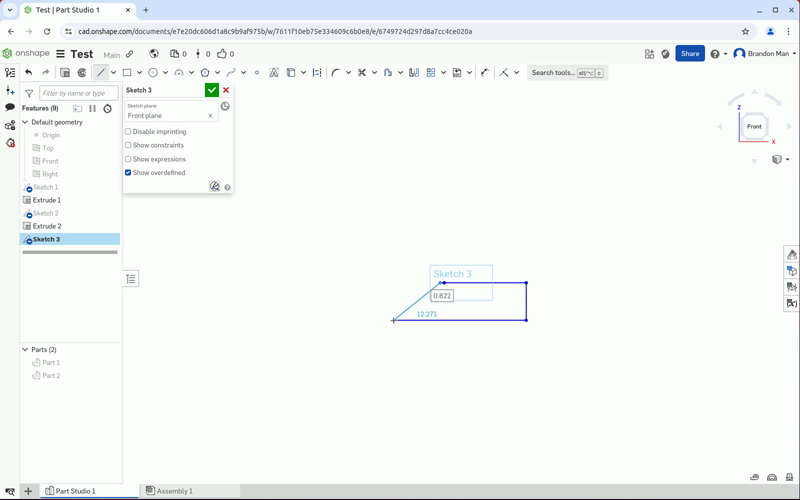
key_up(shift)
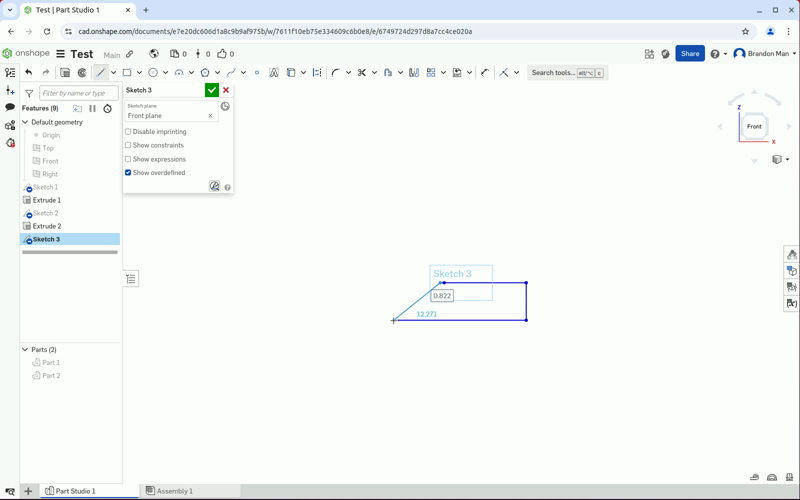
click(393, 320)
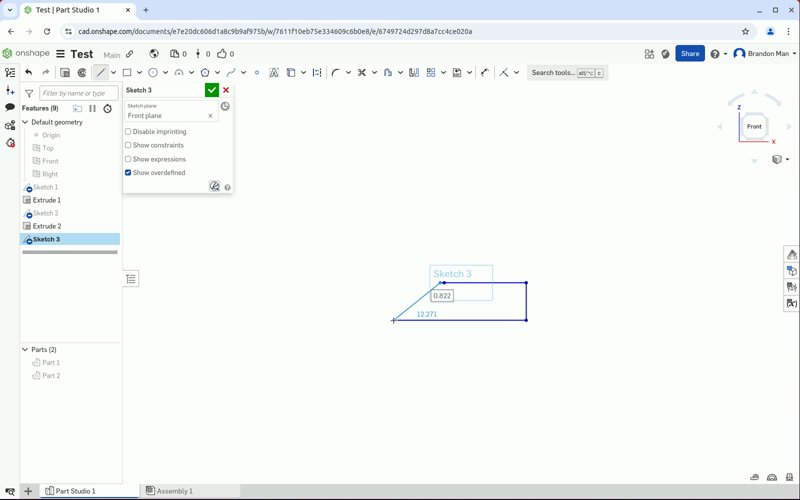
key(esc)
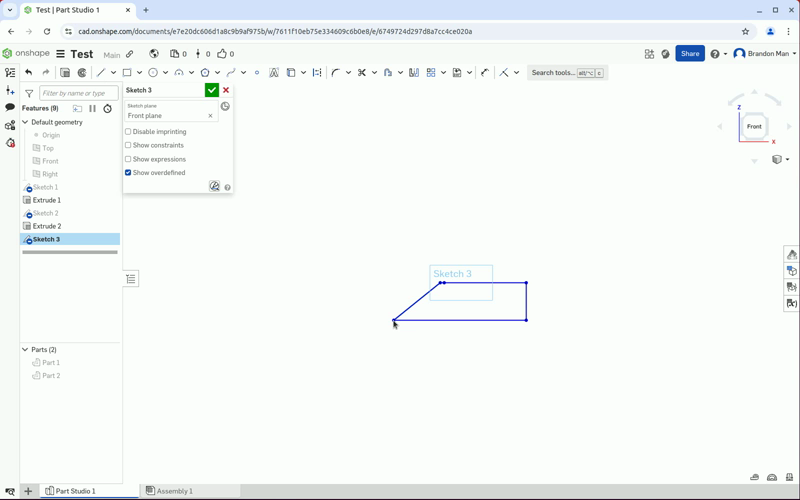
mouse_move(467, 299)
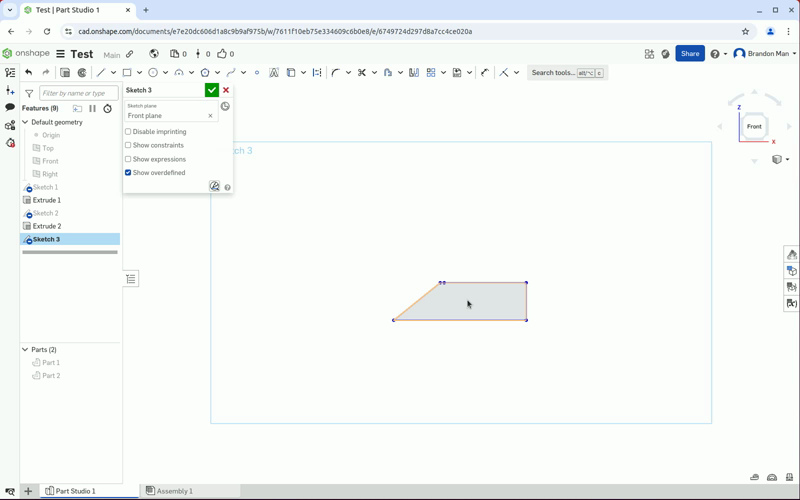
click(467, 299)
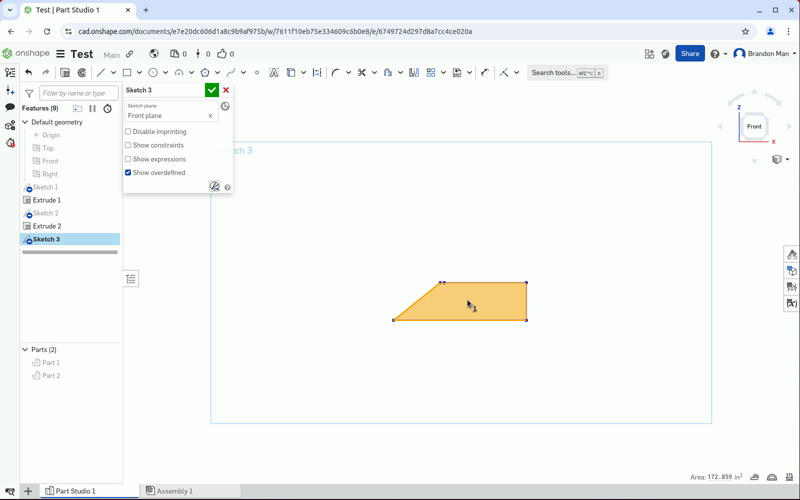
mouse_move(73, 352)
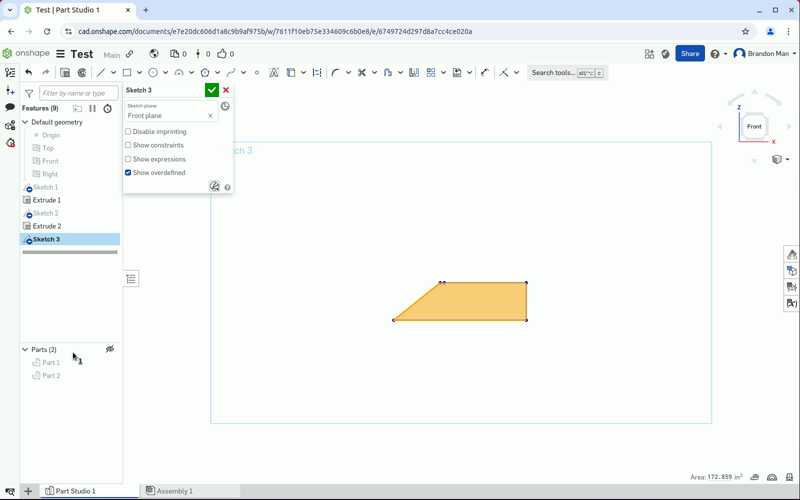
key(shift+y)
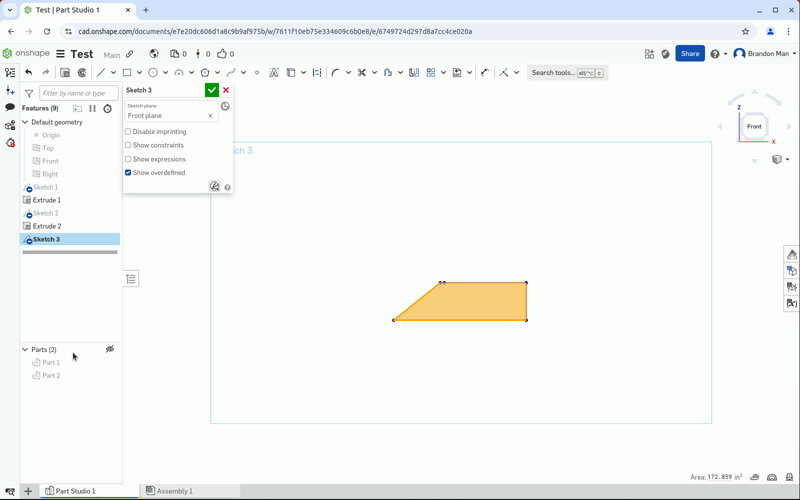
key(shift+e)
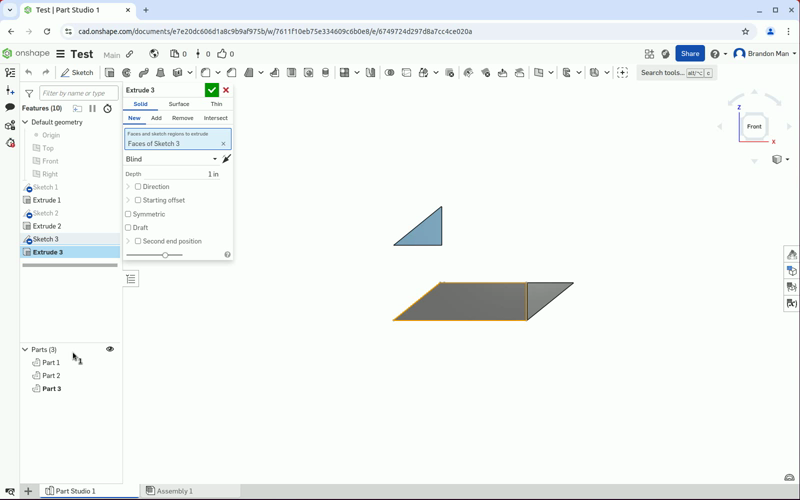
mouse_move(143, 106)
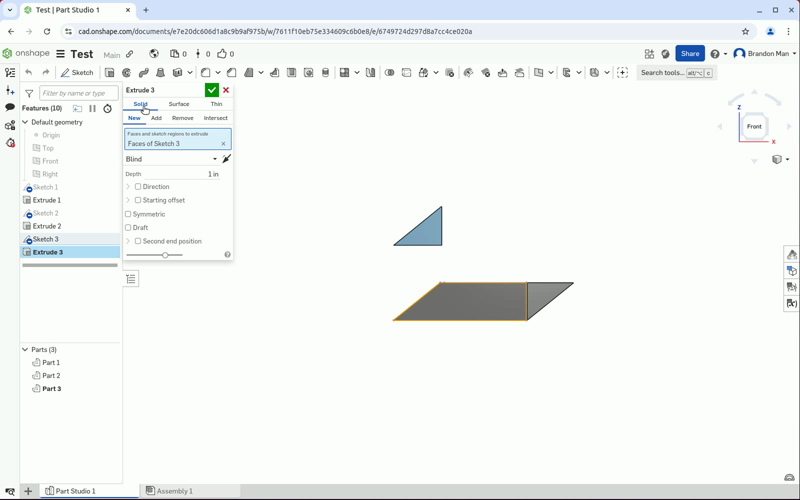
click(143, 106)
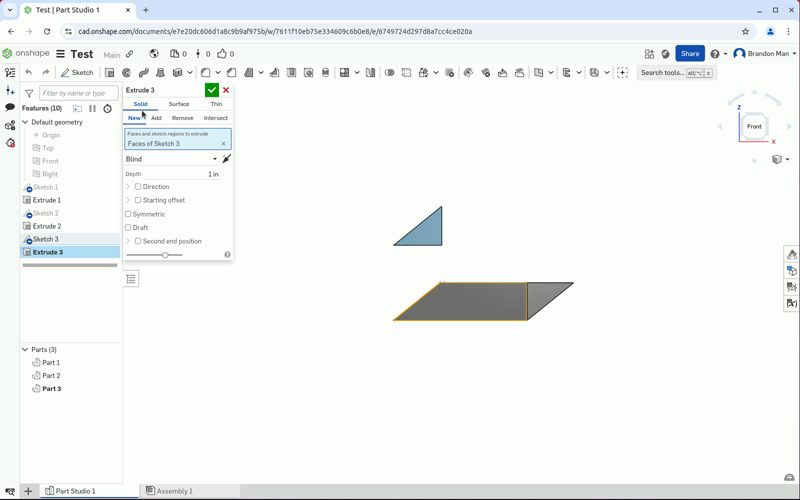
mouse_move(137, 120)
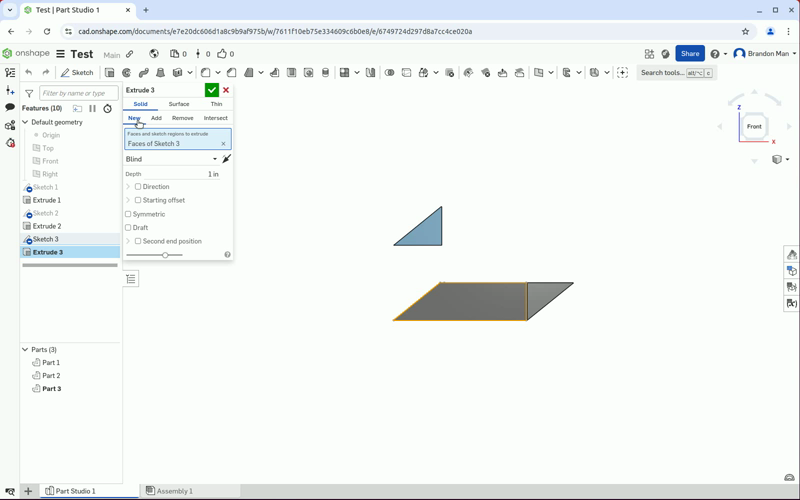
click(137, 120)
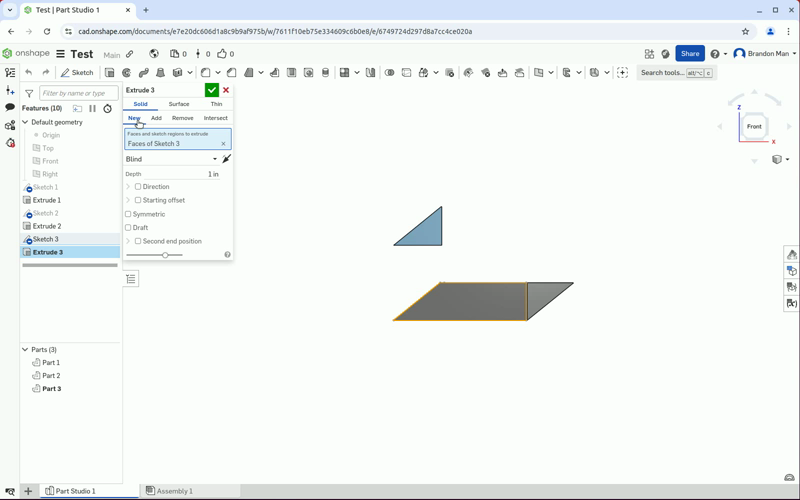
key(tab, 4)
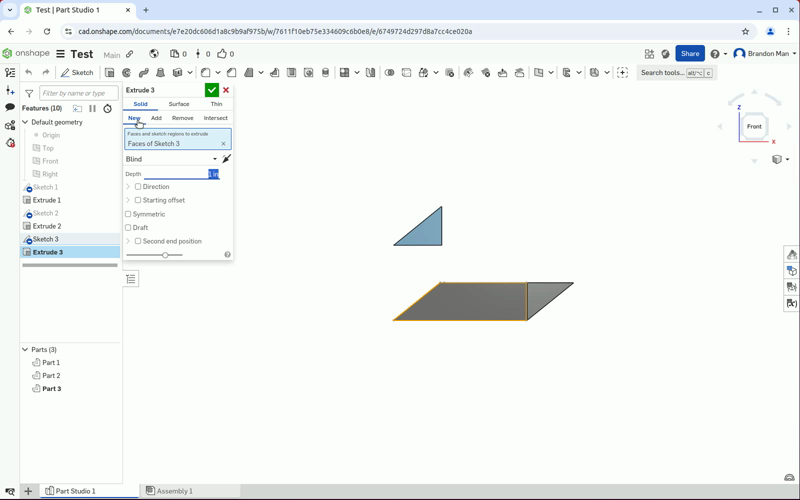
text(4.574)
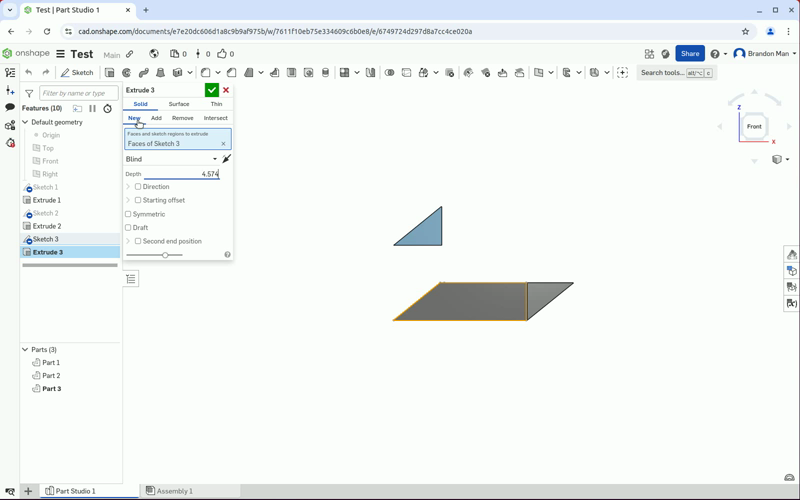
key(enter)
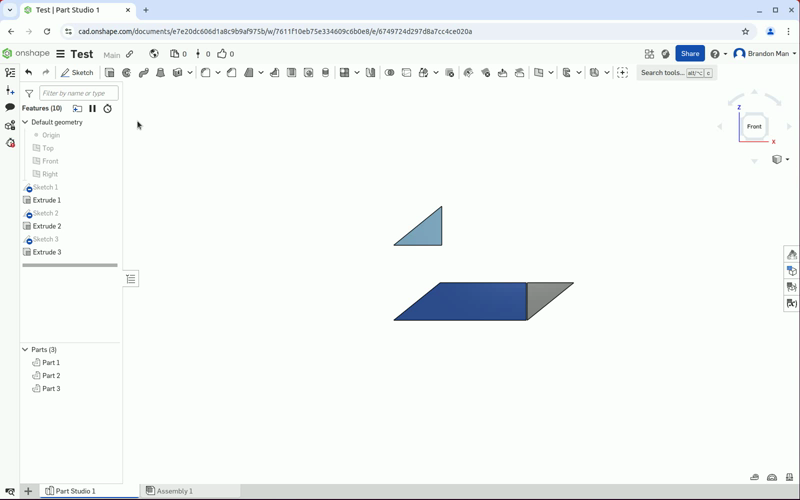
key(shift+h)
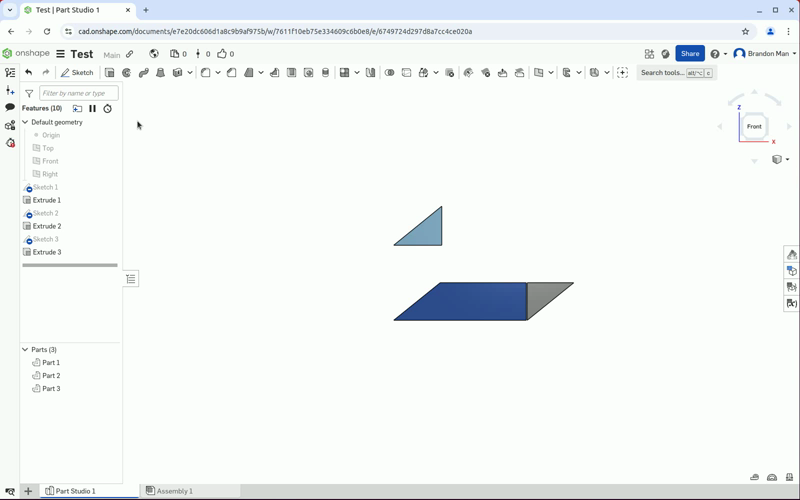
key(shift+h)
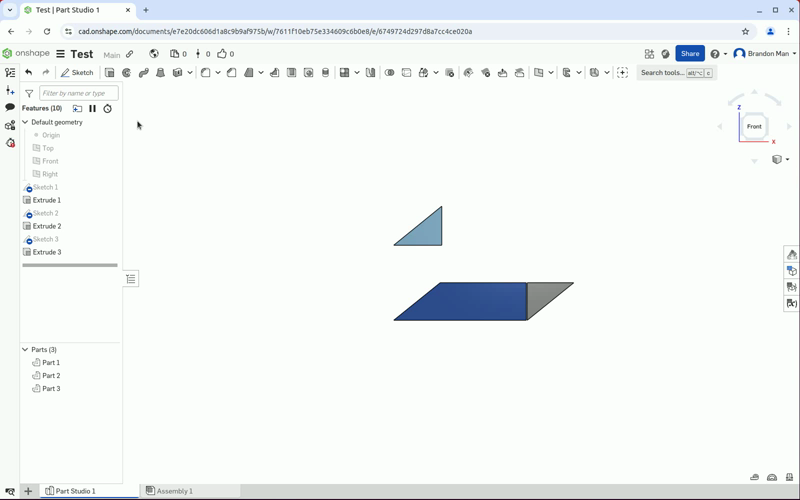
mouse_move(73, 189)
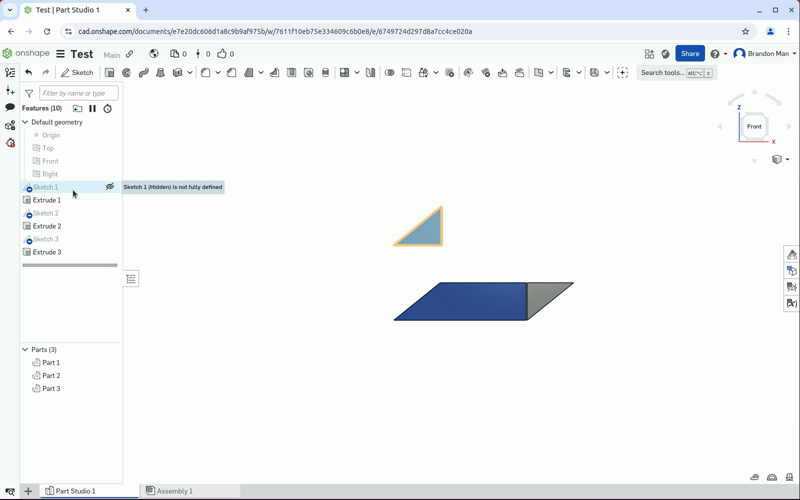
click(73, 189)
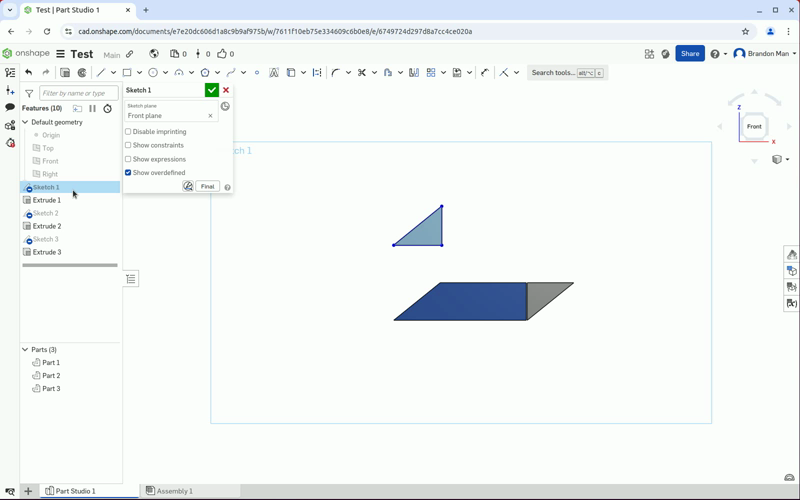
mouse_move(229, 92)
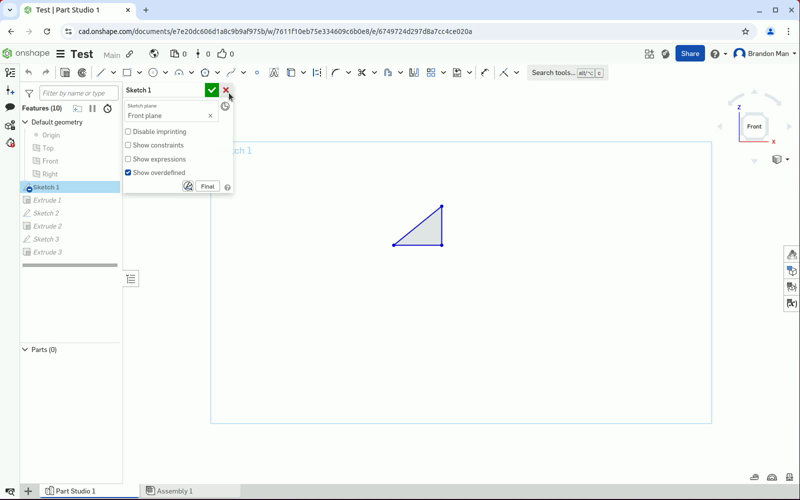
click(229, 92)
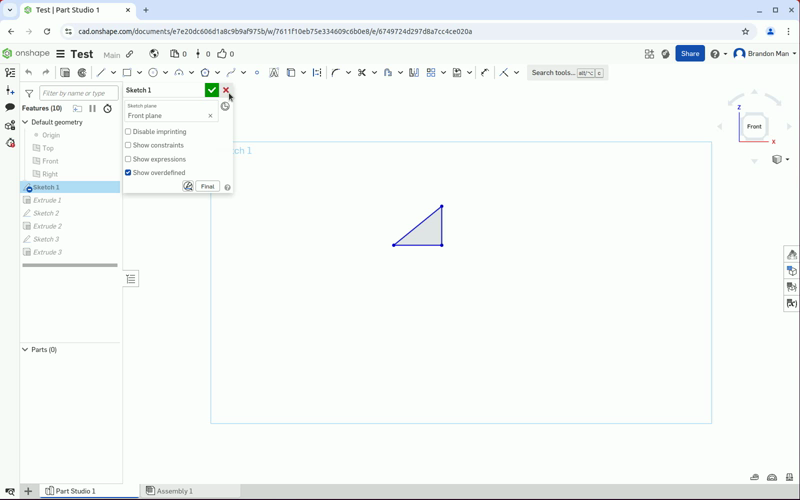
key(shift+s)
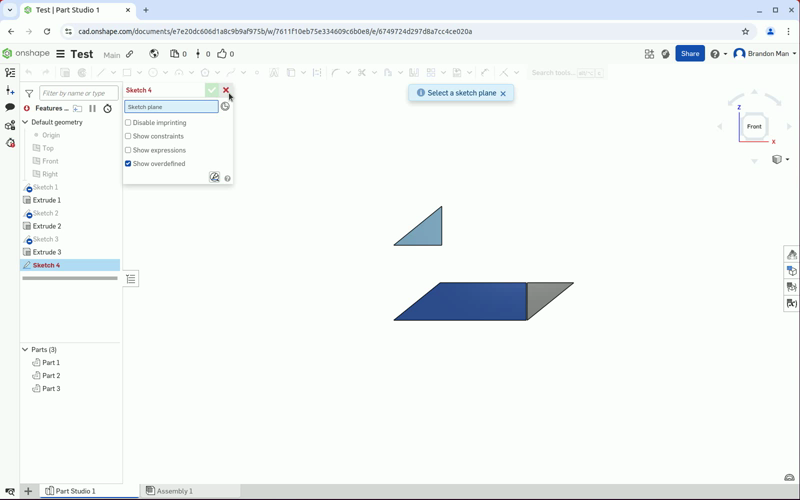
mouse_move(73, 163)
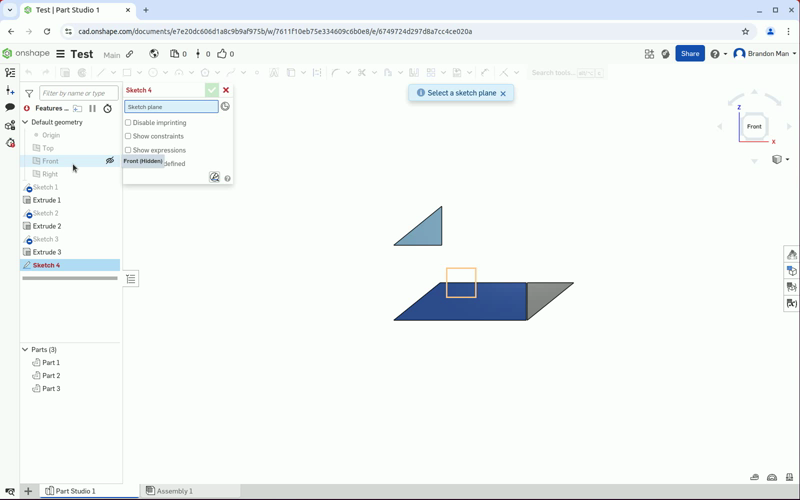
click(73, 163)
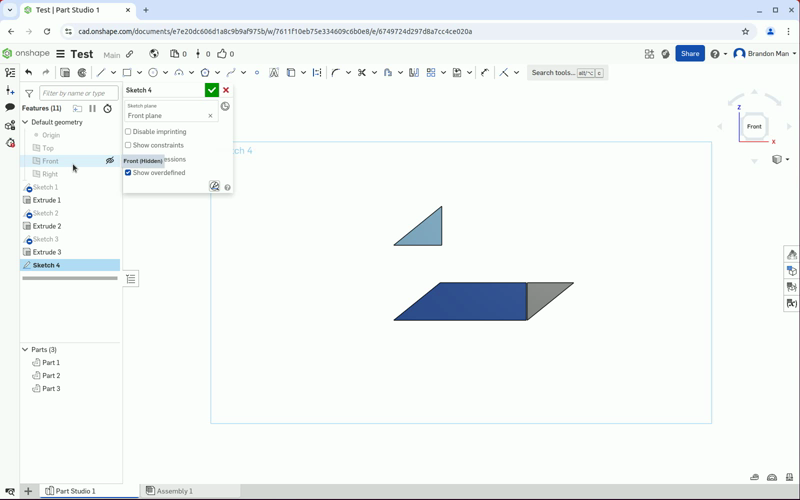
mouse_move(73, 352)
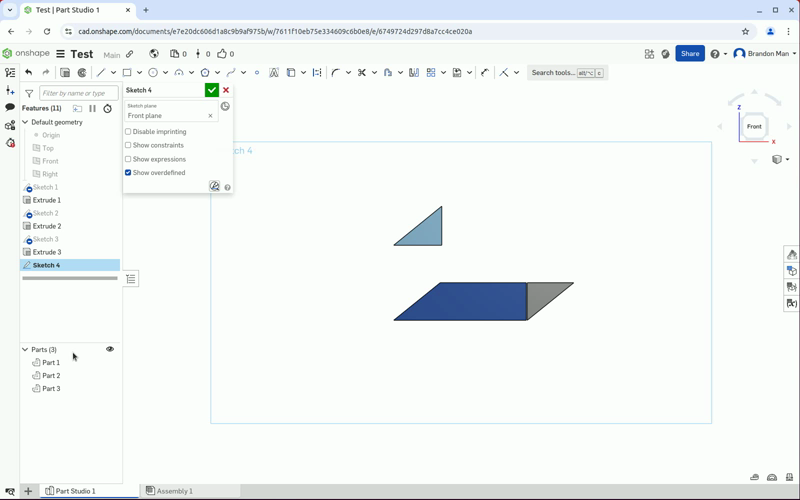
key(y)
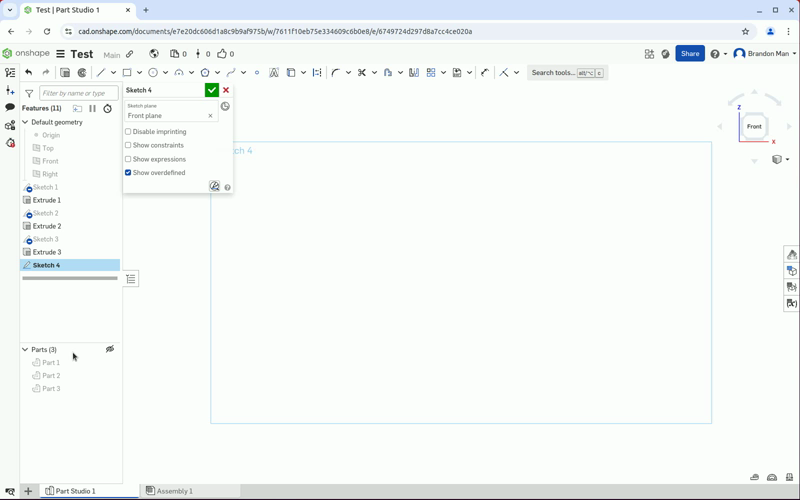
key(l)
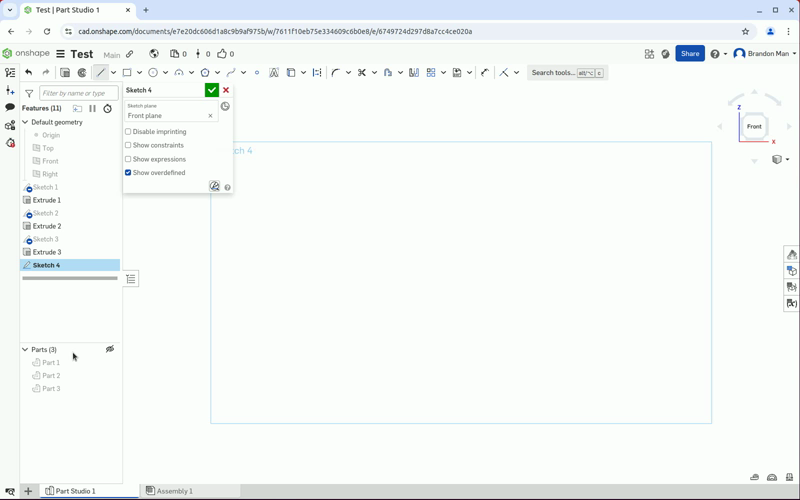
key_down(shift)
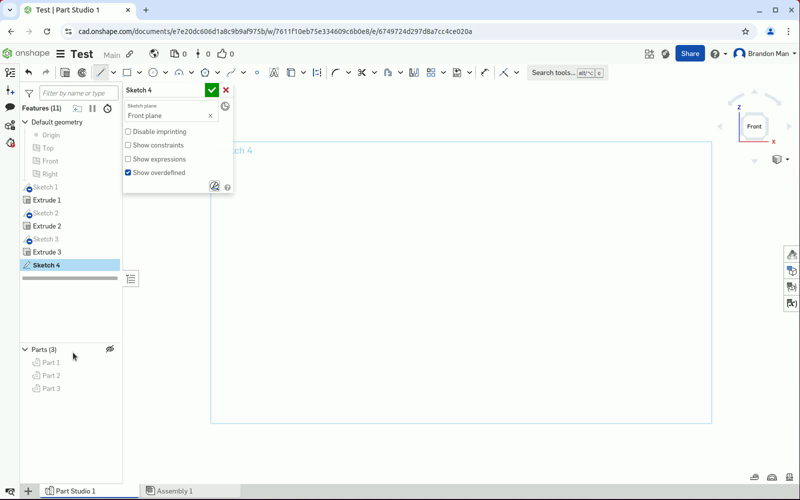
mouse_move(440, 245)
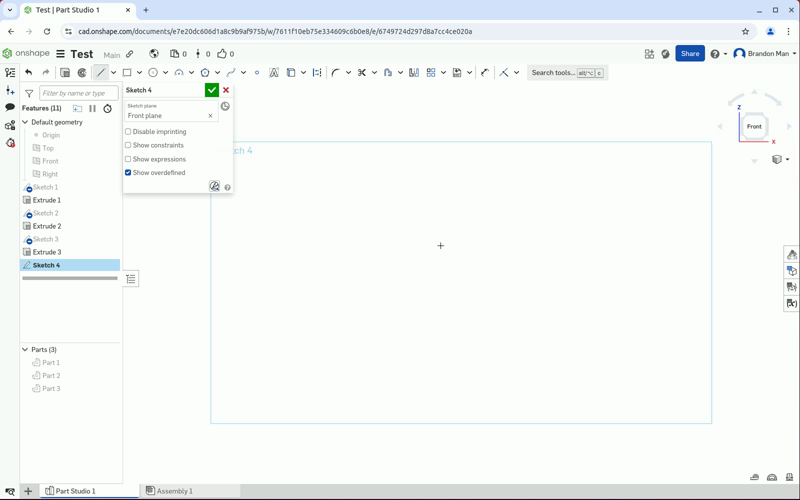
click(440, 245)
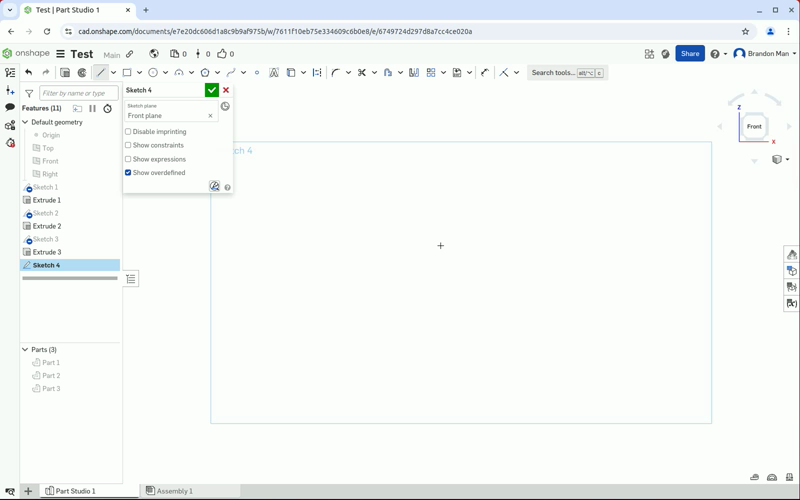
key_up(shift)
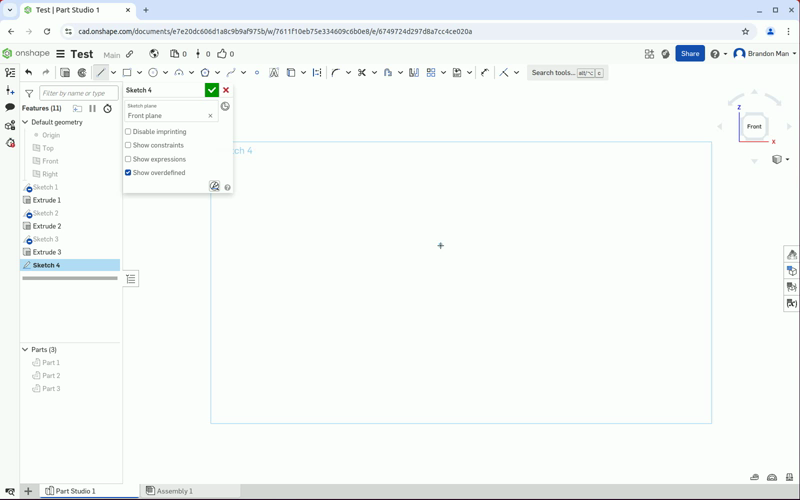
key_down(shift)
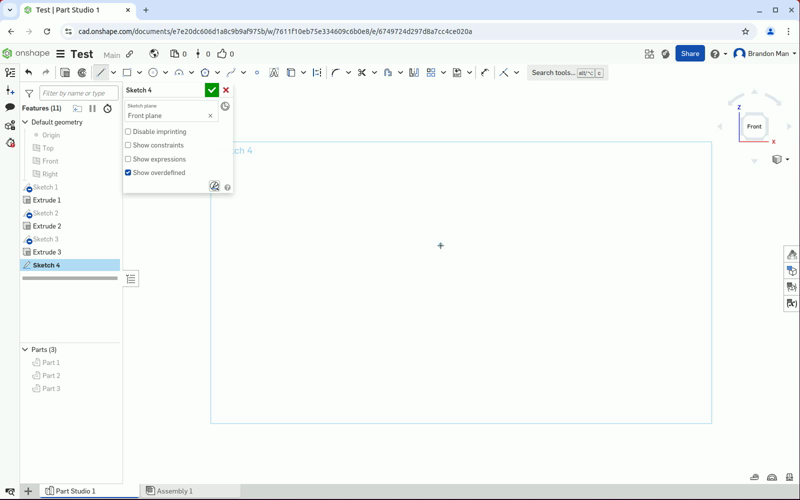
mouse_move(527, 245)
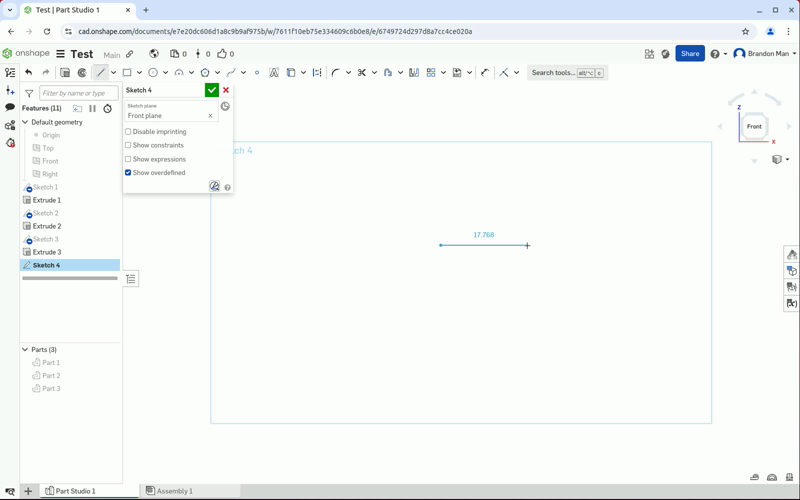
click(527, 245)
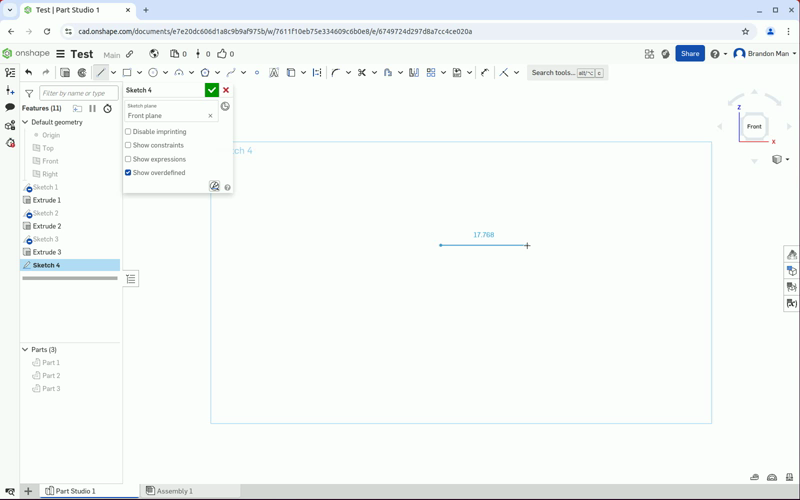
key_up(shift)
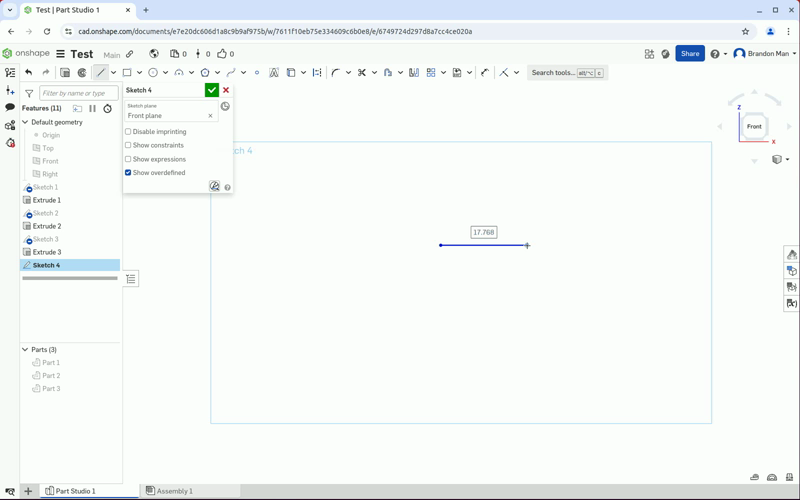
key_down(shift)
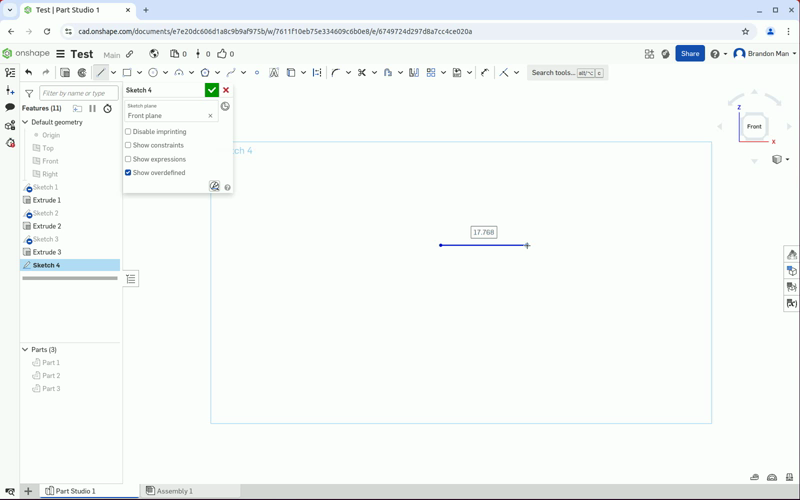
mouse_move(557, 245)
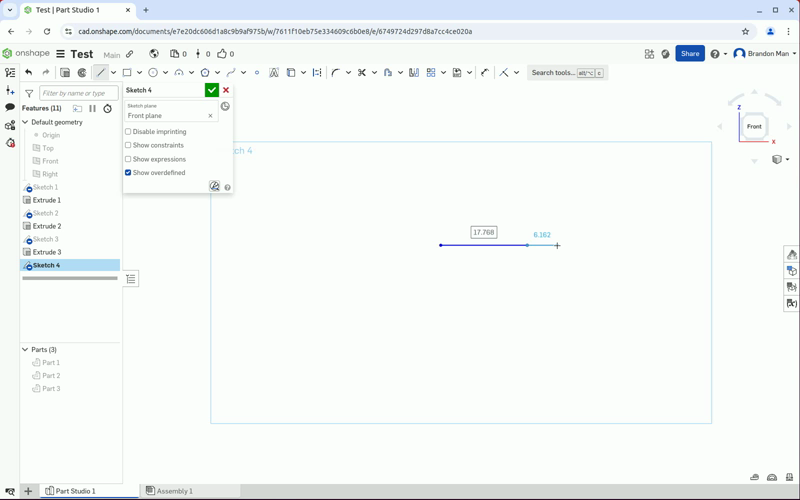
mouse_move(573, 207)
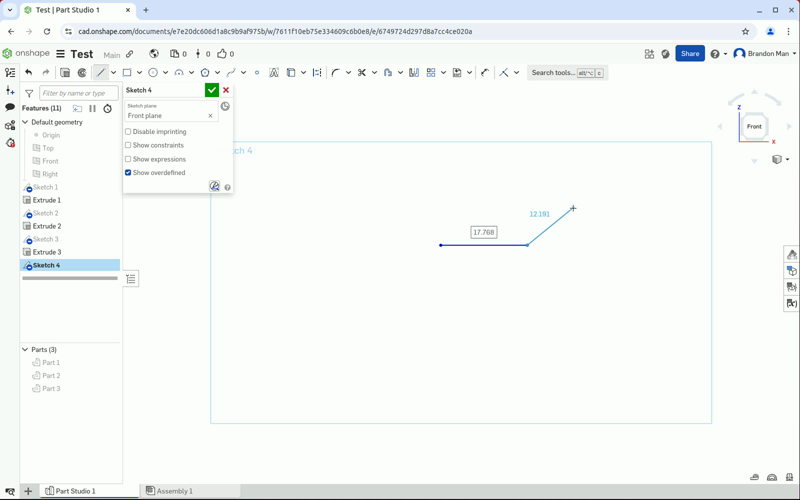
click(573, 207)
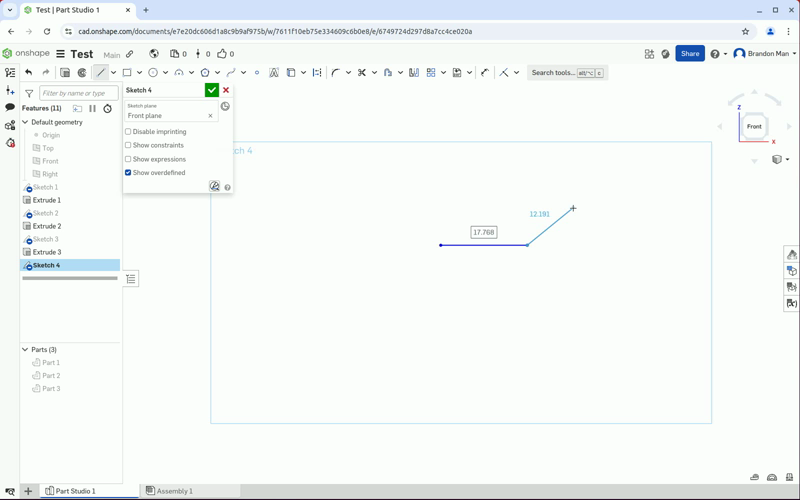
key_up(shift)
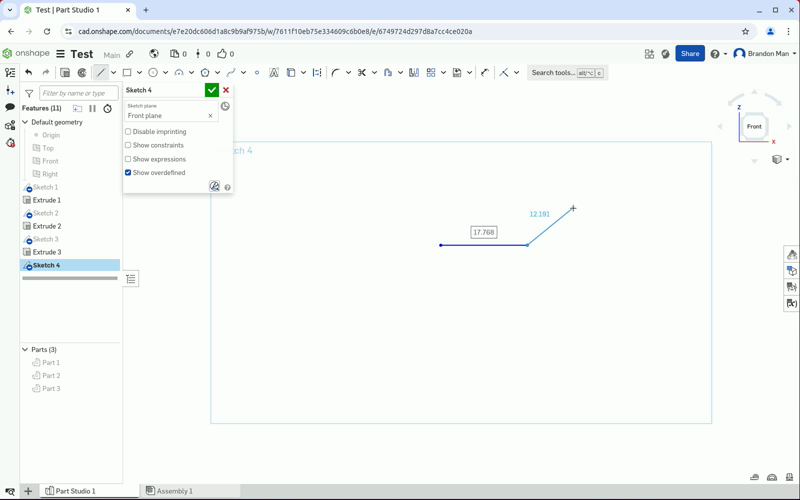
key_down(shift)
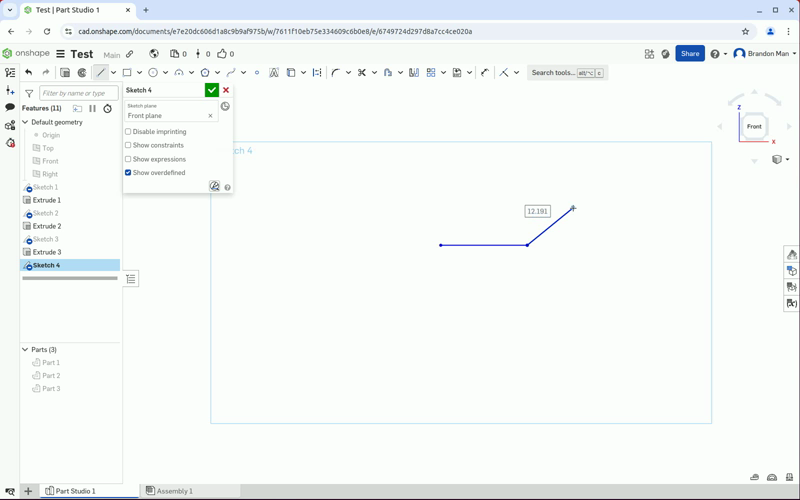
mouse_move(461, 207)
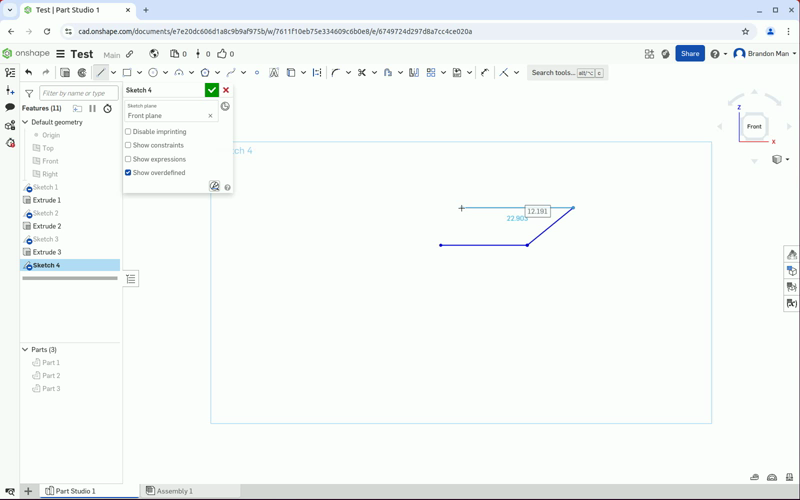
click(461, 207)
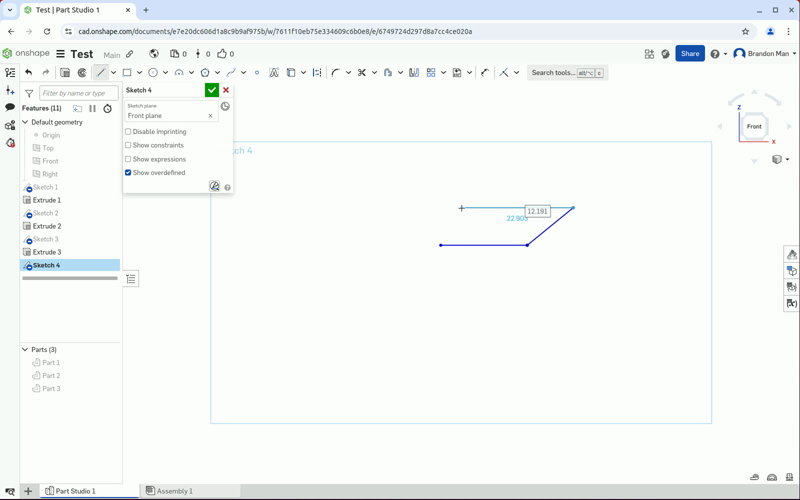
key_up(shift)
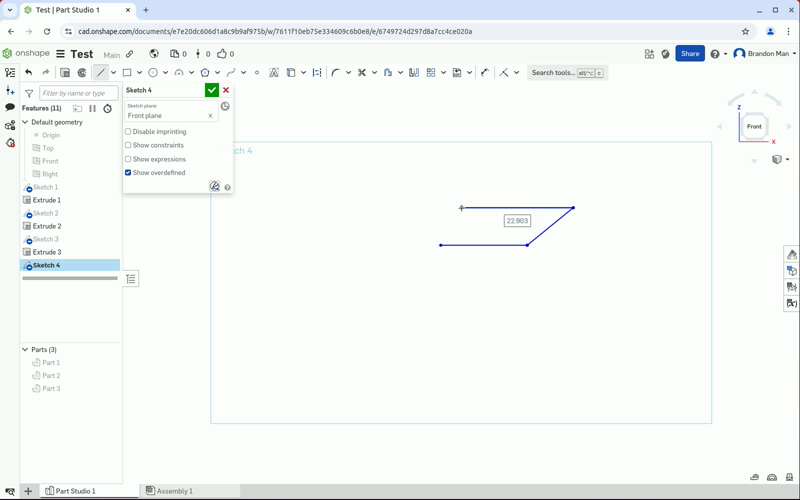
key_down(shift)
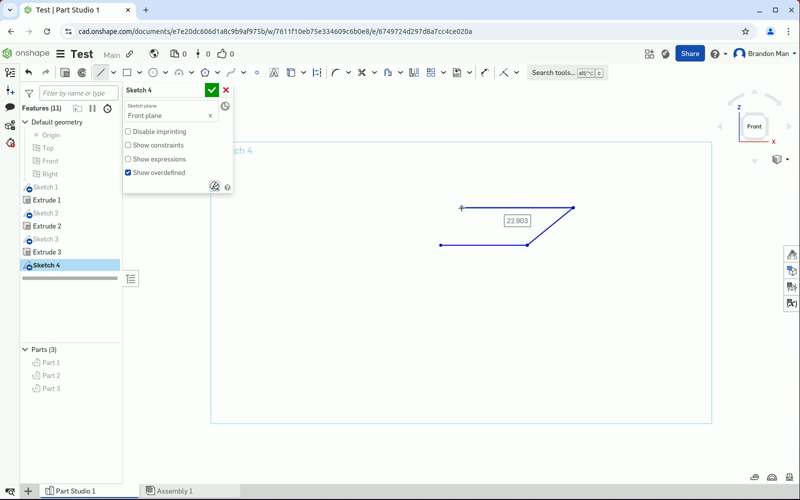
mouse_move(491, 207)
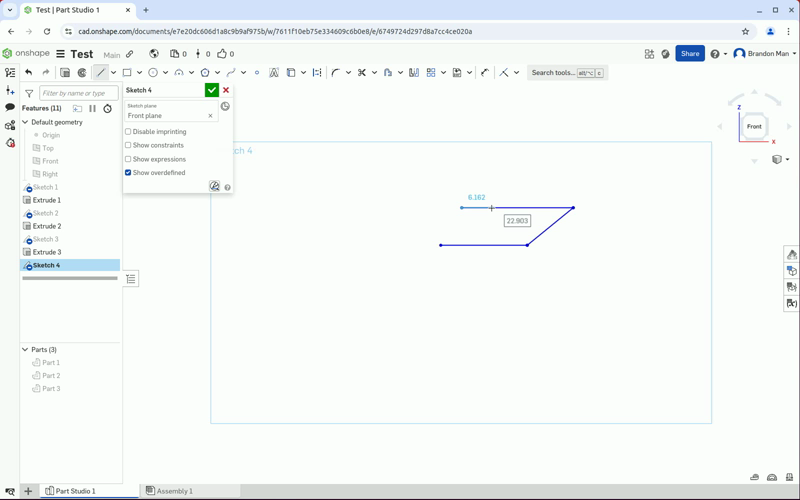
mouse_move(440, 207)
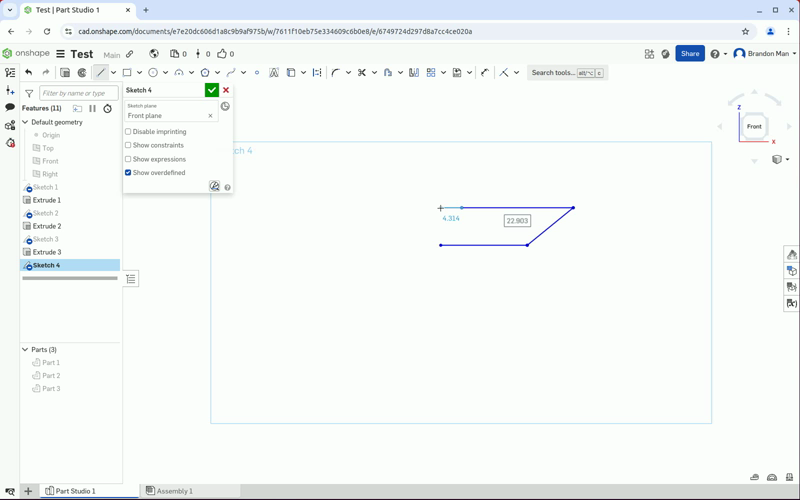
click(440, 207)
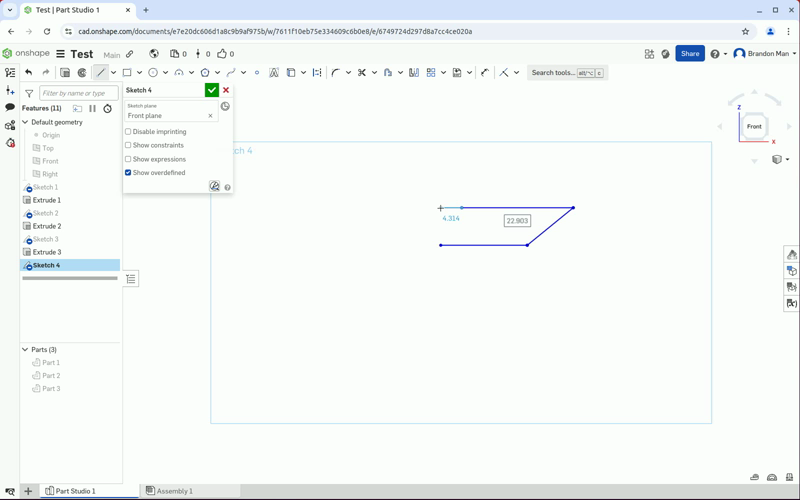
key_up(shift)
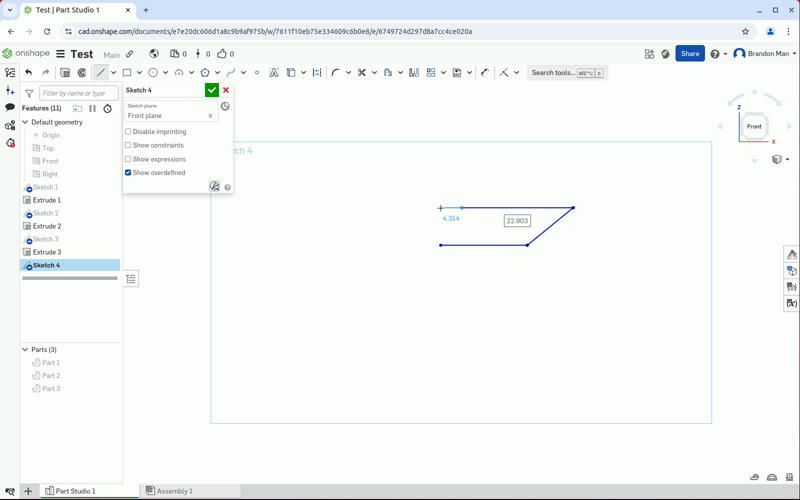
mouse_move(470, 207)
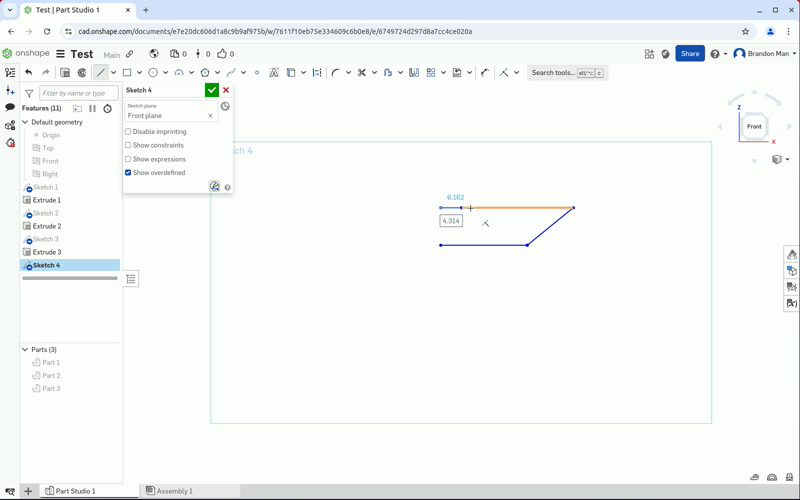
key_down(shift)
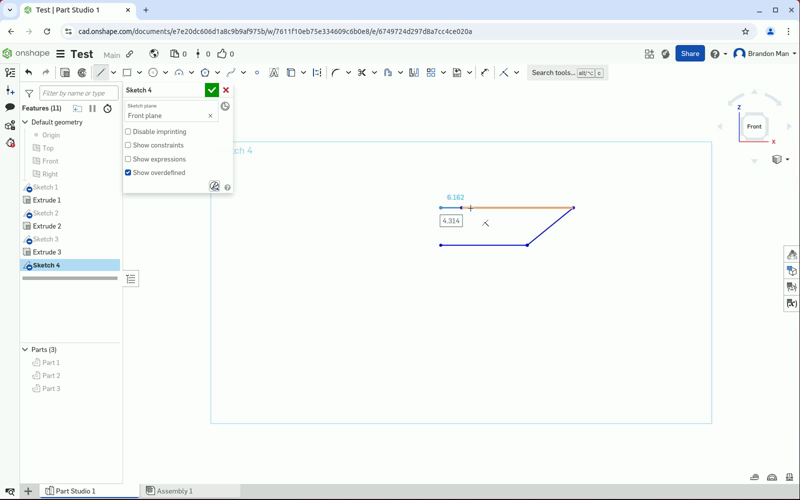
mouse_move(440, 245)
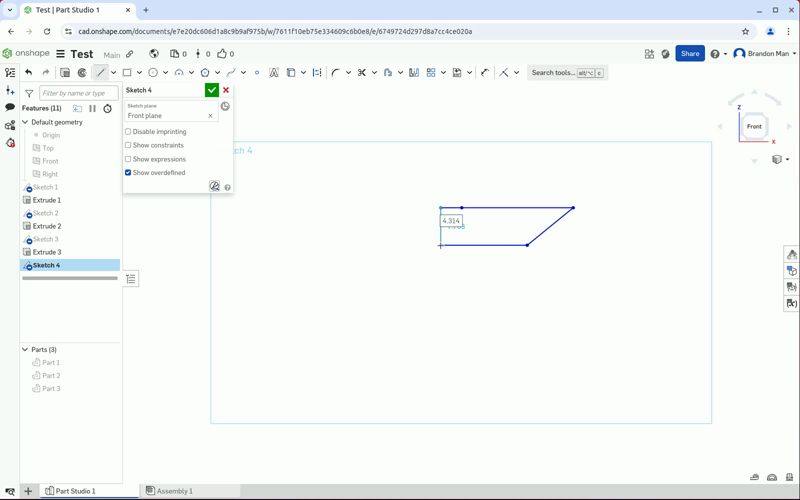
key_up(shift)
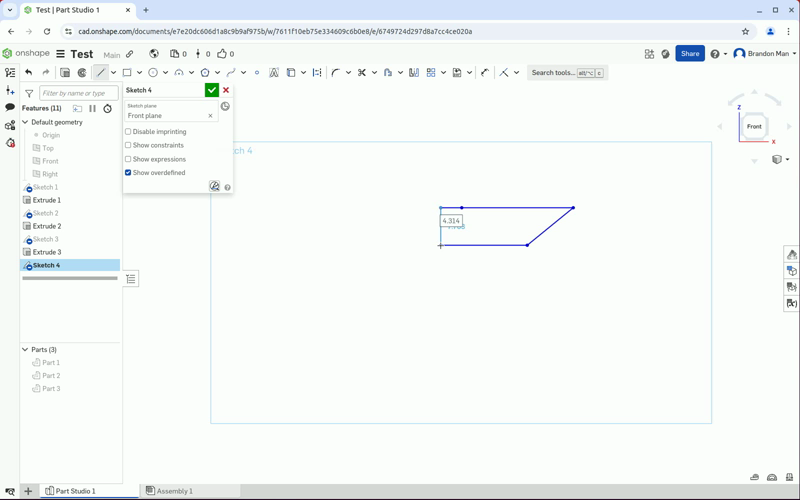
click(440, 245)
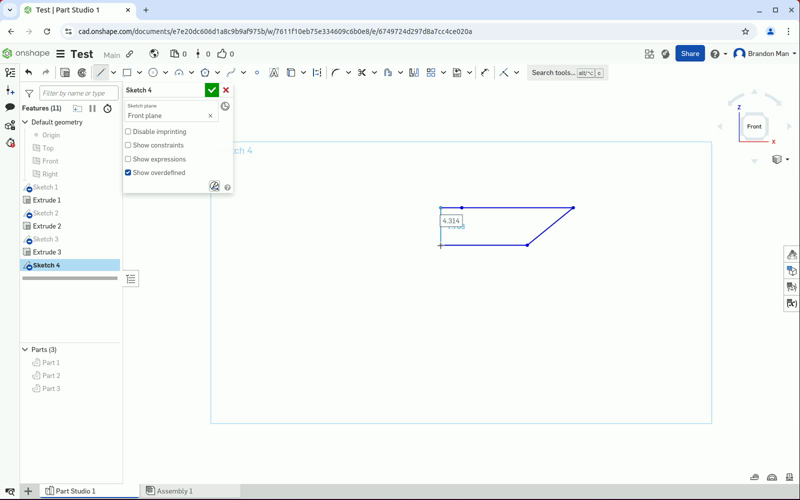
key(esc)
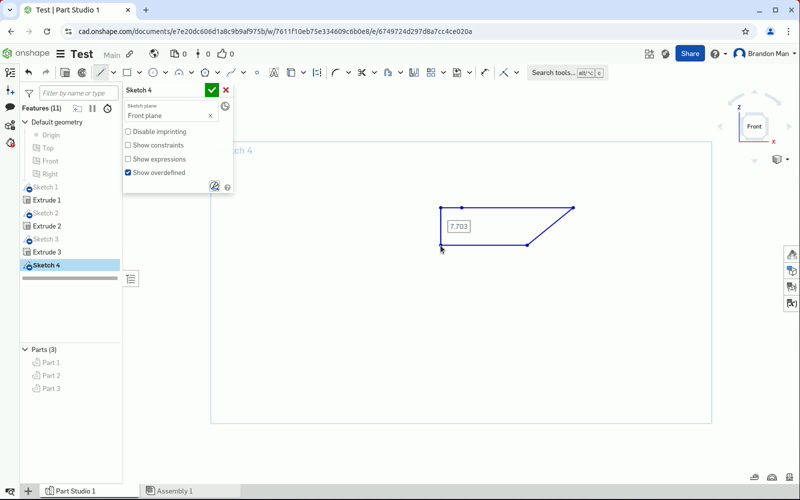
mouse_move(457, 214)
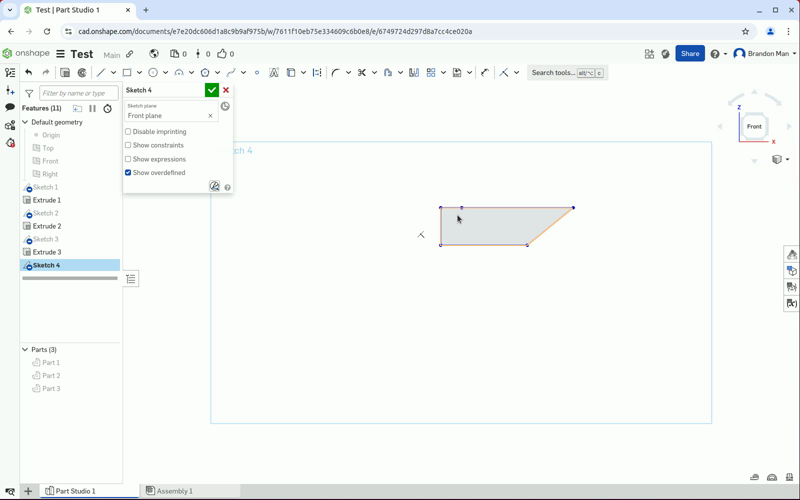
click(457, 214)
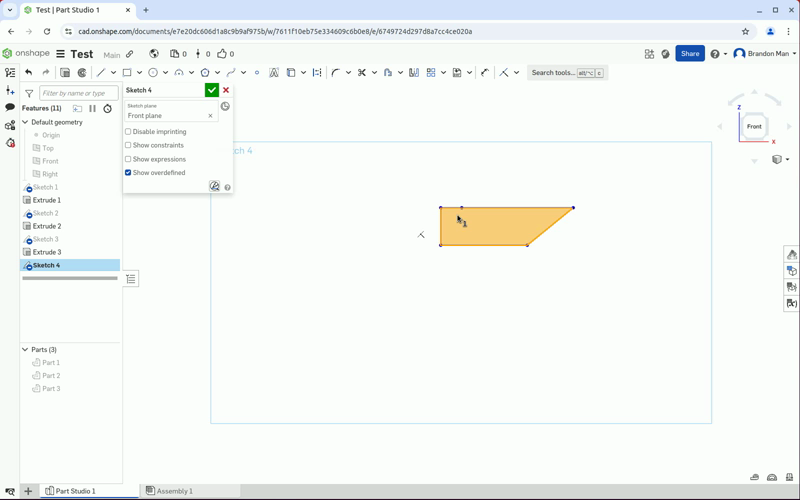
mouse_move(73, 352)
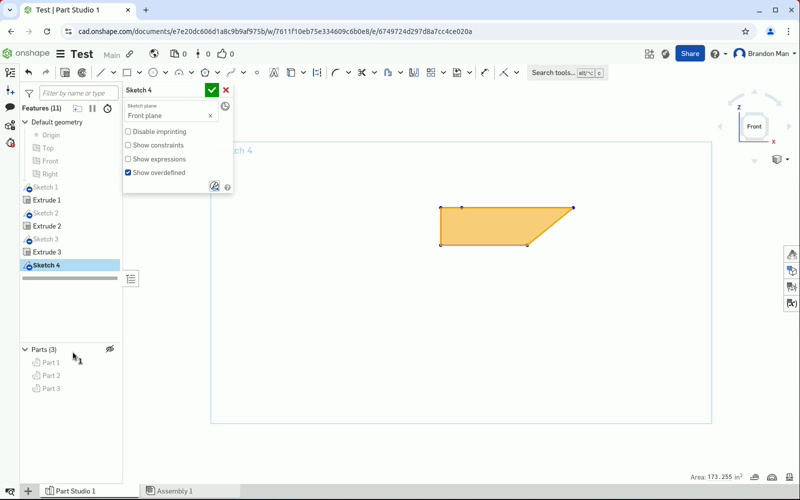
key(shift+y)
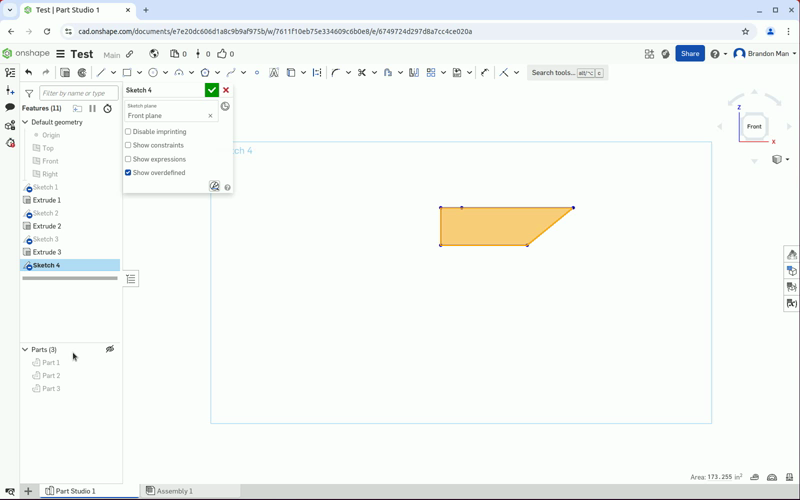
key(shift+e)
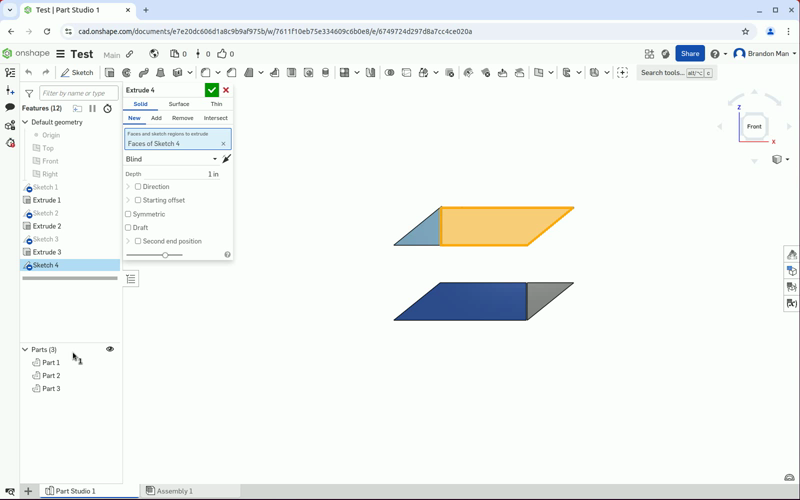
mouse_move(143, 106)
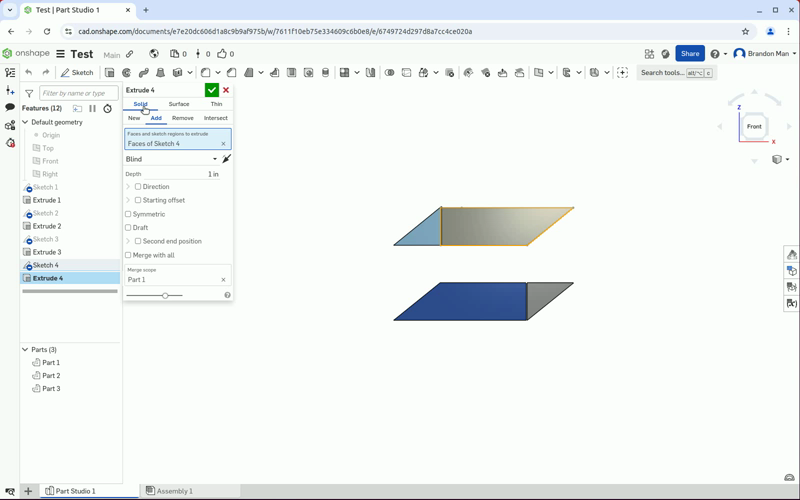
click(143, 106)
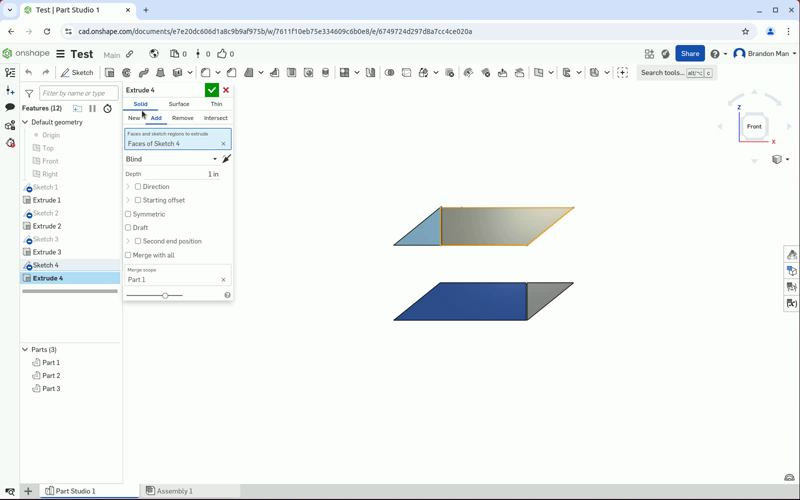
mouse_move(137, 120)
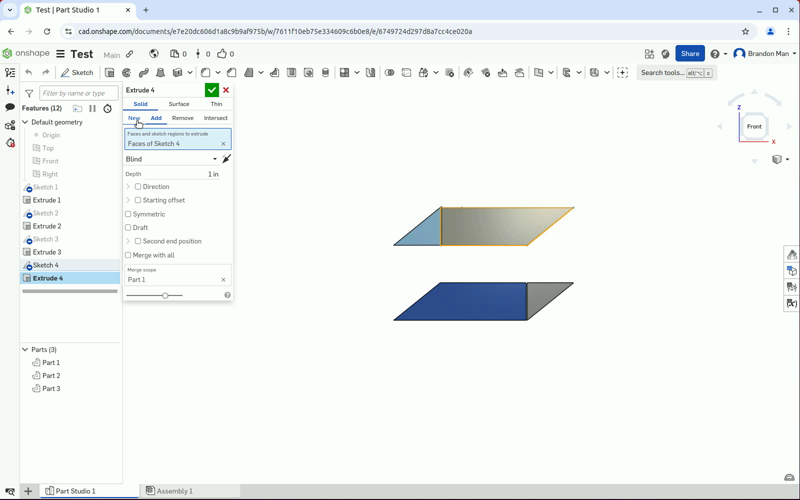
click(137, 120)
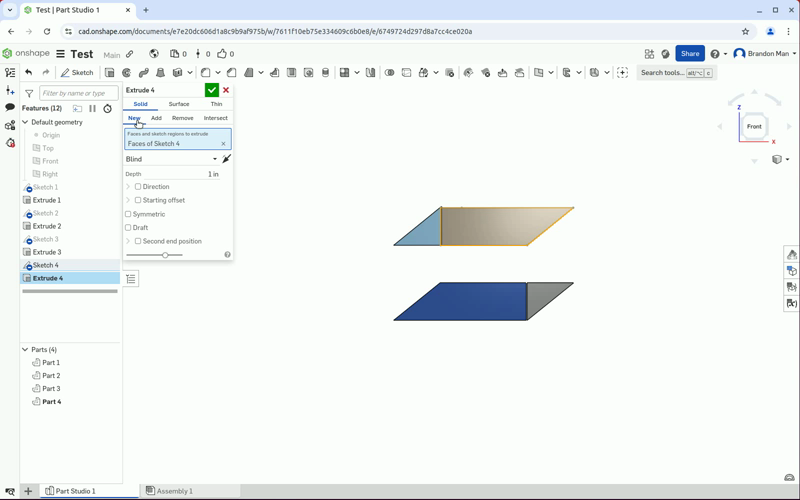
key(tab, 4)
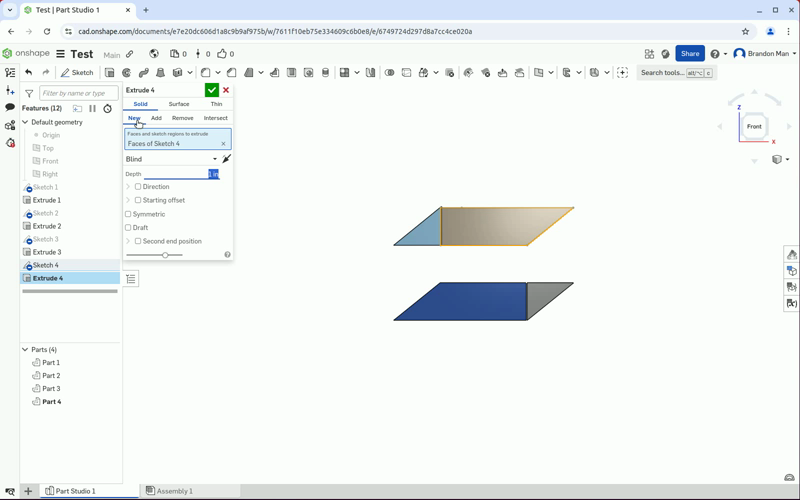
text(4.574)
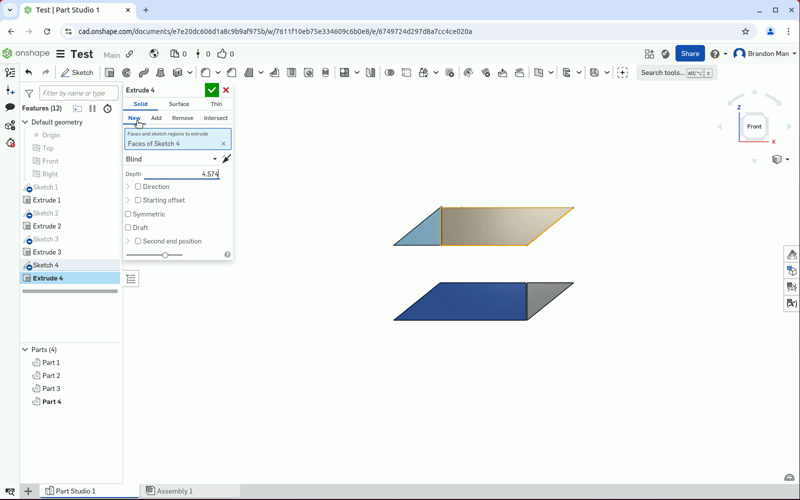
key(enter)
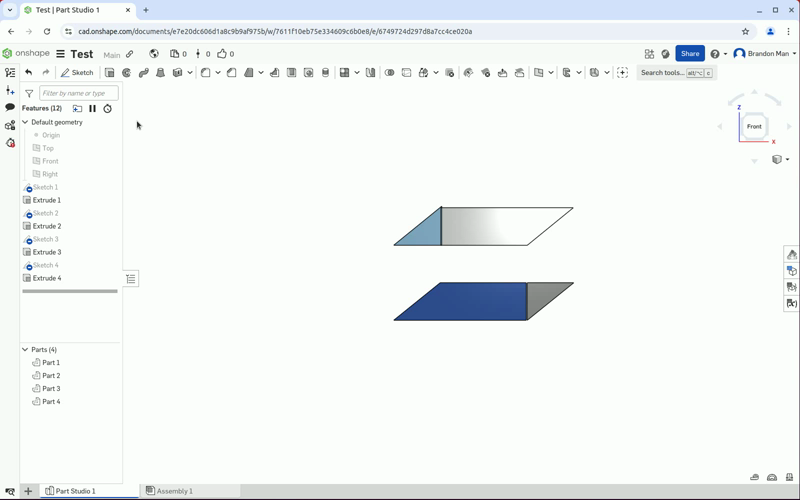
key(shift+h)
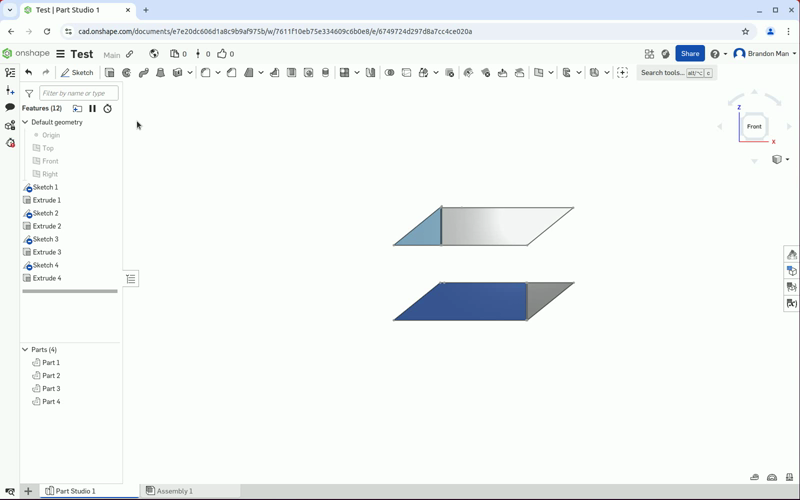
key(shift+h)
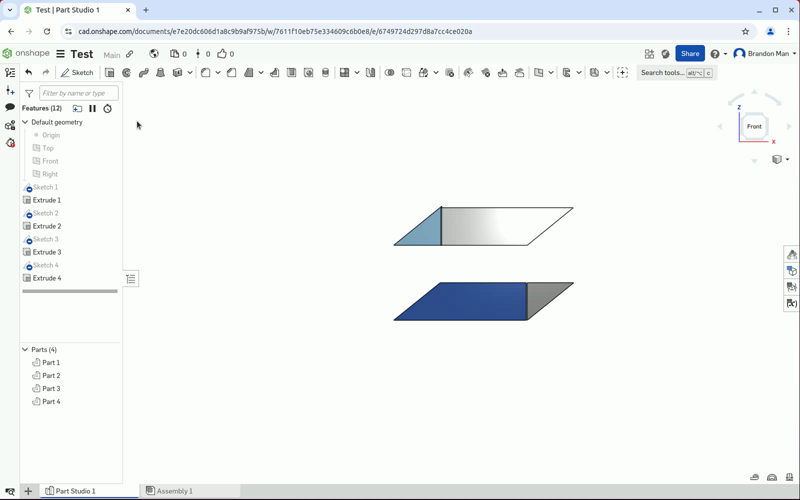
mouse_move(73, 189)
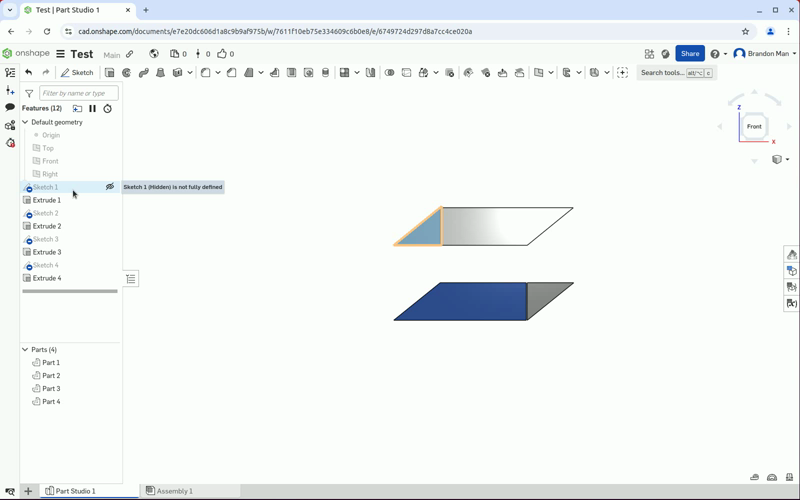
click(73, 189)
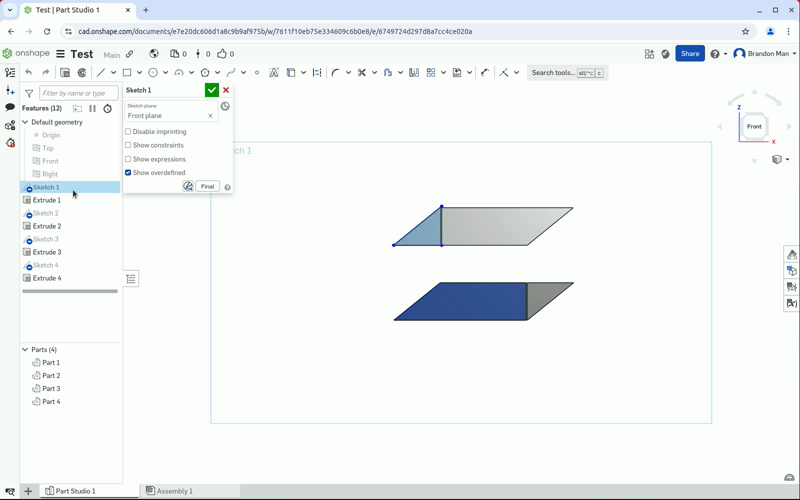
mouse_move(229, 92)
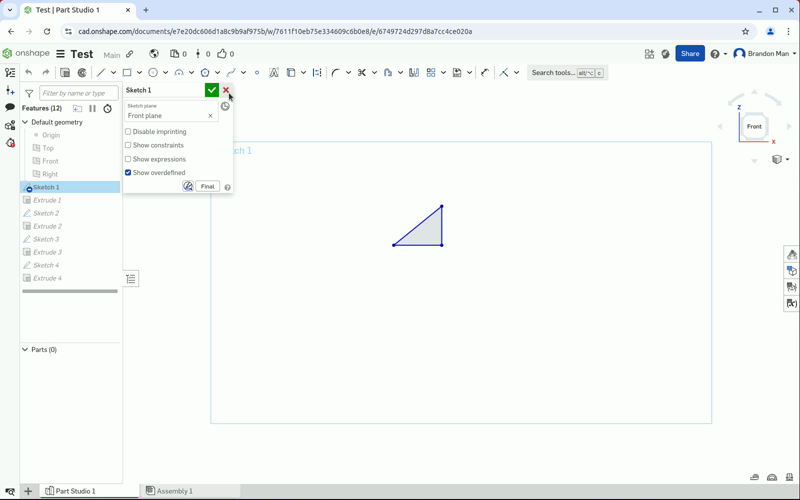
click(229, 92)
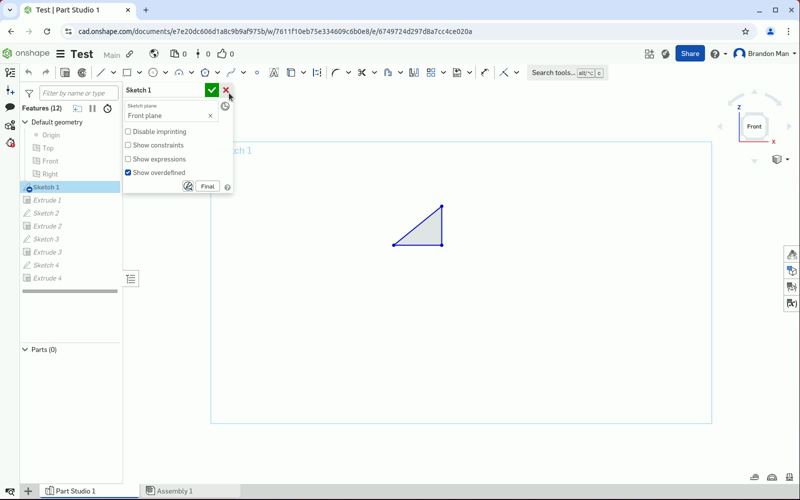
key(shift+s)
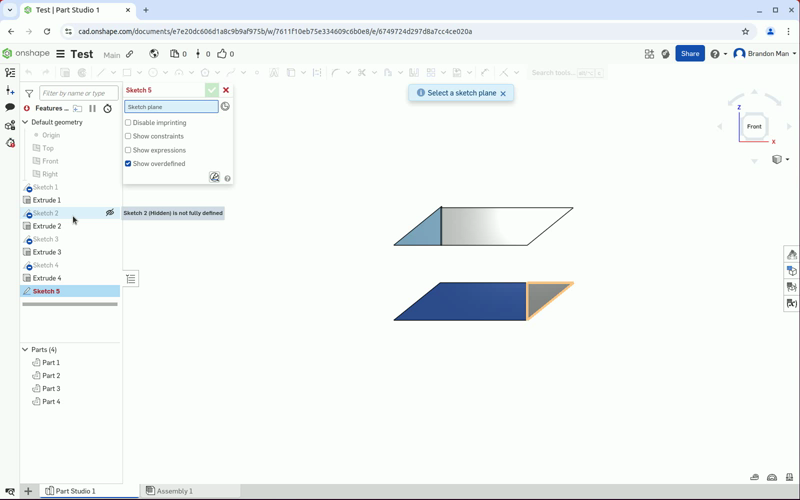
scroll(3)
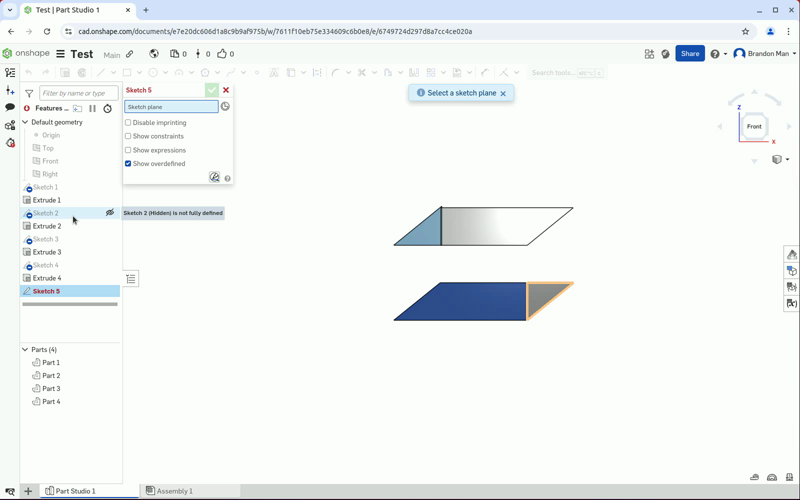
mouse_move(73, 163)
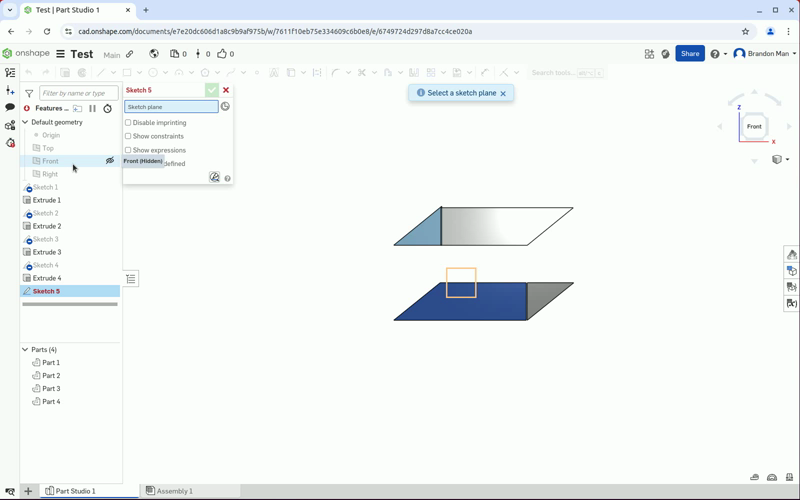
click(73, 163)
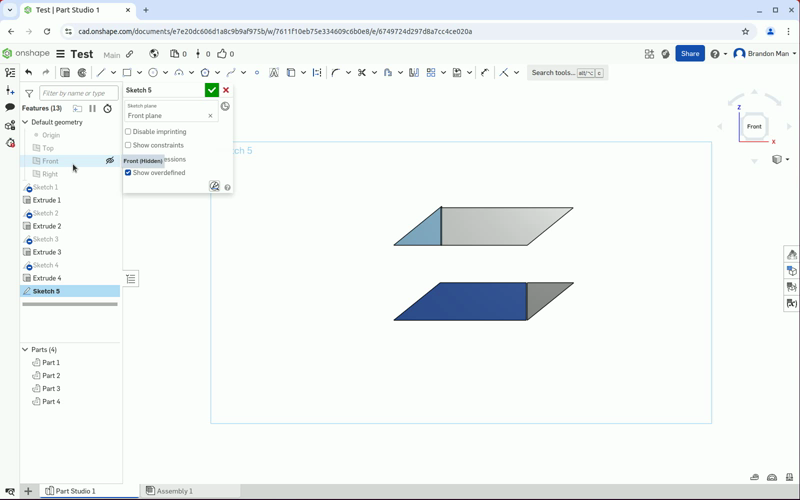
mouse_move(73, 352)
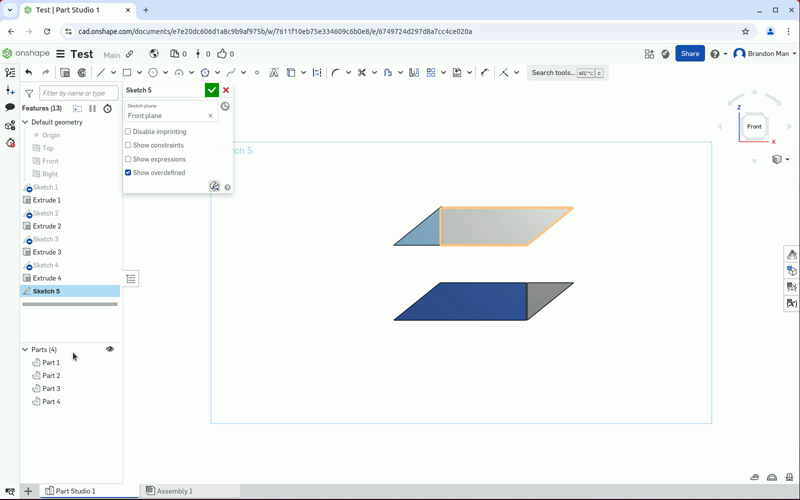
key(y)
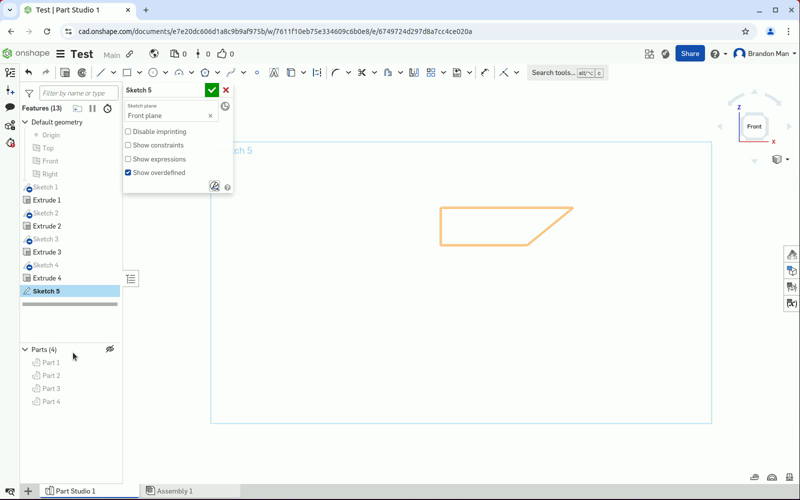
key(l)
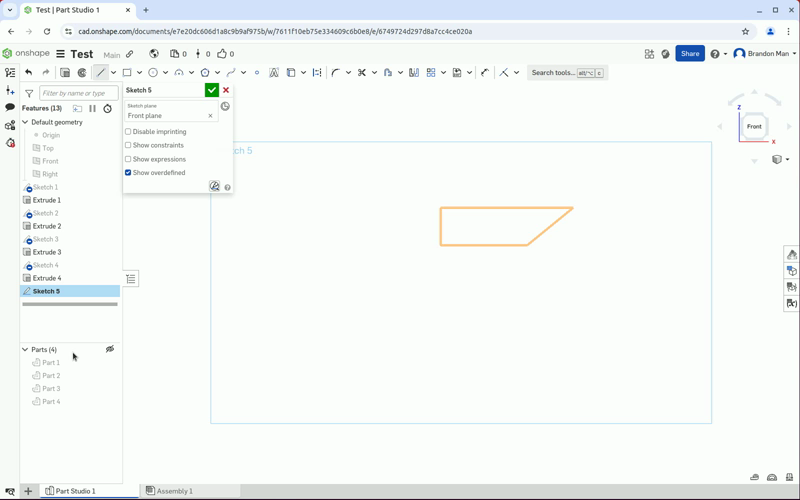
key_down(shift)
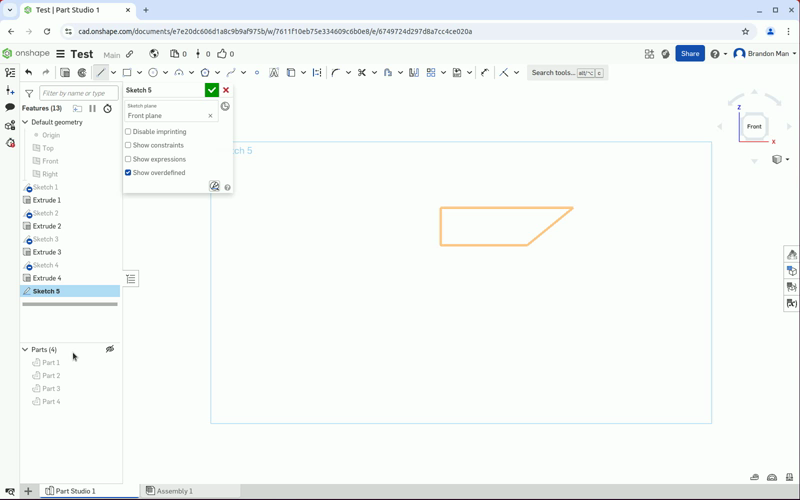
mouse_move(393, 320)
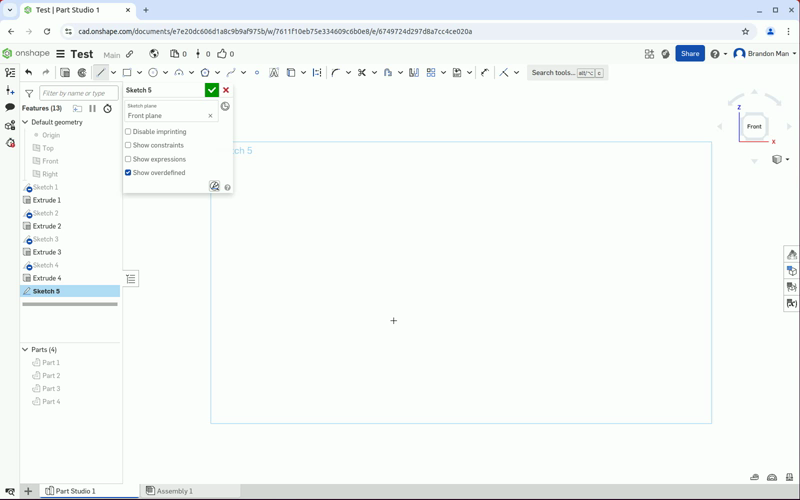
click(393, 320)
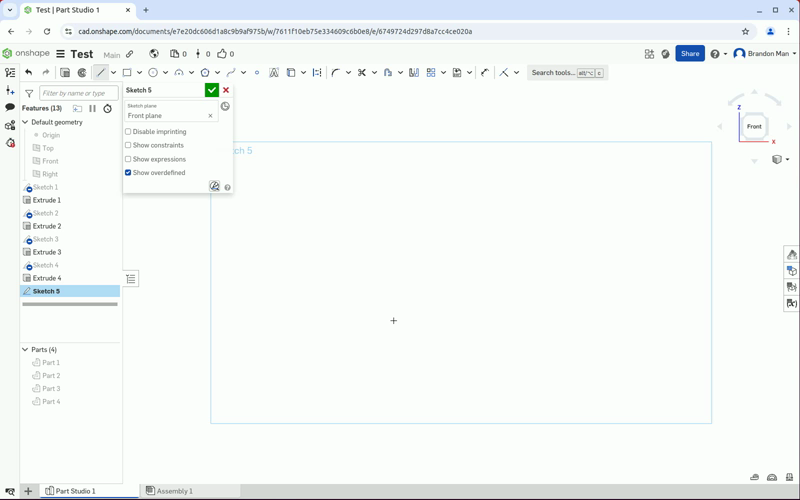
key_up(shift)
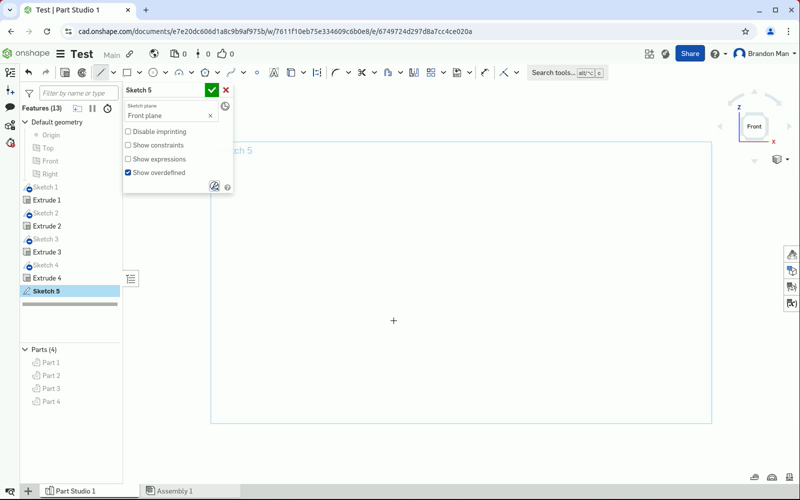
key_down(shift)
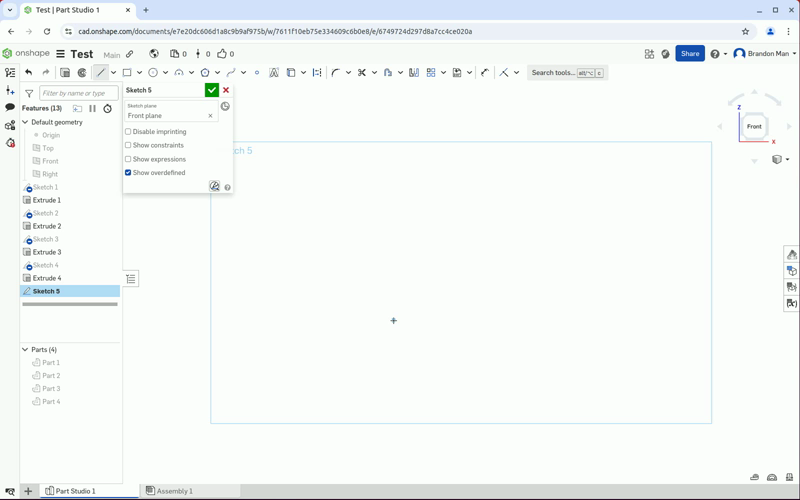
mouse_move(423, 320)
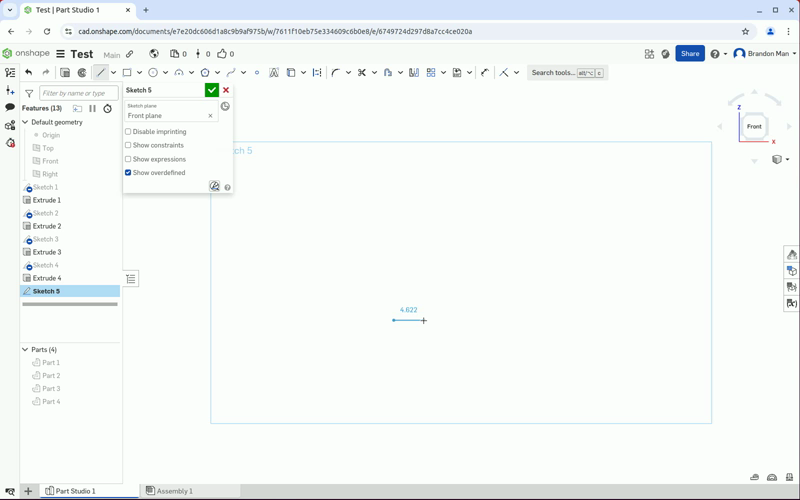
mouse_move(440, 282)
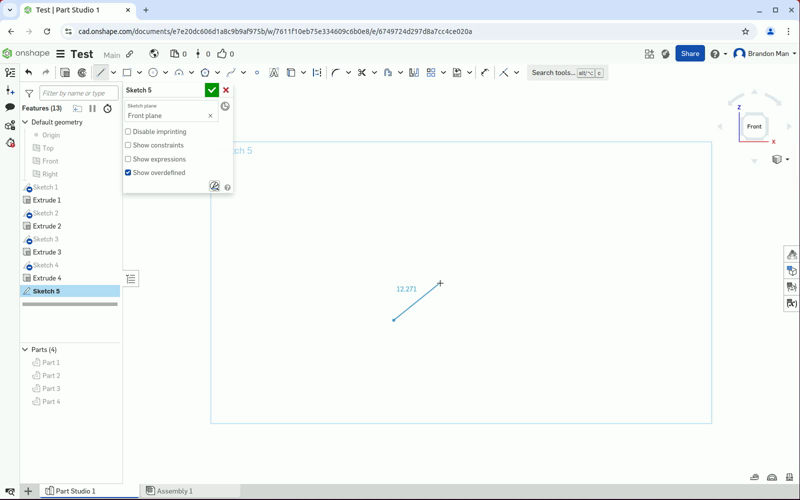
click(440, 282)
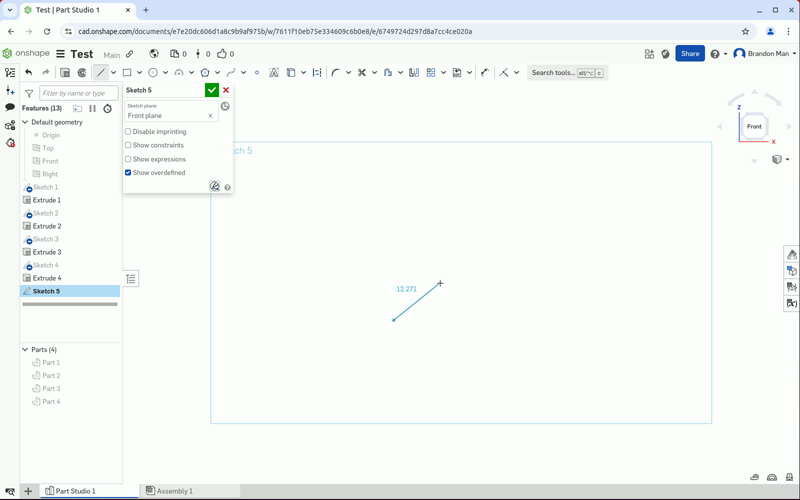
key_up(shift)
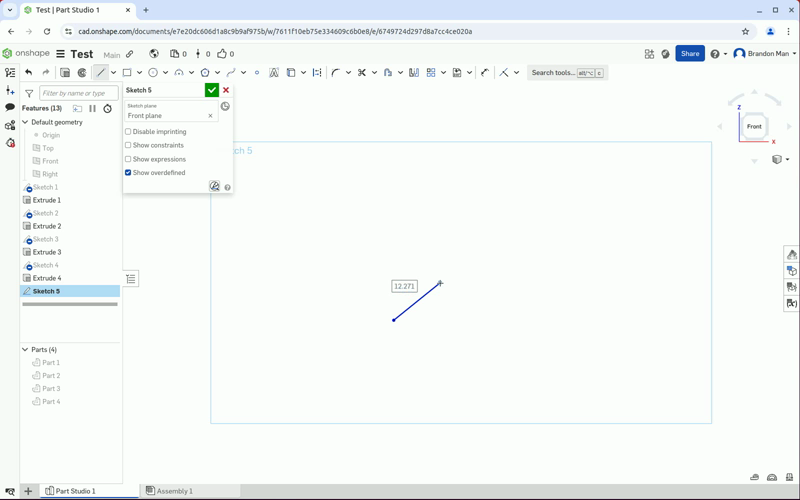
key_down(shift)
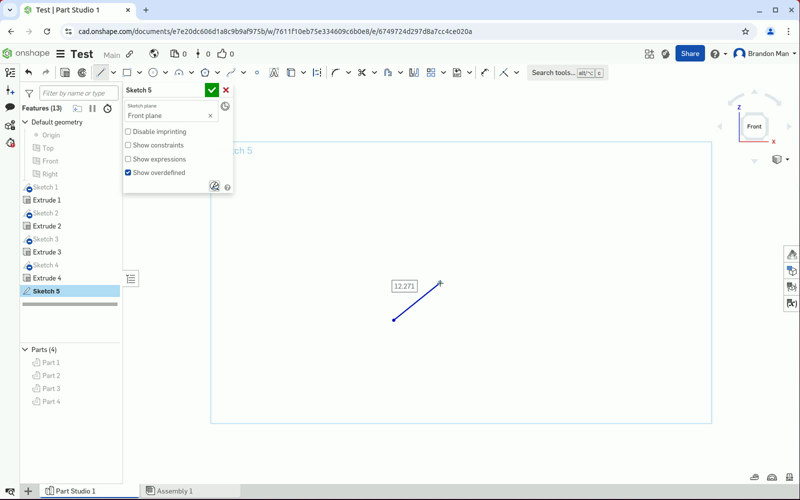
mouse_move(470, 282)
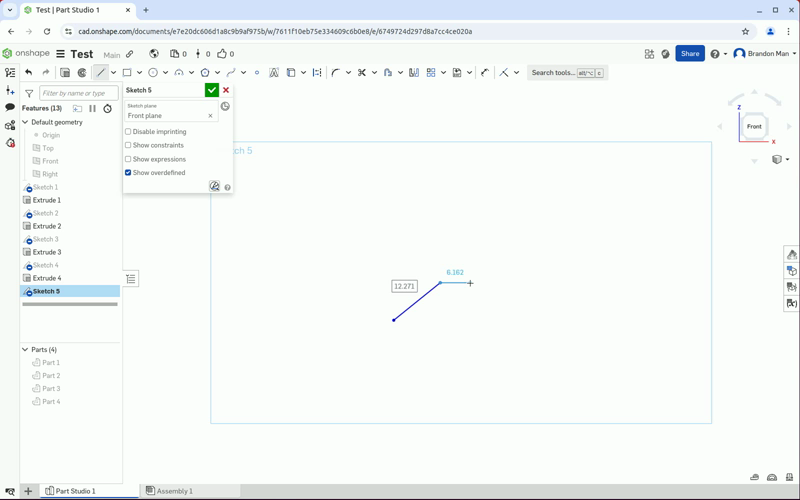
mouse_move(440, 246)
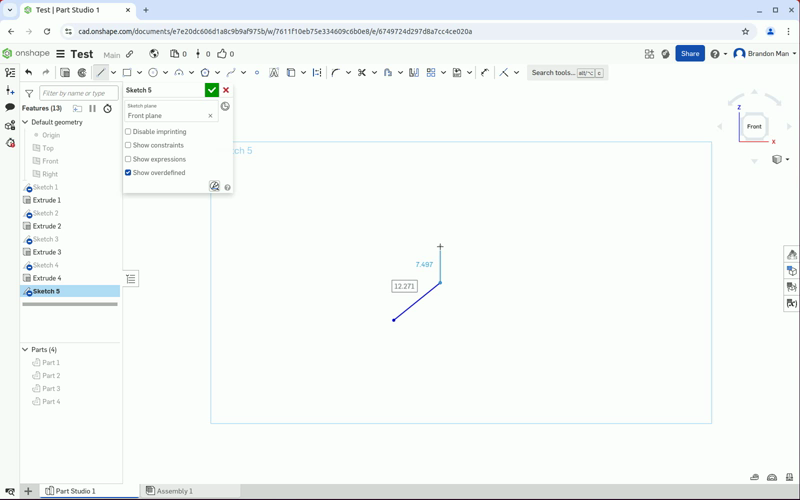
click(440, 246)
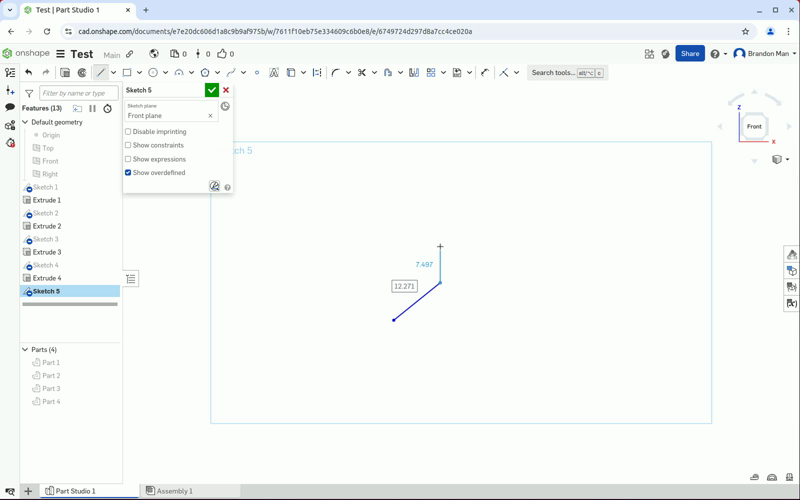
key_up(shift)
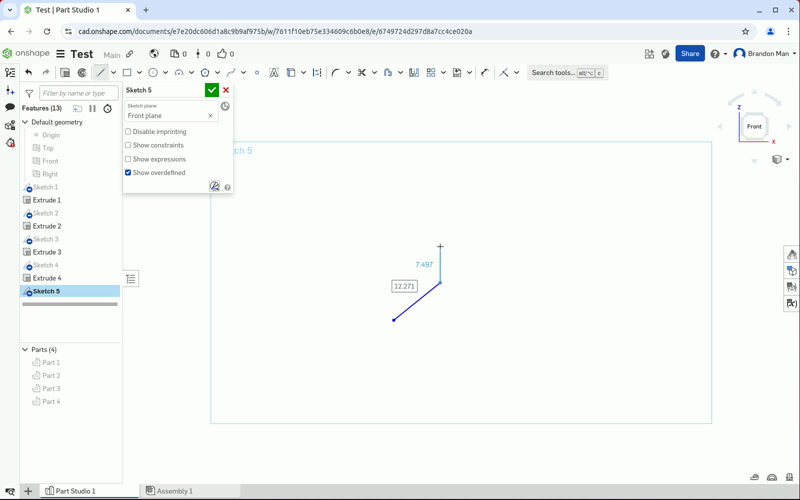
key_down(shift)
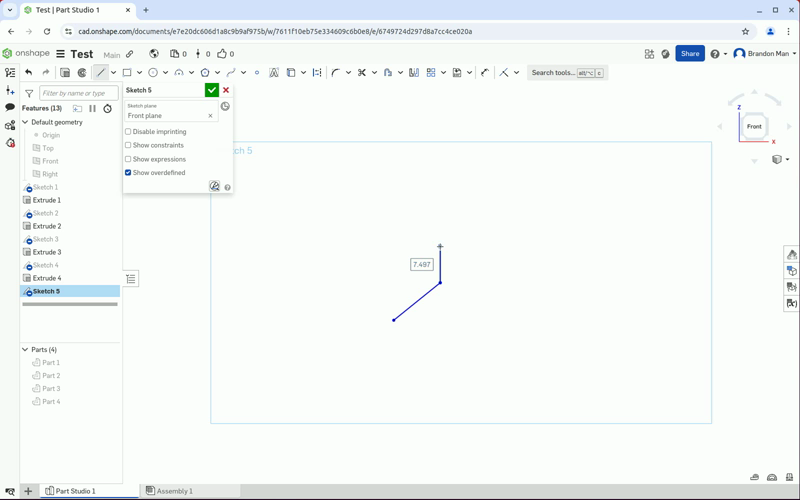
mouse_move(470, 246)
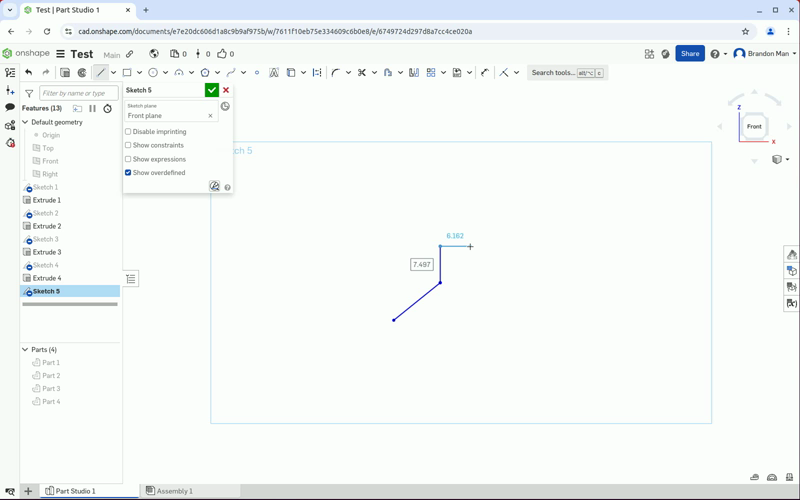
mouse_move(393, 246)
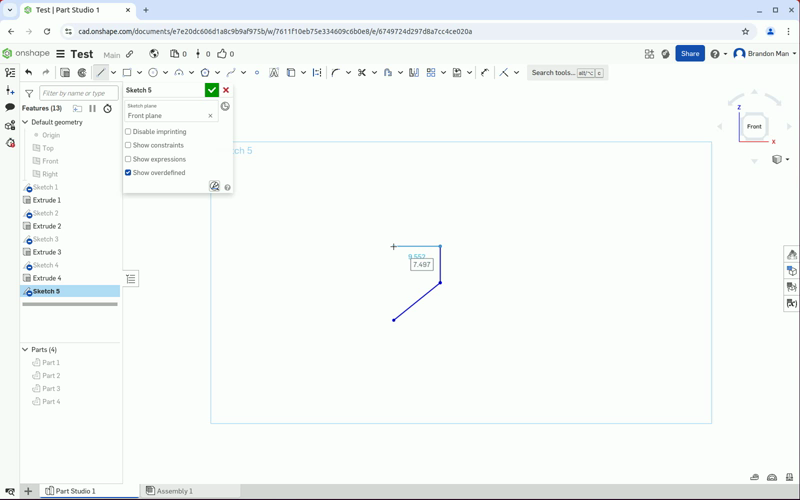
click(393, 246)
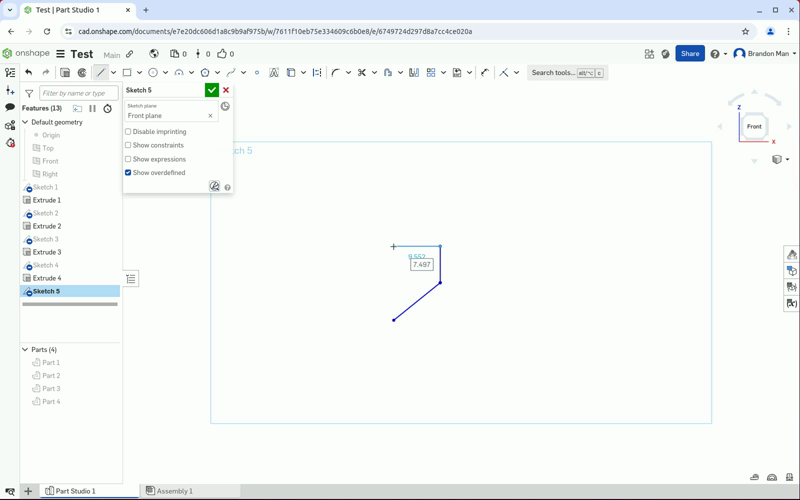
key_up(shift)
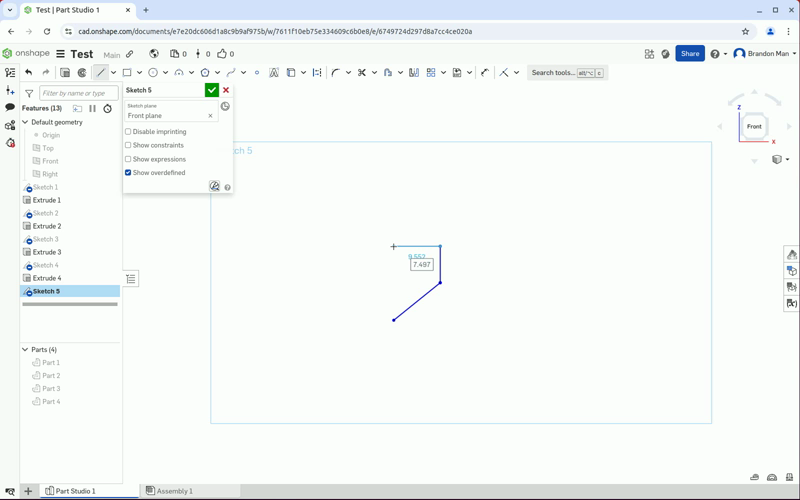
key_down(shift)
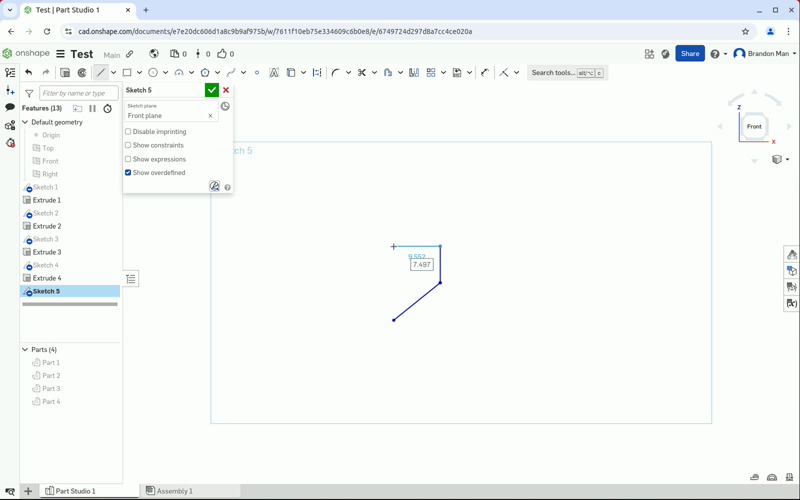
mouse_move(393, 320)
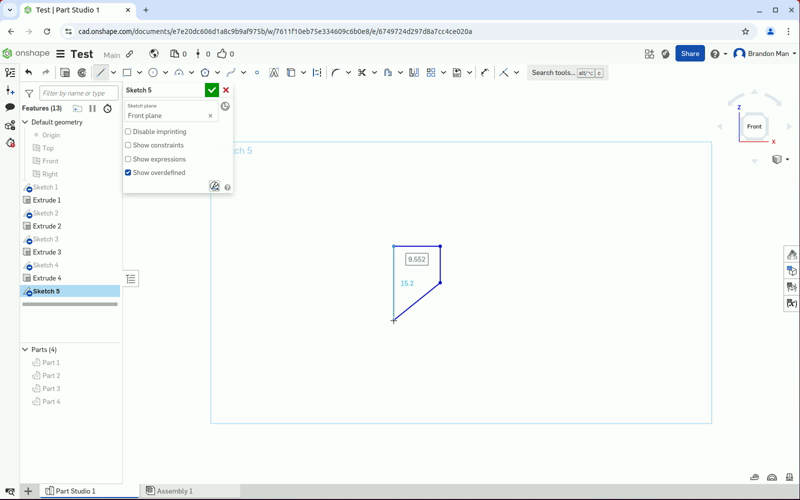
key_up(shift)
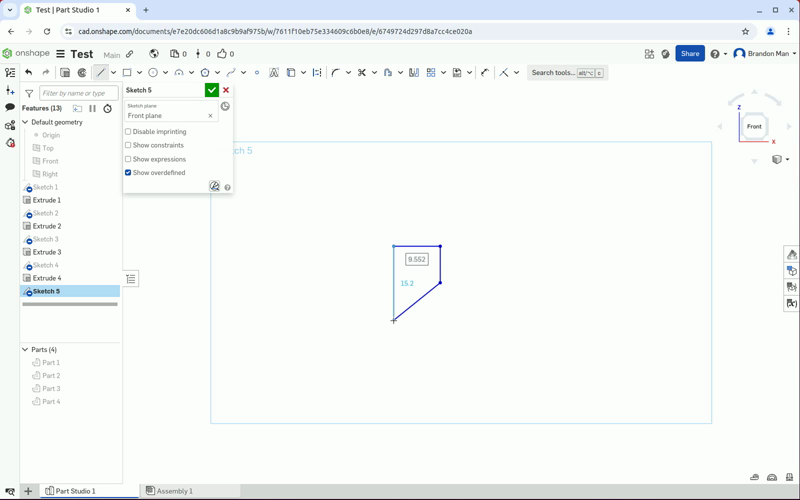
click(393, 320)
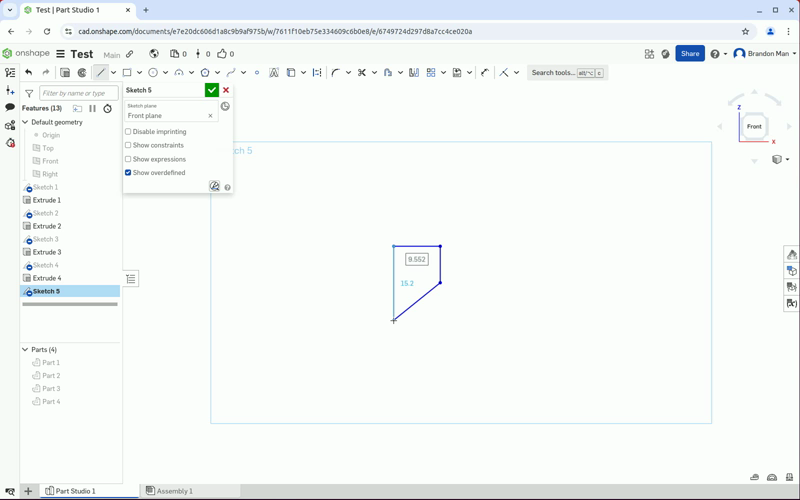
key(esc)
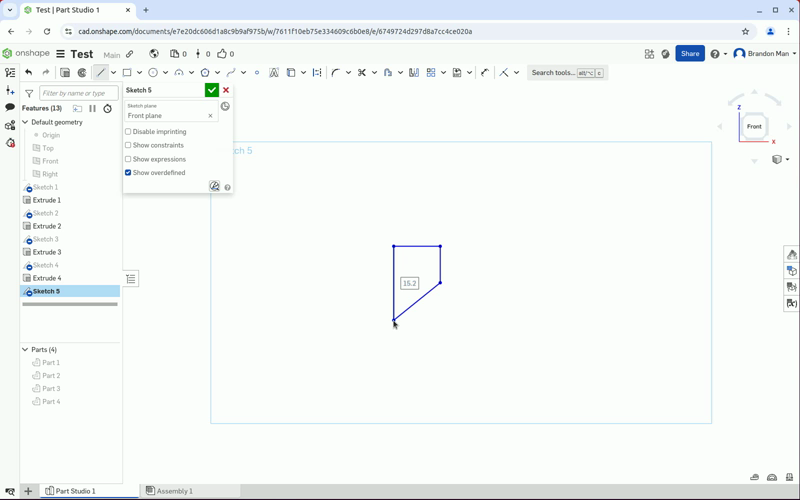
mouse_move(397, 315)
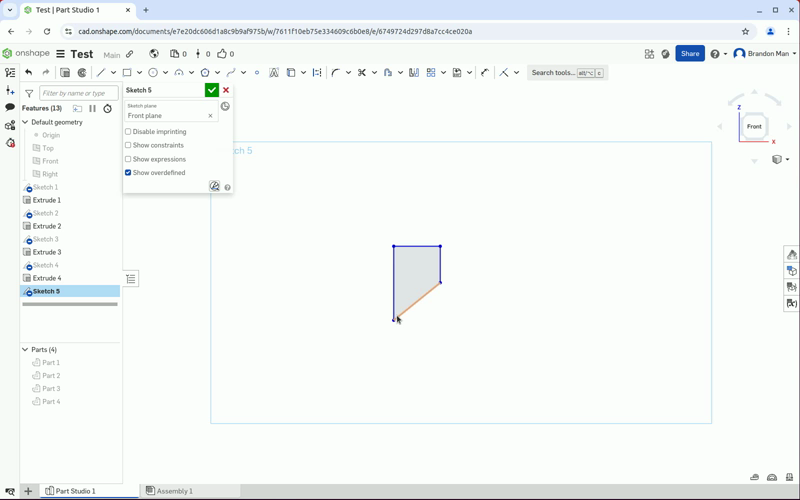
click(397, 315)
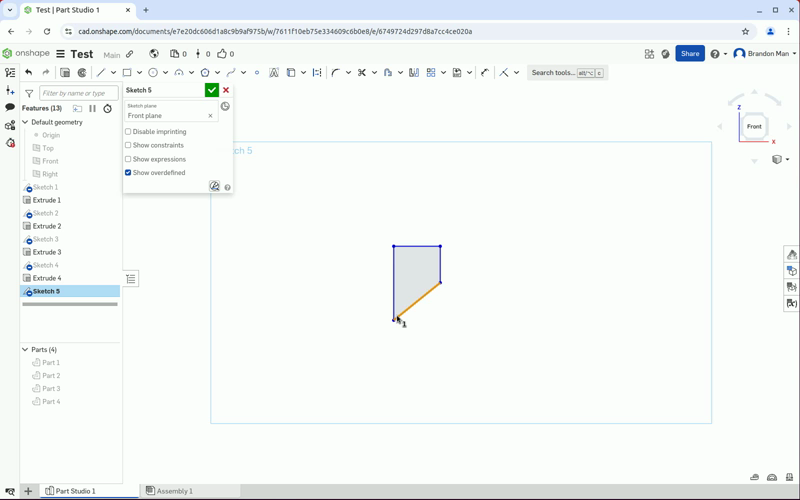
mouse_move(73, 352)
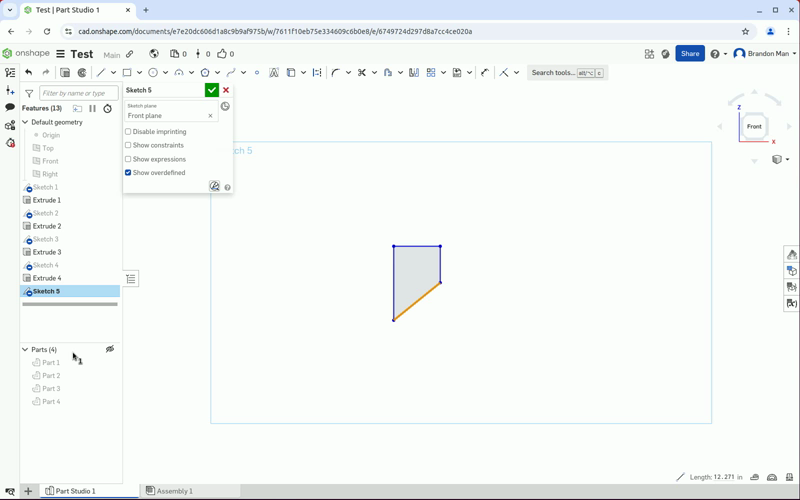
key(shift+y)
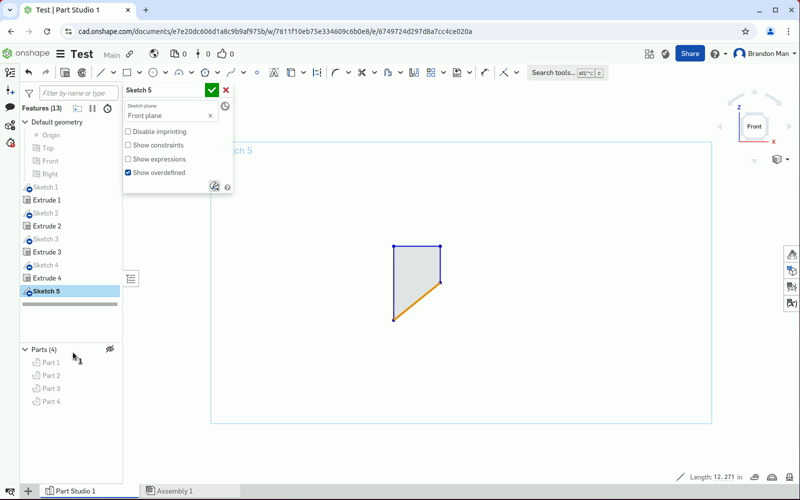
key(shift+e)
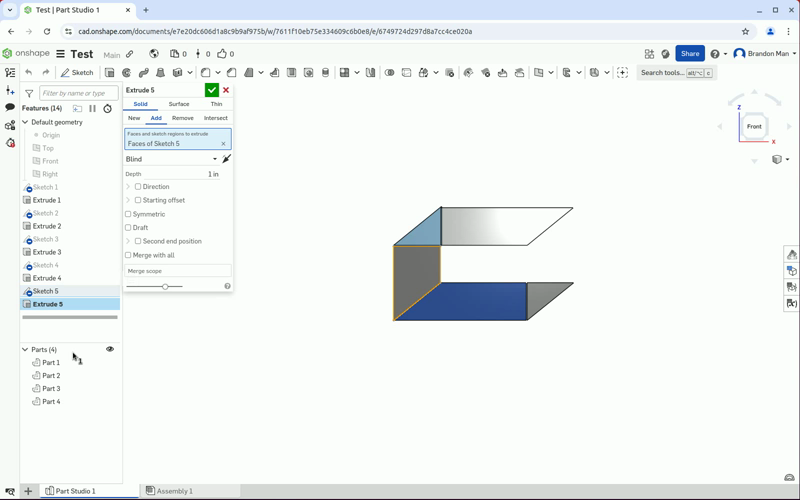
mouse_move(143, 106)
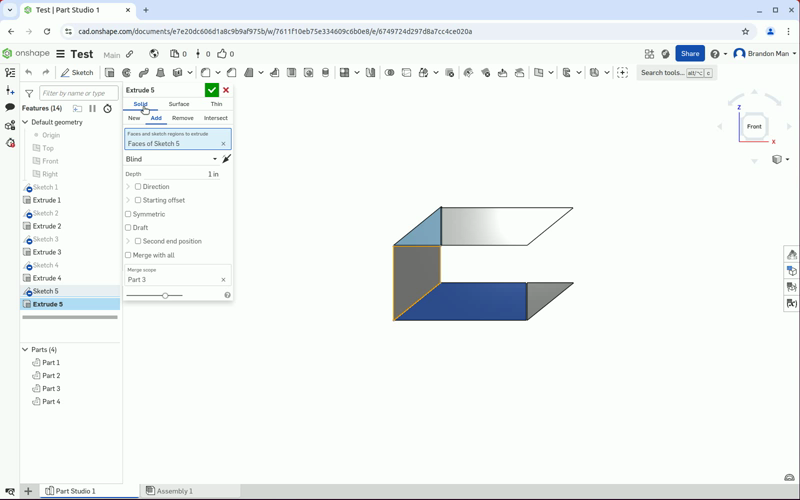
click(143, 106)
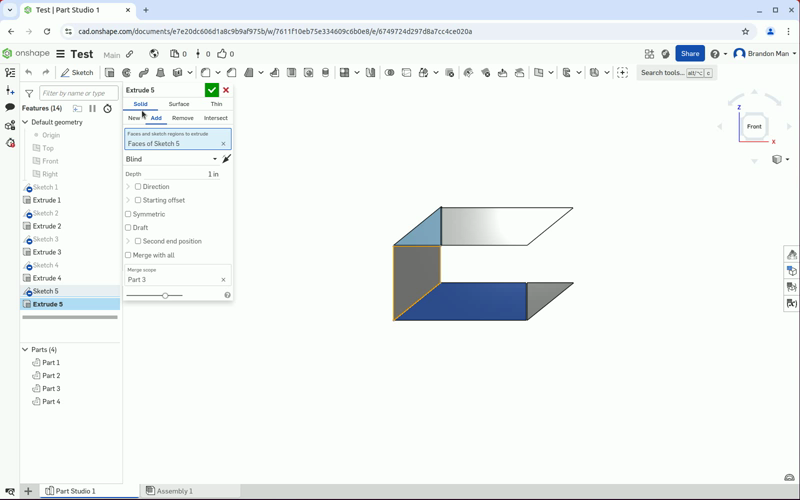
mouse_move(137, 120)
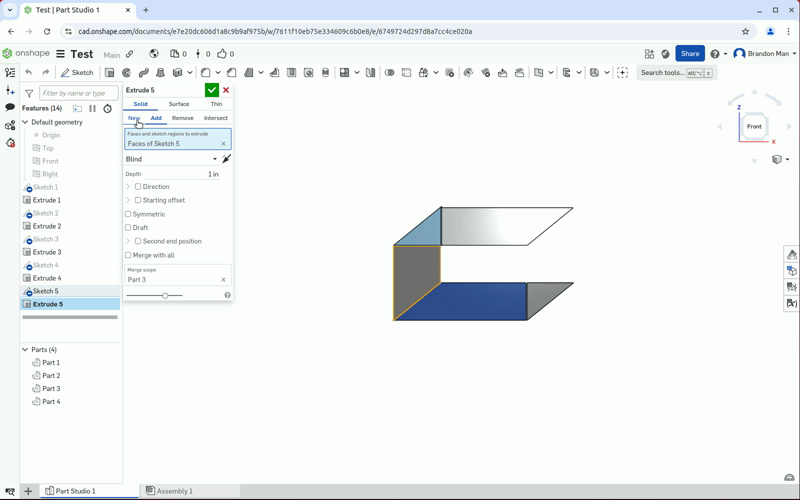
click(137, 120)
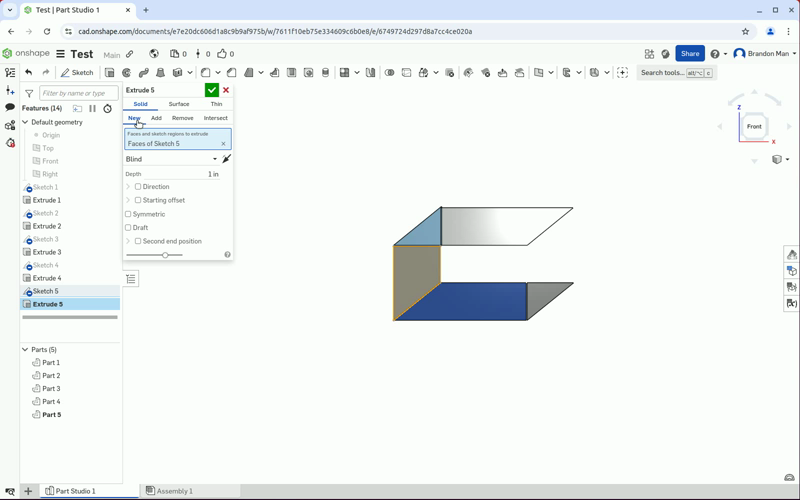
key(tab, 4)
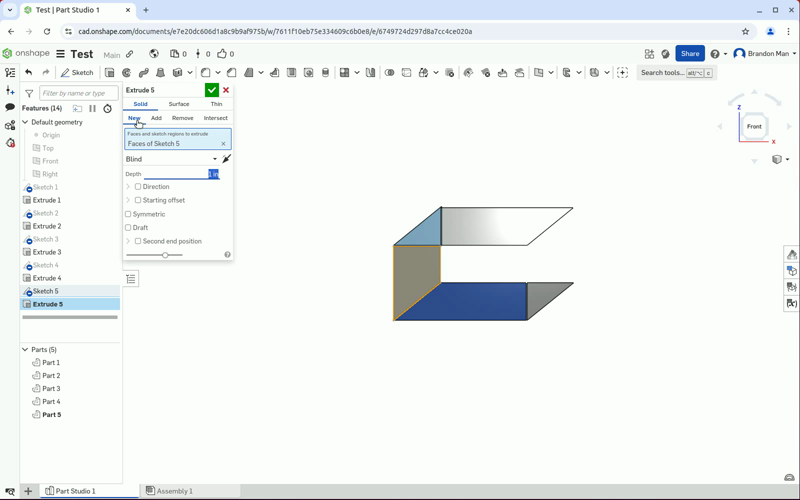
text(4.574)
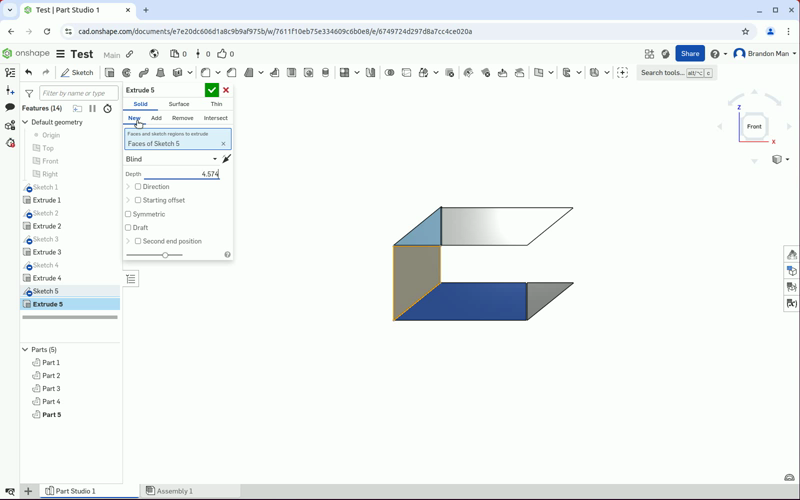
key(enter)
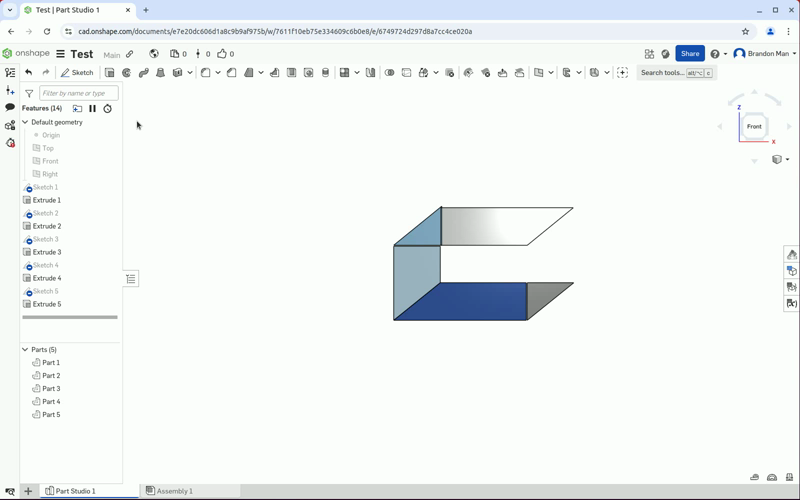
key(shift+h)
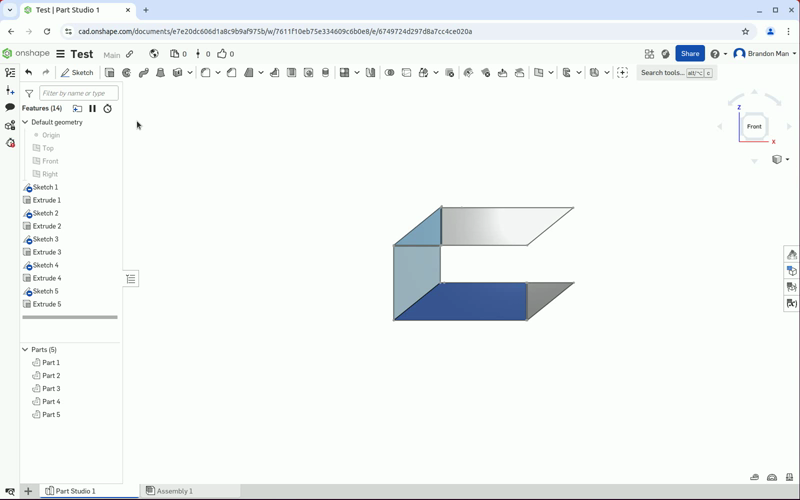
key(shift+h)
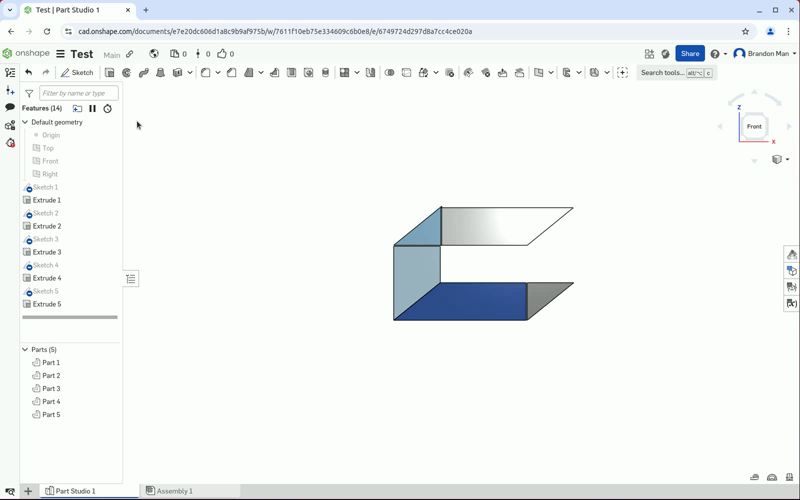
mouse_move(73, 189)
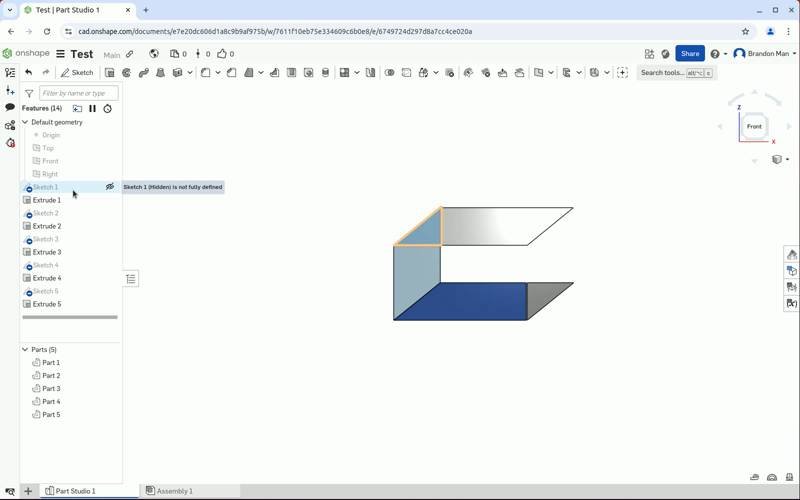
click(73, 189)
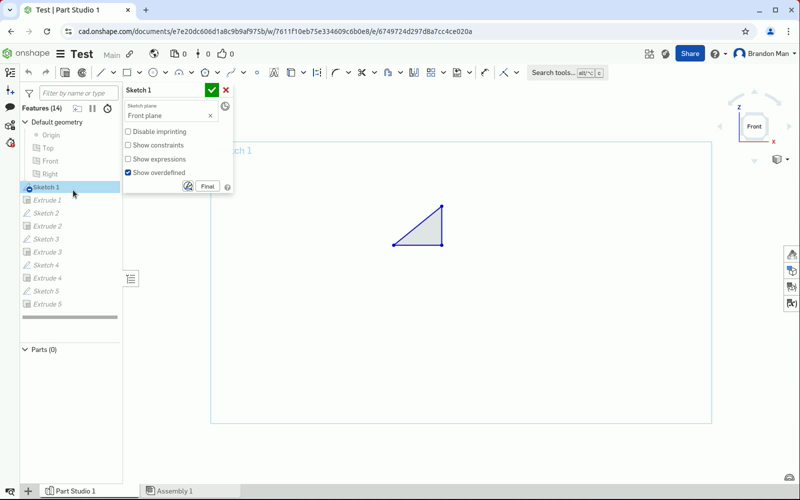
mouse_move(229, 92)
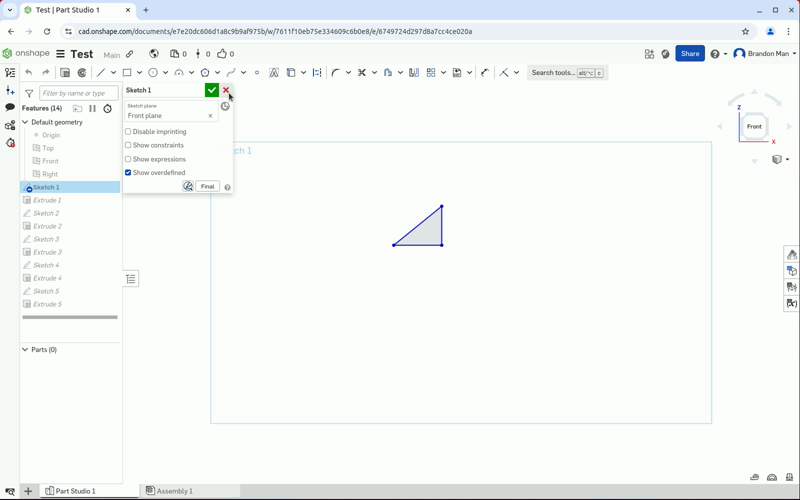
click(229, 92)
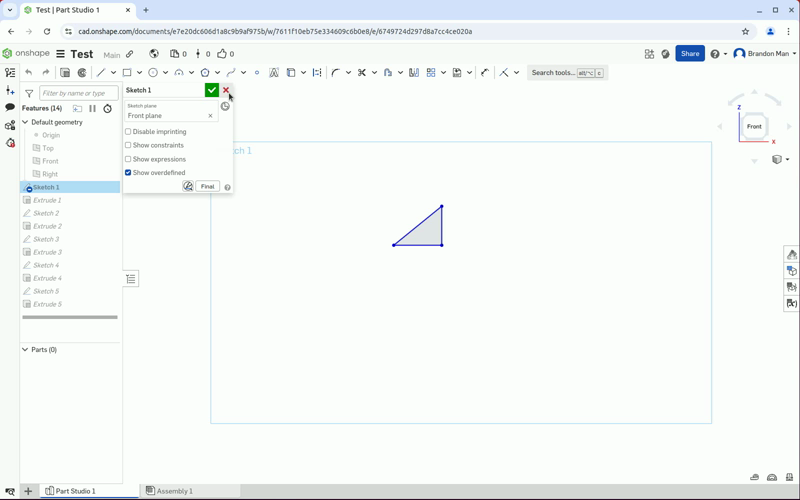
key(shift+s)
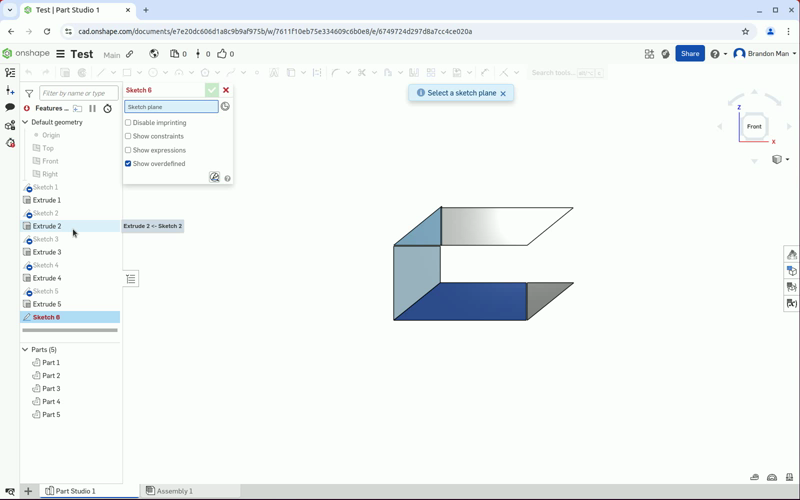
scroll(3)
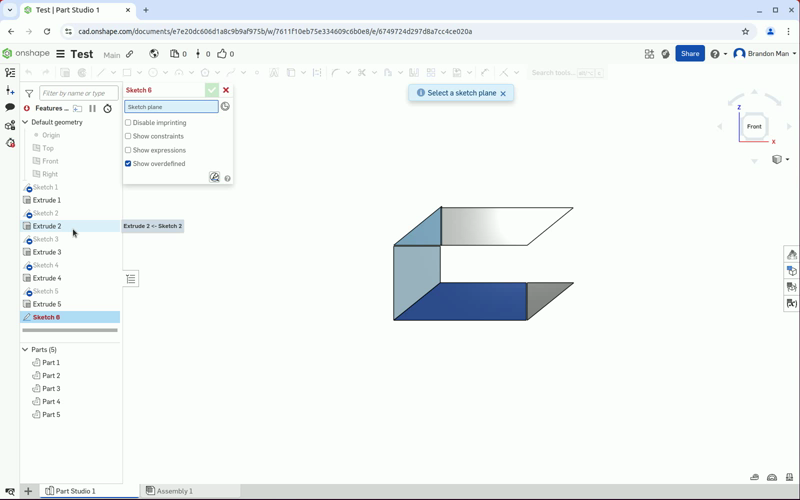
mouse_move(73, 163)
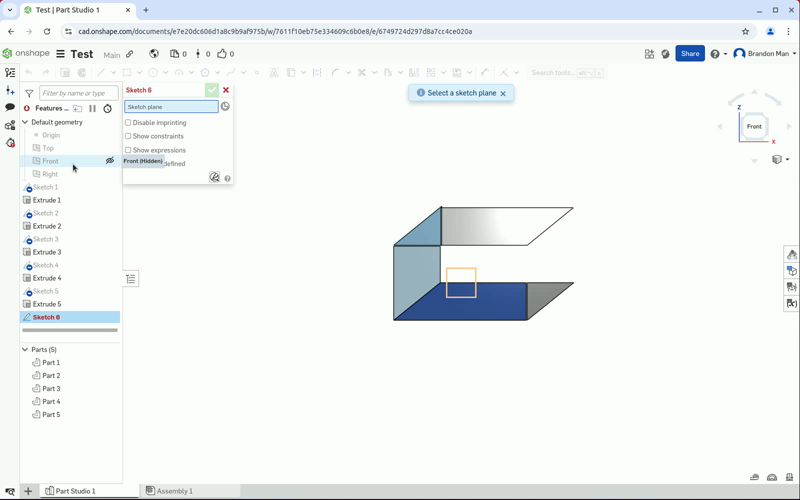
click(73, 163)
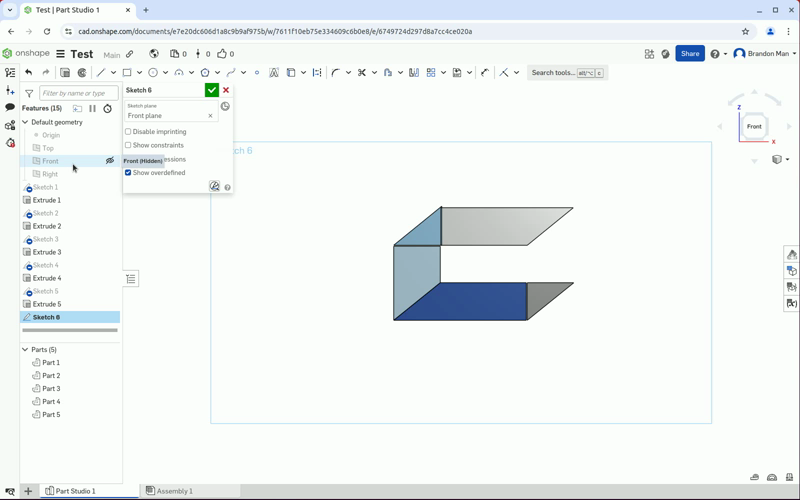
mouse_move(73, 352)
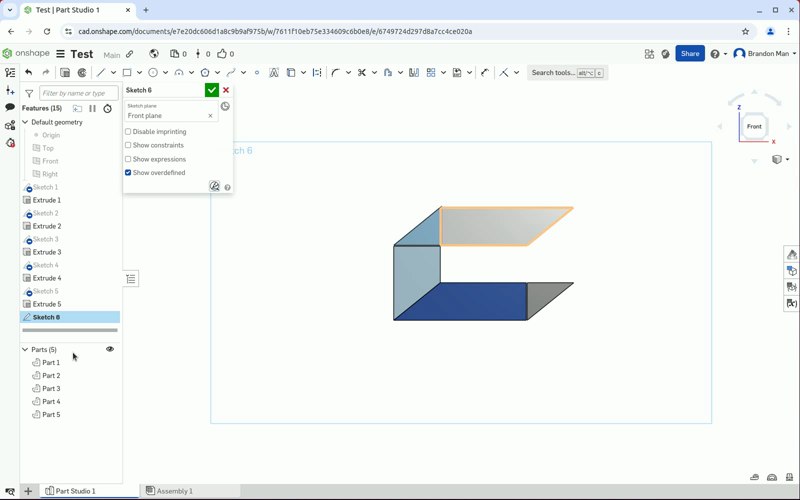
key(y)
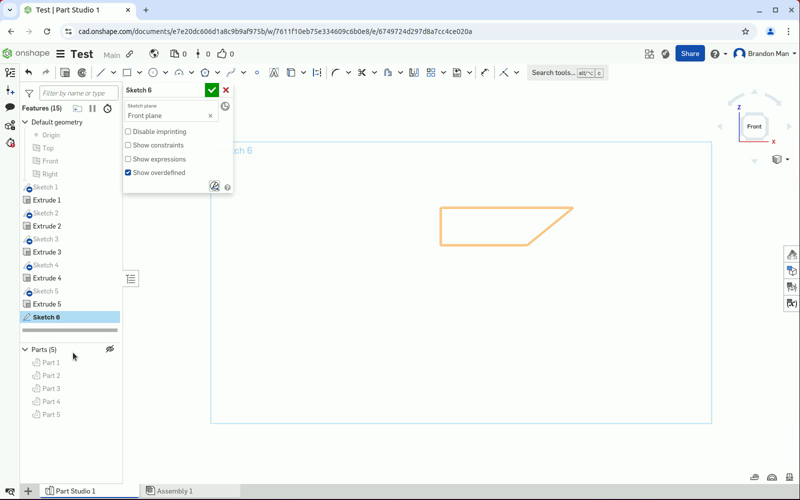
key(l)
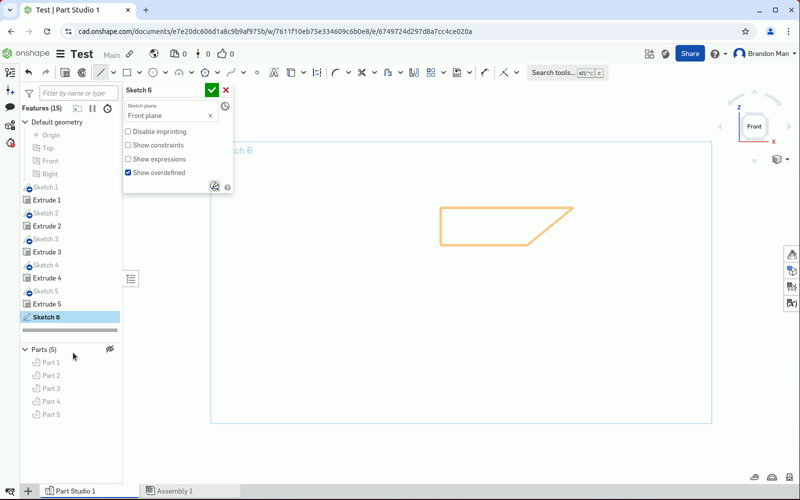
key_down(shift)
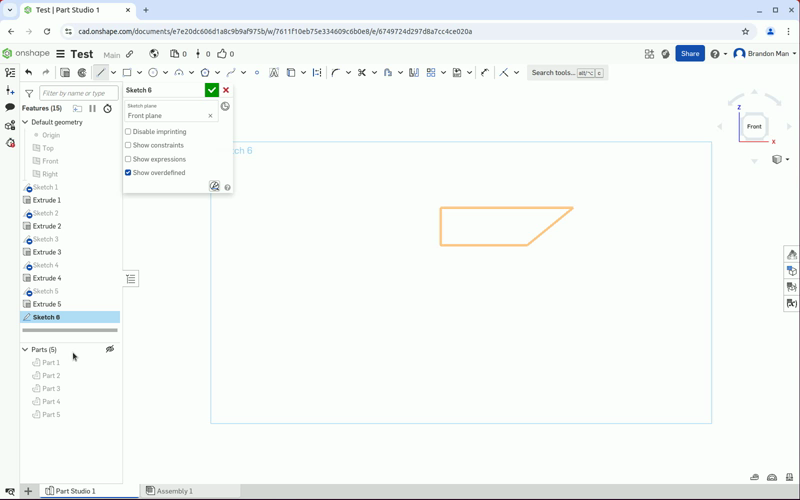
mouse_move(527, 282)
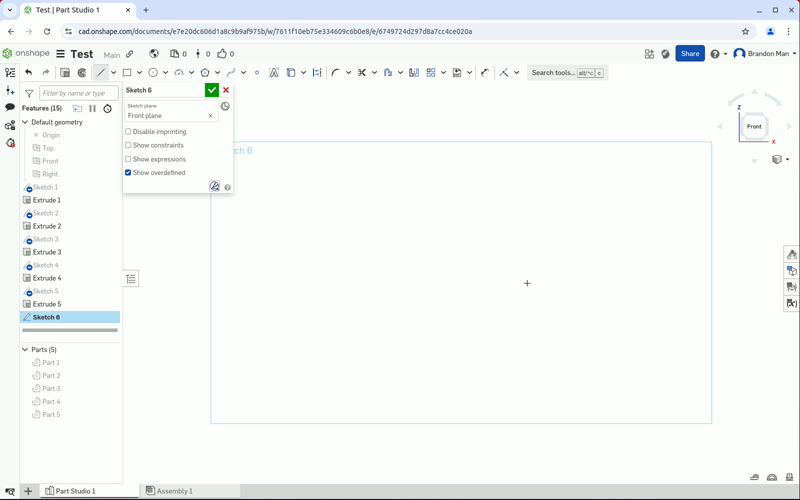
click(527, 282)
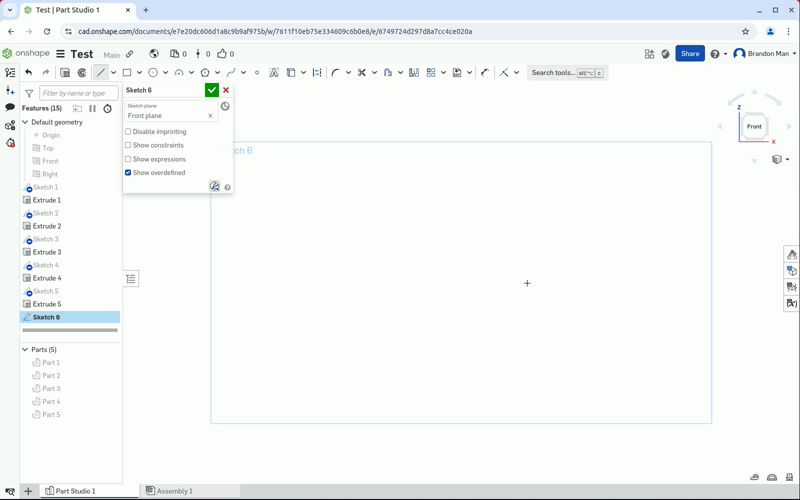
key_up(shift)
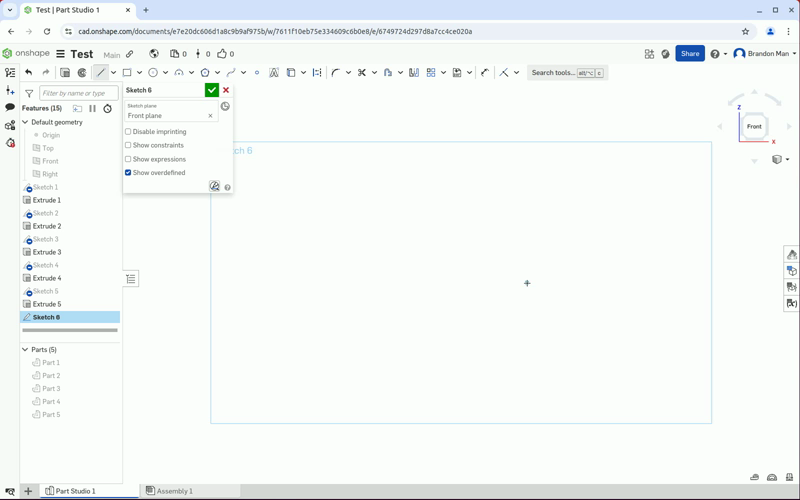
key_down(shift)
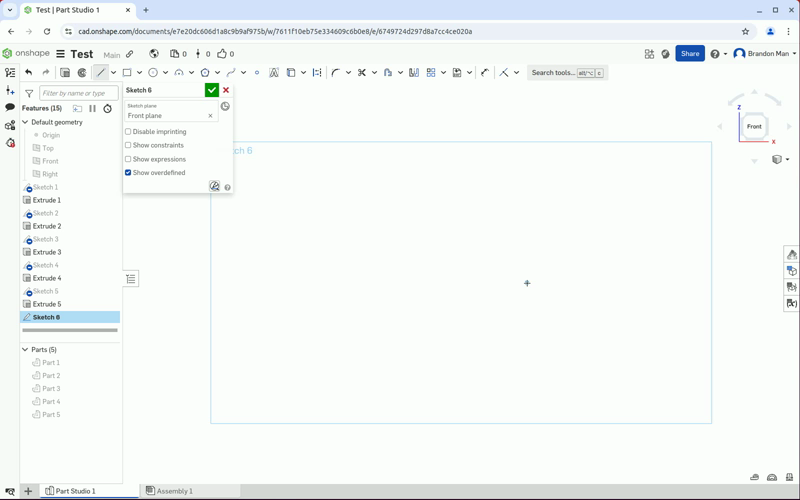
mouse_move(557, 282)
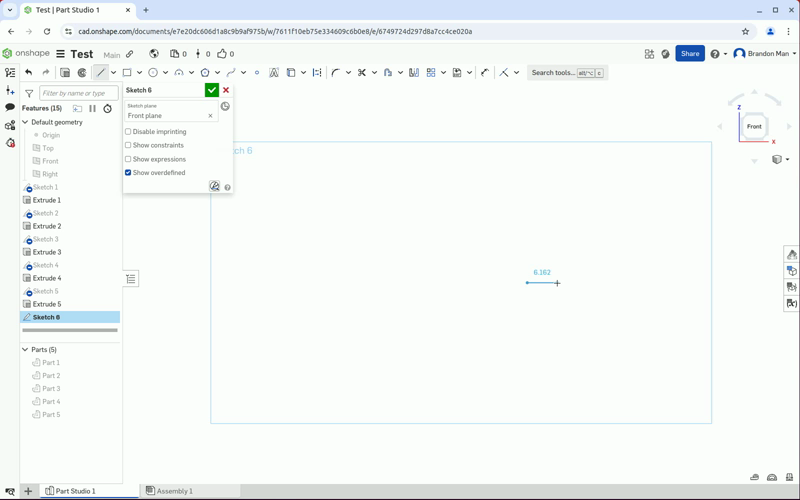
mouse_move(573, 282)
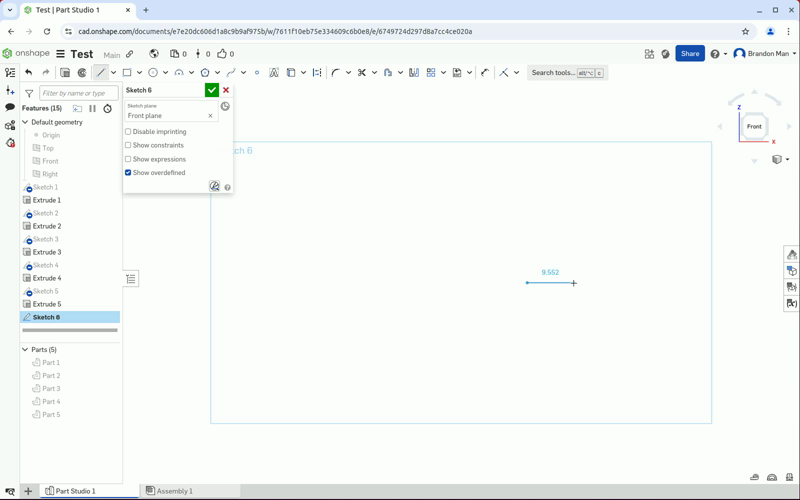
click(573, 282)
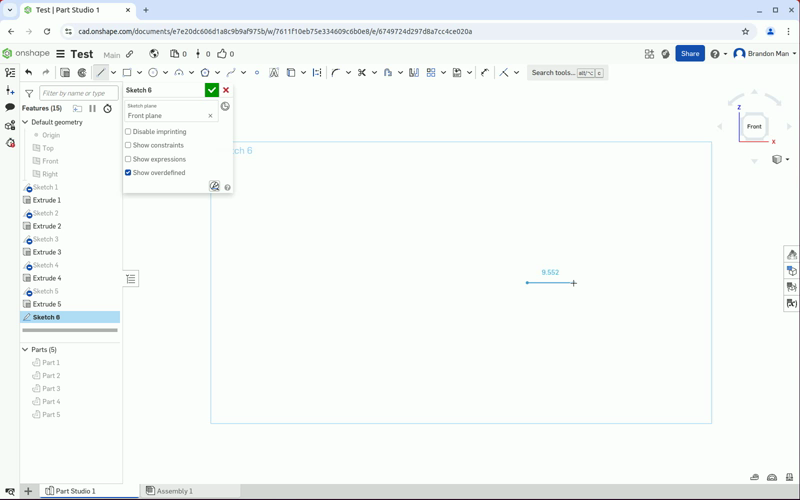
key_up(shift)
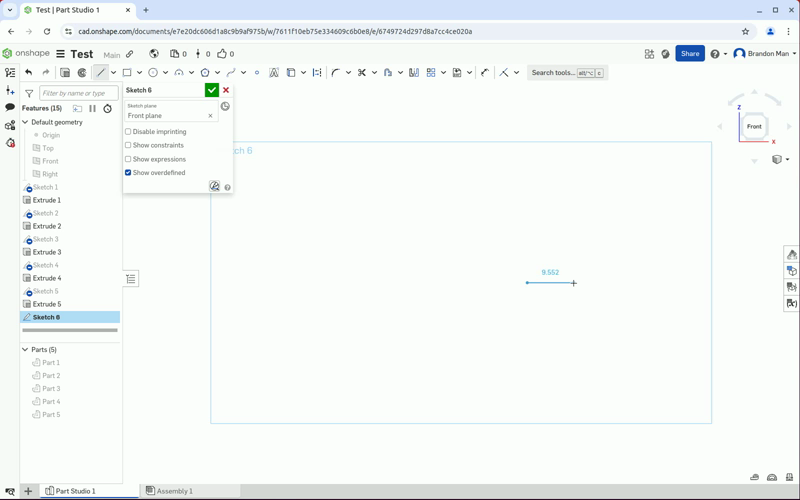
key_down(shift)
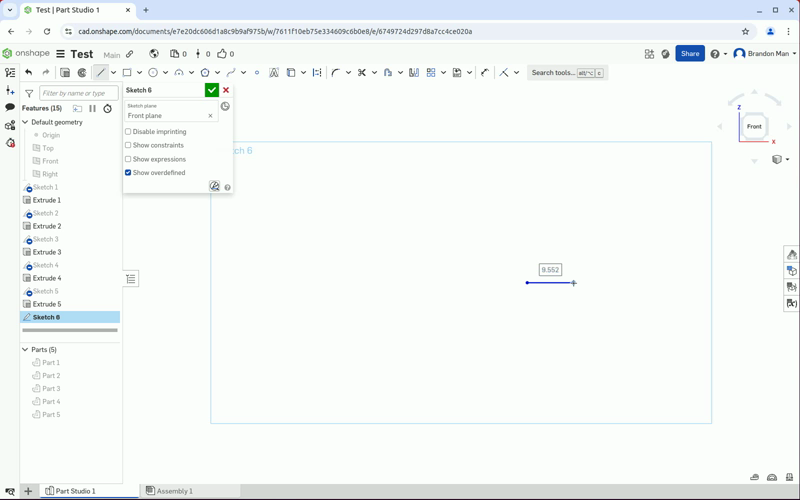
mouse_move(573, 207)
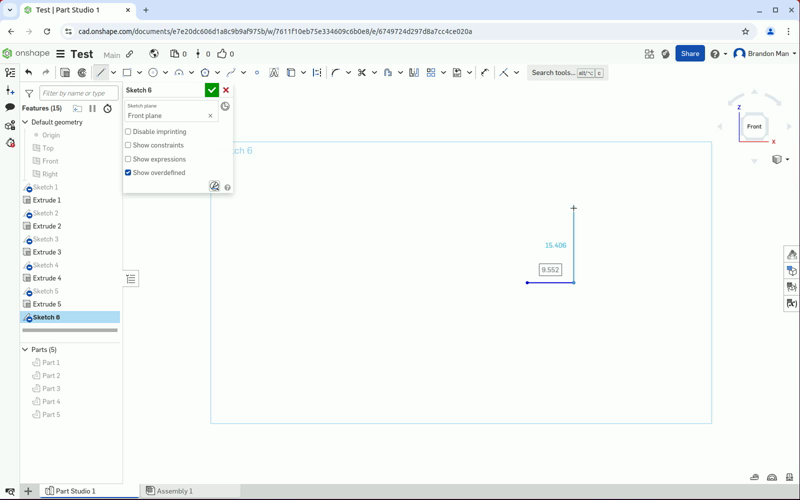
click(573, 207)
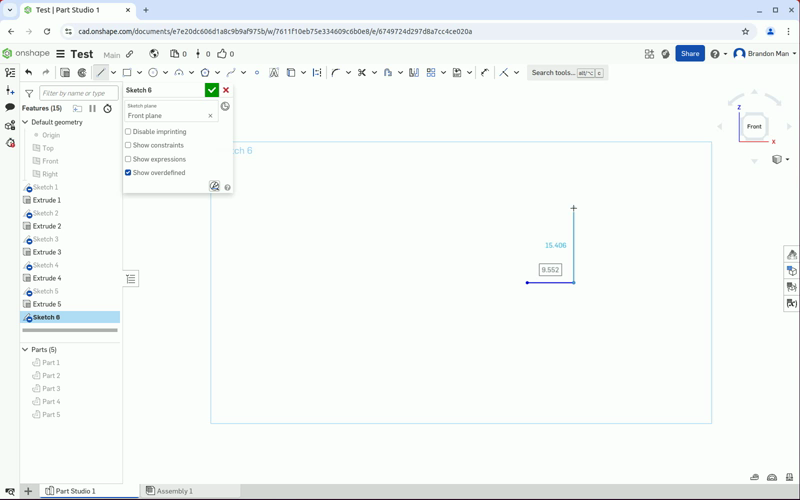
key_up(shift)
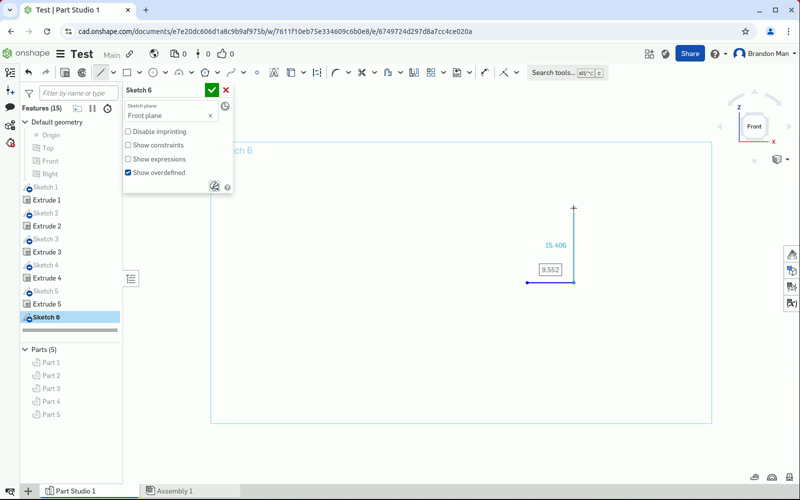
key_down(shift)
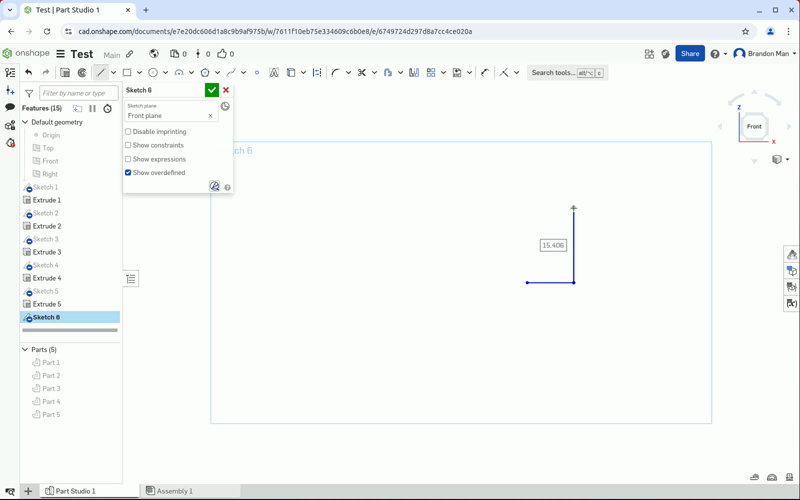
mouse_move(589, 207)
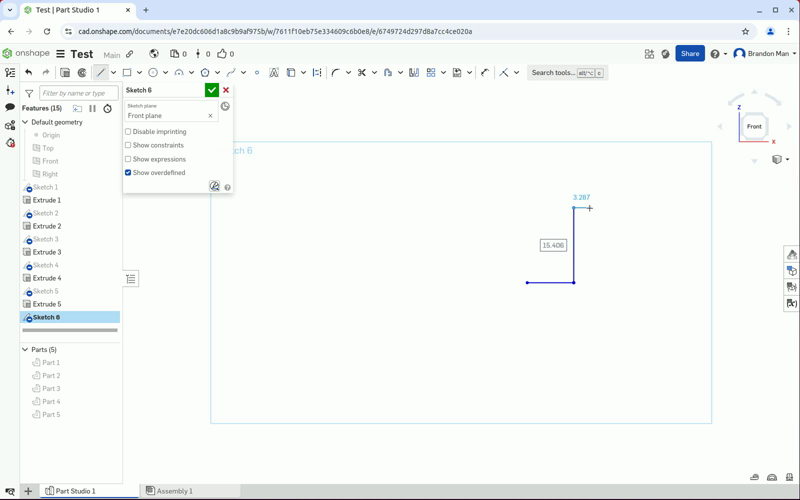
mouse_move(527, 245)
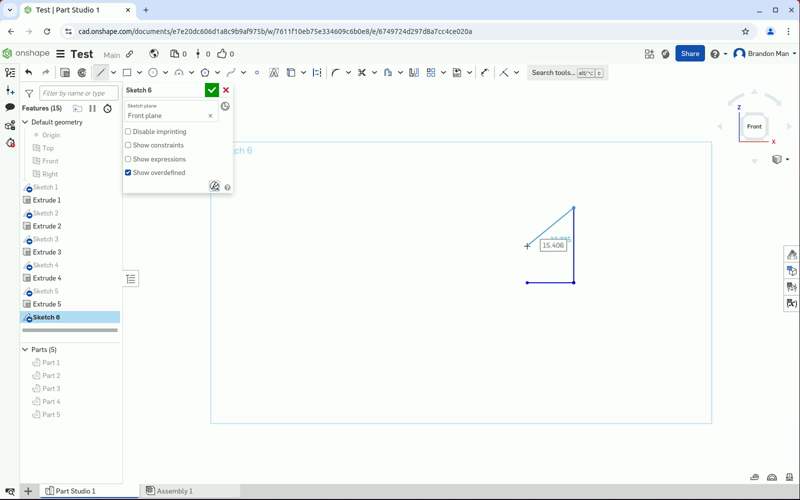
click(527, 245)
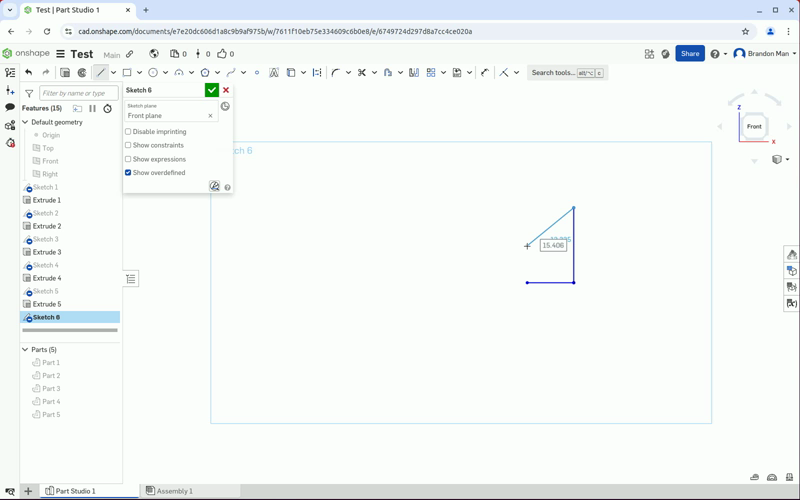
key_up(shift)
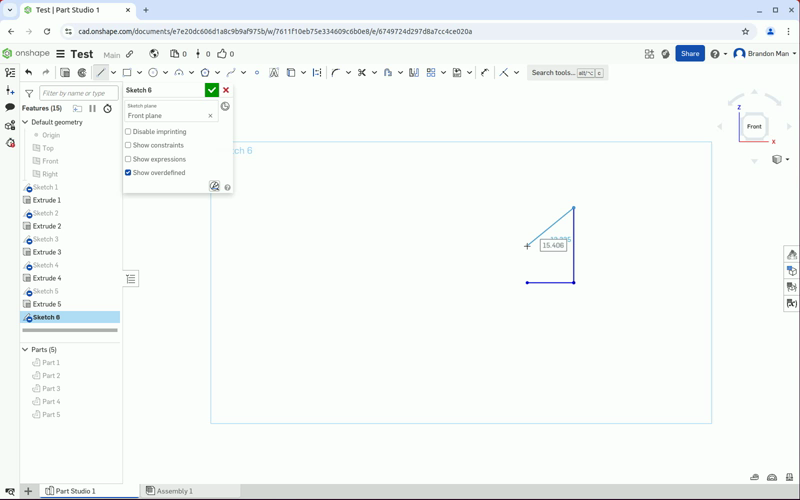
mouse_move(557, 245)
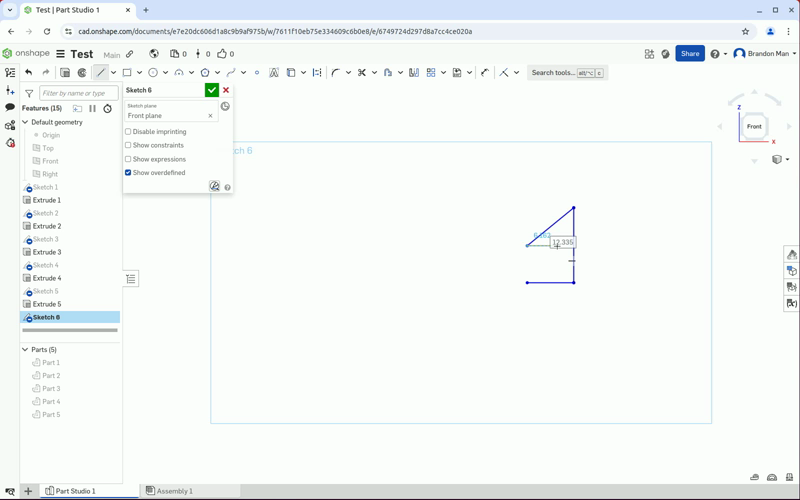
key_down(shift)
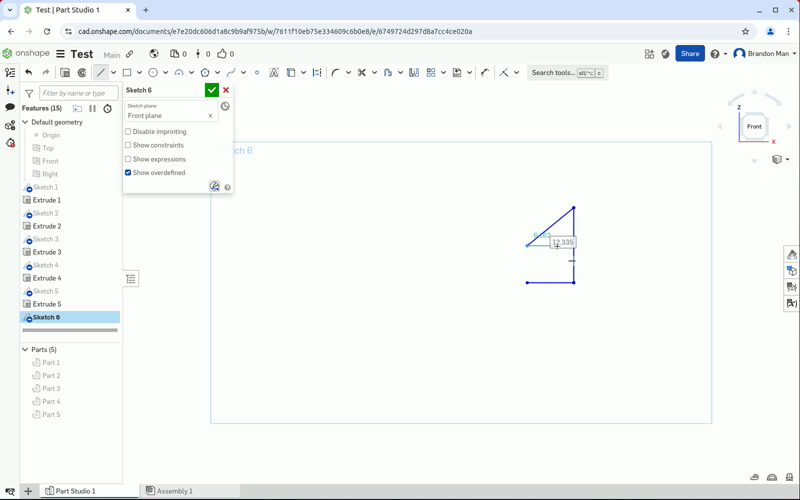
mouse_move(527, 282)
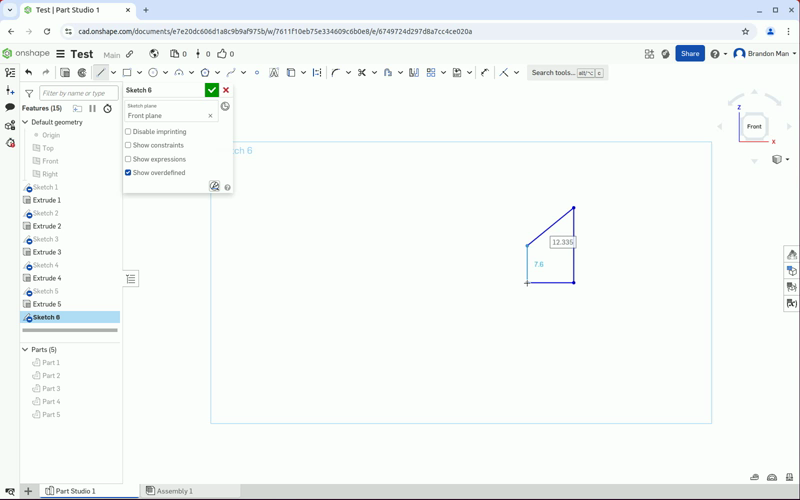
key_up(shift)
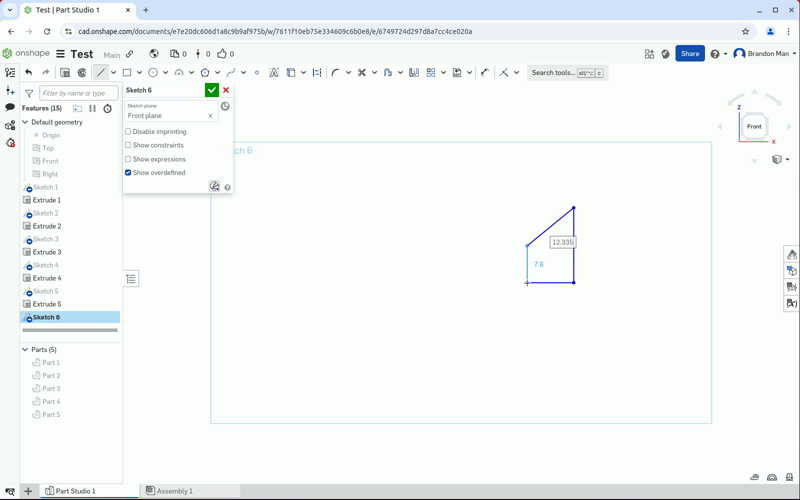
click(527, 282)
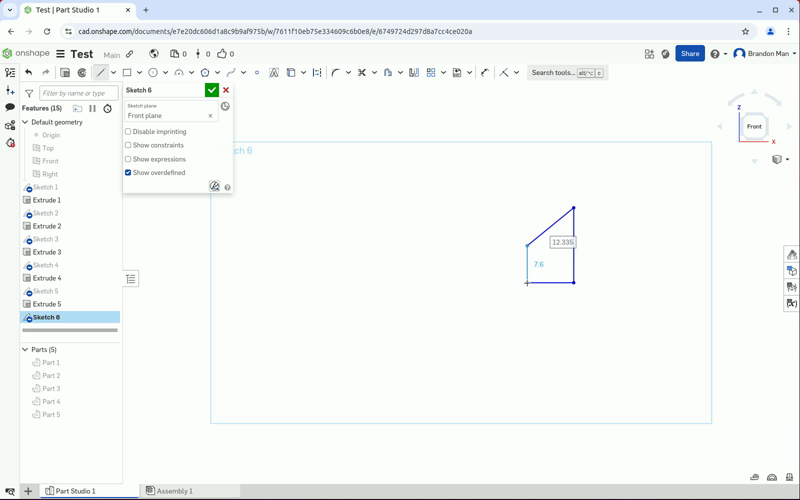
key(esc)
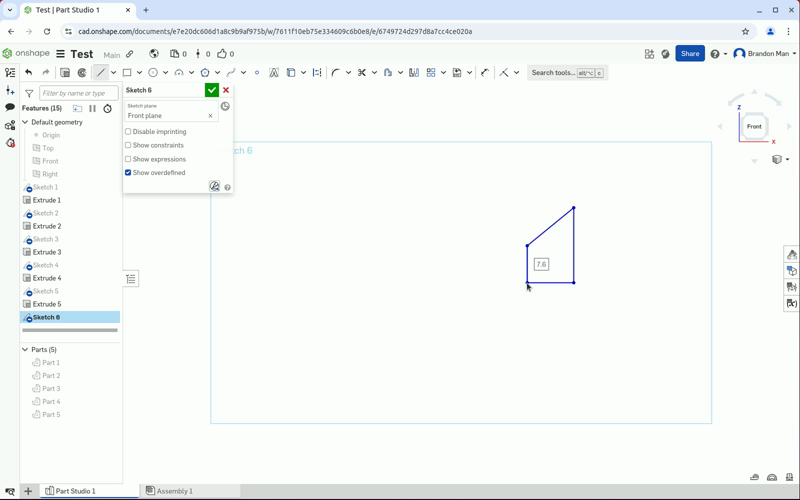
mouse_move(553, 259)
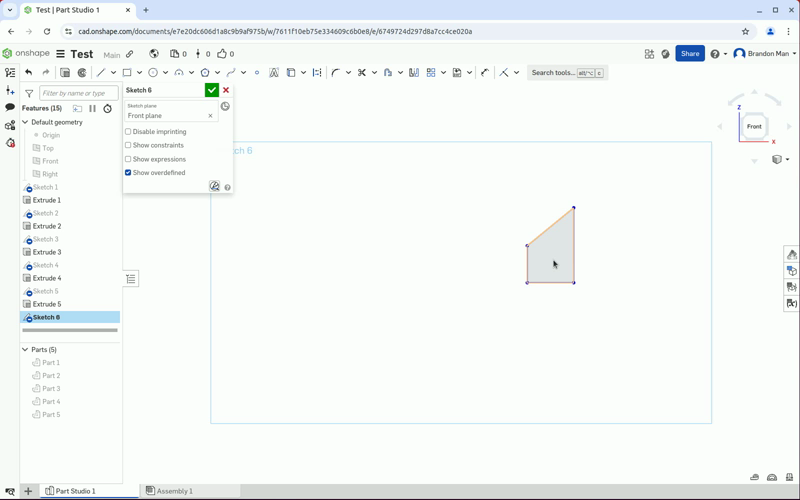
click(553, 259)
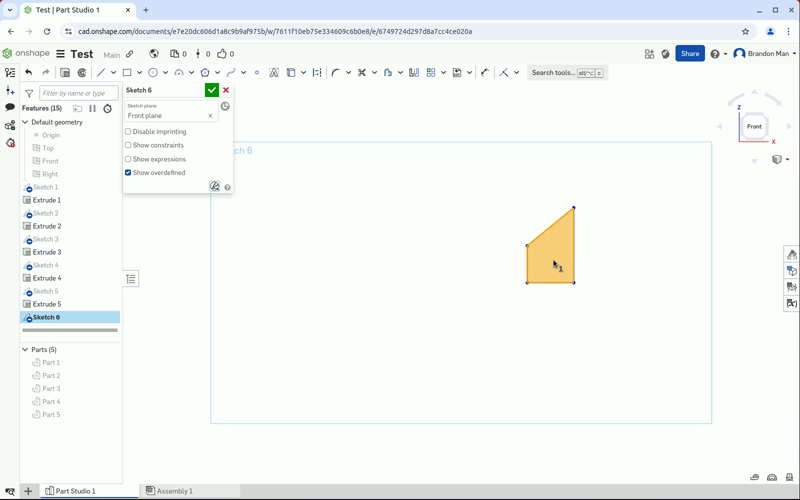
mouse_move(73, 352)
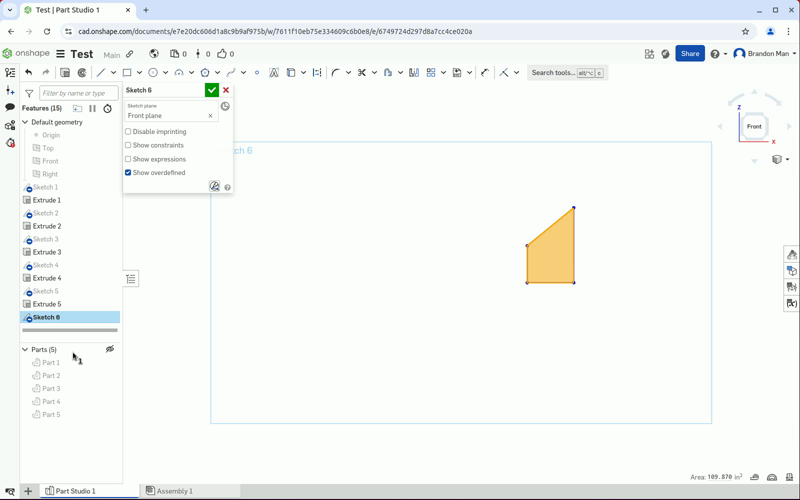
key(shift+y)
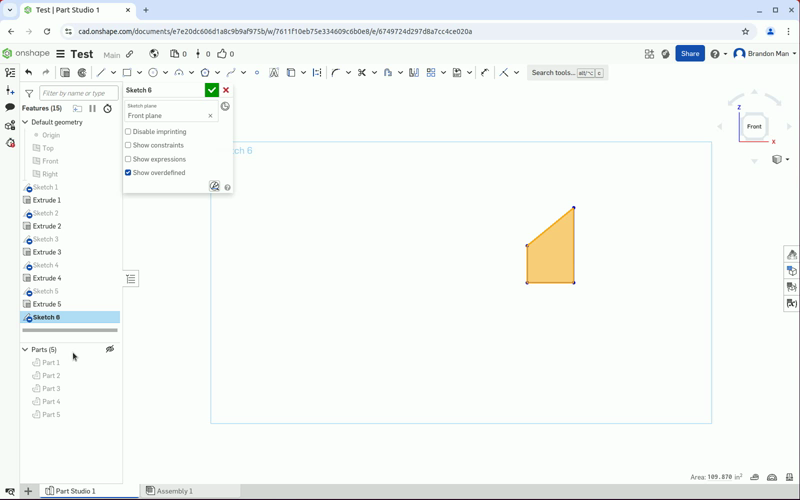
key(shift+e)
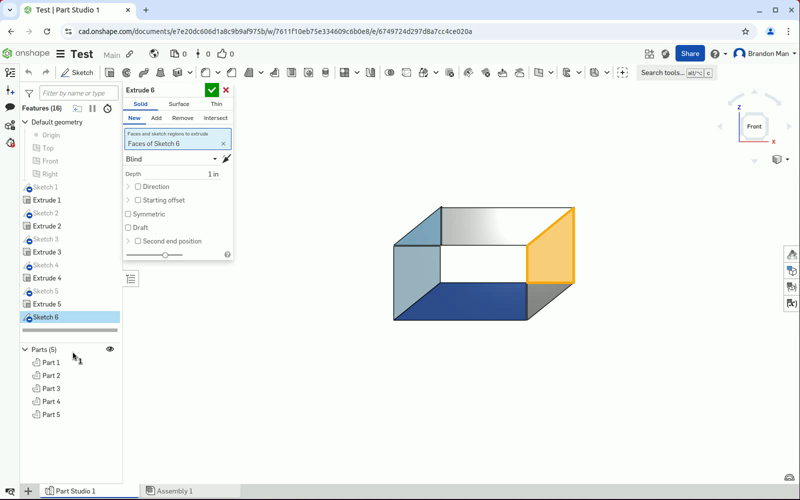
mouse_move(143, 106)
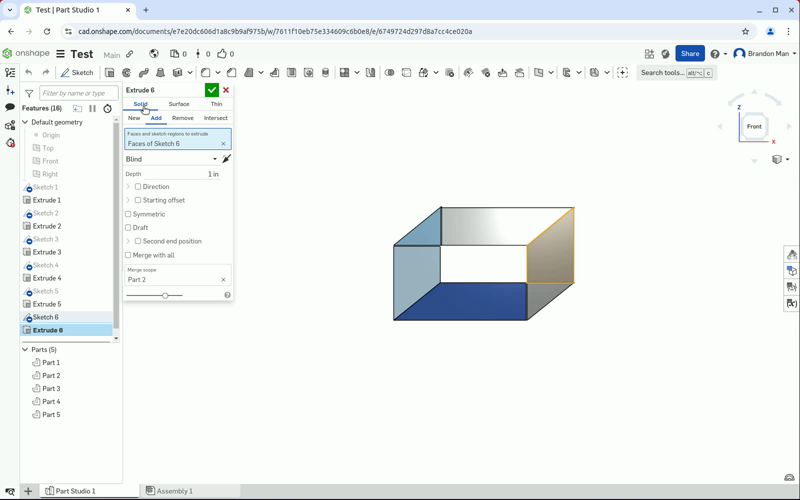
click(143, 106)
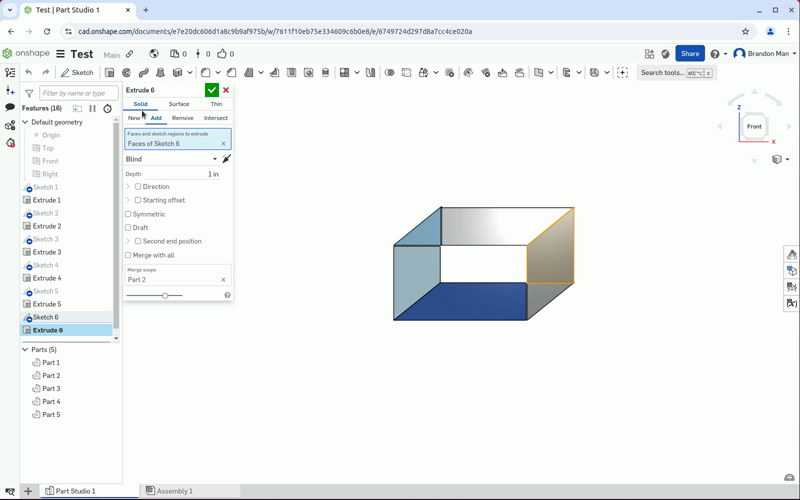
mouse_move(137, 120)
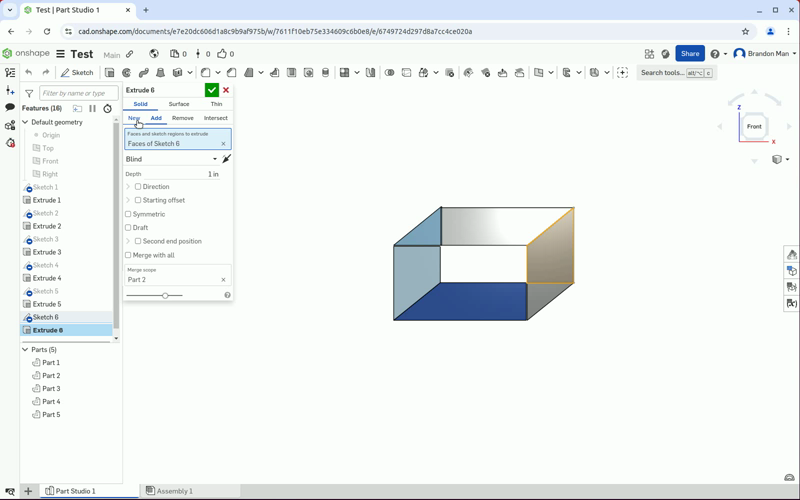
click(137, 120)
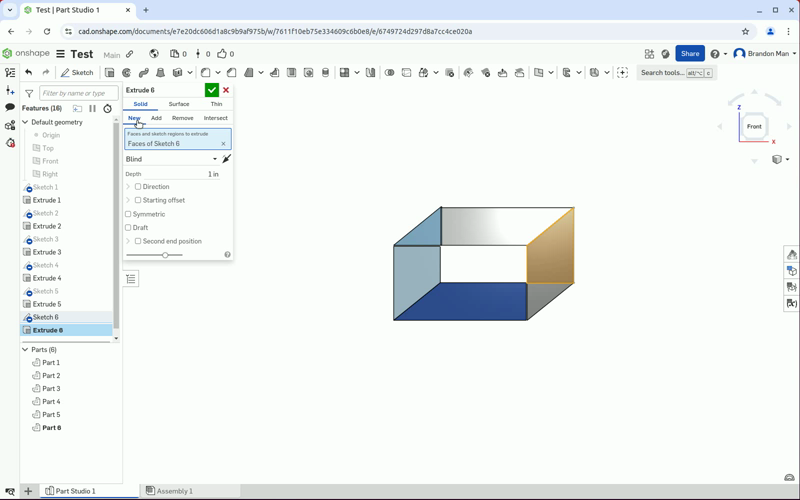
key(tab, 4)
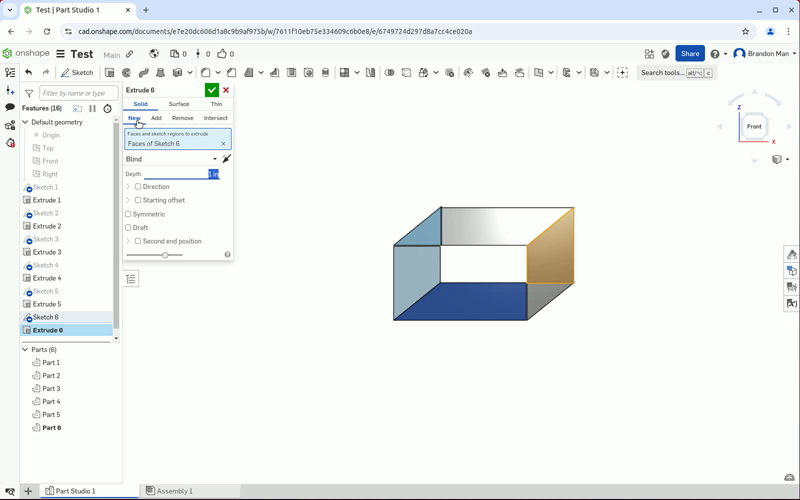
text(4.574)
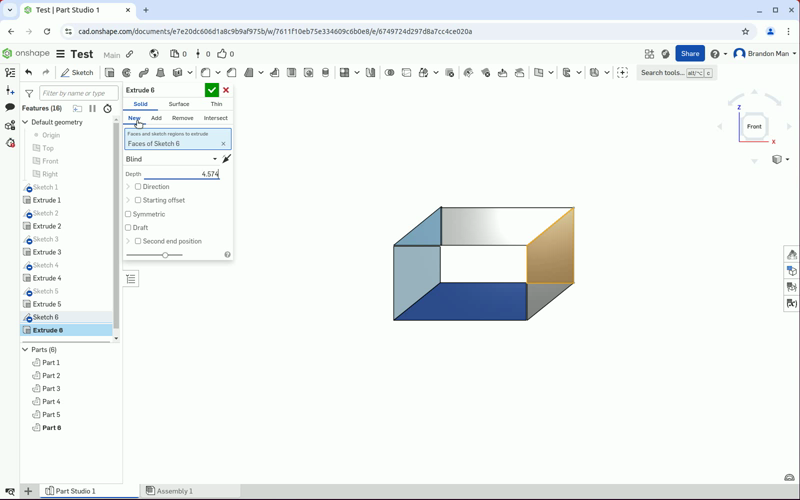
key(enter)
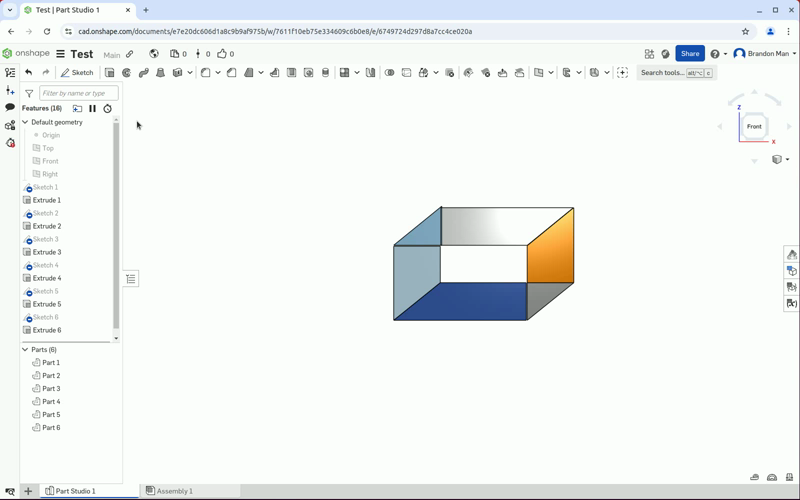
key(shift+h)
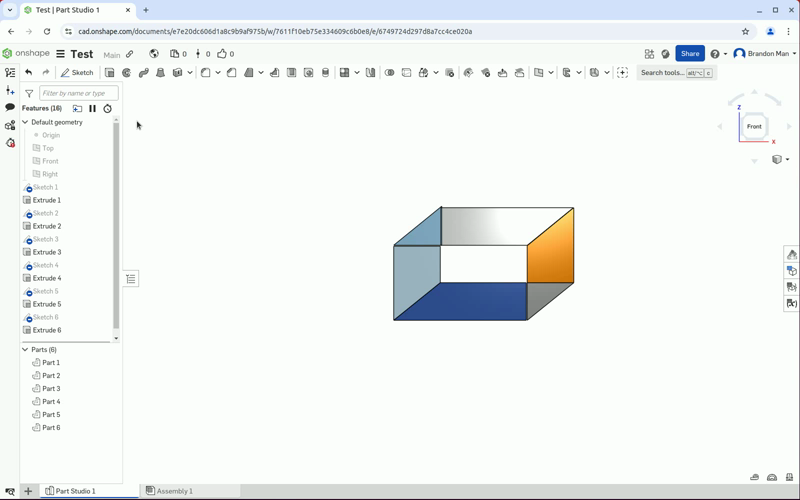
key(shift+h)
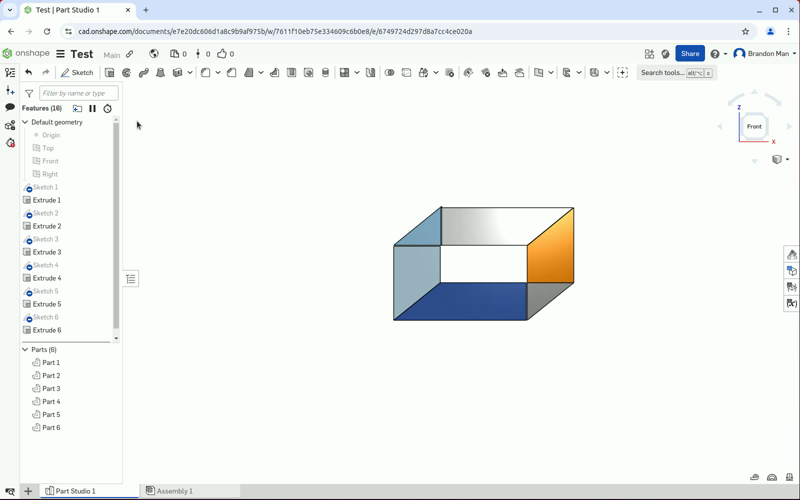
mouse_move(69, 189)
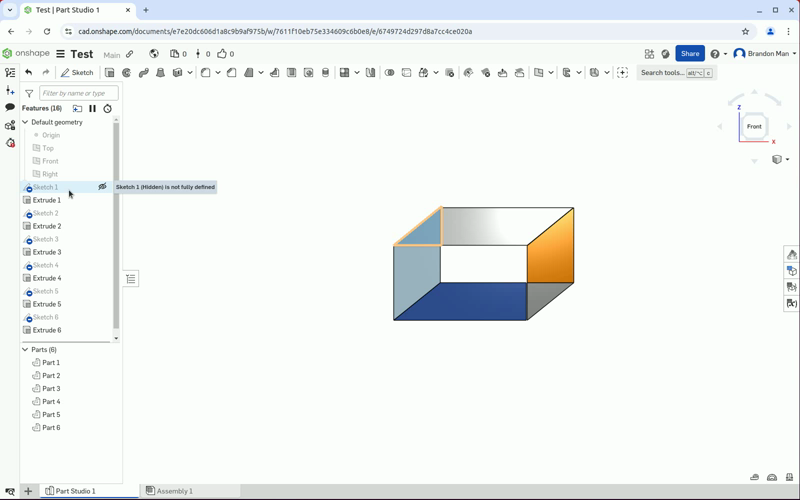
click(69, 189)
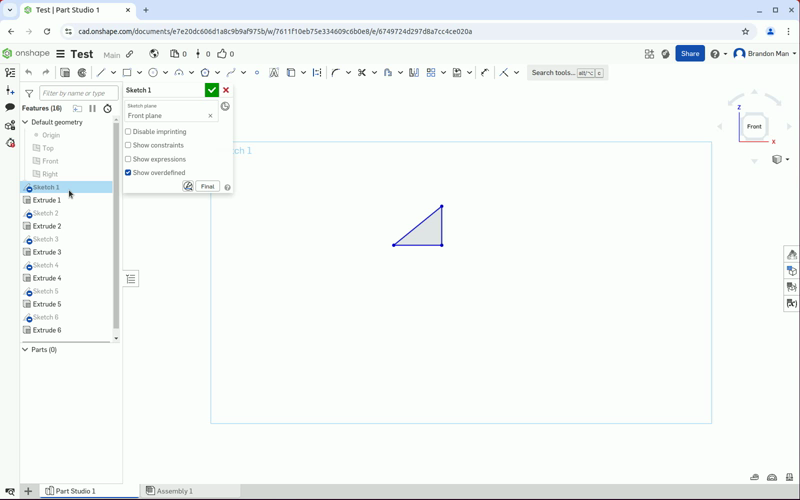
mouse_move(229, 92)
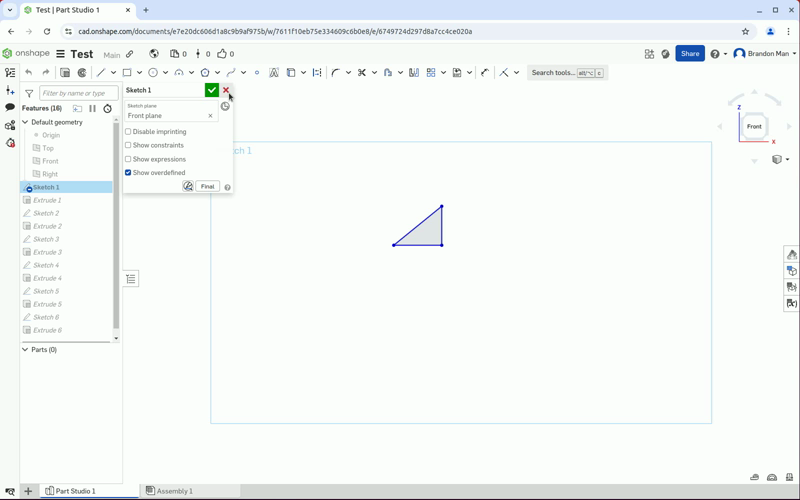
click(229, 92)
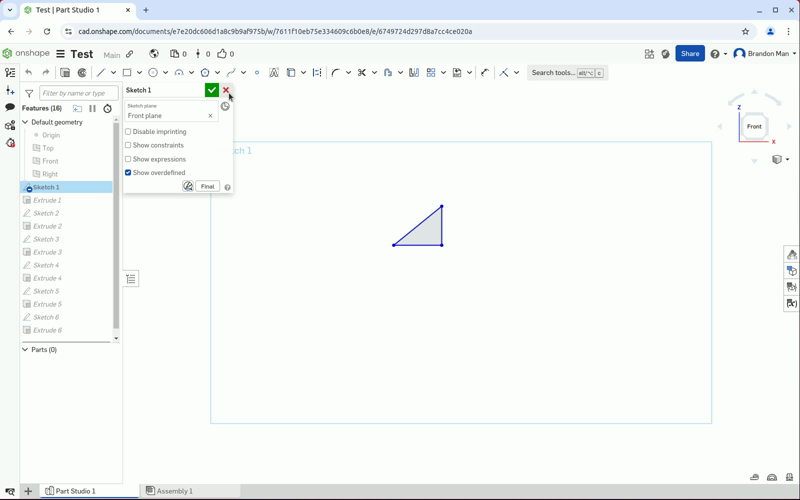
key(shift+s)
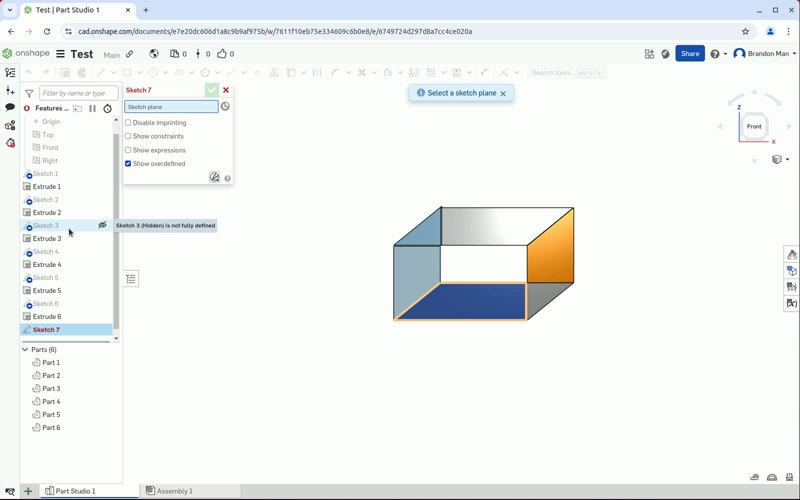
scroll(3)
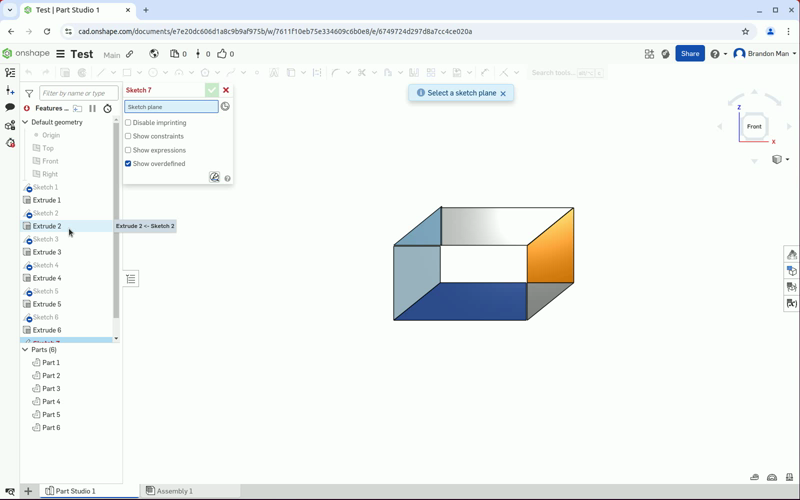
mouse_move(69, 163)
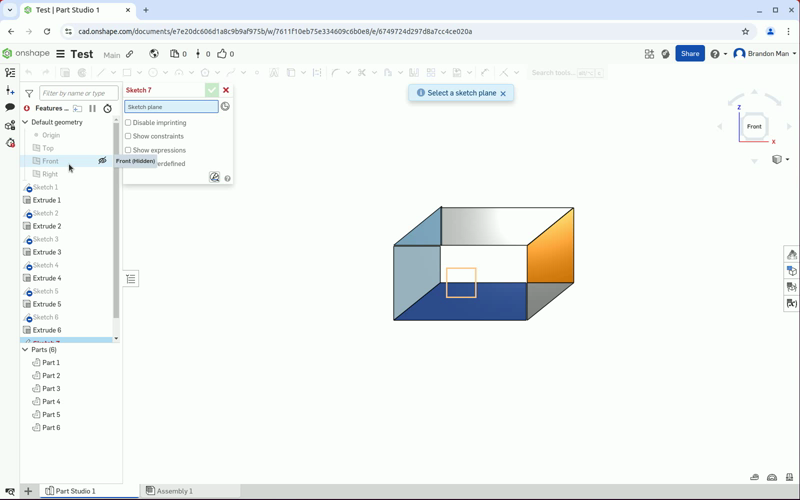
click(69, 163)
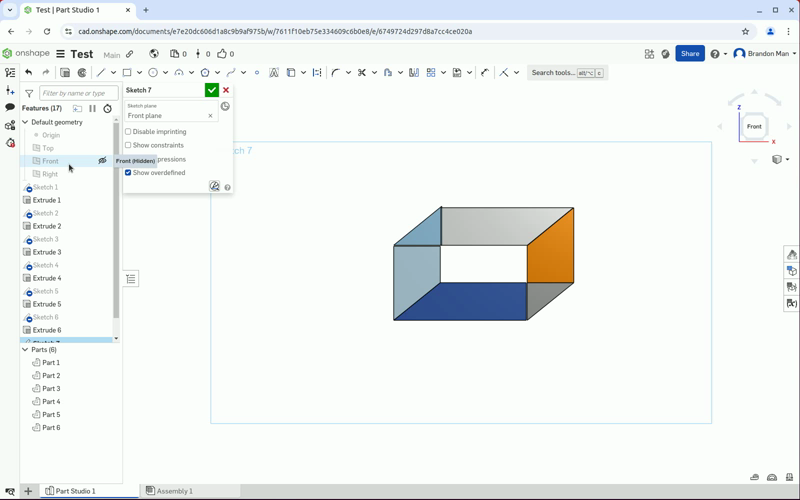
mouse_move(73, 352)
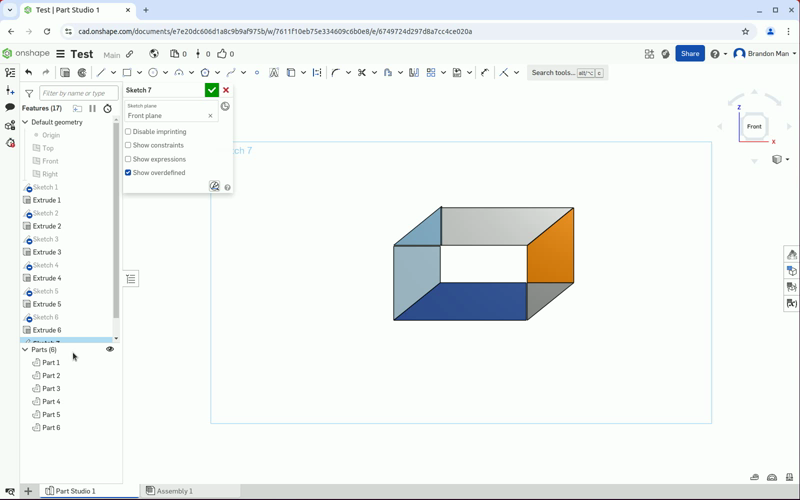
key(y)
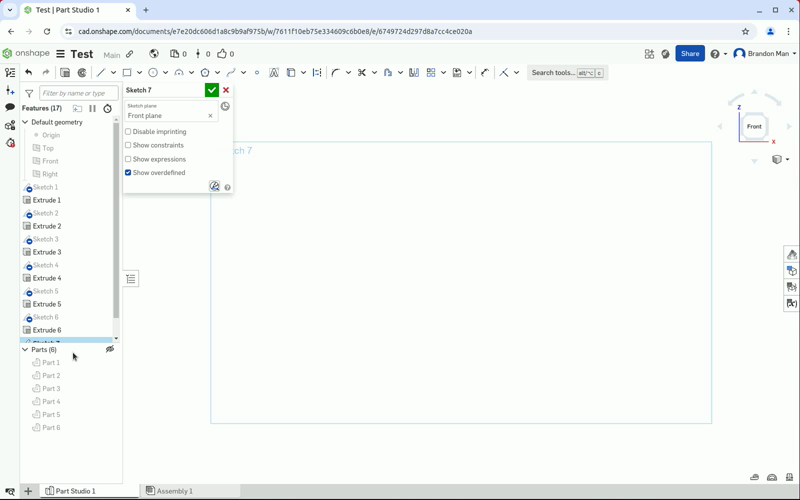
key(l)
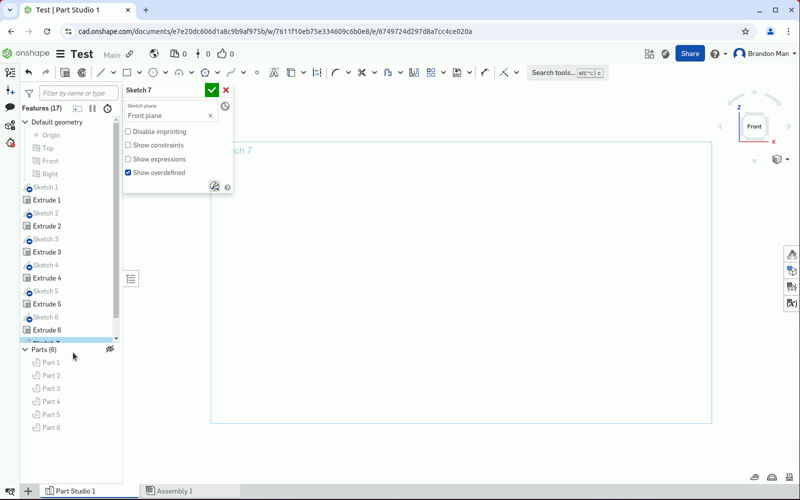
key_down(shift)
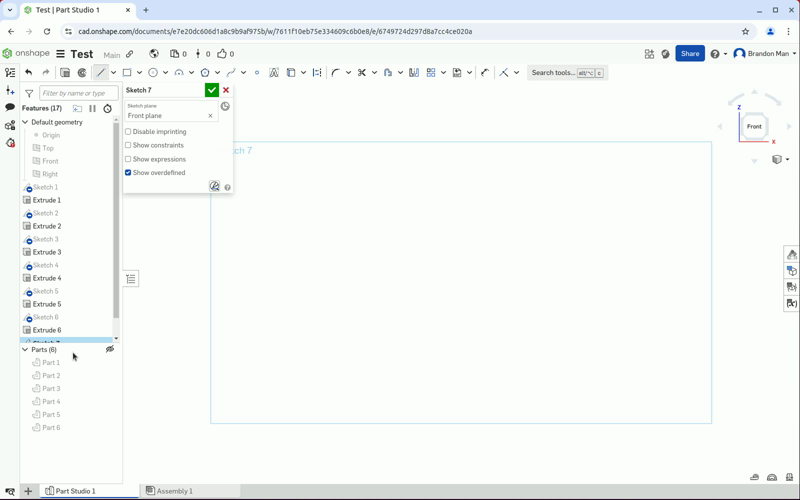
mouse_move(440, 282)
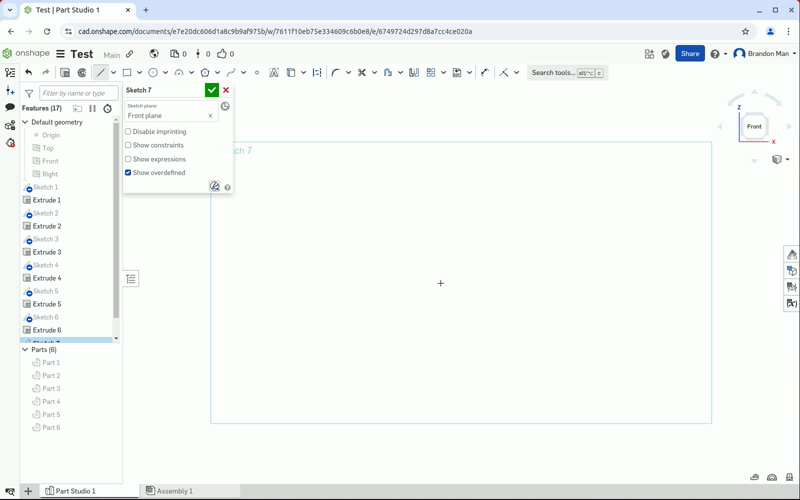
click(440, 282)
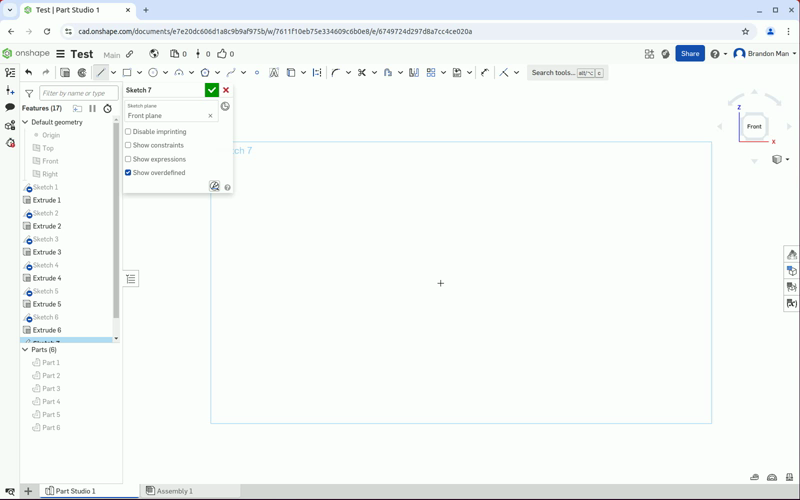
key_up(shift)
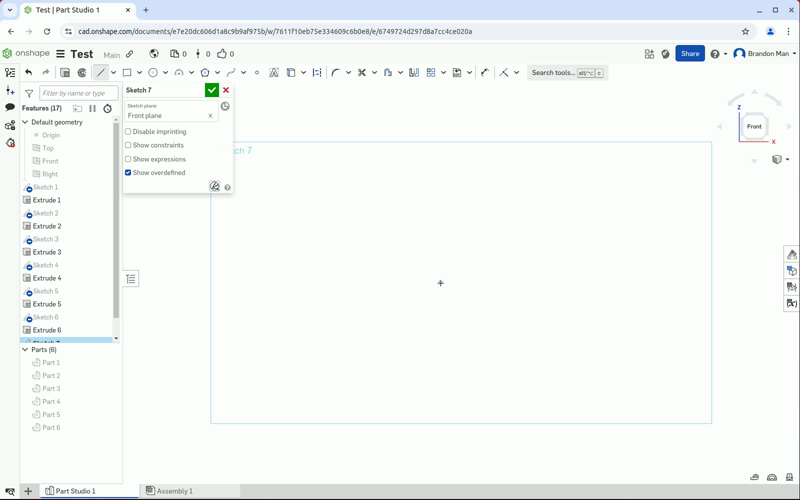
key_down(shift)
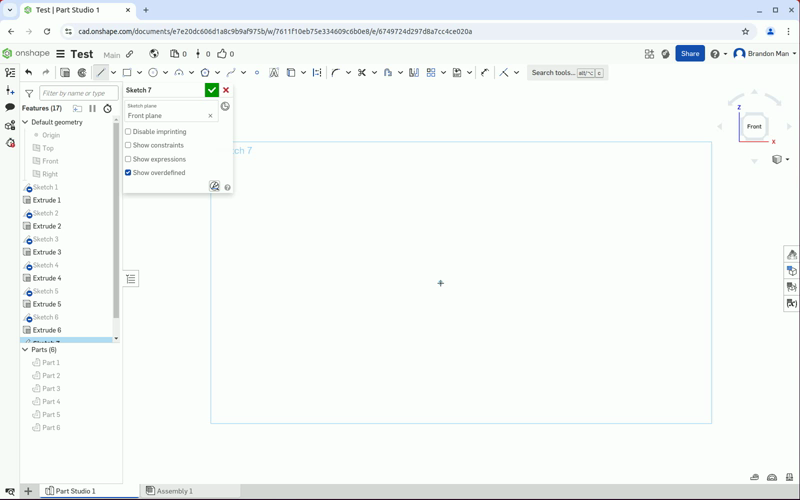
mouse_move(470, 282)
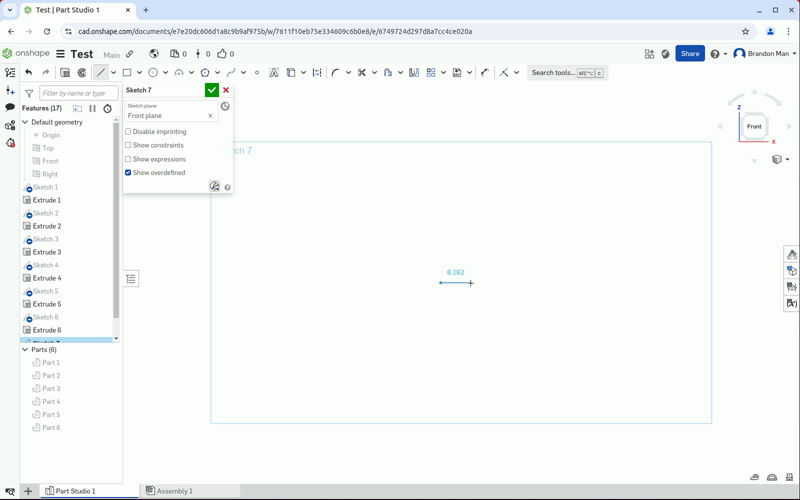
mouse_move(444, 282)
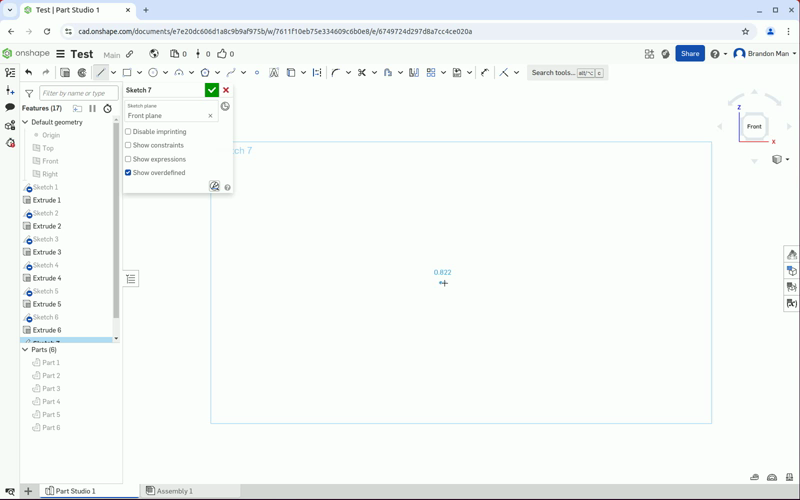
scroll(6)
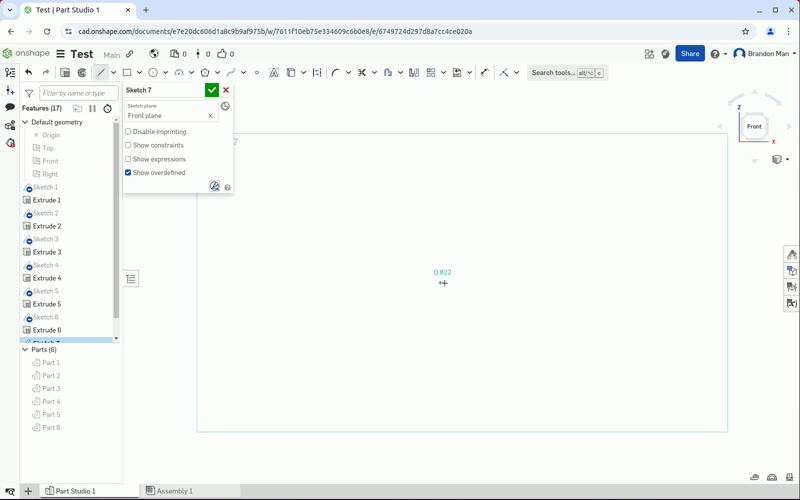
scroll(6)
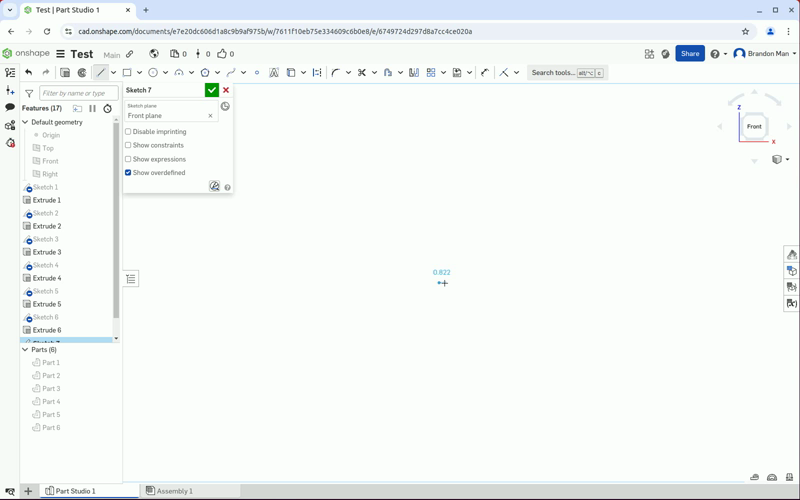
scroll(6)
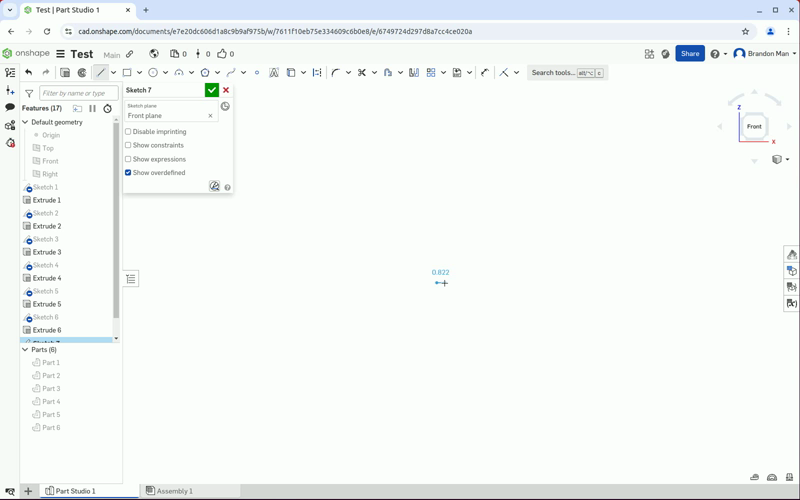
scroll(6)
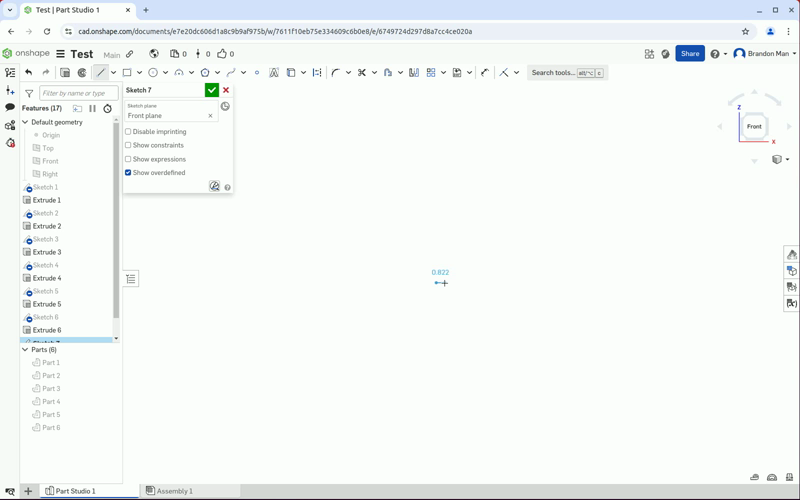
scroll(6)
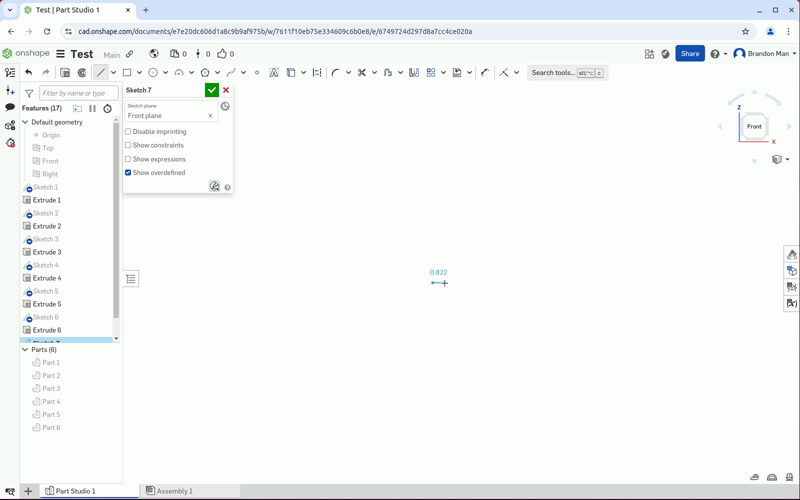
scroll(6)
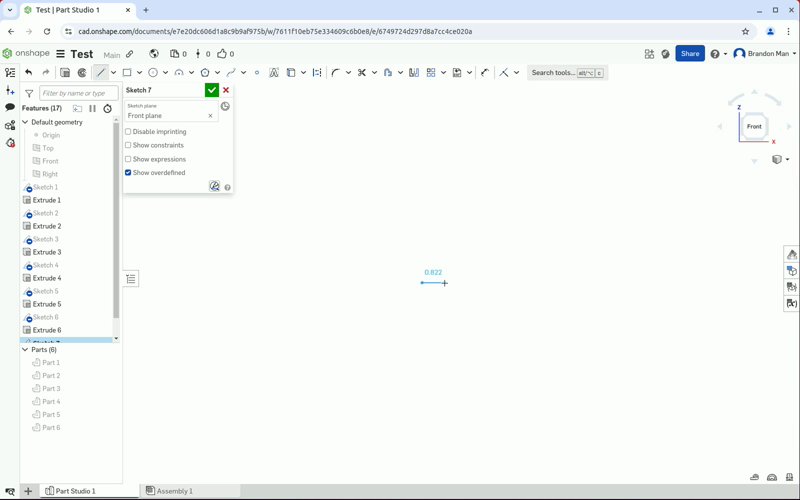
scroll(6)
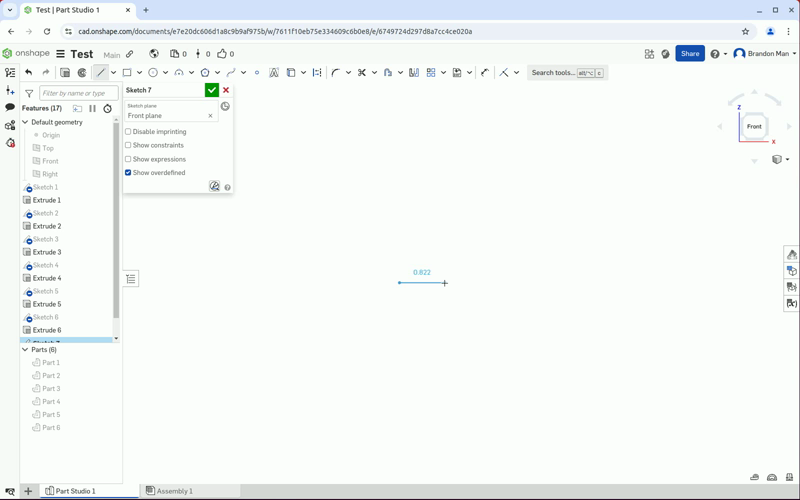
click(444, 282)
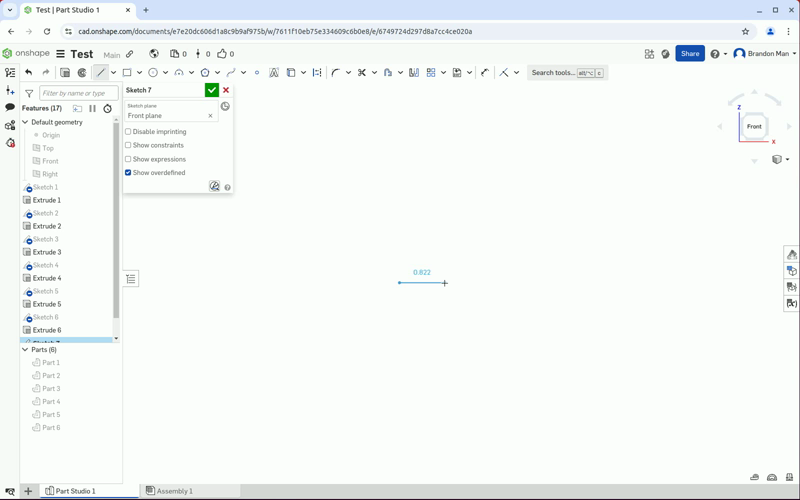
scroll(-6)
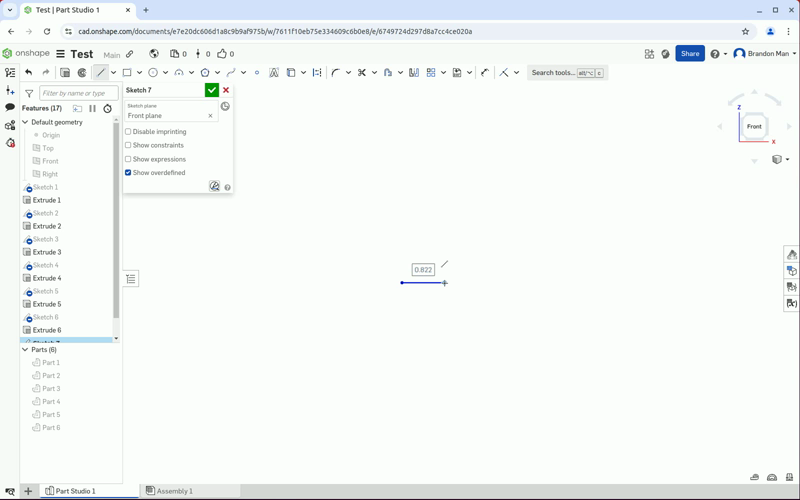
scroll(-6)
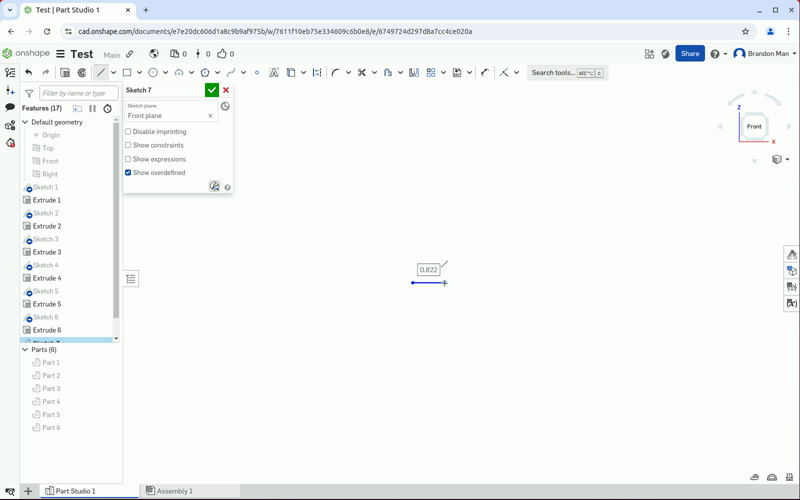
scroll(-6)
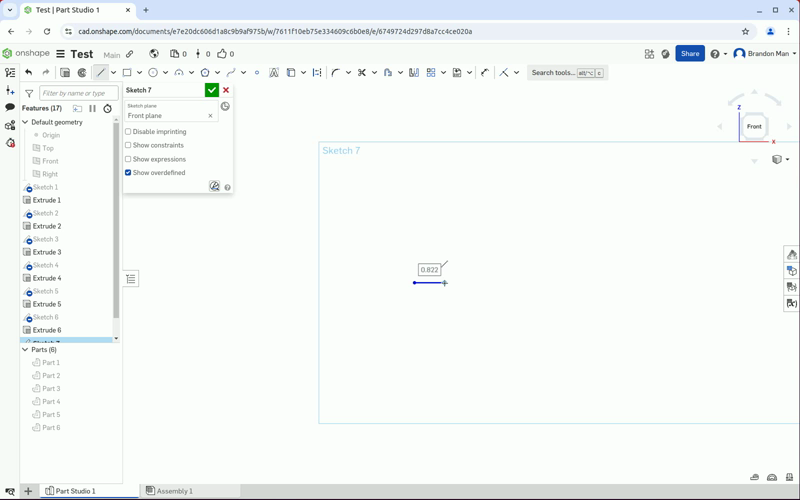
scroll(-6)
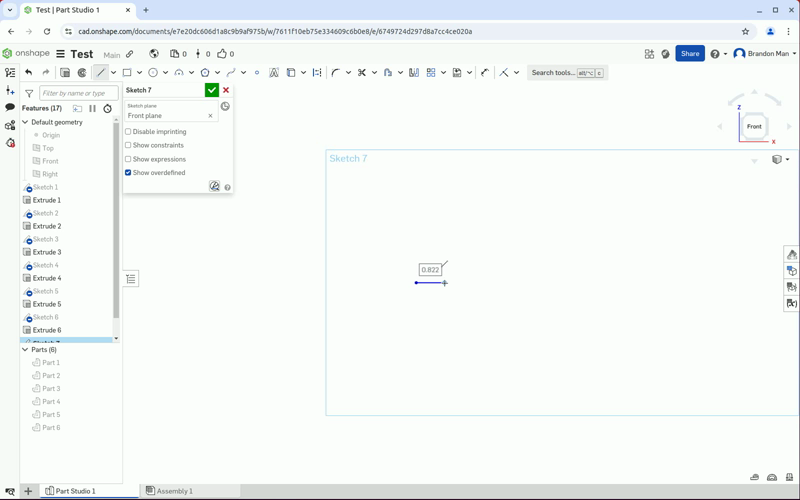
scroll(-6)
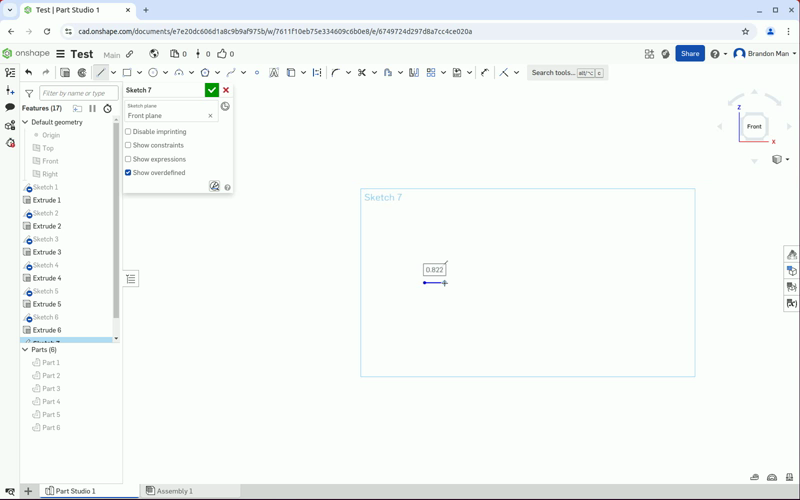
scroll(-6)
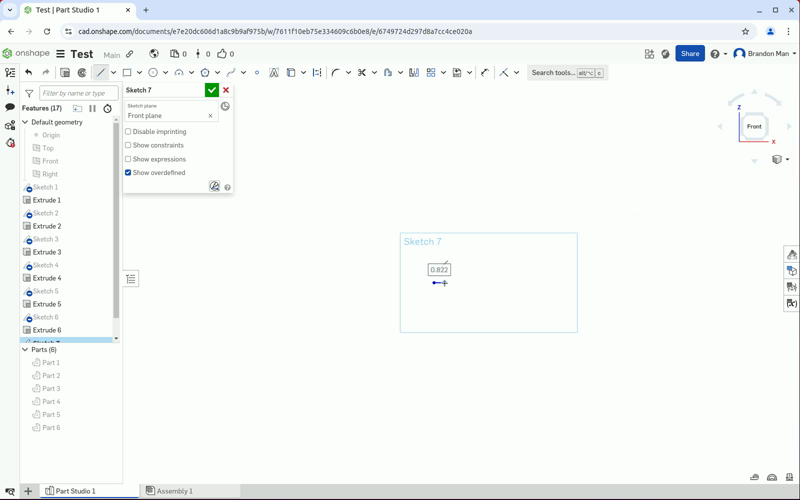
scroll(-6)
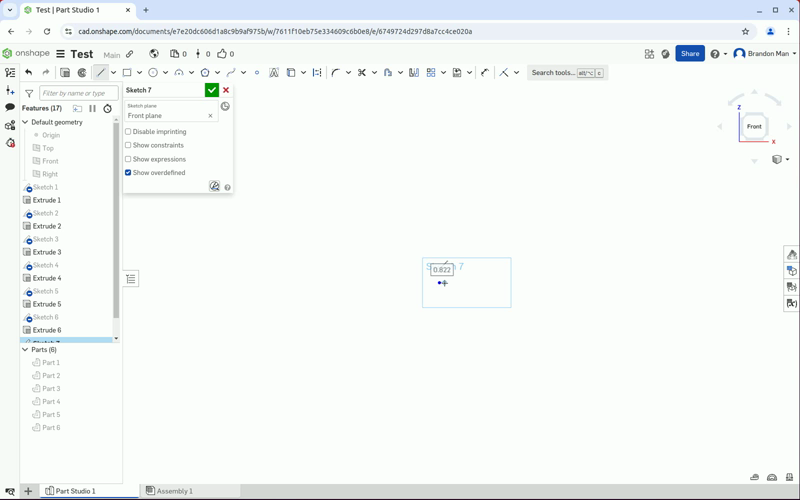
key_up(shift)
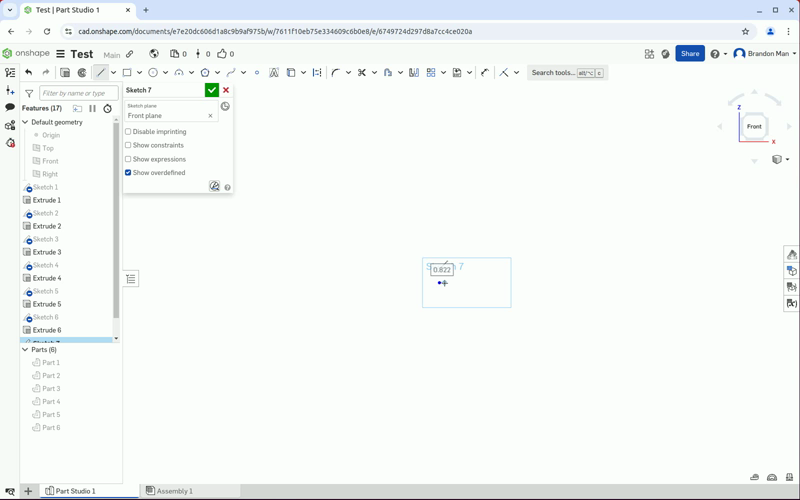
key_down(shift)
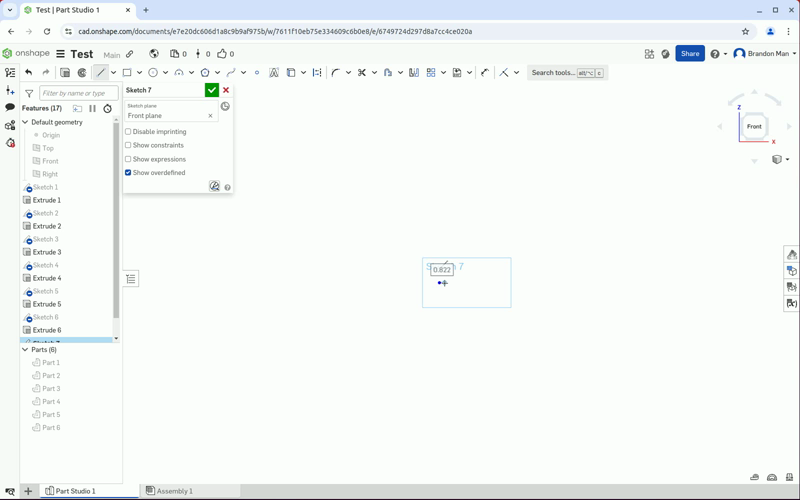
mouse_move(527, 282)
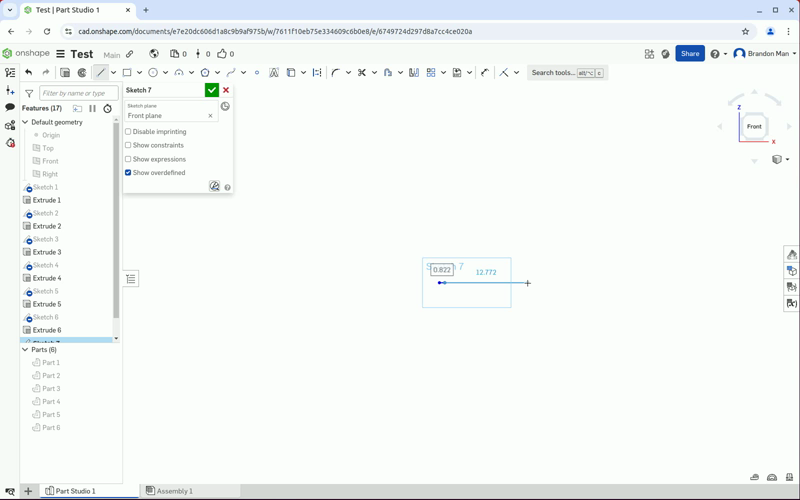
click(527, 282)
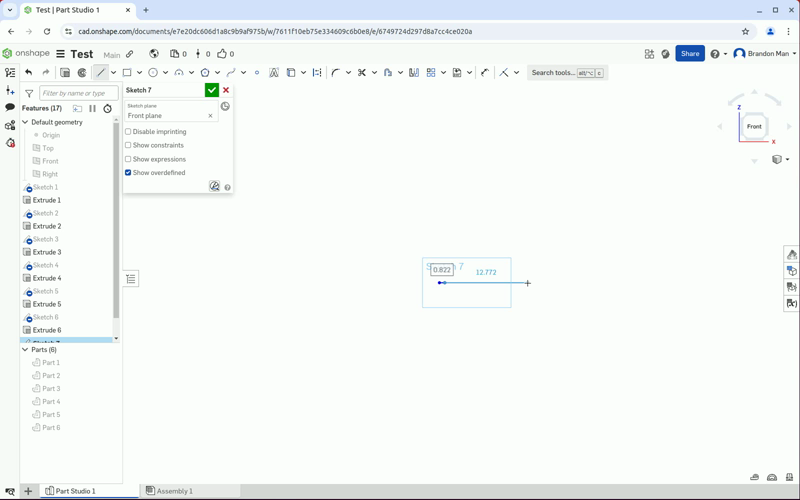
key_up(shift)
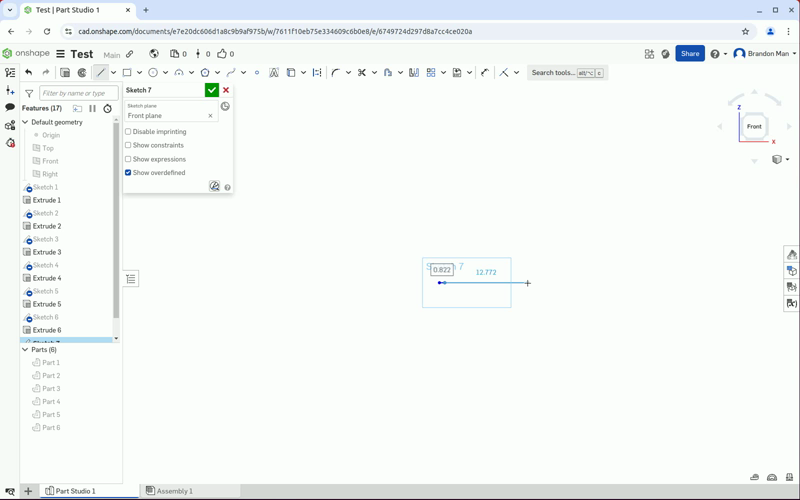
key_down(shift)
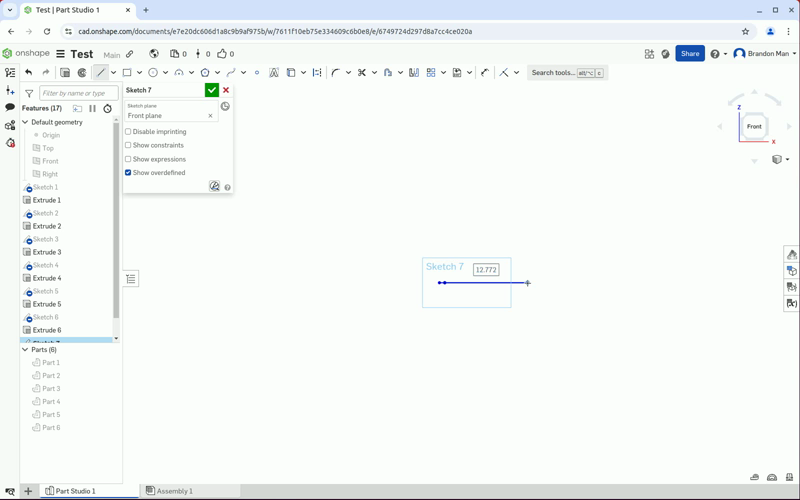
mouse_move(557, 282)
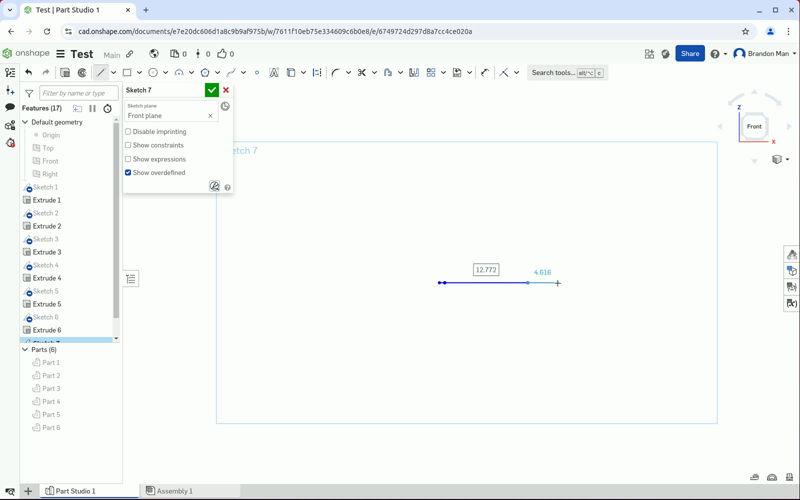
mouse_move(527, 245)
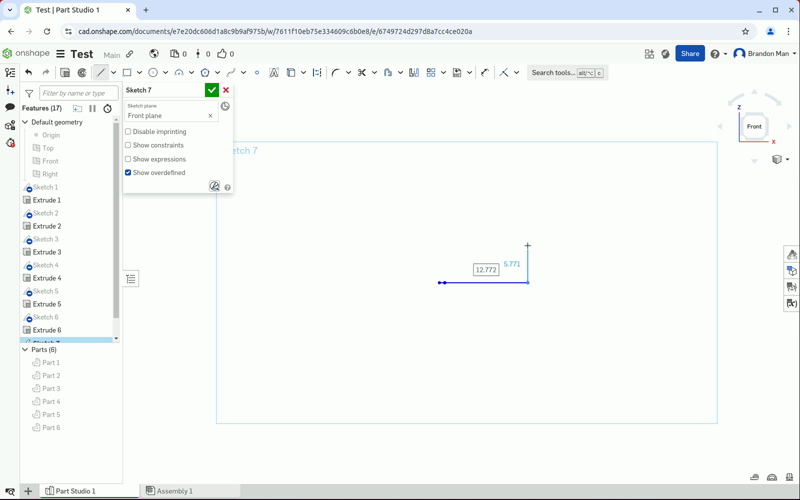
click(527, 245)
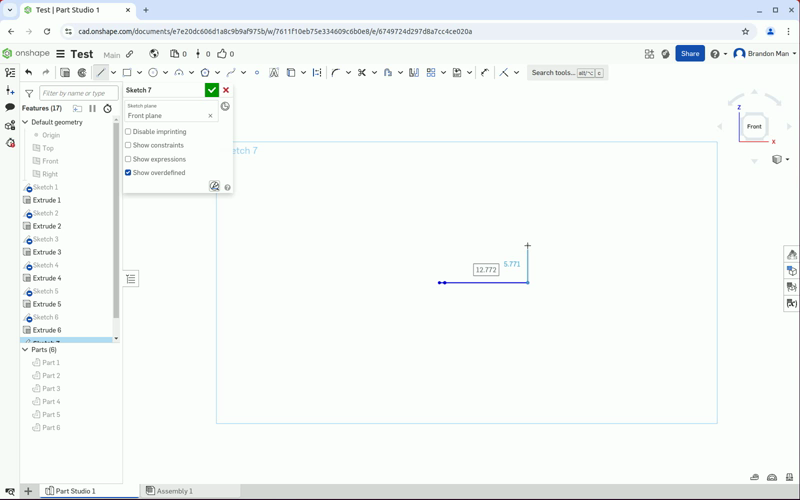
key_up(shift)
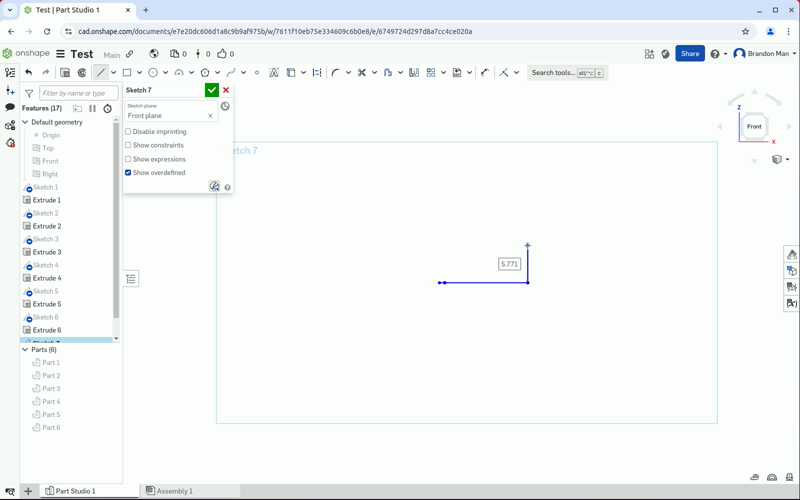
key_down(shift)
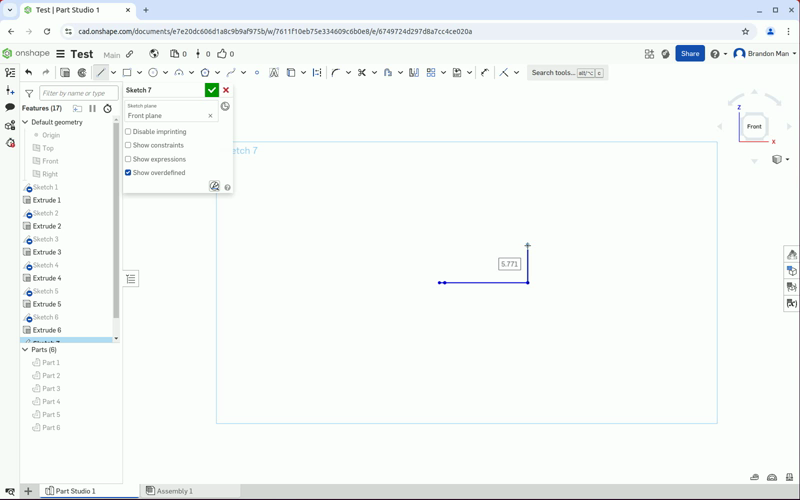
mouse_move(440, 245)
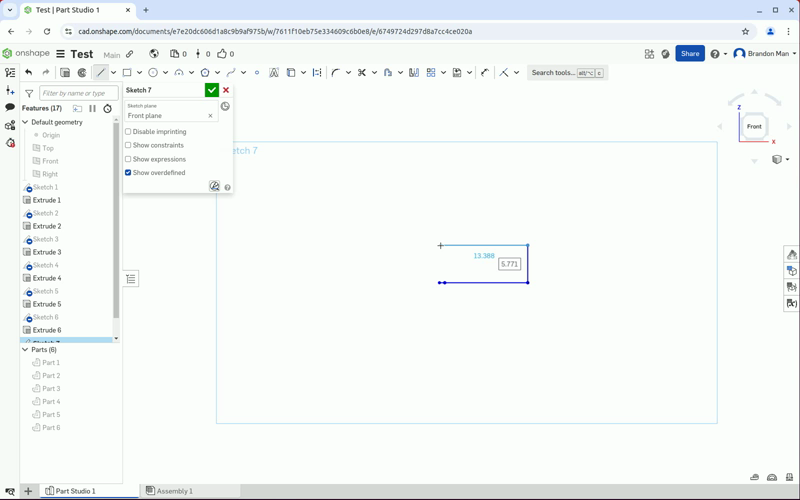
click(440, 245)
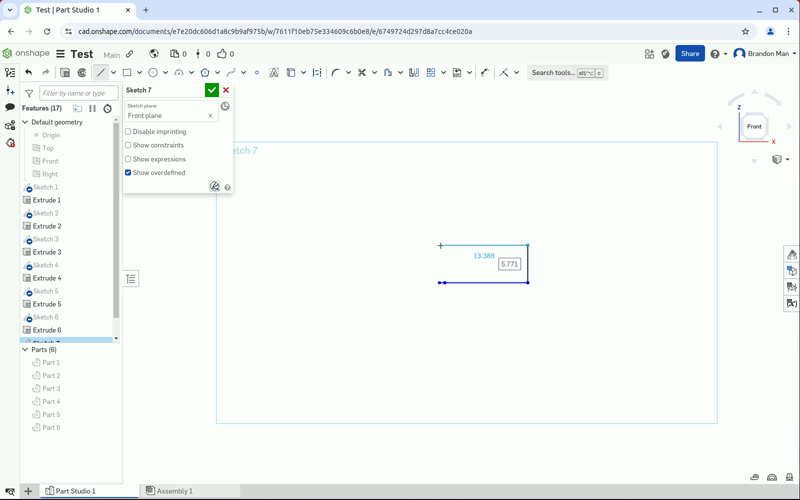
key_up(shift)
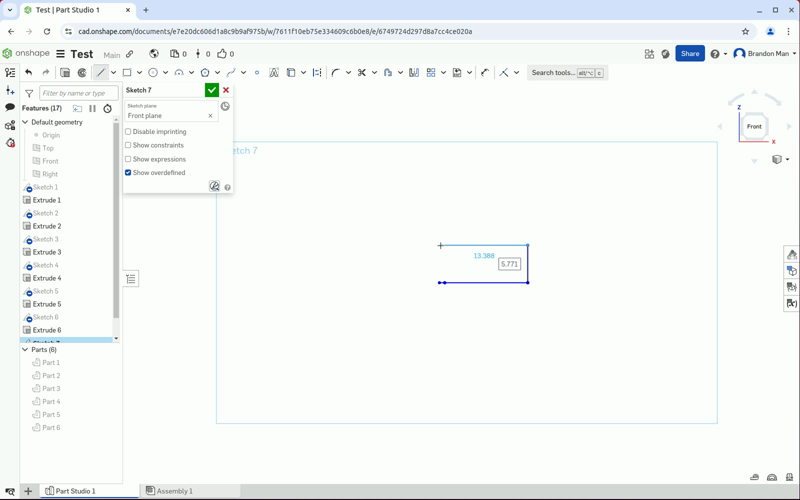
mouse_move(470, 245)
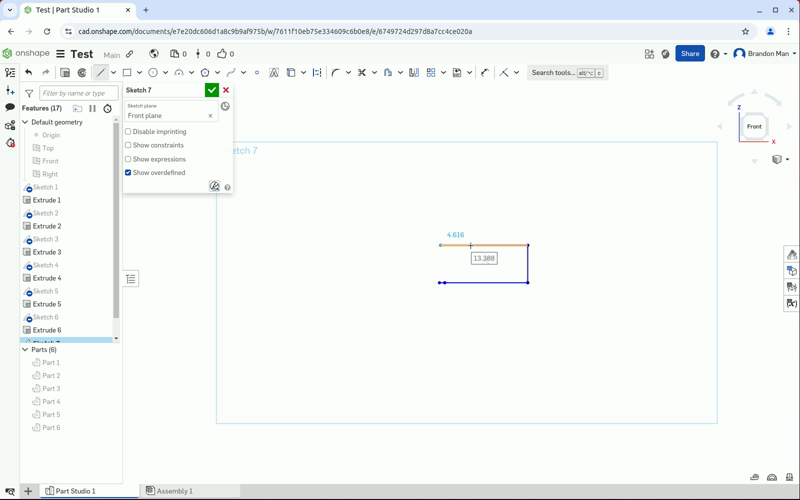
key_down(shift)
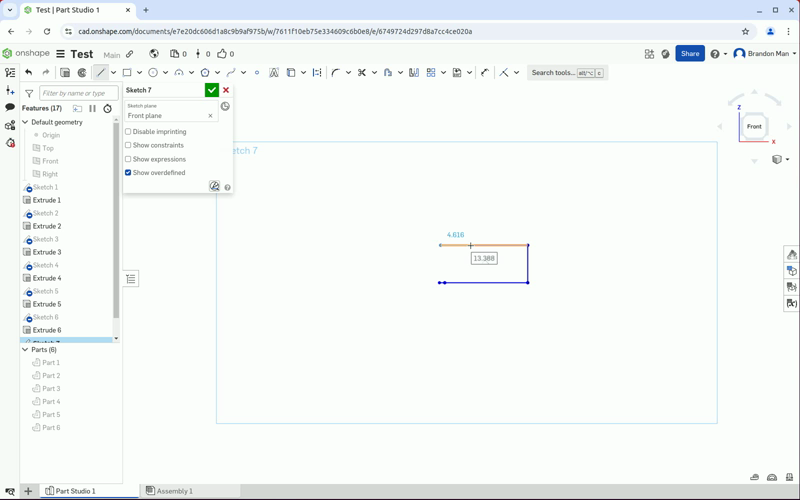
mouse_move(440, 282)
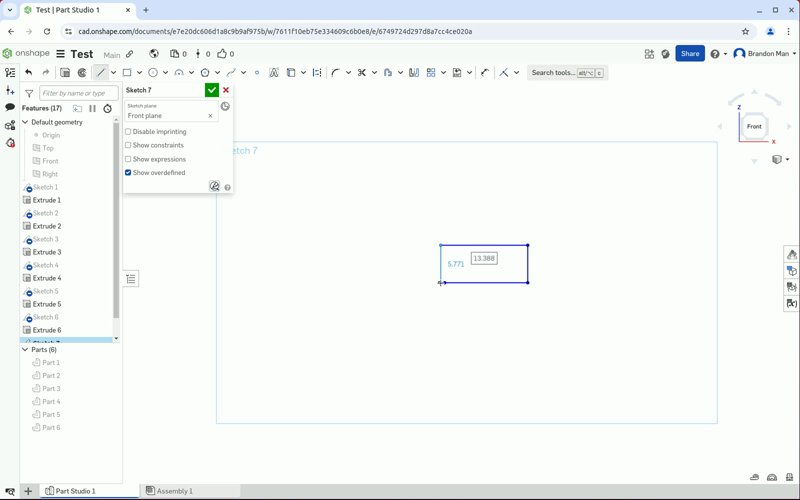
scroll(6)
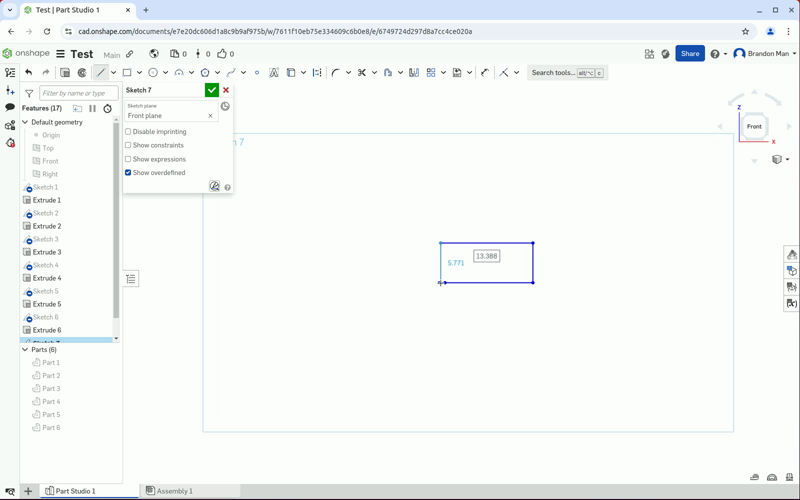
scroll(6)
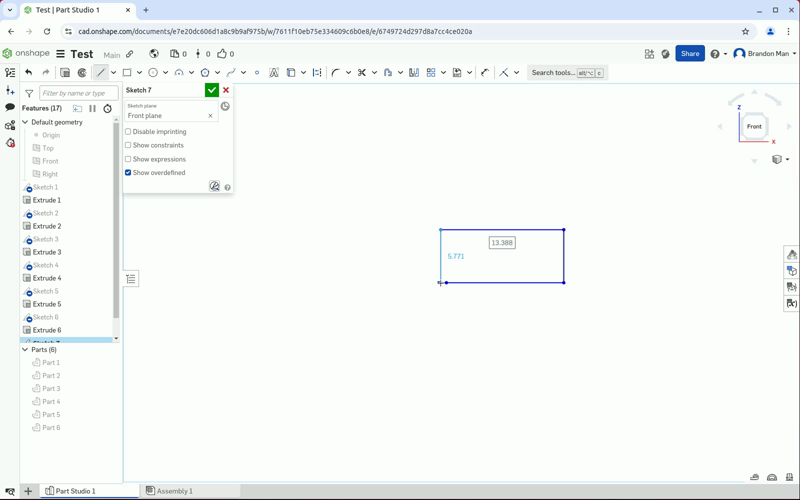
scroll(6)
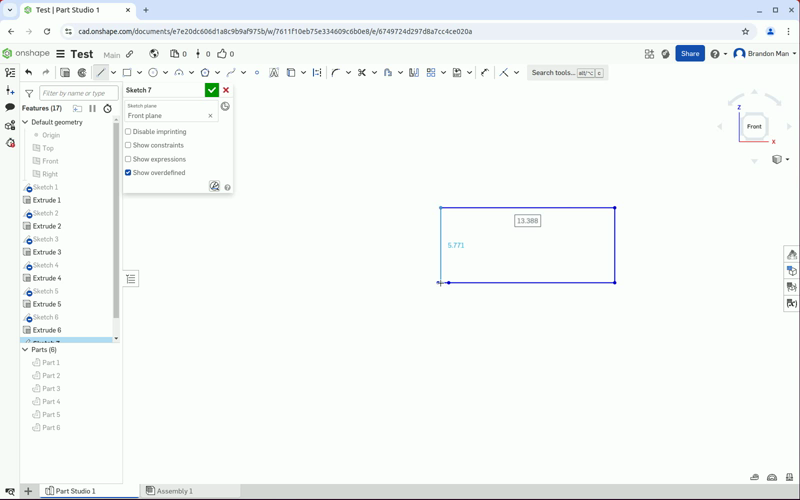
scroll(6)
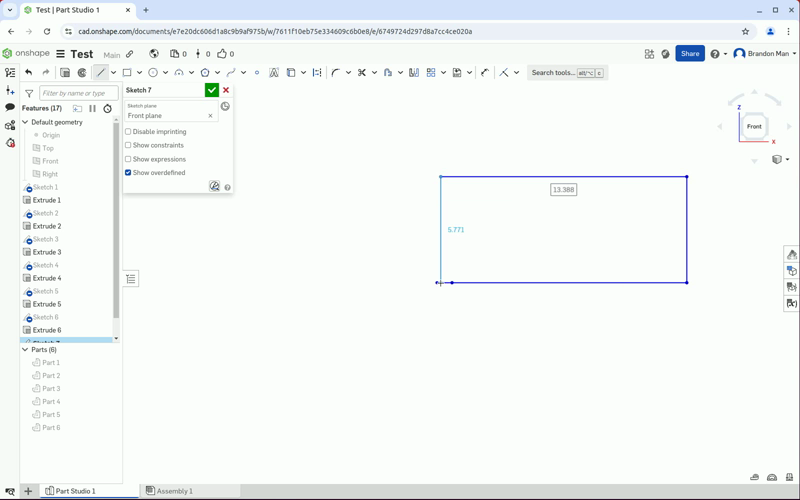
scroll(6)
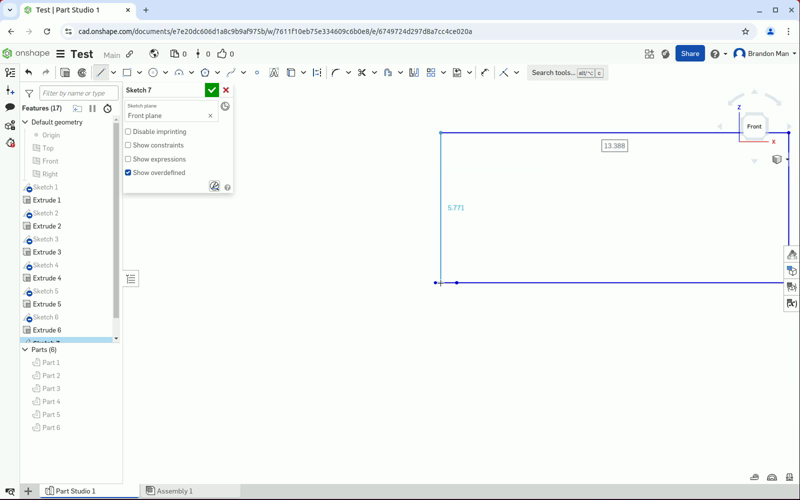
scroll(6)
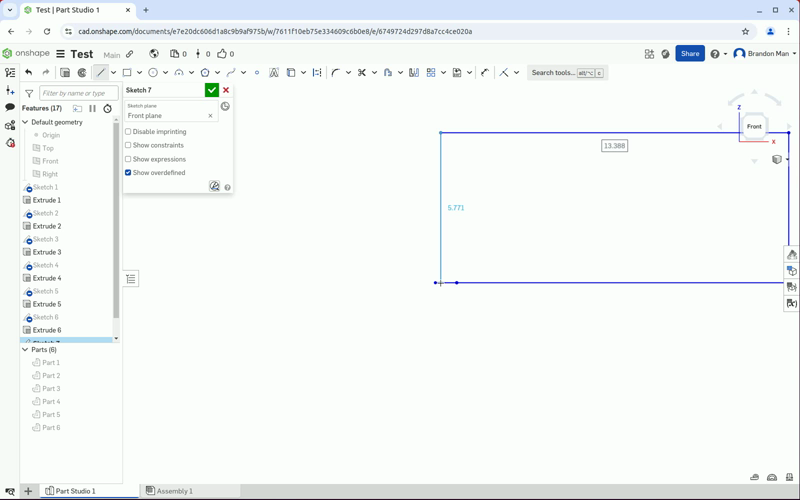
scroll(6)
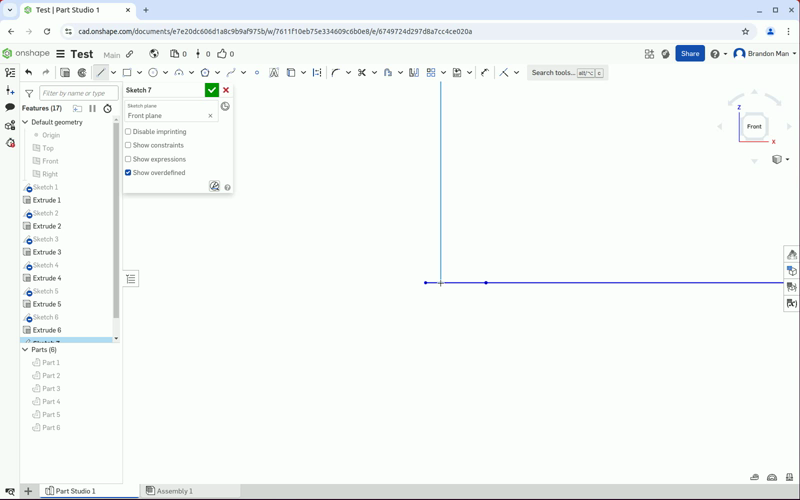
key_up(shift)
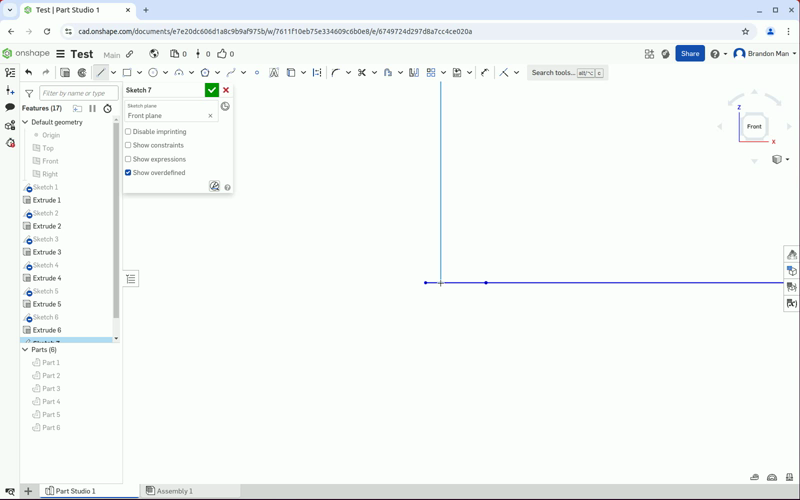
click(440, 282)
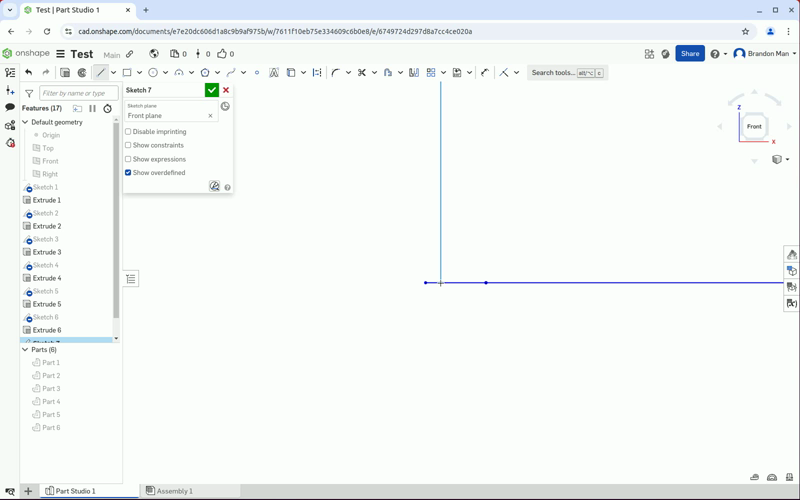
scroll(-6)
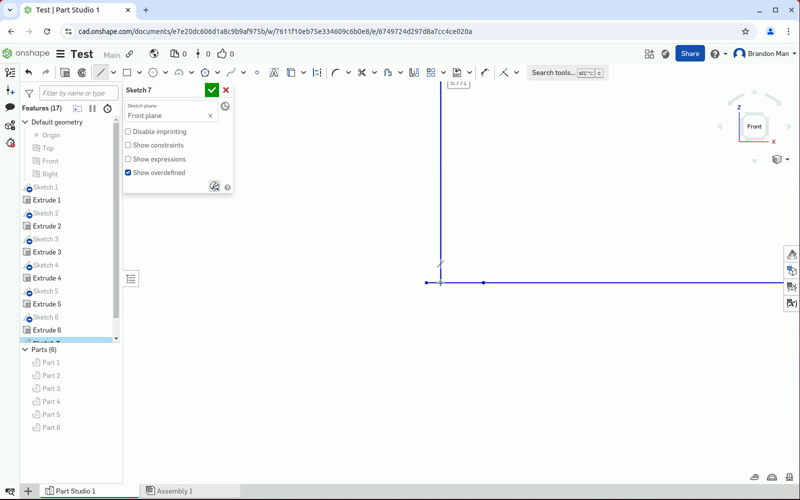
scroll(-6)
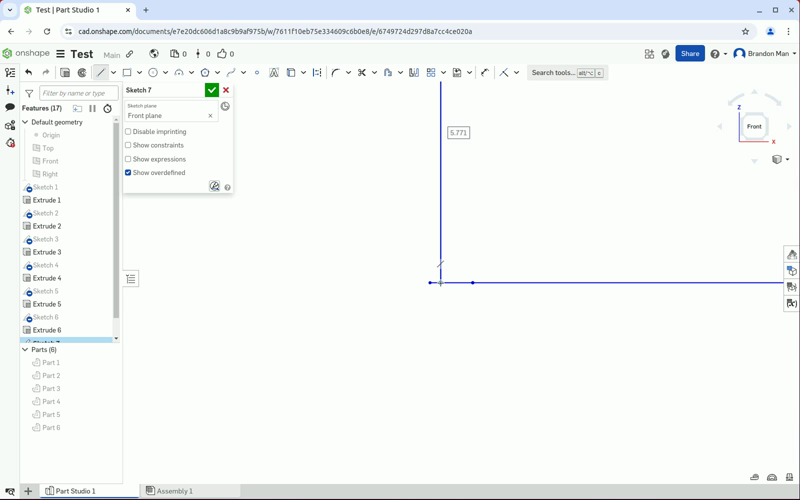
scroll(-6)
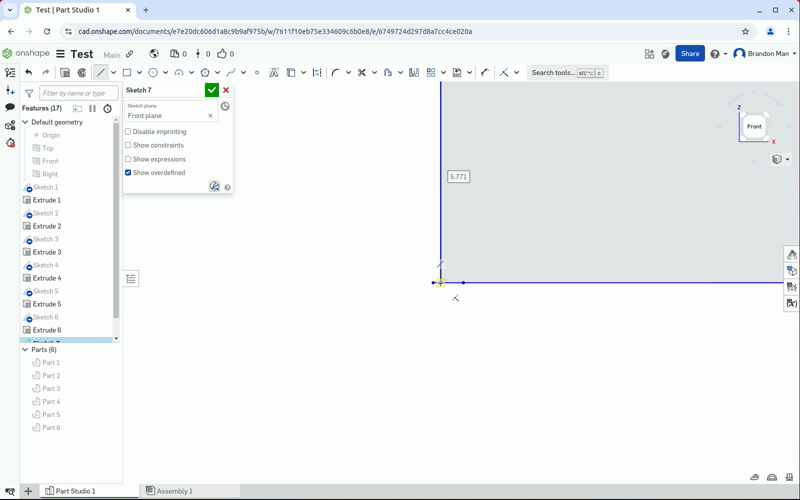
scroll(-6)
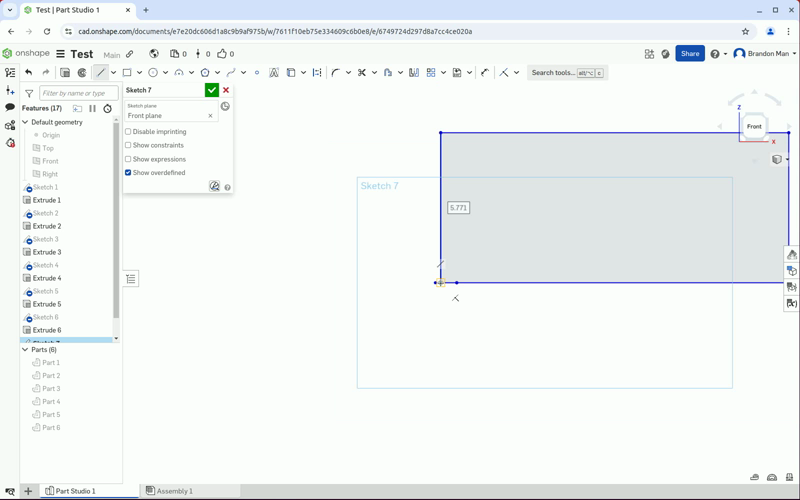
scroll(-6)
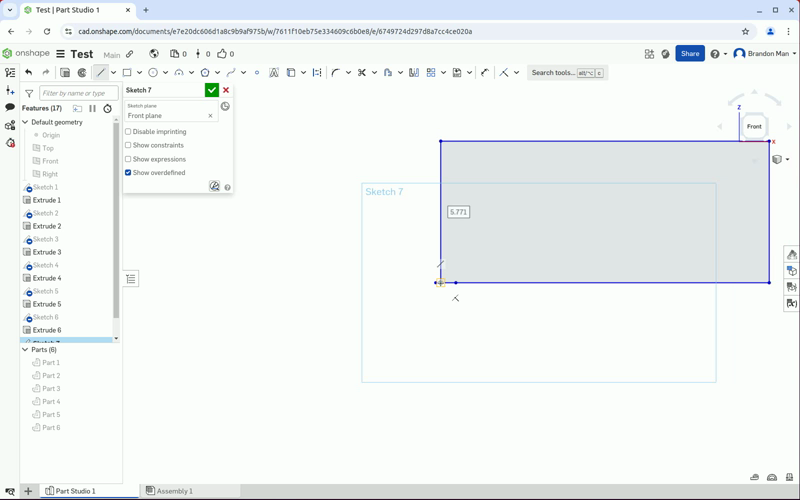
scroll(-6)
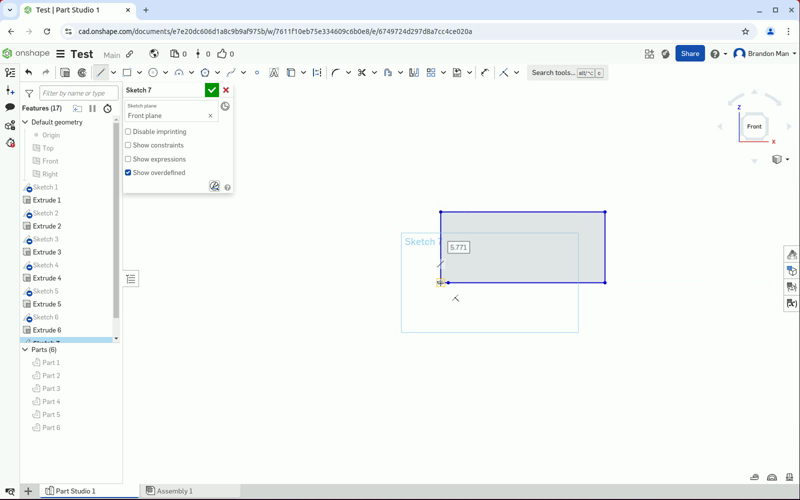
scroll(-6)
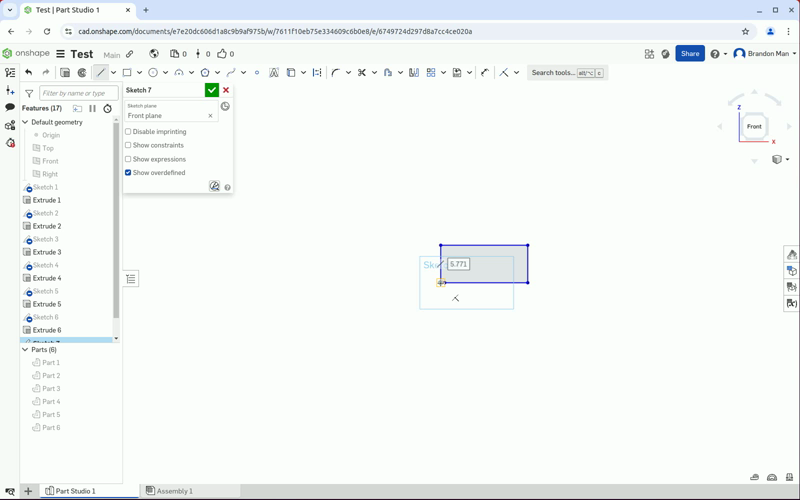
key(esc)
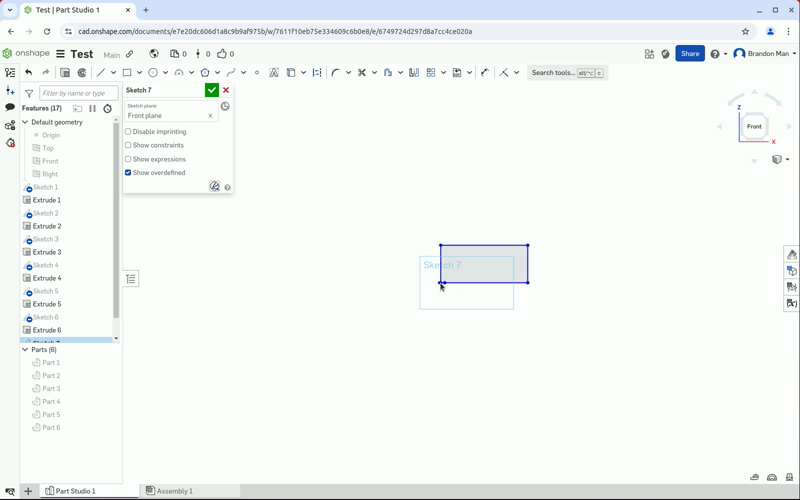
mouse_move(466, 253)
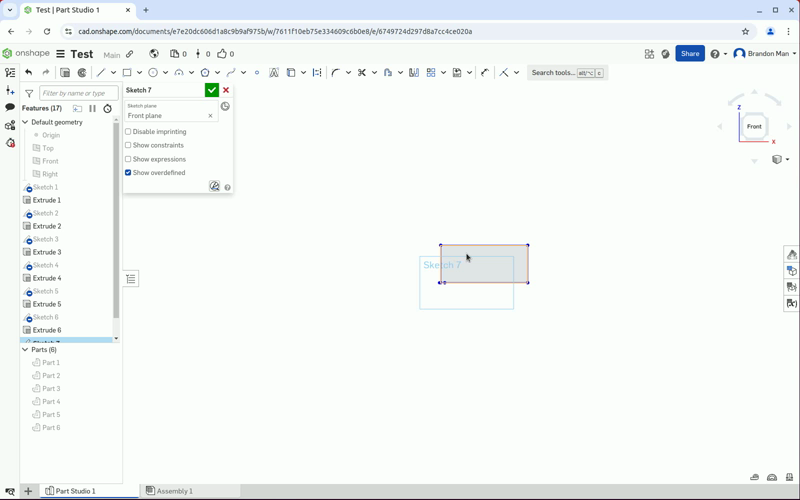
click(466, 253)
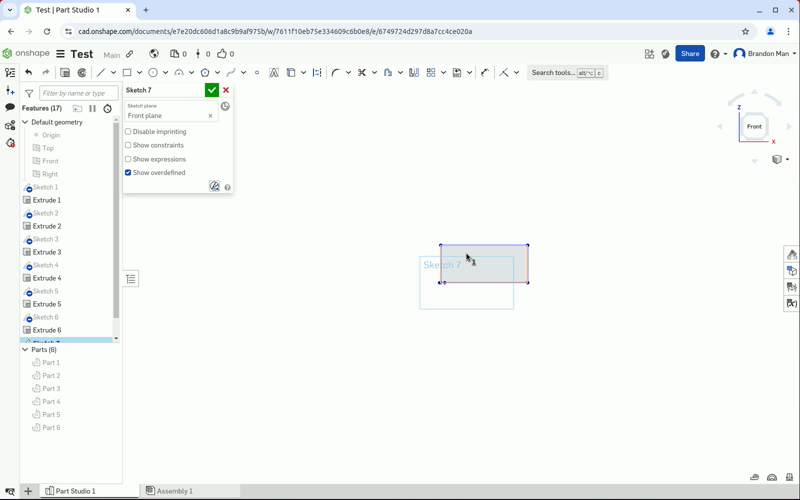
mouse_move(73, 352)
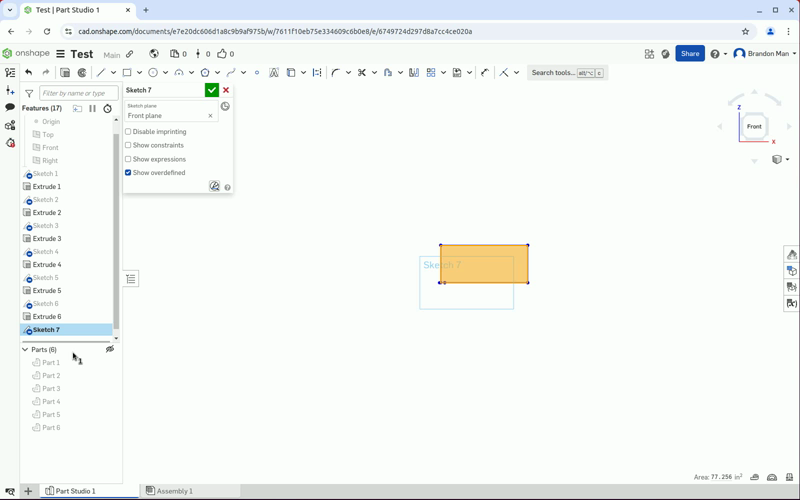
key(shift+y)
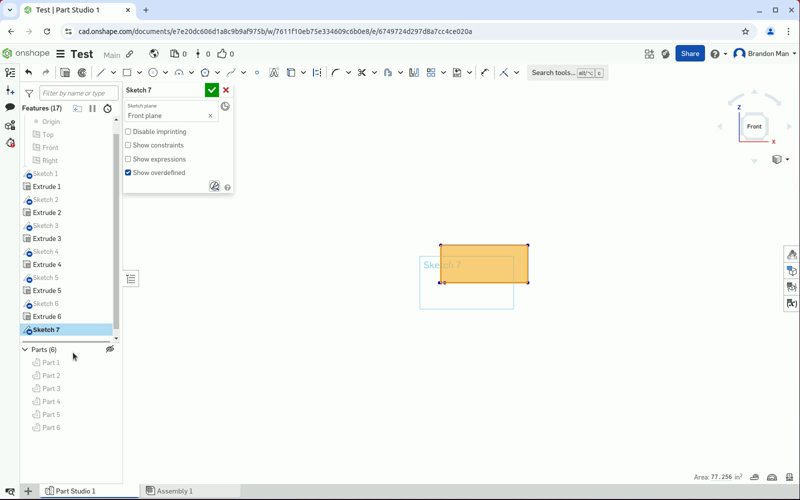
key(shift+e)
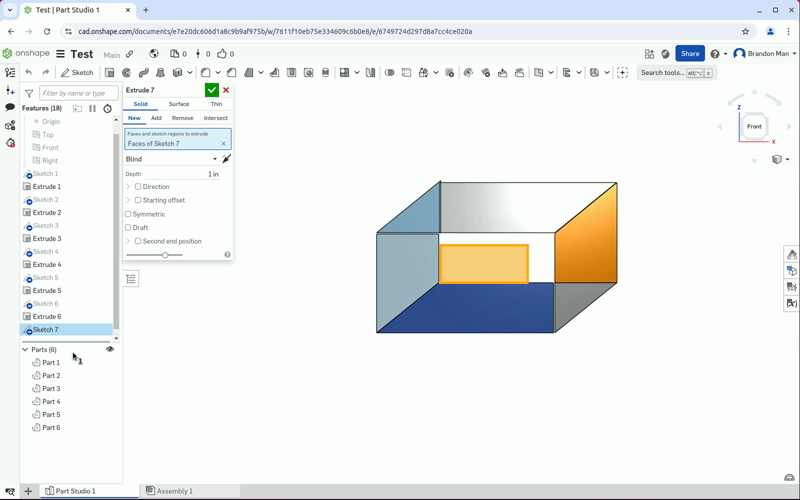
mouse_move(143, 106)
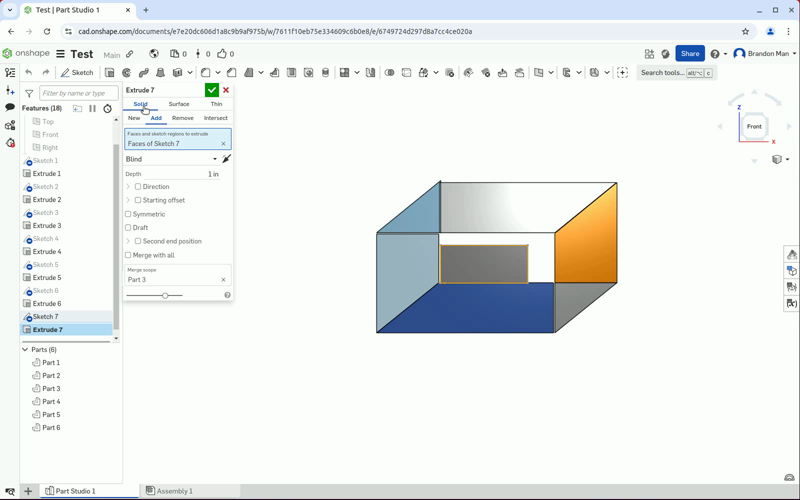
click(143, 106)
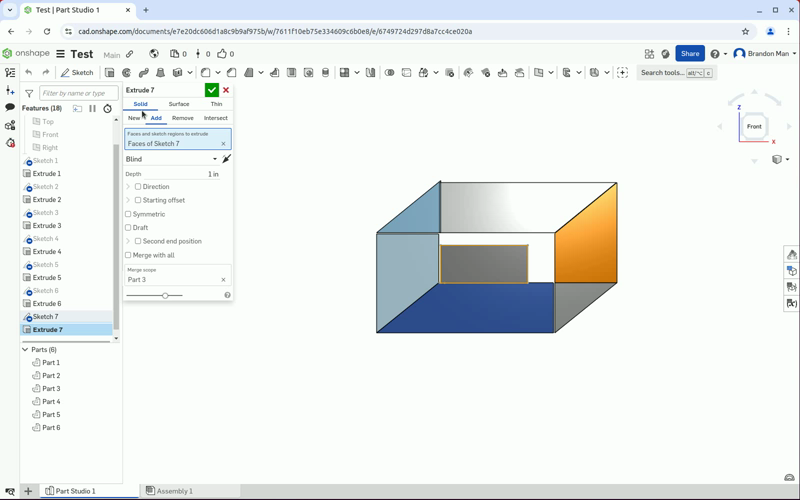
mouse_move(137, 120)
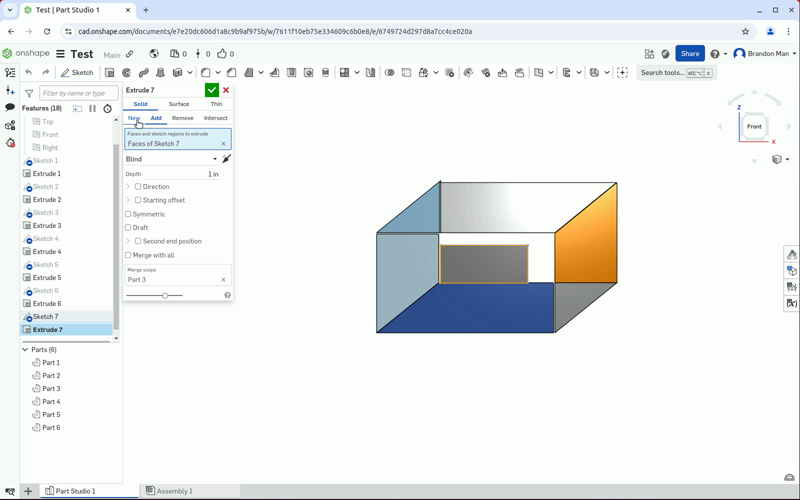
click(137, 120)
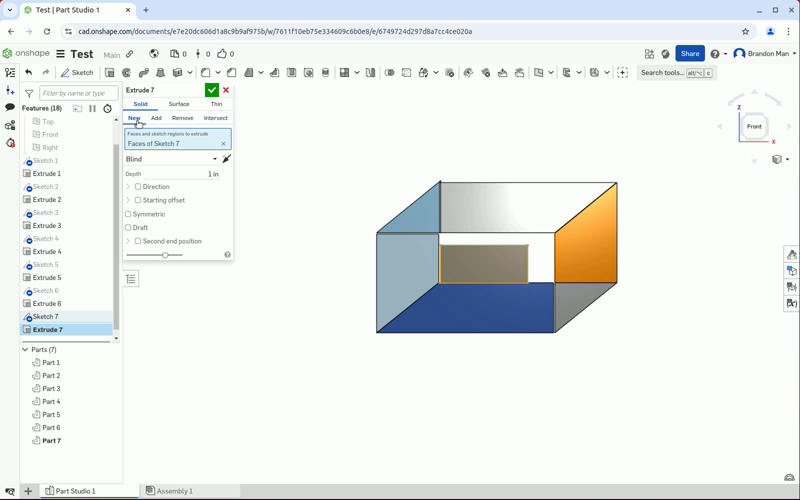
key(tab, 4)
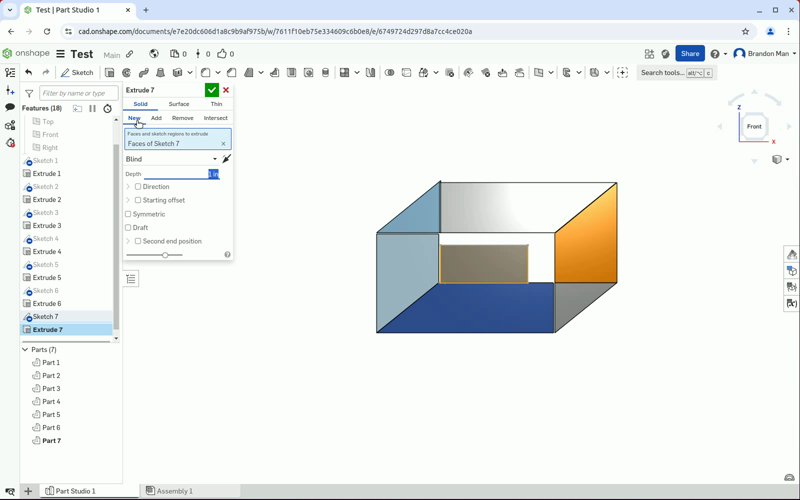
text(4.574)
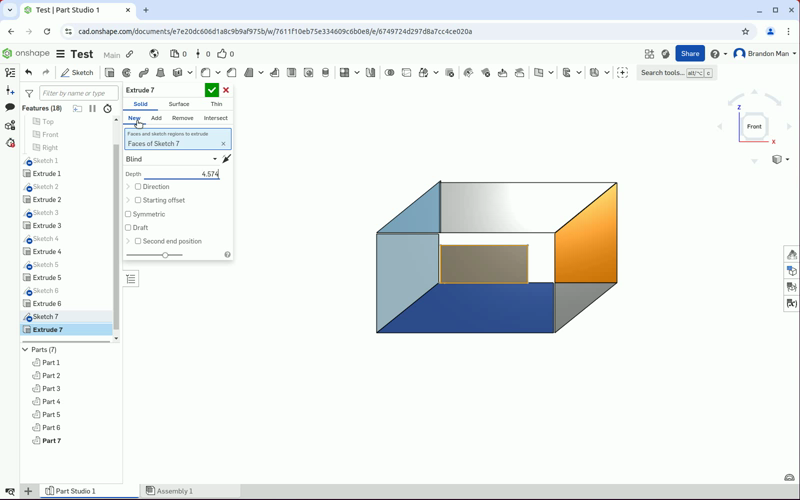
key(enter)
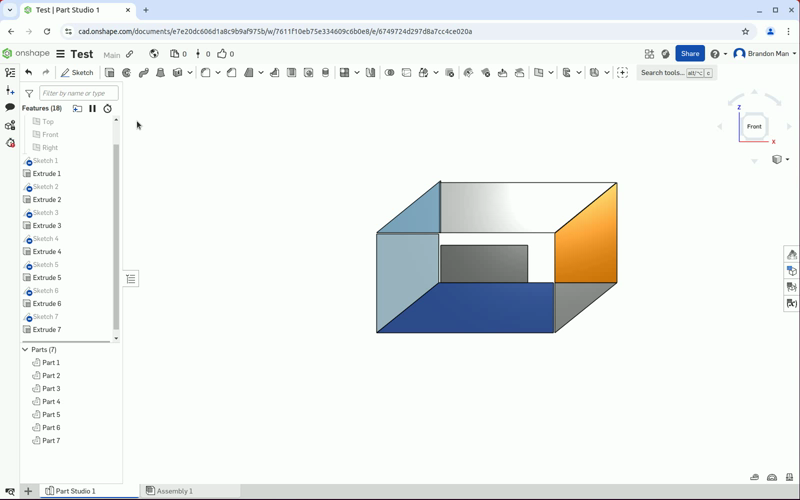
key(shift+h)
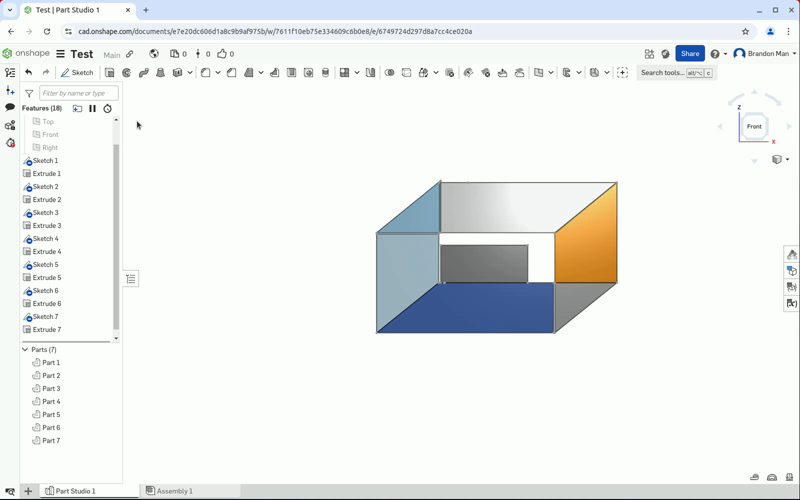
key(shift+h)
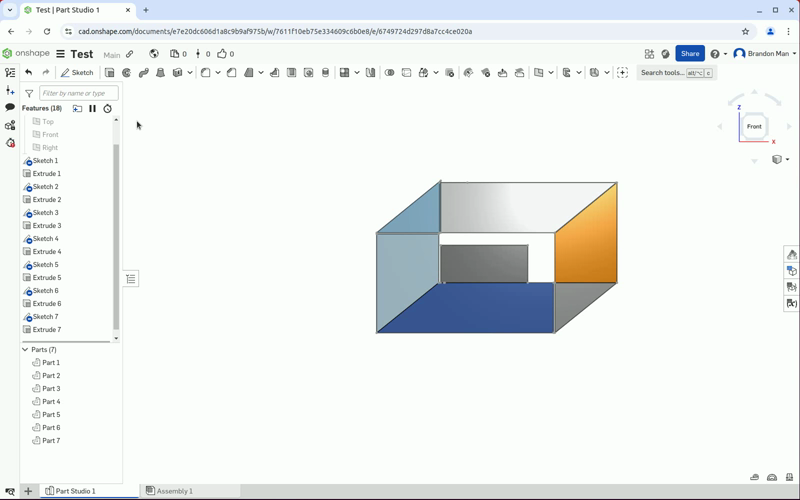
key(shift+7)
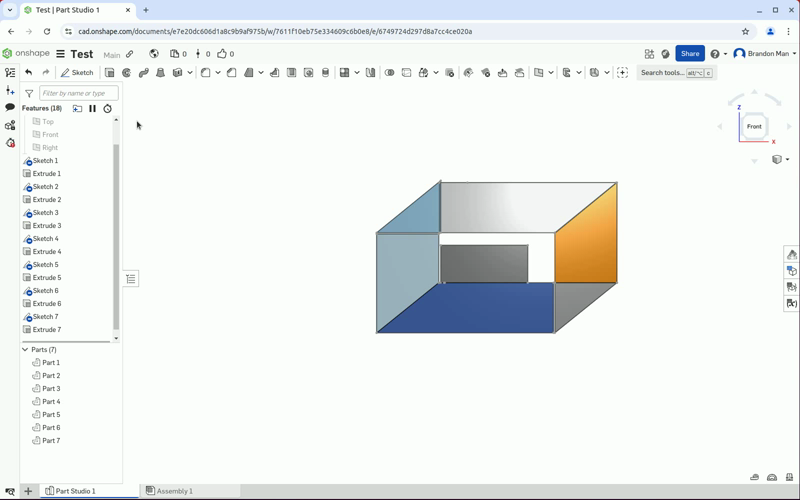
key(left, 2)
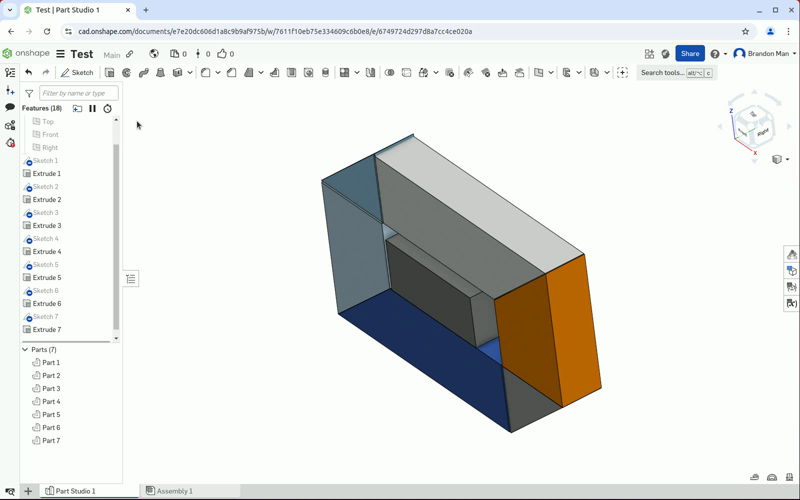
key(down, 2)
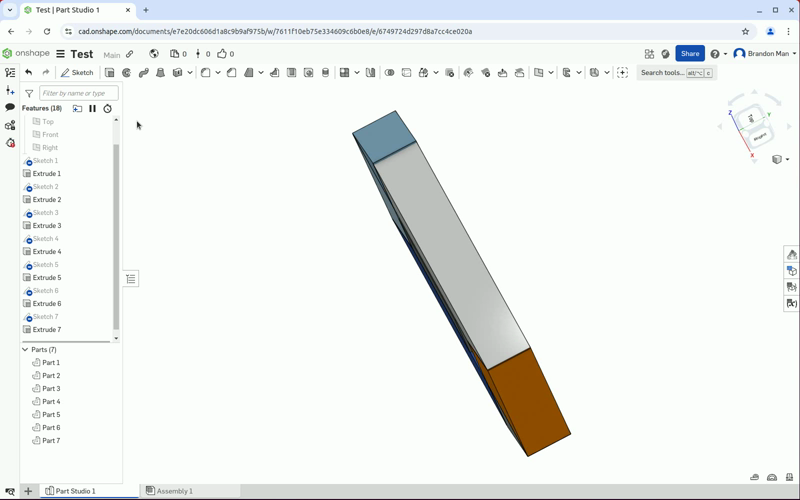
key(up, 2)
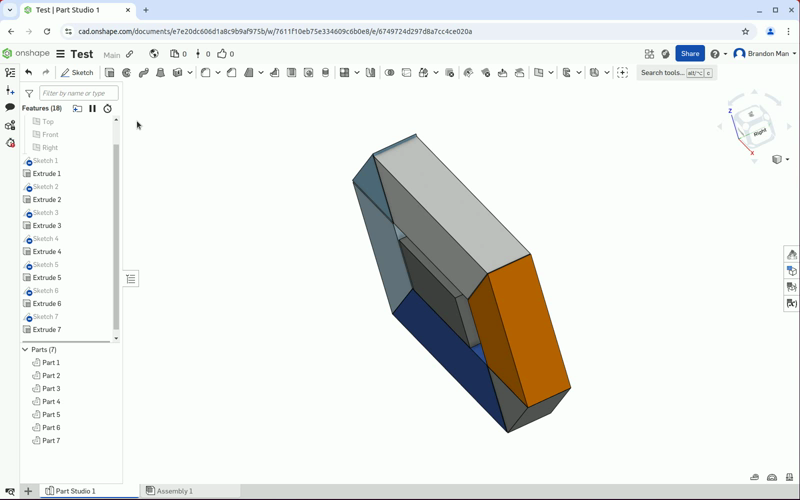
key(right, 2)
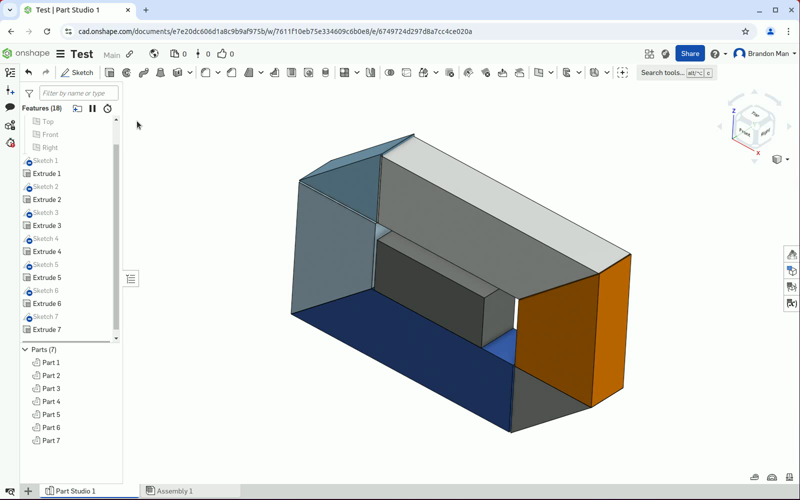
mouse_move(69, 163)
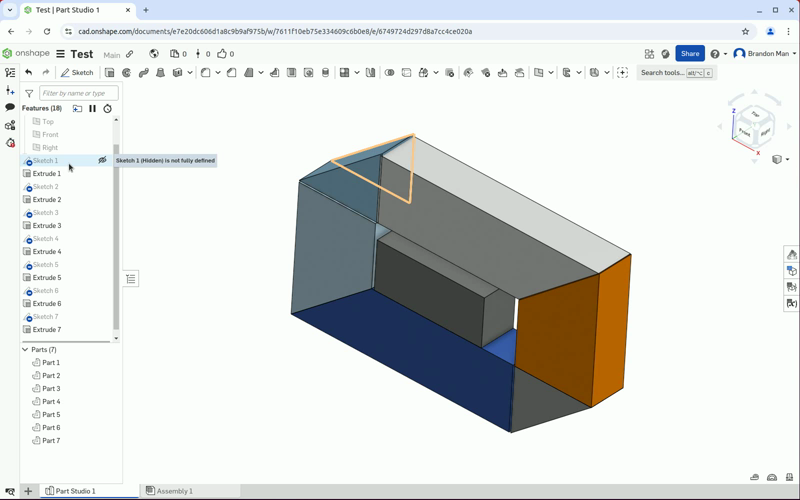
click(69, 163)